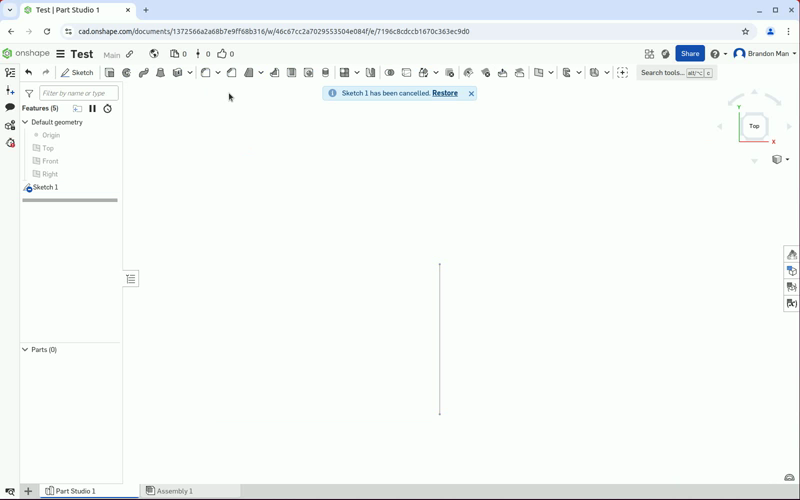
key(shift+h)
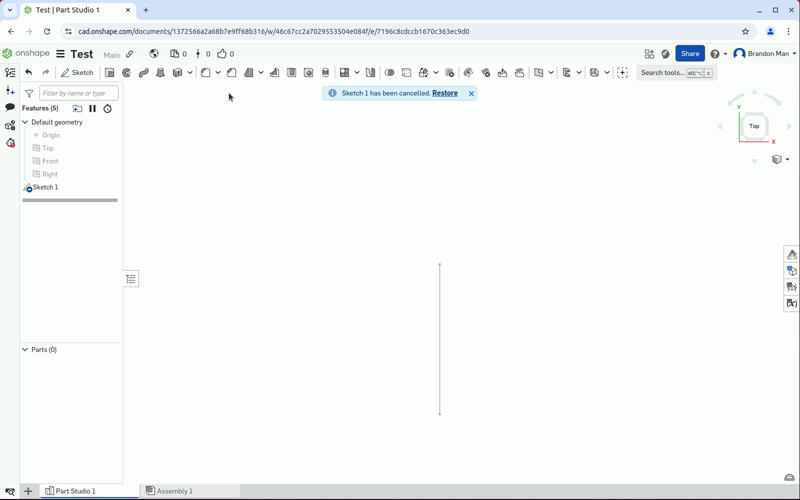
key(shift+s)
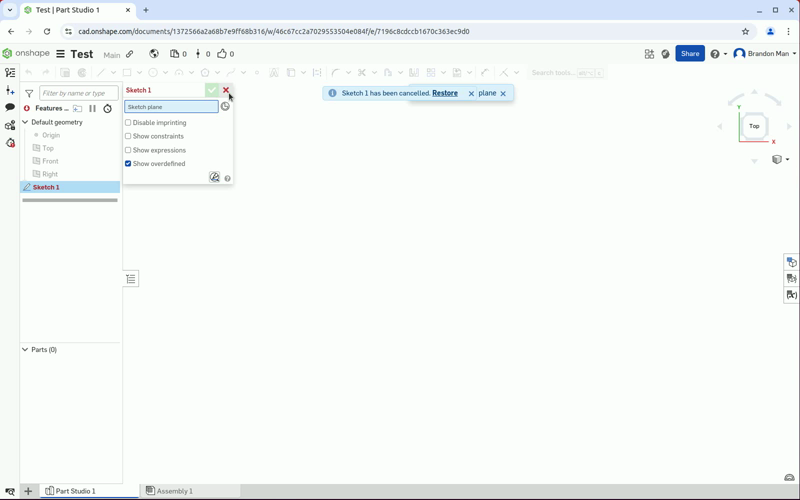
mouse_move(73, 150)
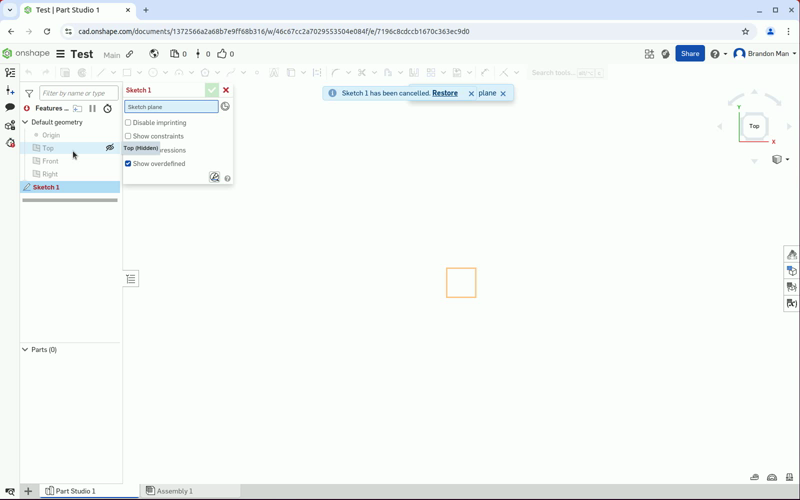
click(73, 150)
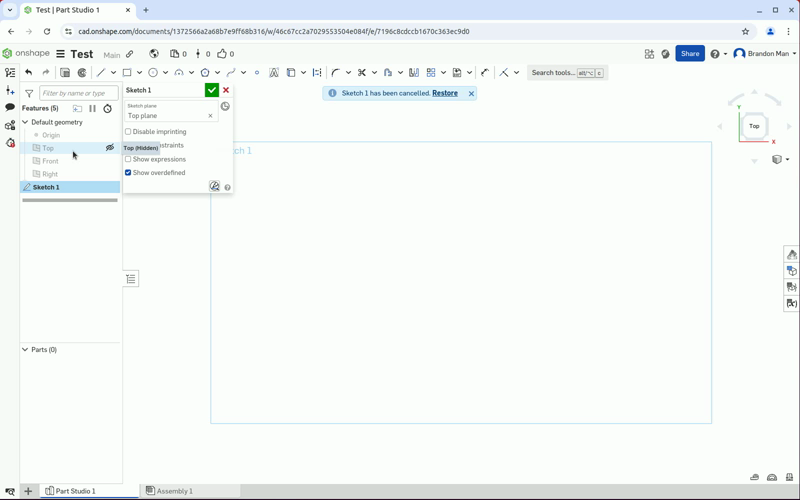
mouse_move(73, 352)
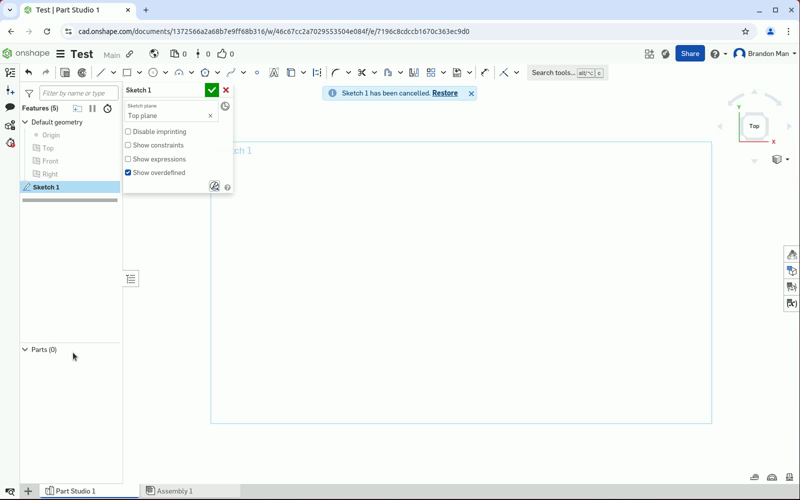
key(y)
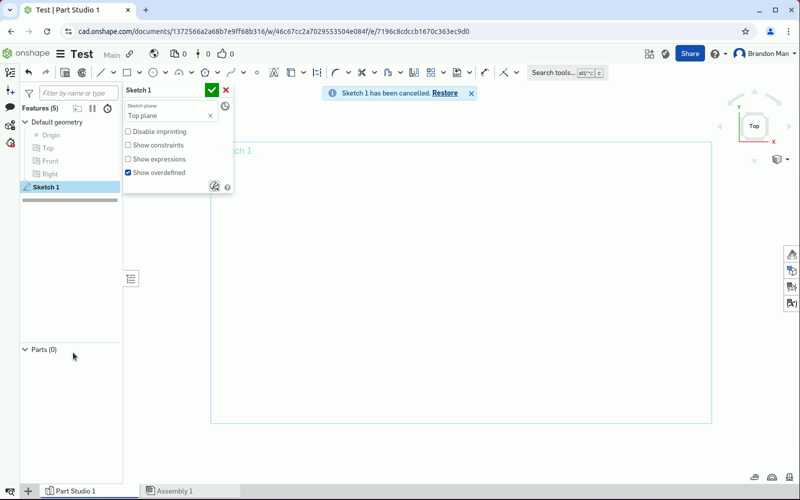
key(c)
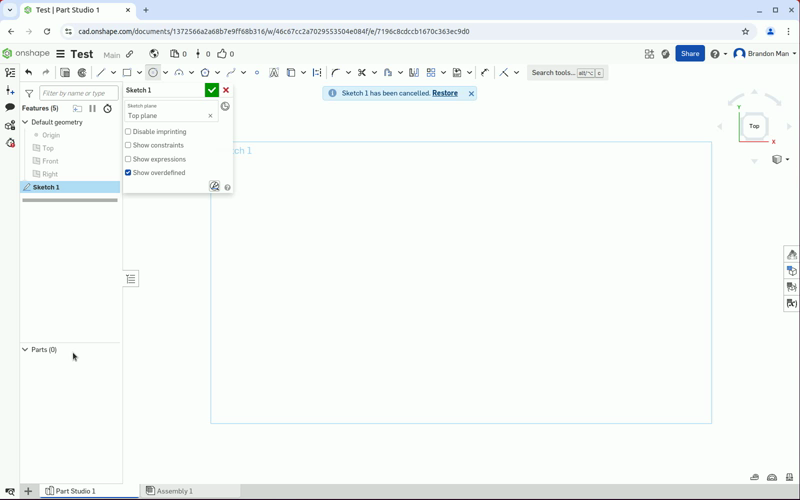
key_down(shift)
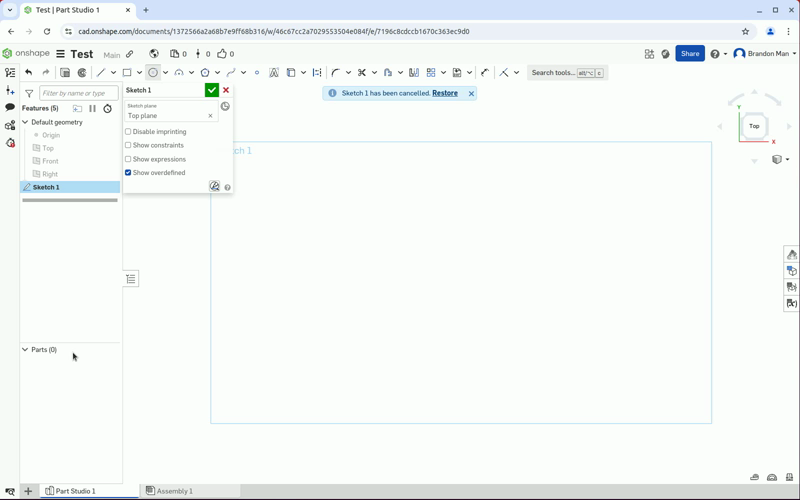
mouse_move(461, 282)
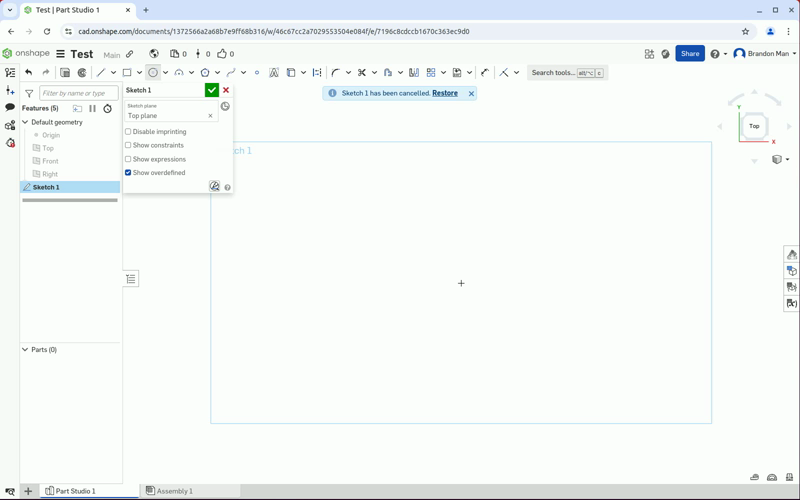
click(461, 282)
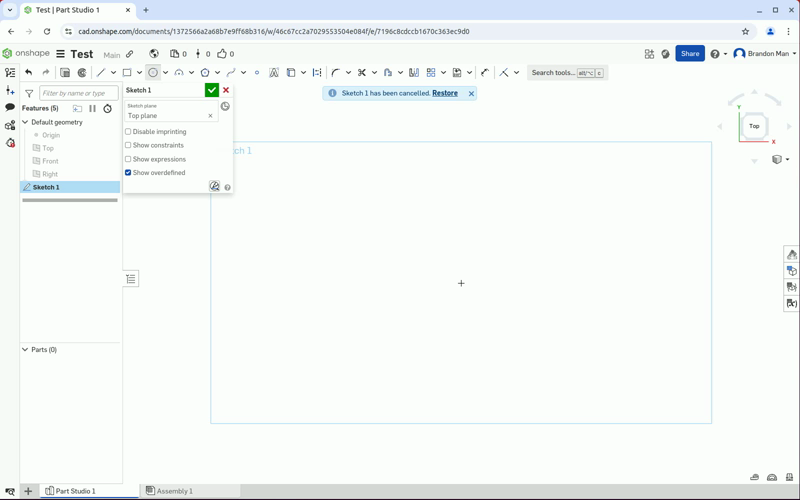
key_up(shift)
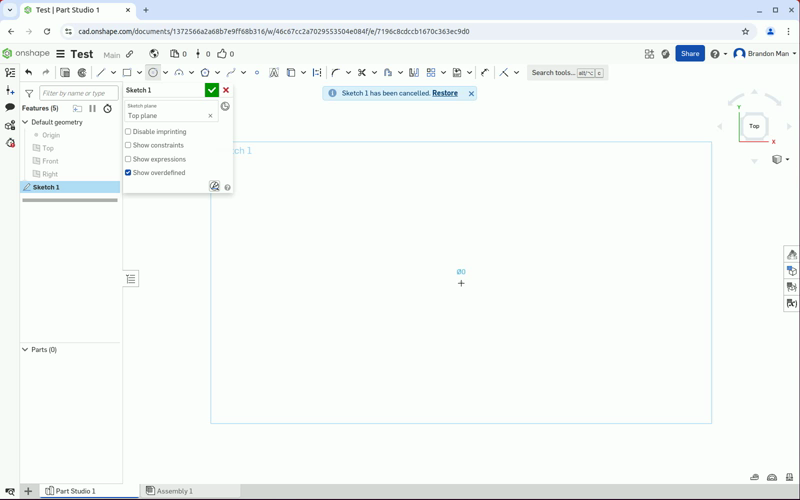
mouse_move(574, 282)
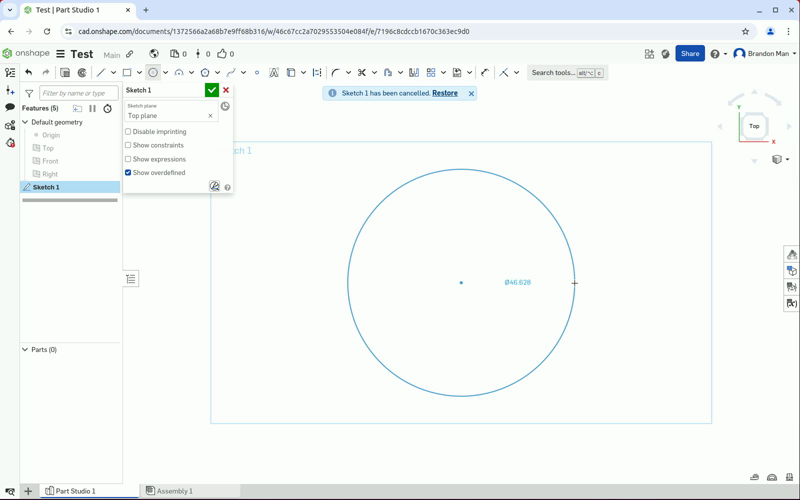
click(574, 282)
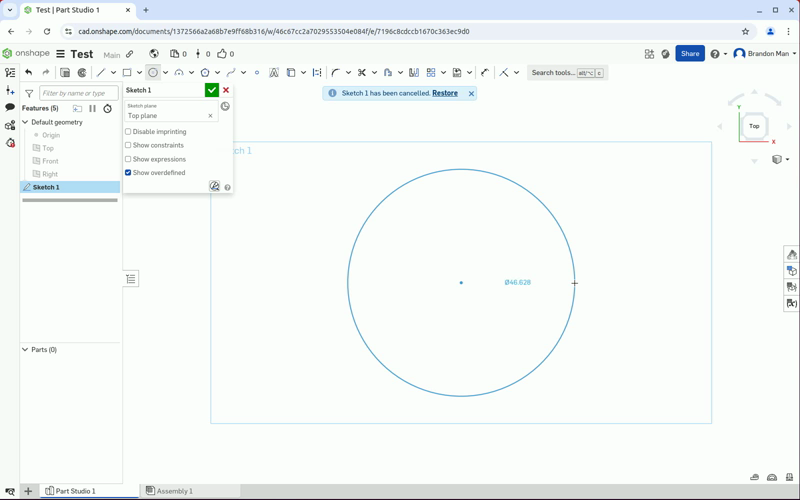
key(esc)
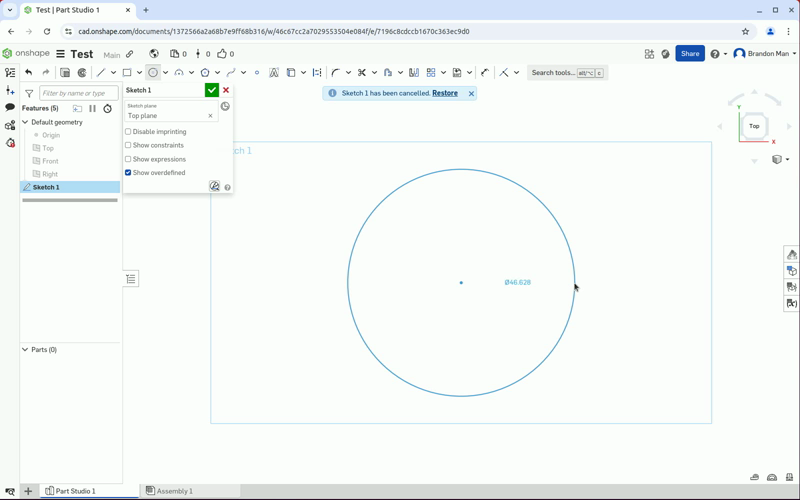
mouse_move(457, 216)
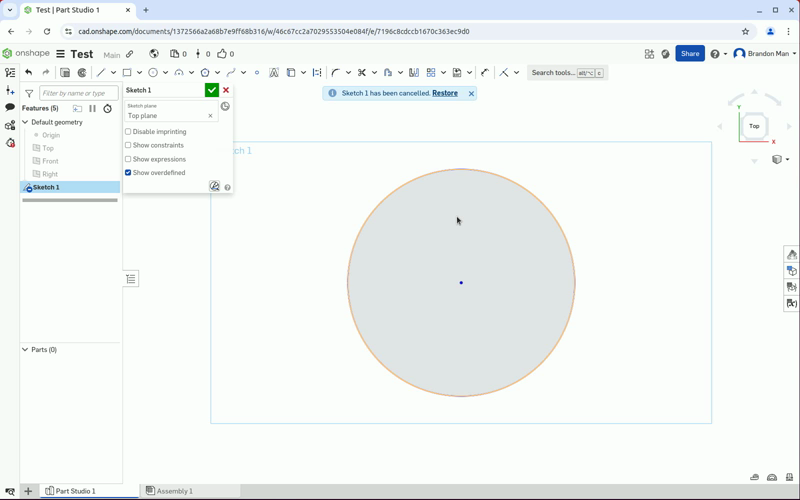
click(457, 216)
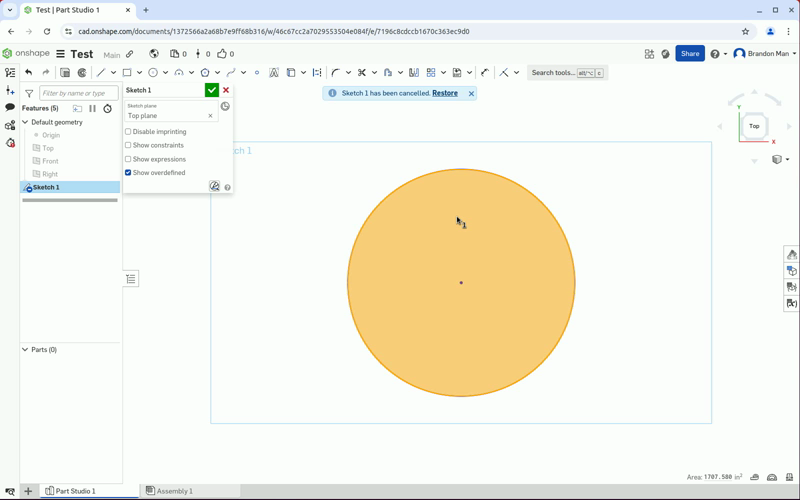
mouse_move(73, 352)
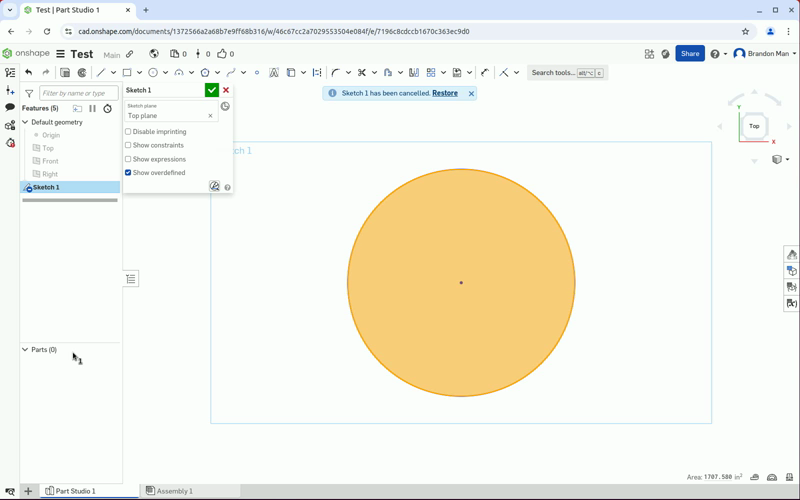
key(shift+y)
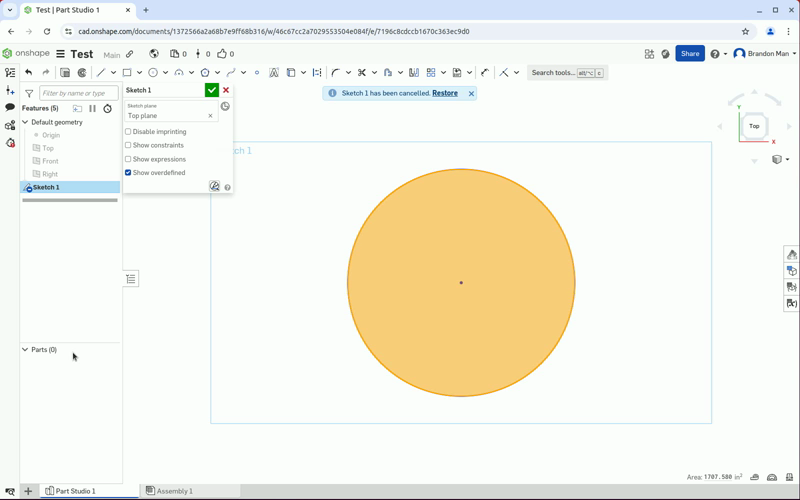
key(shift+e)
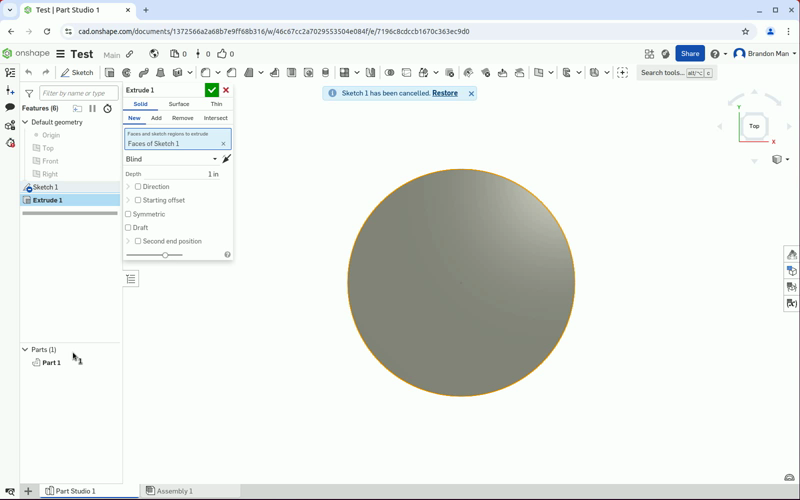
mouse_move(143, 106)
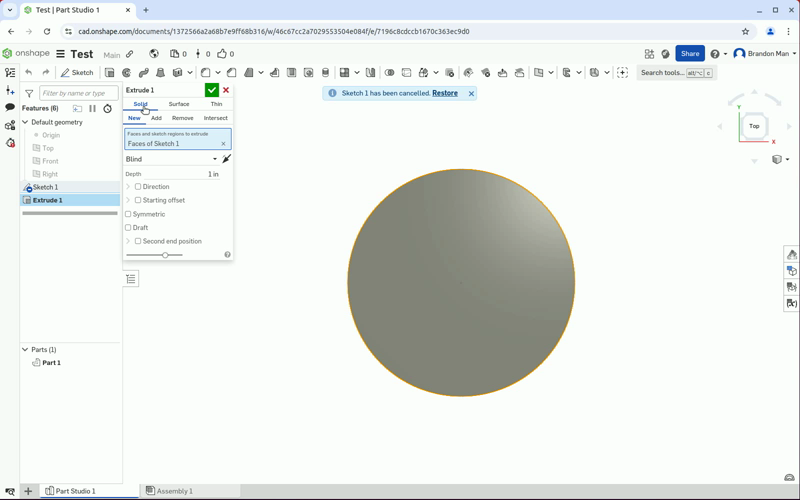
click(143, 106)
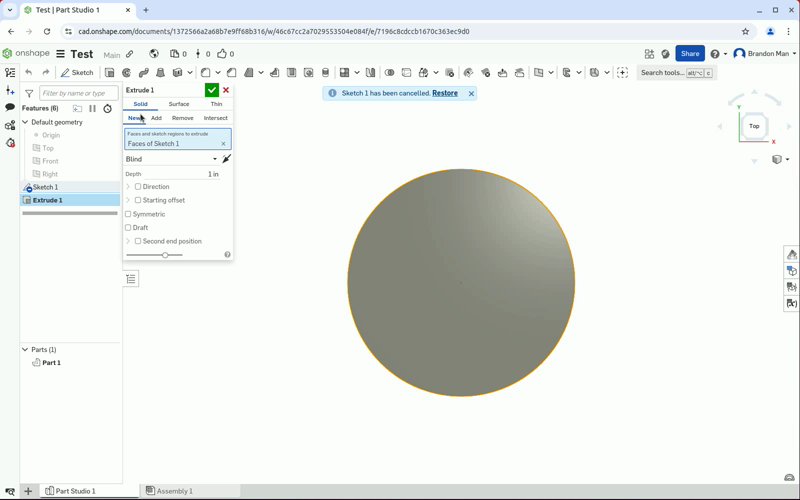
mouse_move(137, 120)
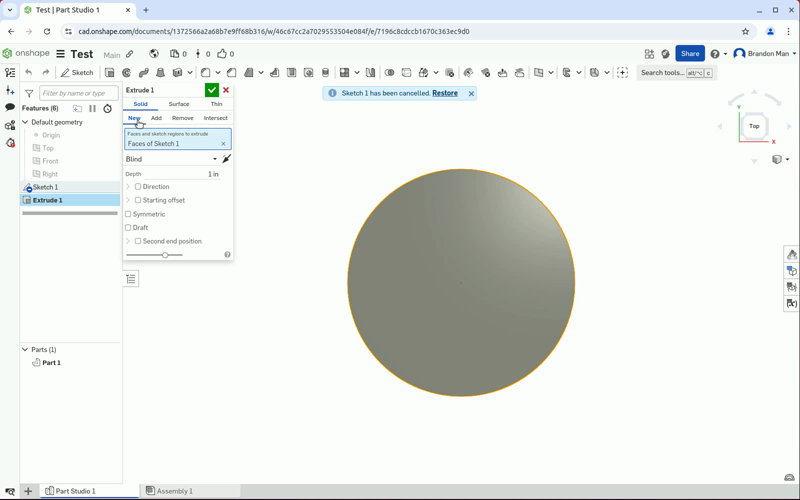
click(137, 120)
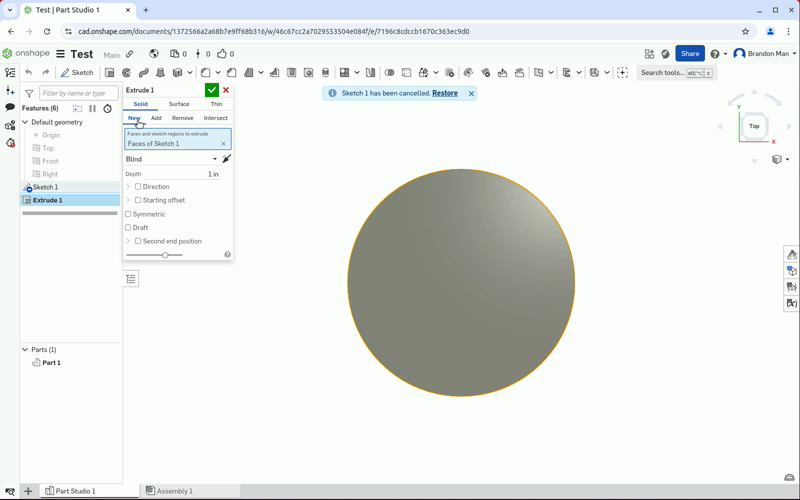
key(tab, 4)
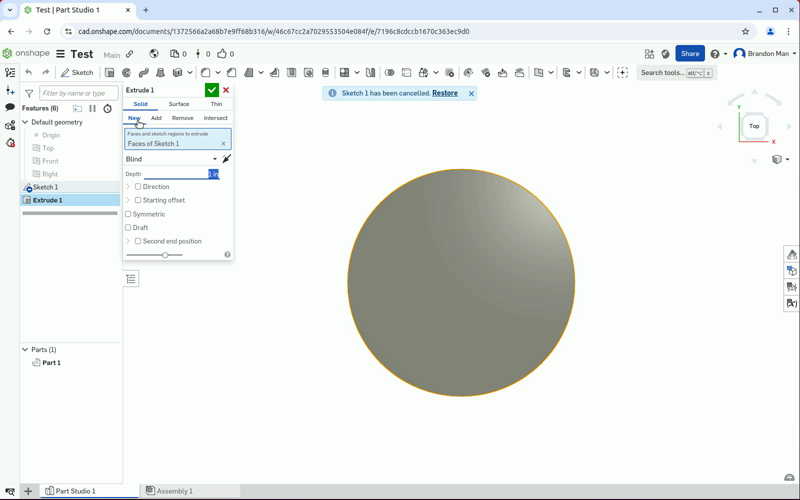
text(3.37)
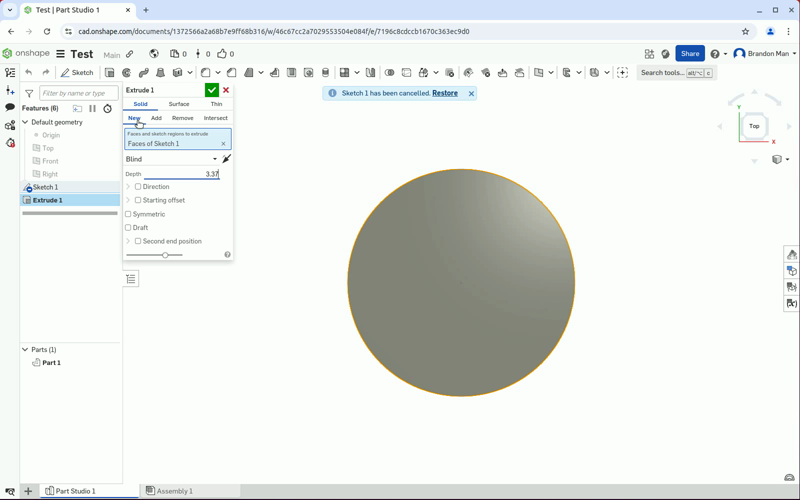
key(enter)
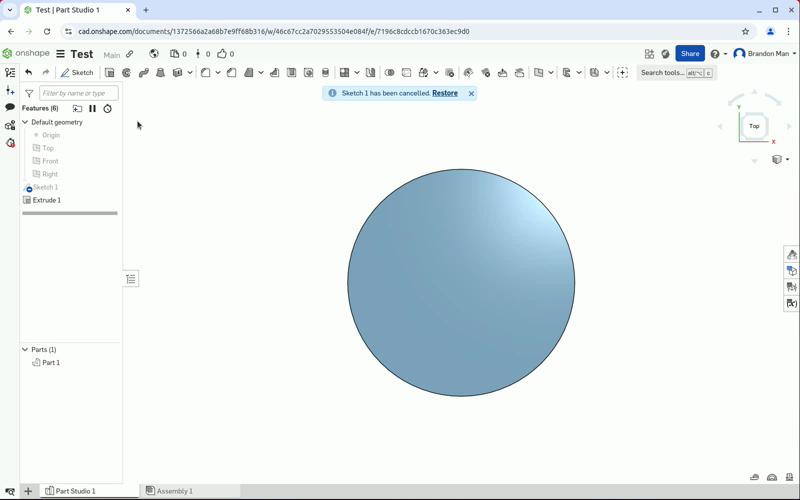
key(shift+h)
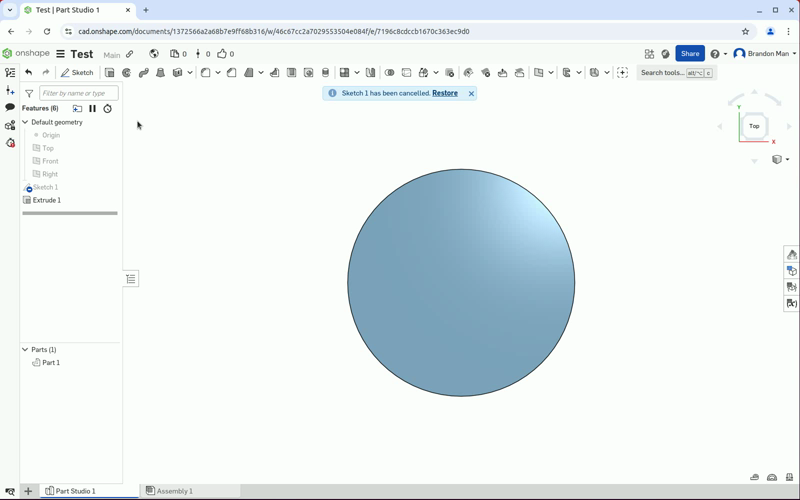
key(shift+h)
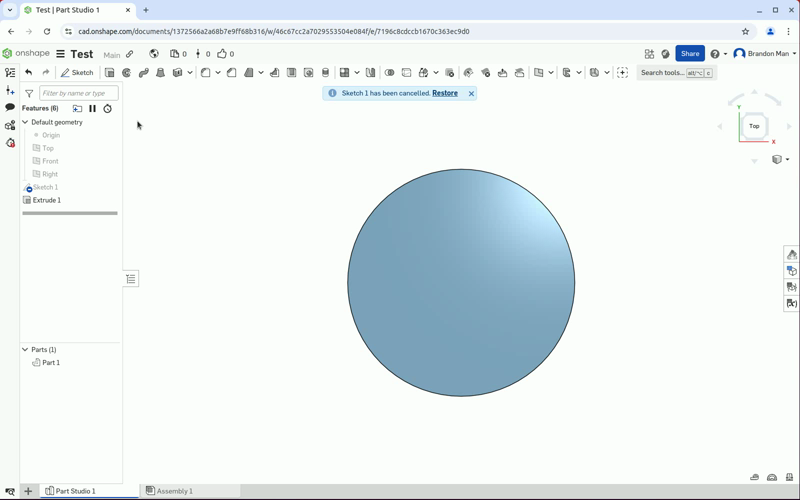
mouse_move(73, 189)
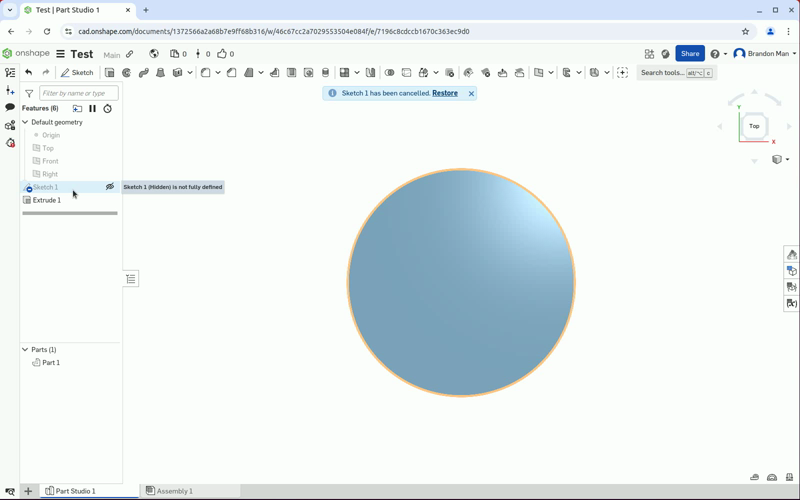
click(73, 189)
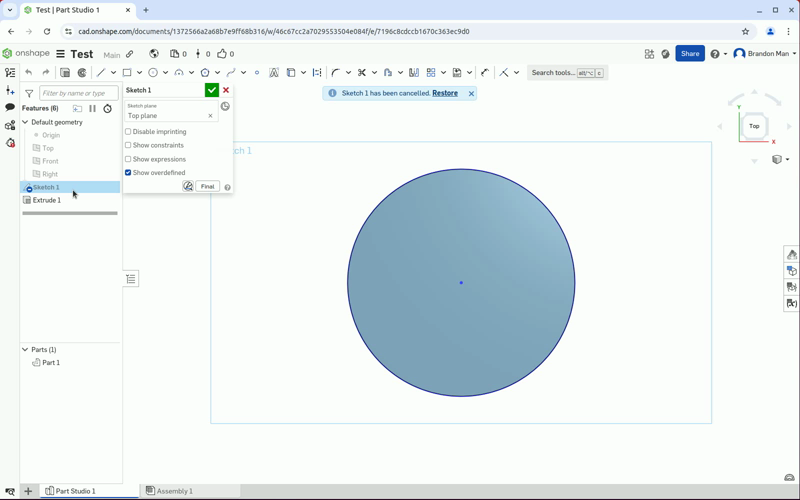
mouse_move(229, 92)
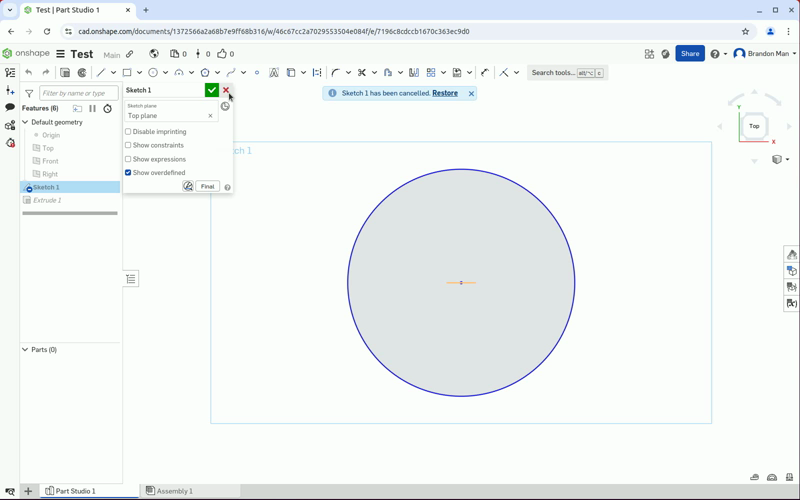
click(229, 92)
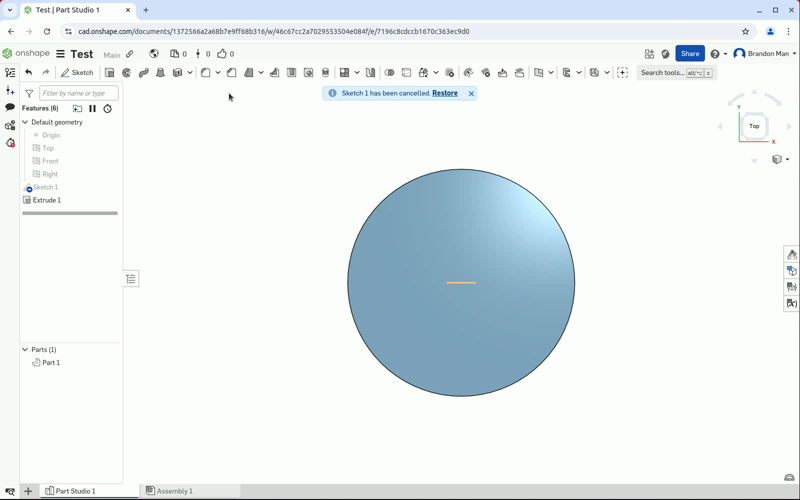
mouse_move(541, 75)
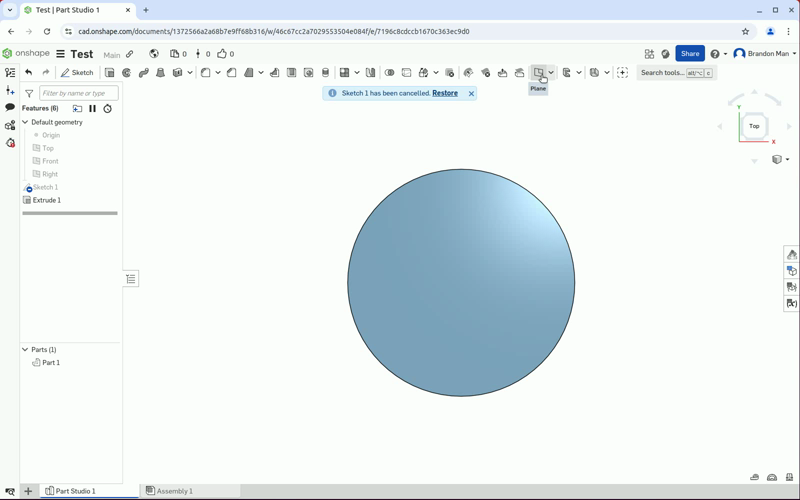
click(541, 75)
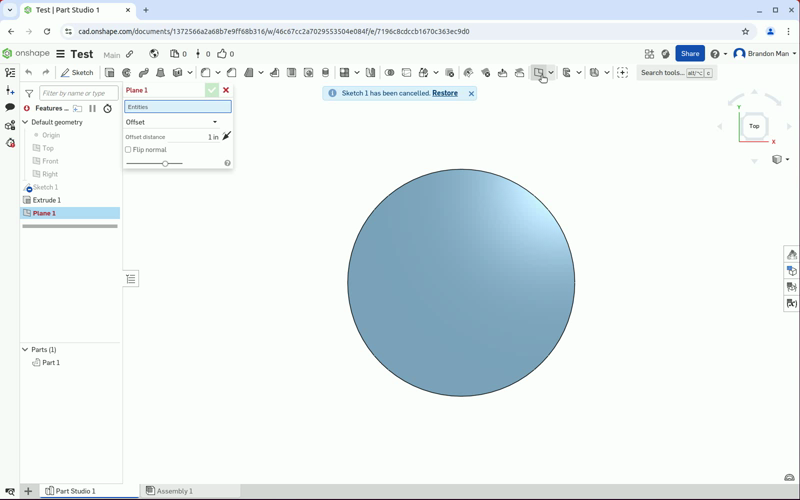
mouse_move(73, 150)
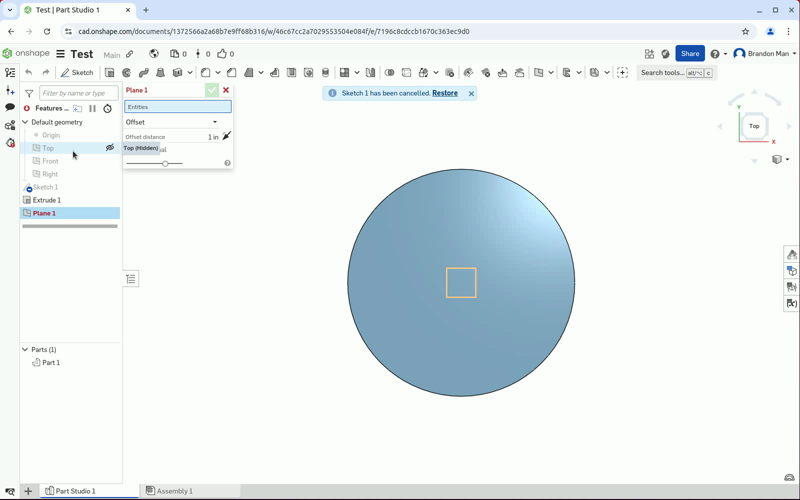
click(73, 150)
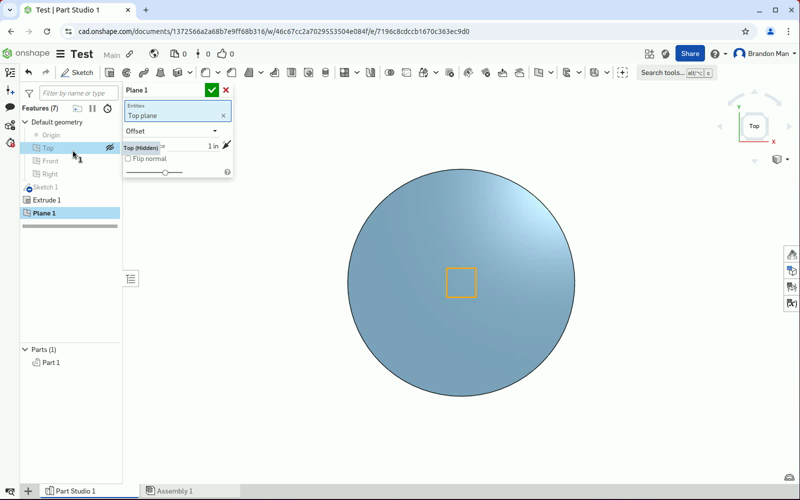
key(tab, 2)
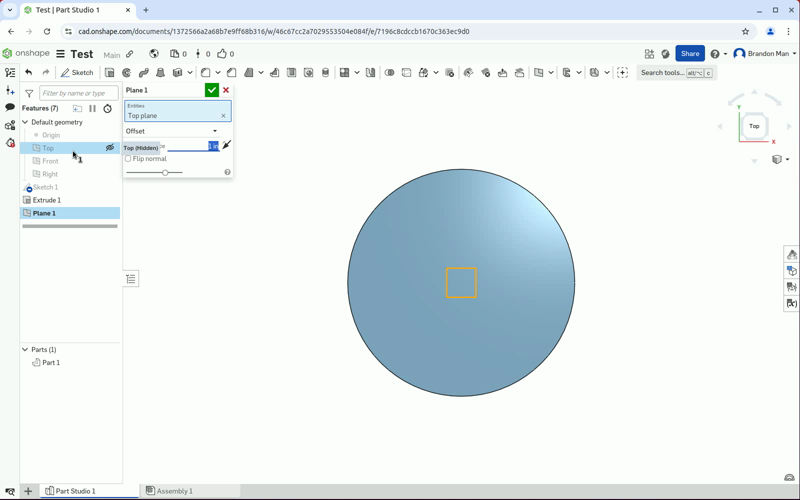
text(3.358)
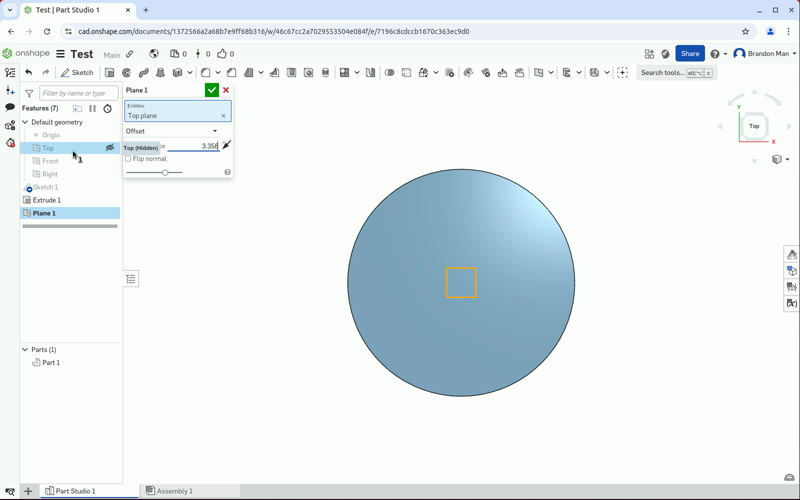
key(enter, 2)
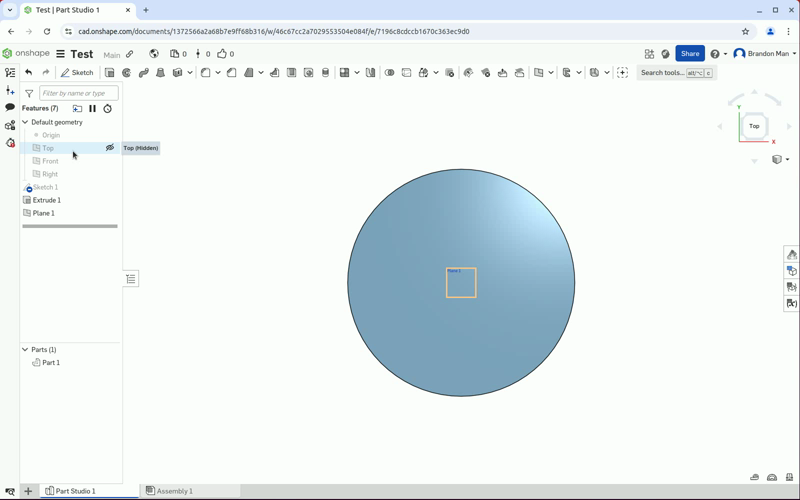
key(shift+s)
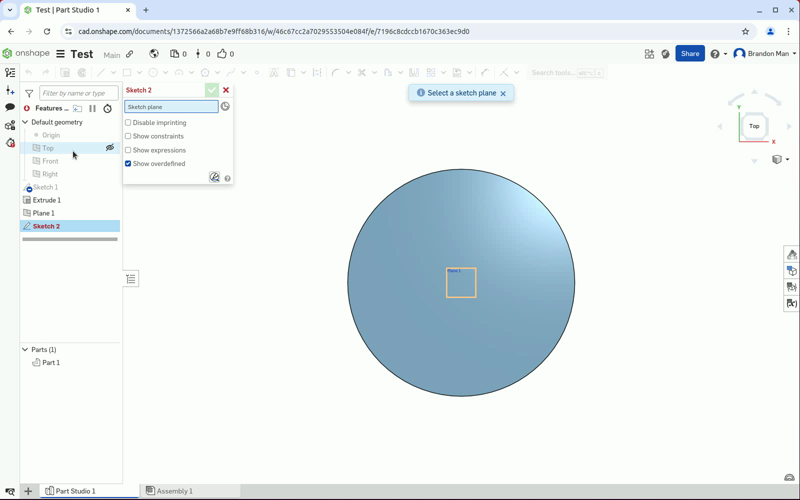
mouse_move(73, 215)
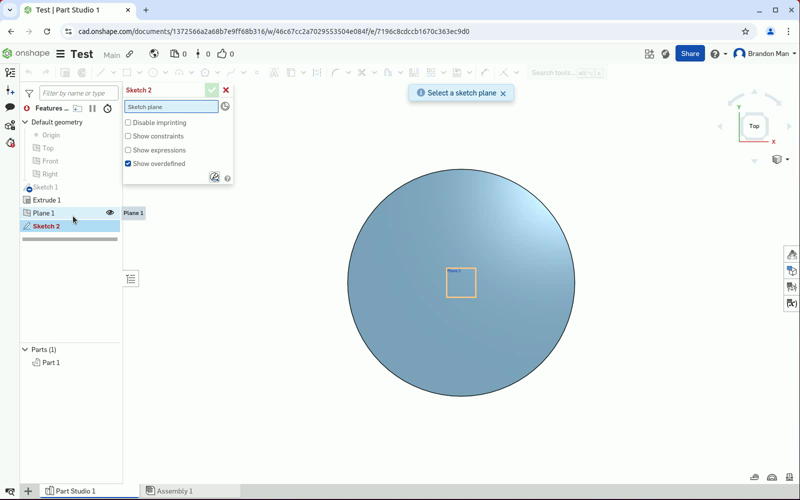
click(73, 215)
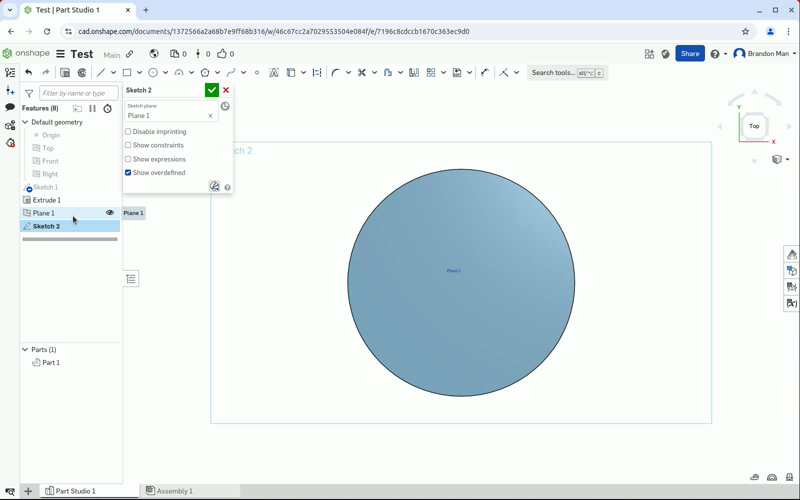
mouse_move(73, 352)
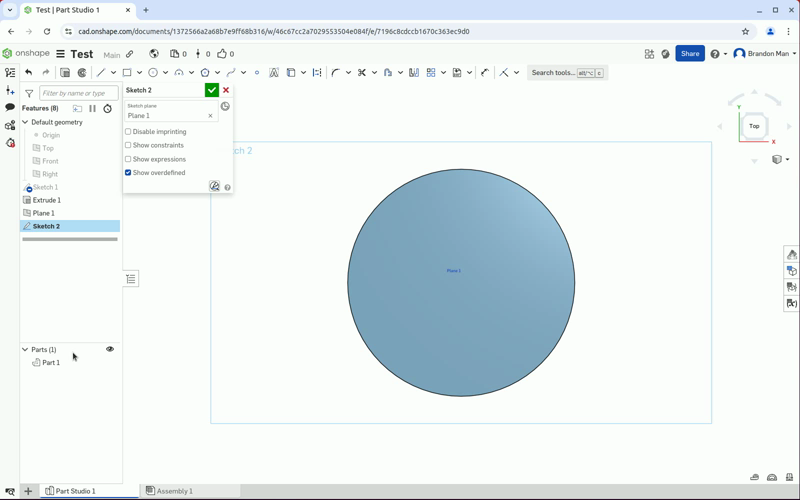
key(y)
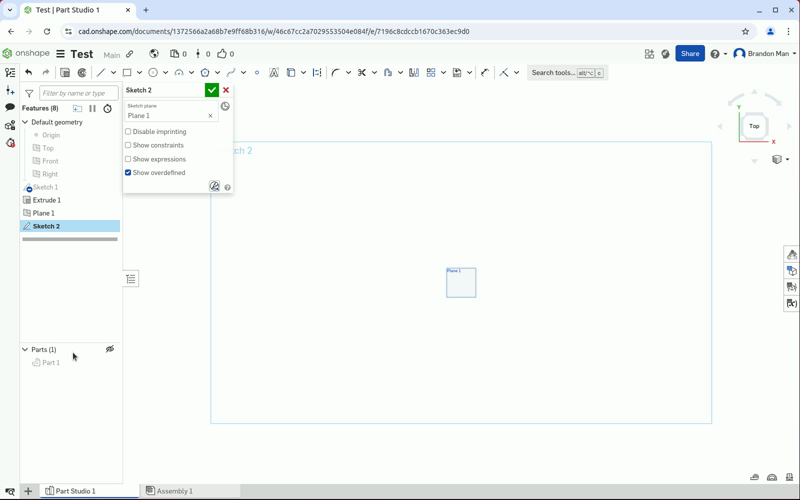
key(a)
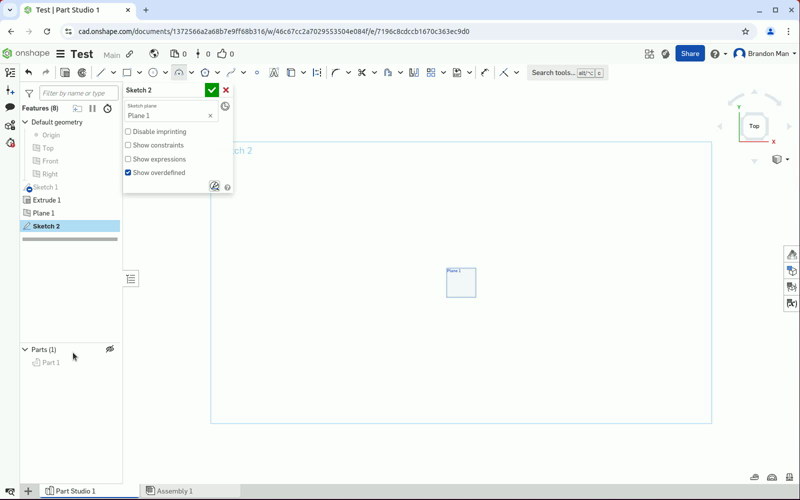
key_down(shift)
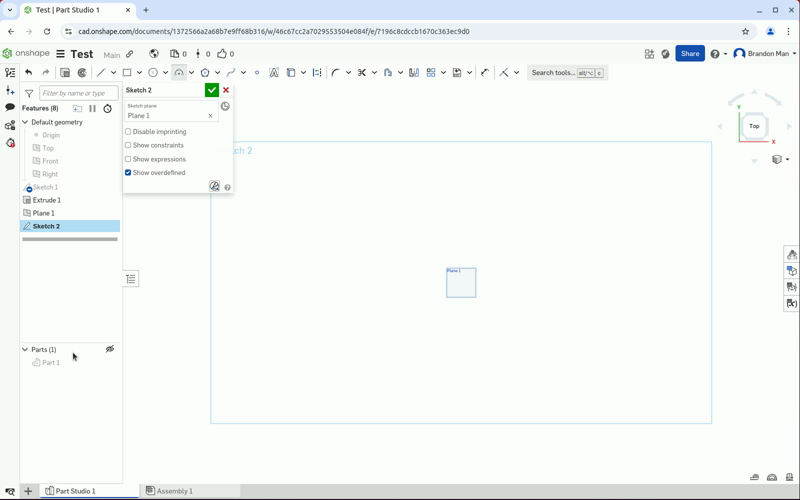
mouse_move(388, 287)
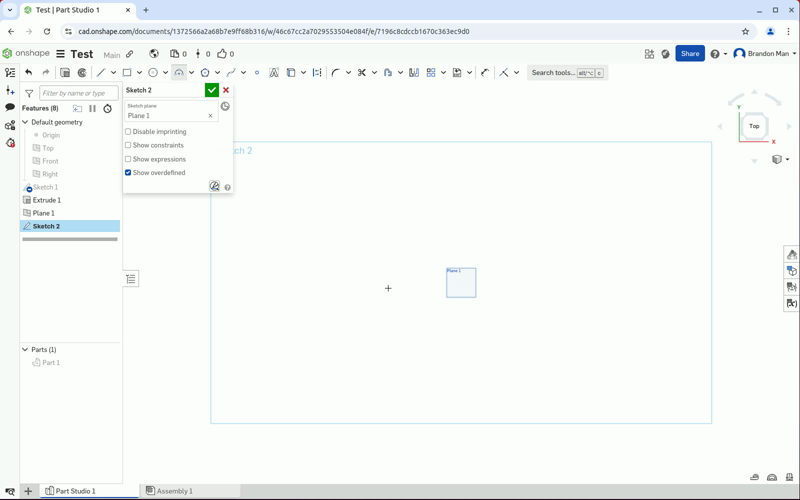
click(388, 287)
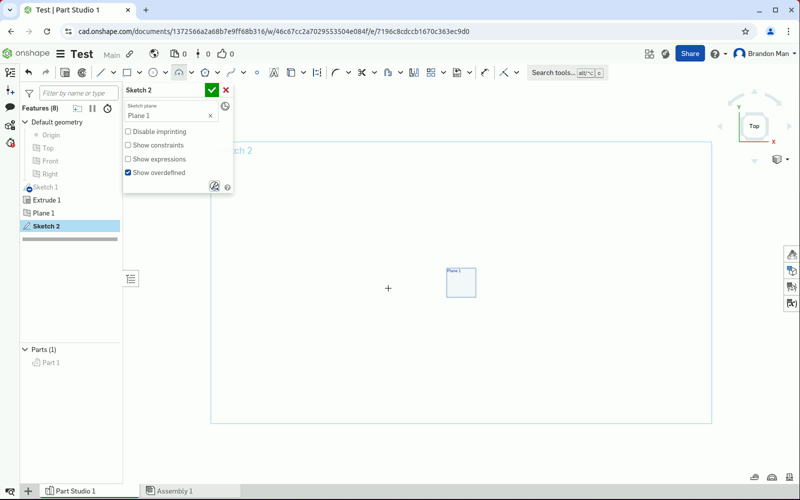
key_up(shift)
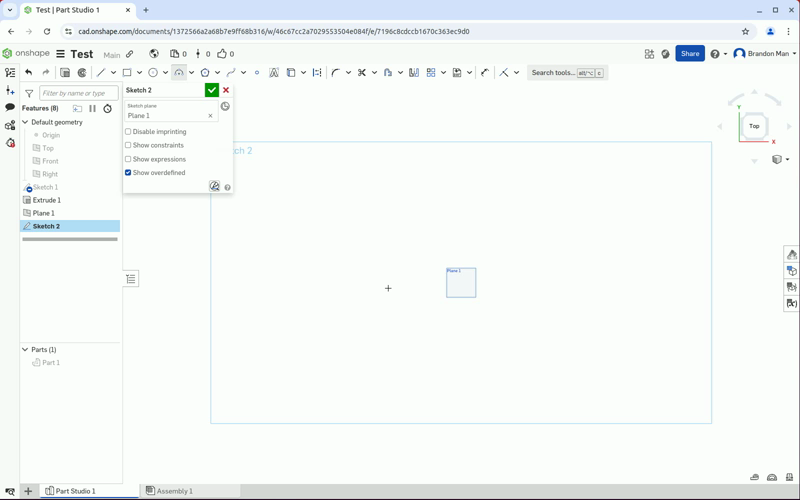
key_down(shift)
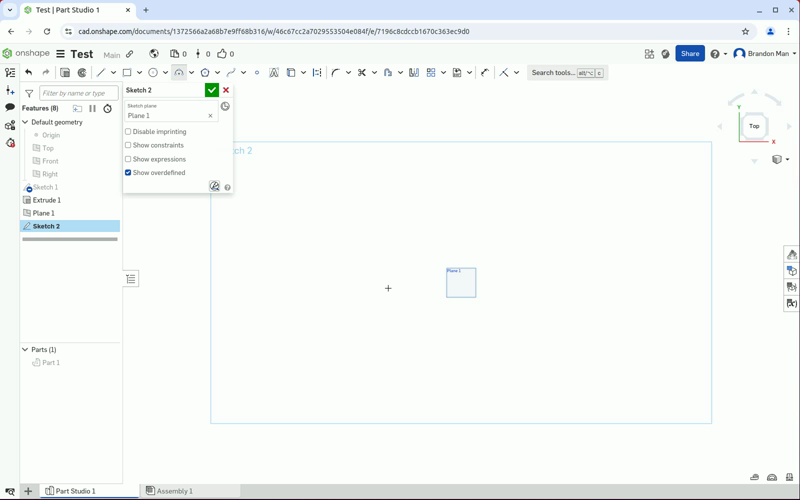
mouse_move(389, 289)
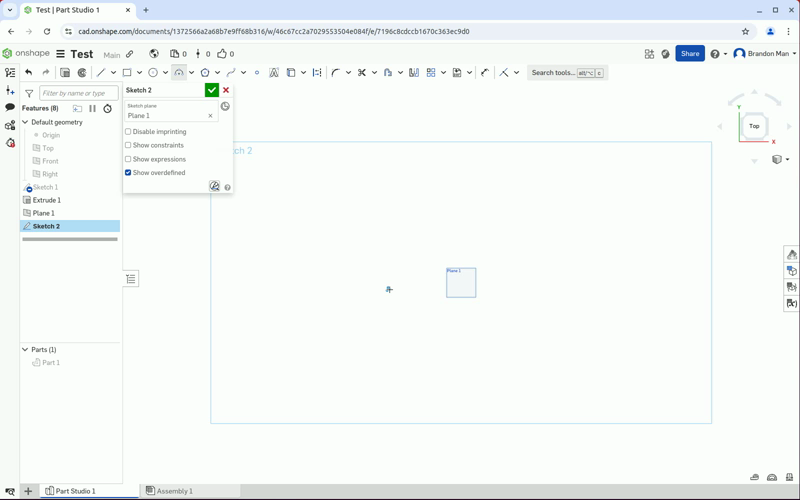
scroll(6)
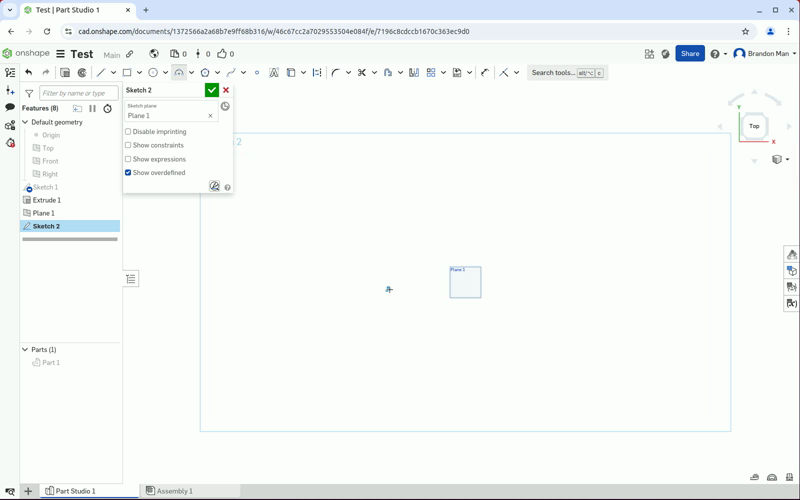
scroll(6)
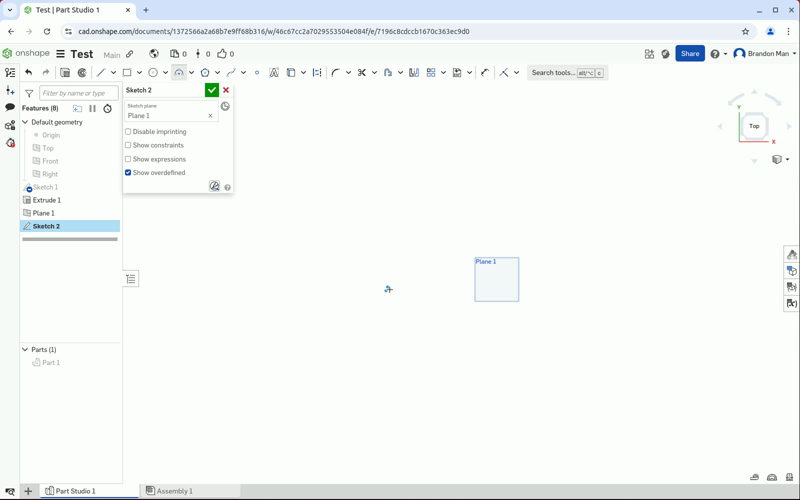
scroll(6)
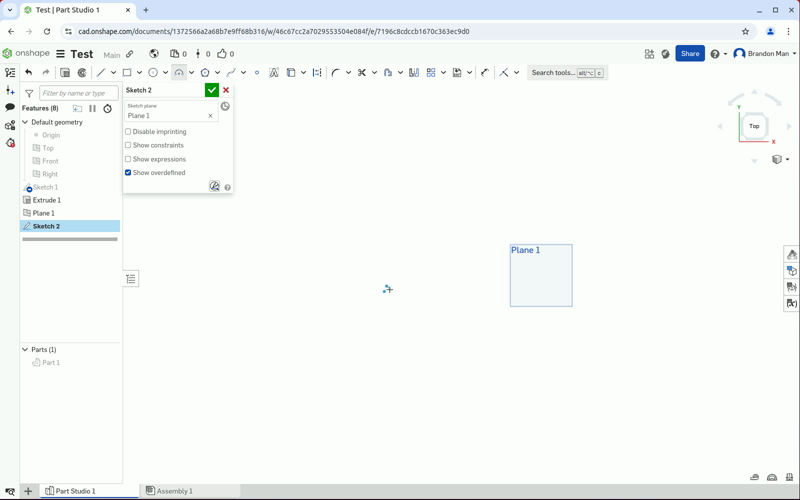
scroll(6)
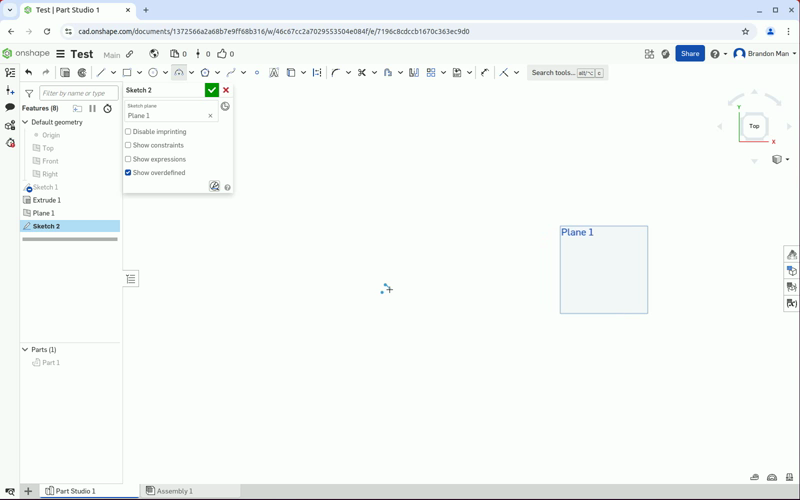
scroll(6)
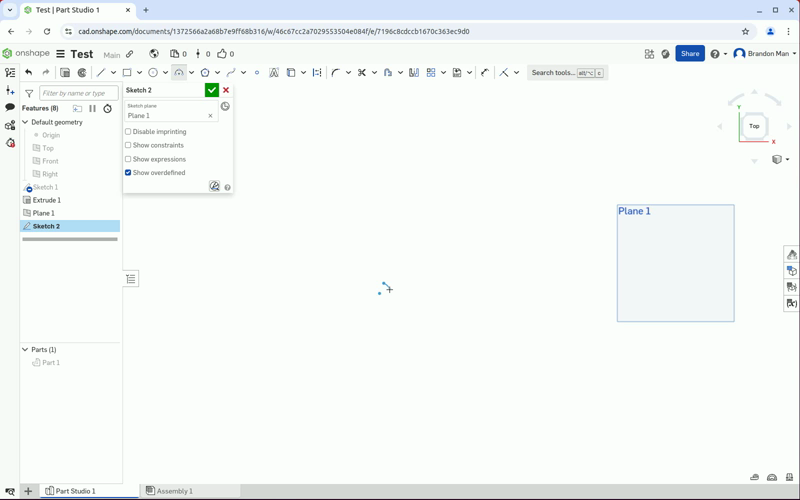
scroll(6)
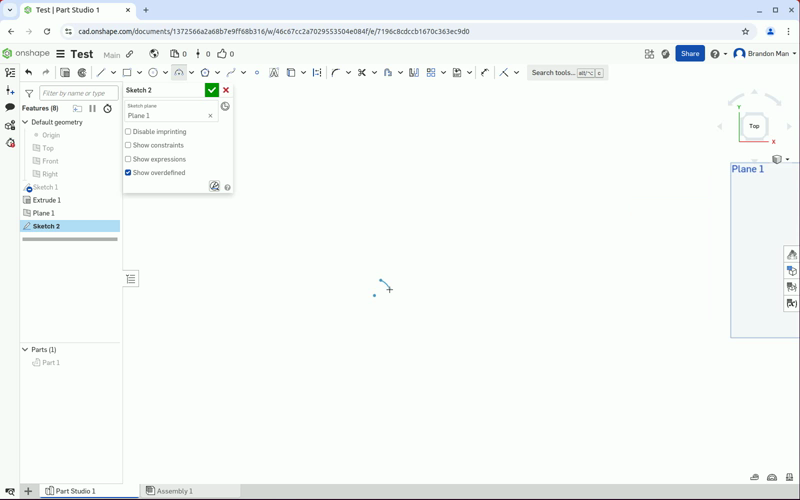
scroll(6)
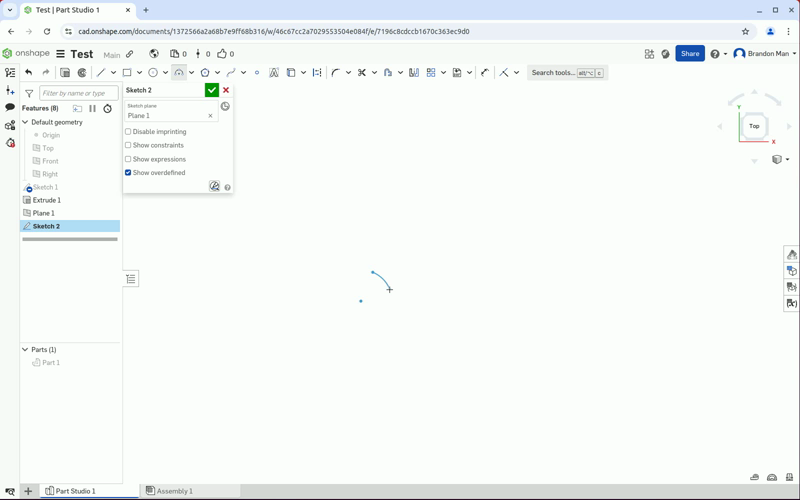
click(389, 289)
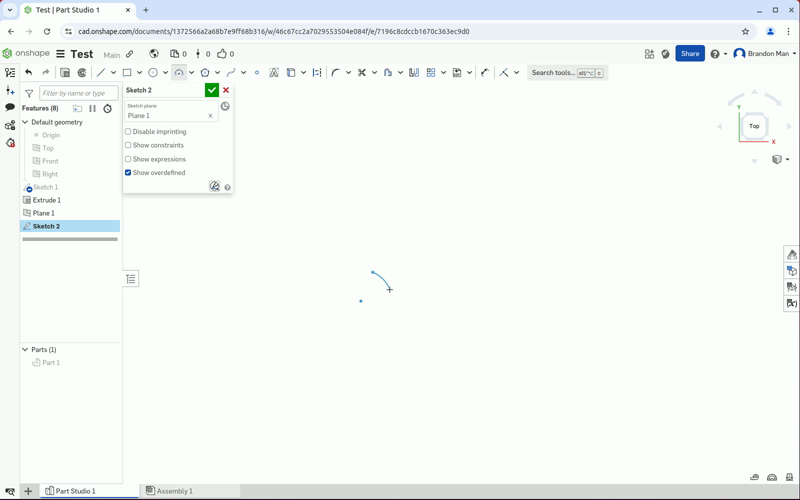
scroll(-6)
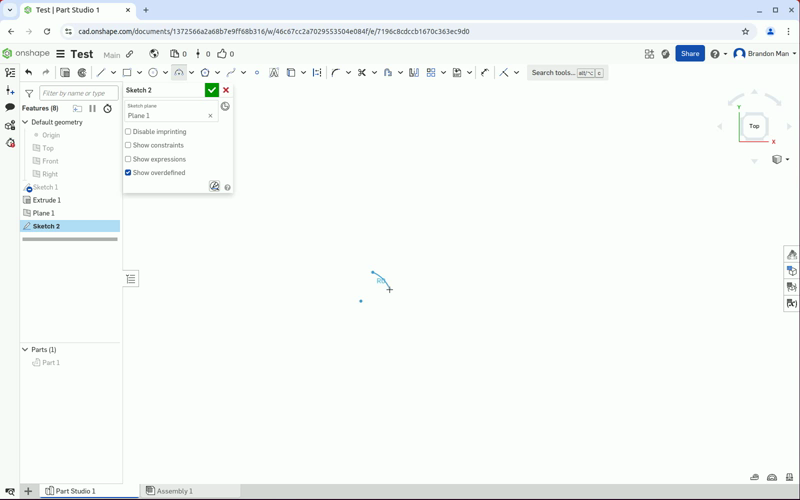
scroll(-6)
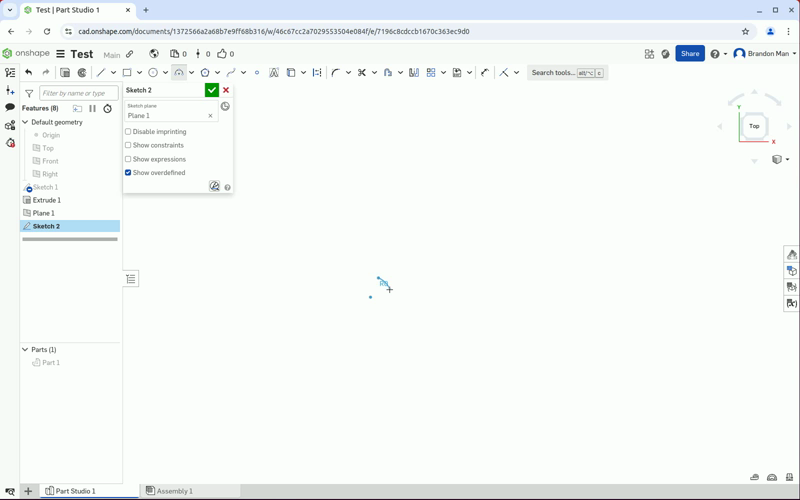
scroll(-6)
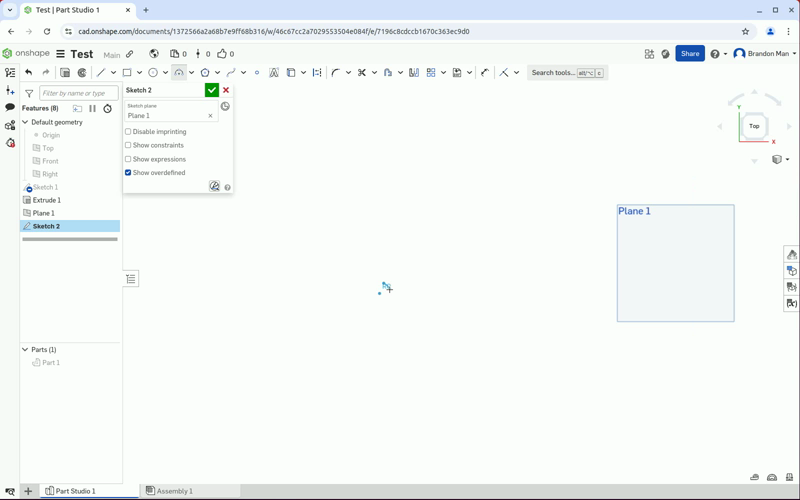
scroll(-6)
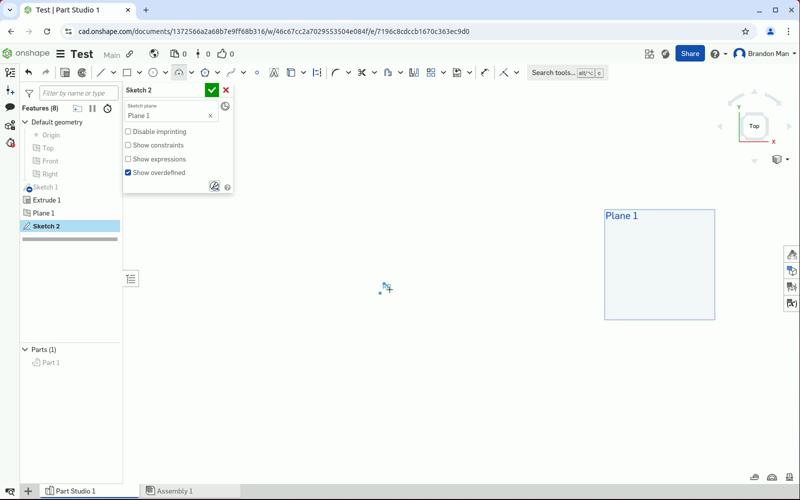
scroll(-6)
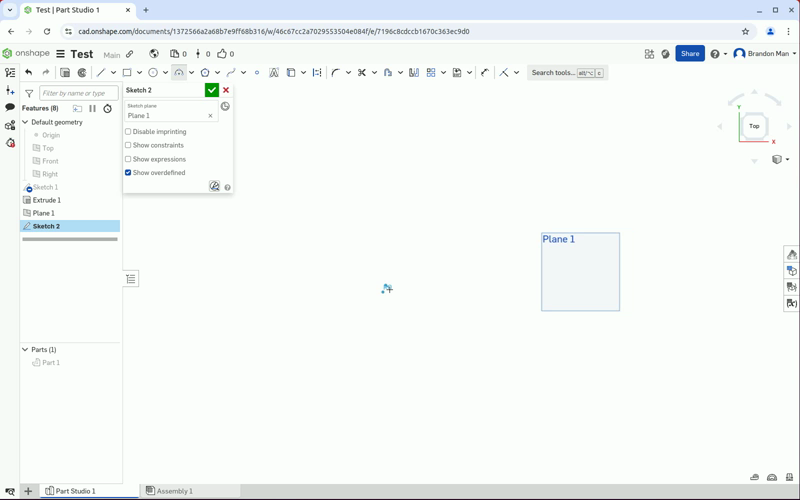
scroll(-6)
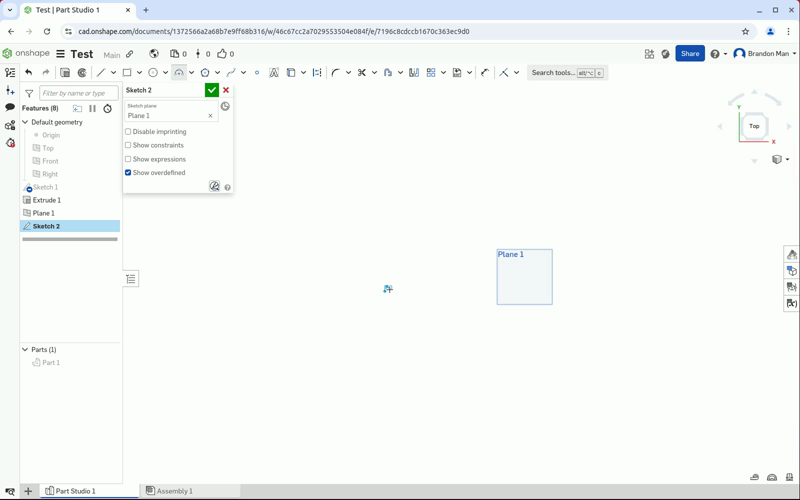
scroll(-6)
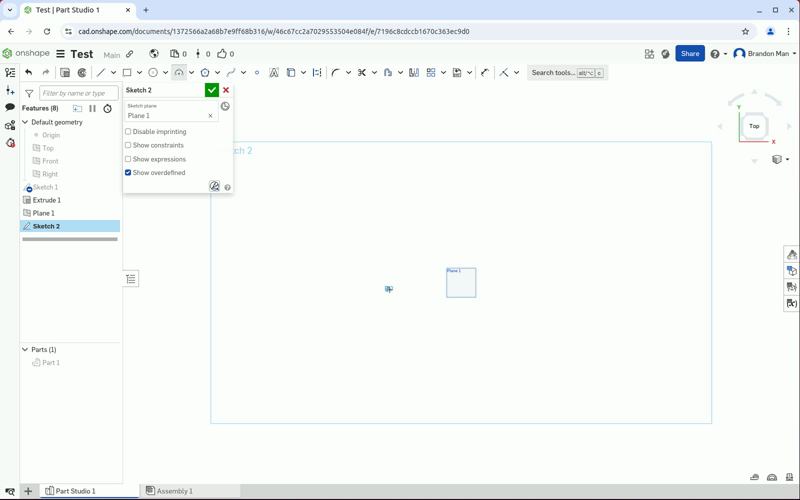
mouse_move(388, 288)
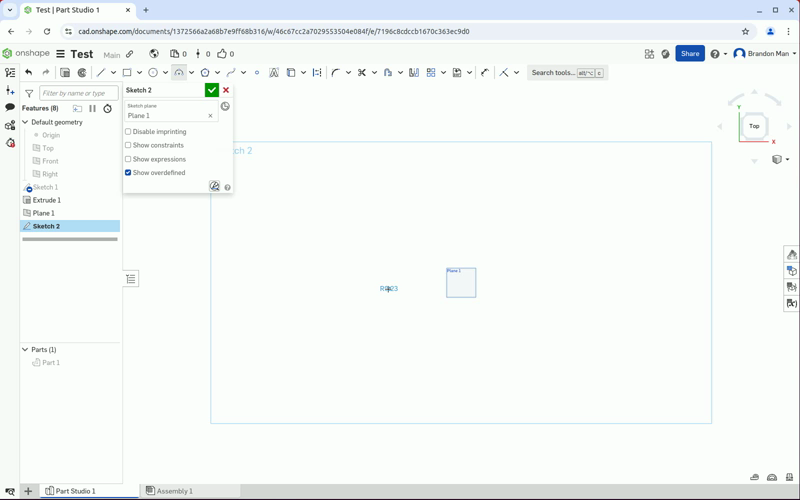
scroll(6)
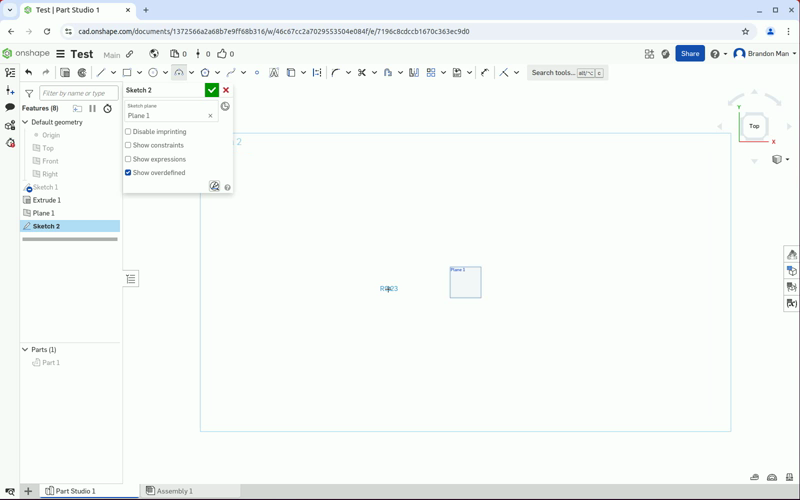
scroll(6)
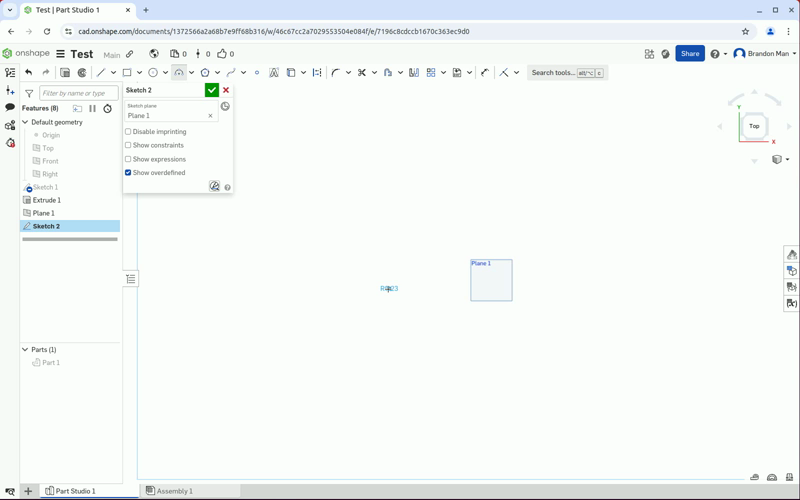
scroll(6)
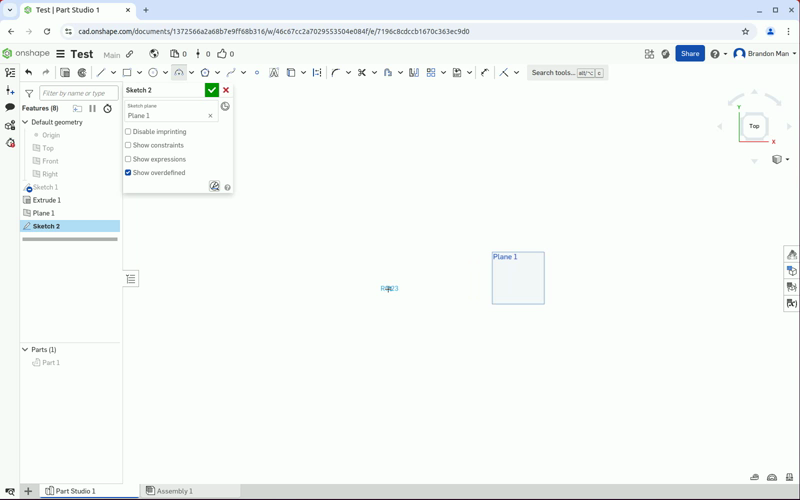
scroll(6)
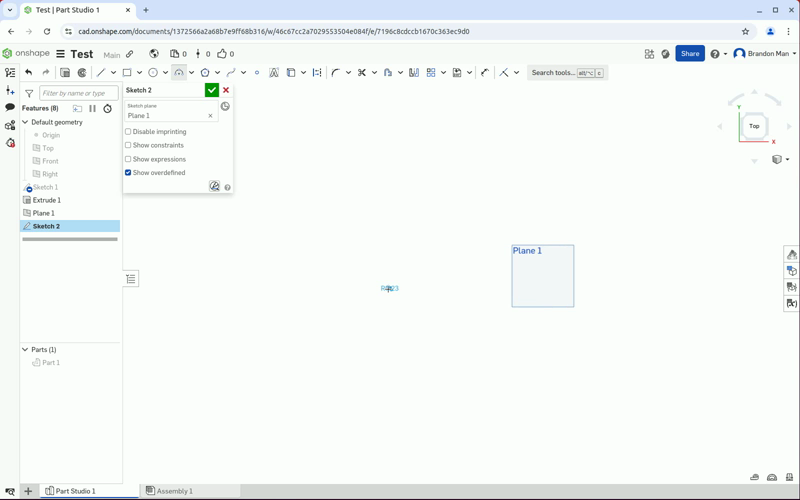
scroll(6)
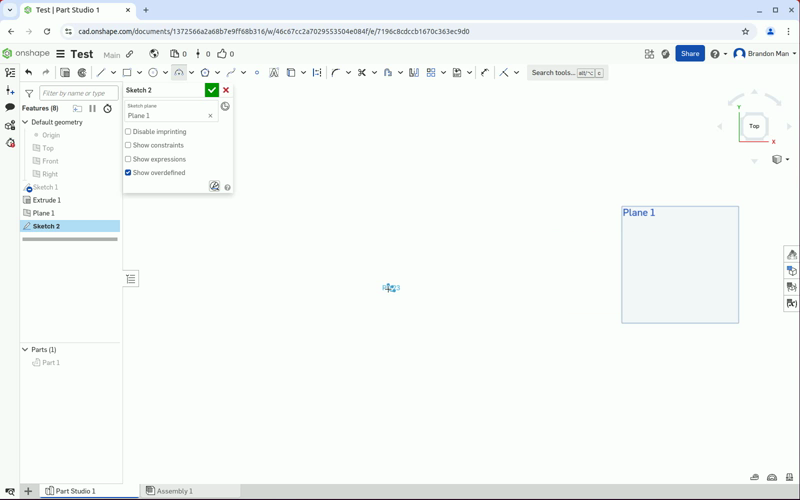
scroll(6)
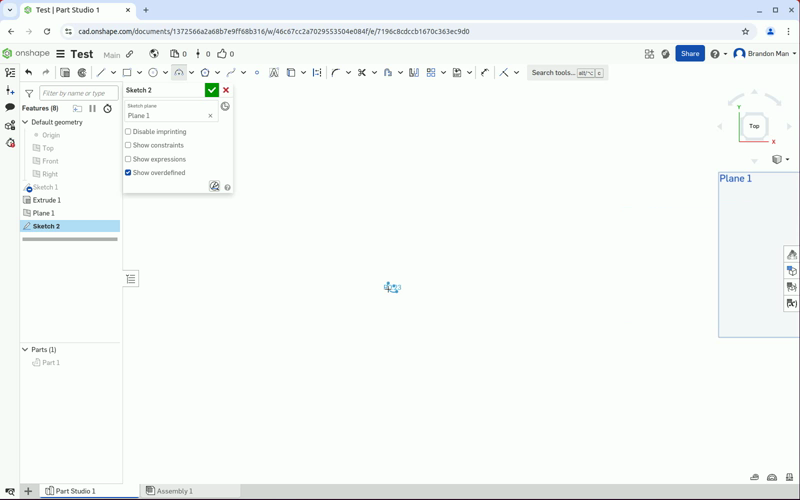
scroll(6)
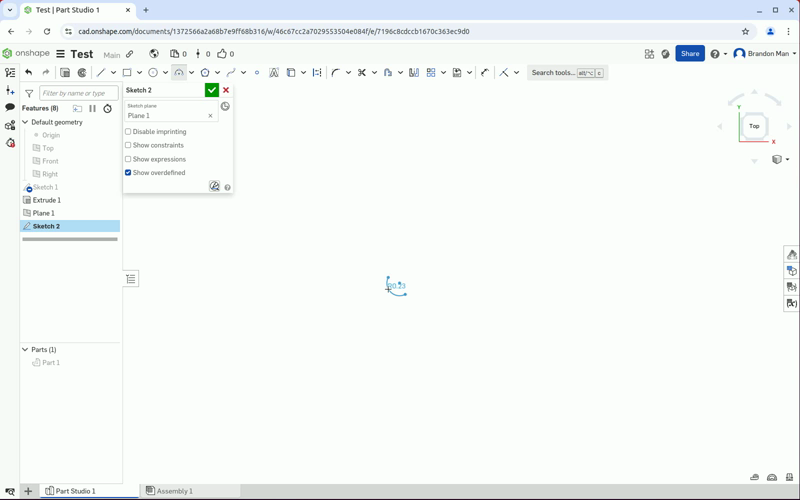
click(388, 288)
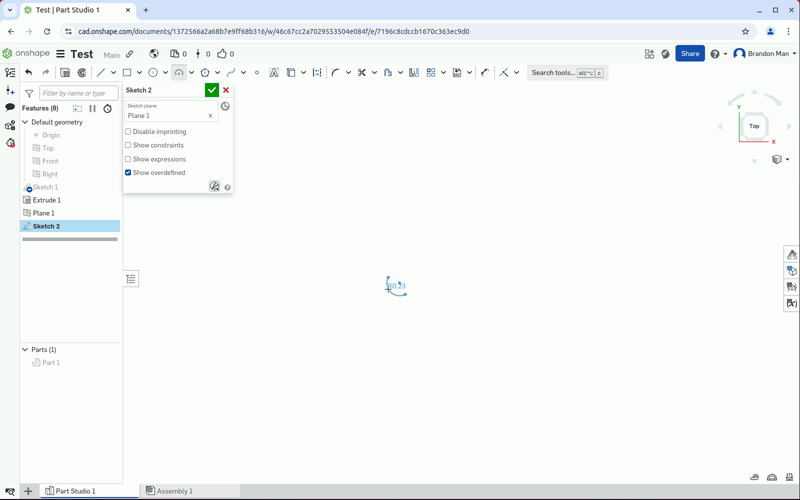
scroll(-6)
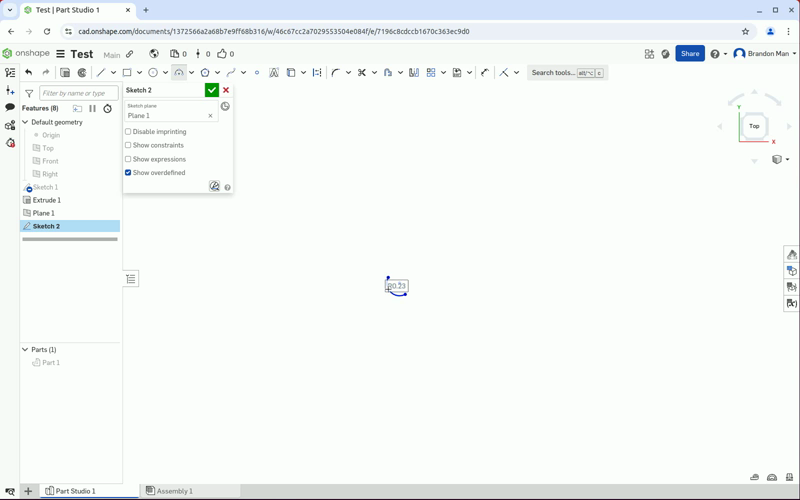
scroll(-6)
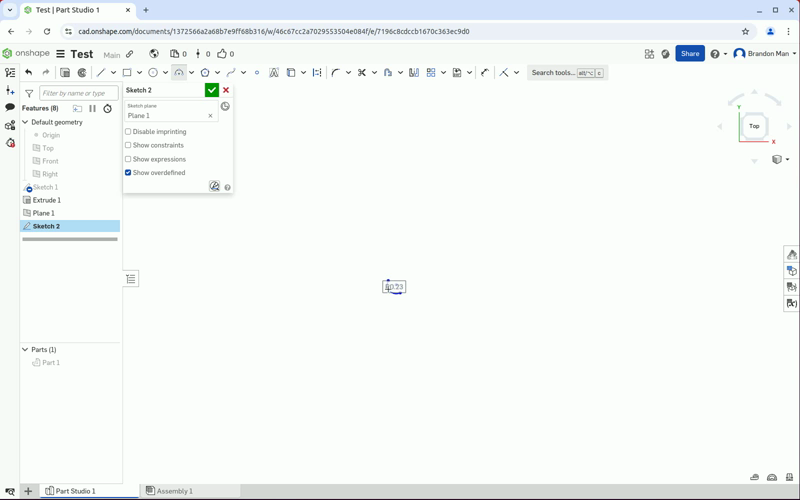
scroll(-6)
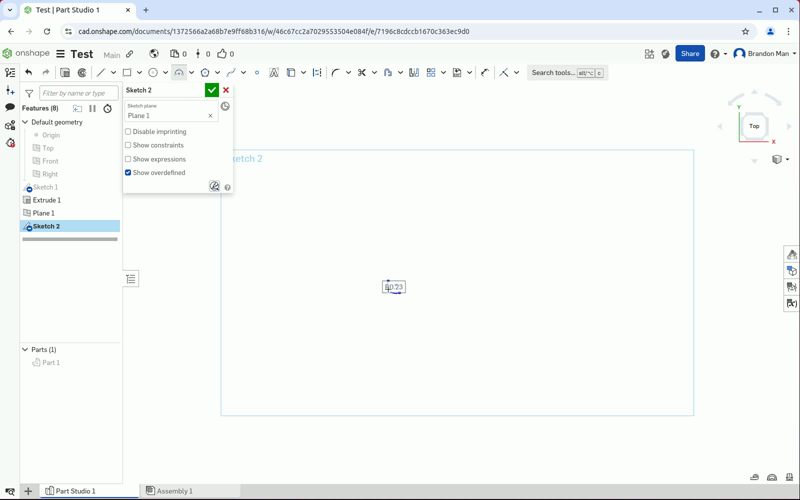
scroll(-6)
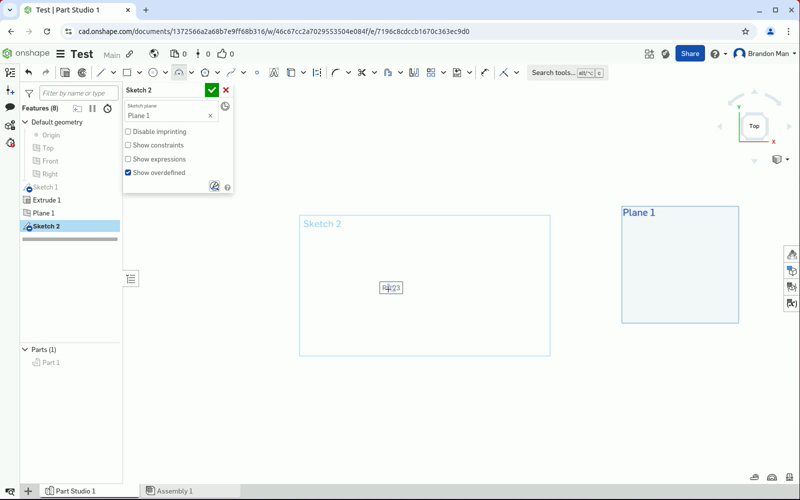
scroll(-6)
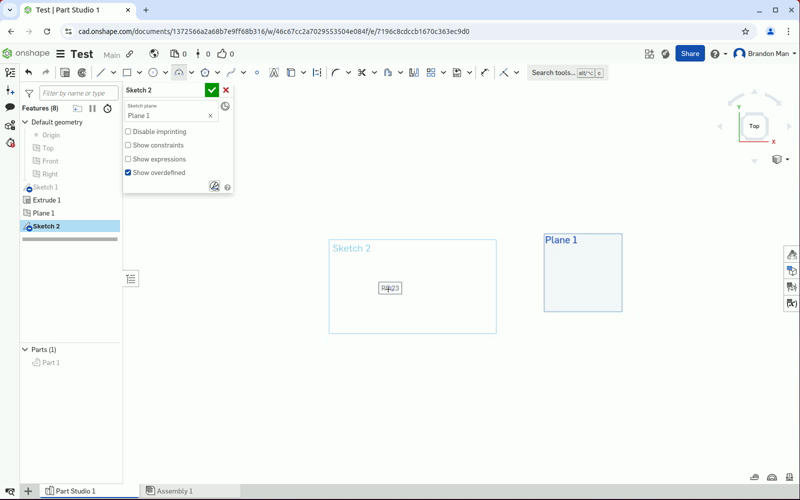
scroll(-6)
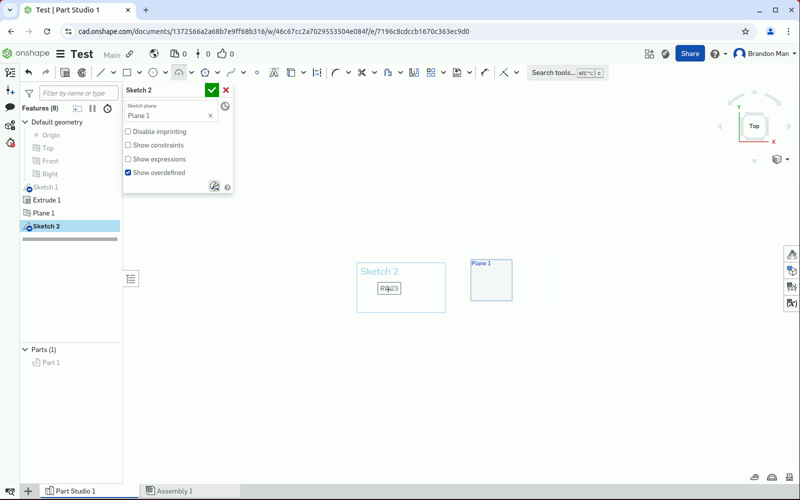
scroll(-6)
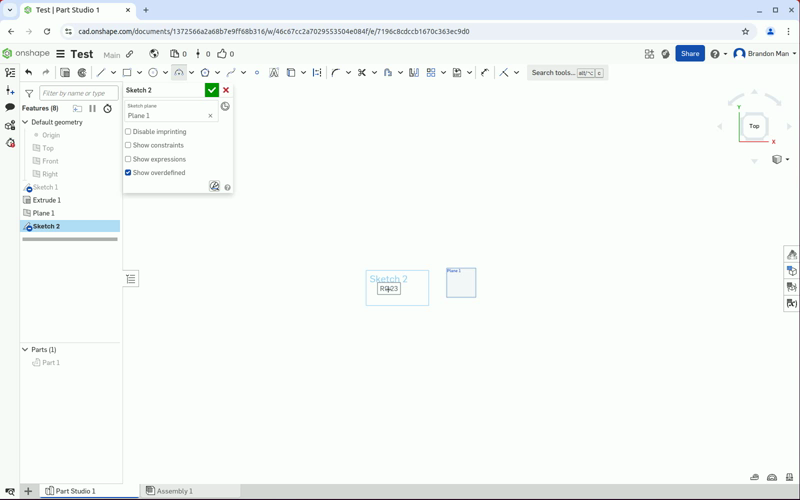
key_up(shift)
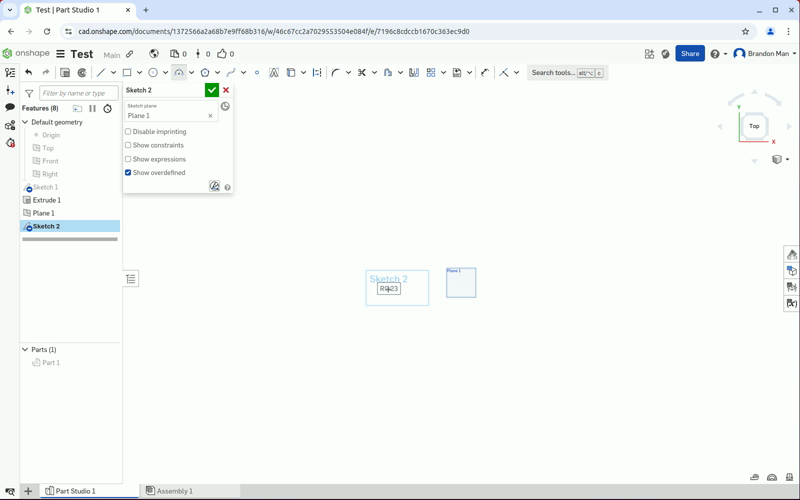
key(esc)
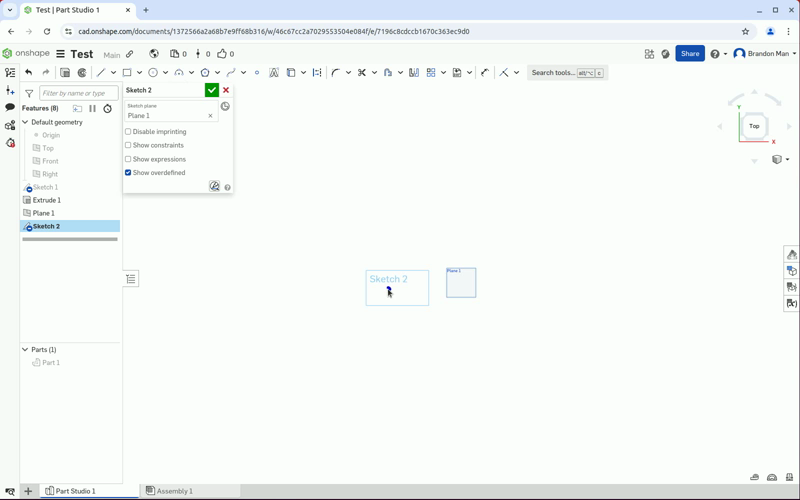
key(l)
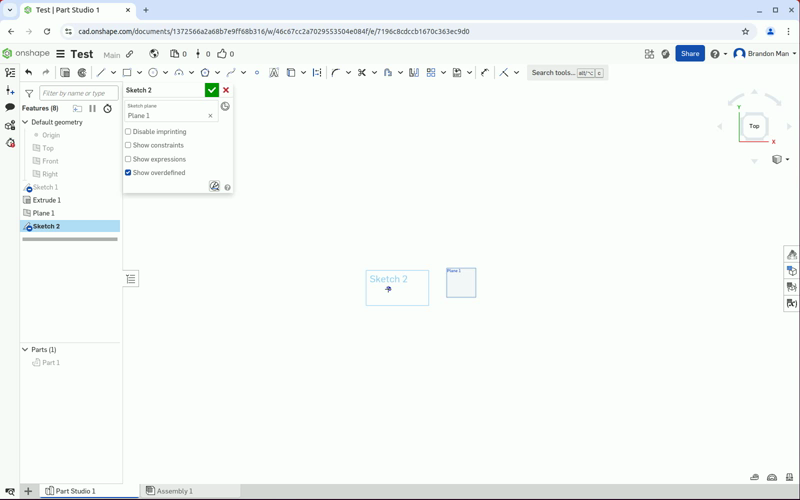
mouse_move(389, 289)
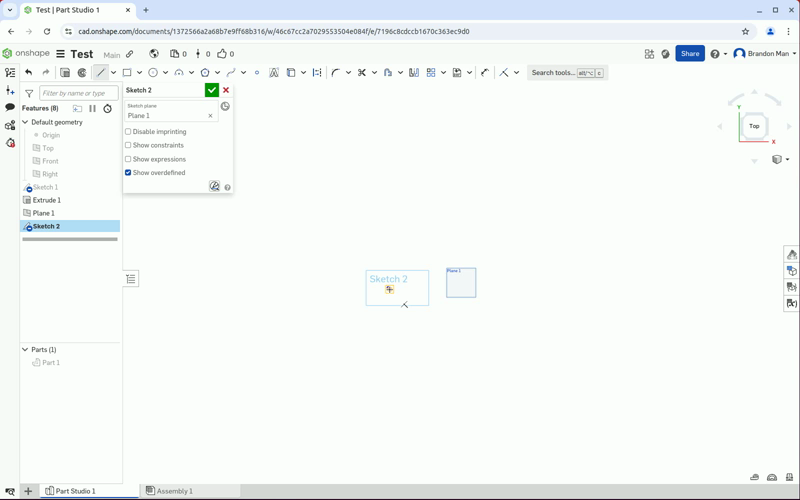
scroll(6)
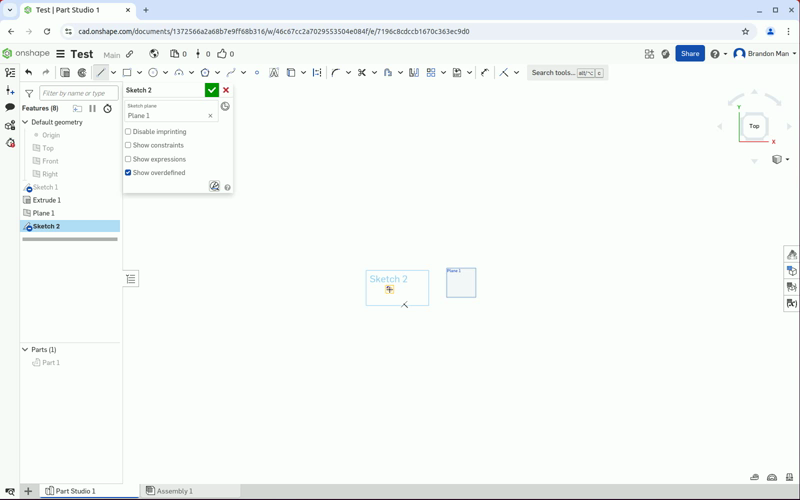
scroll(6)
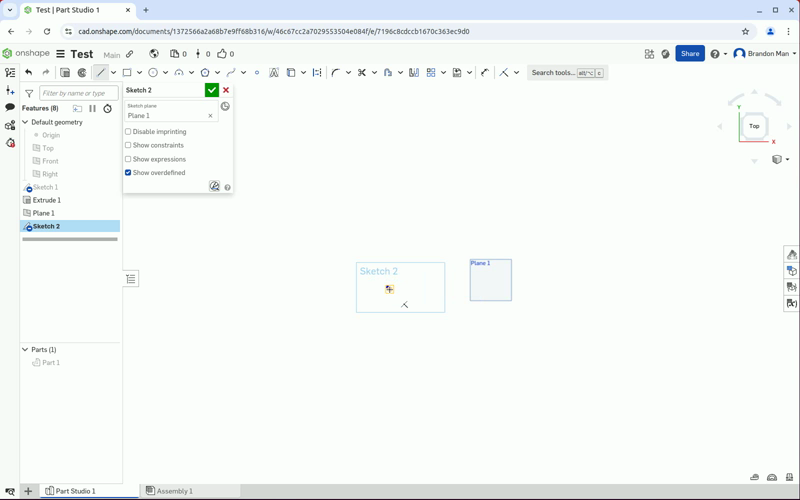
scroll(6)
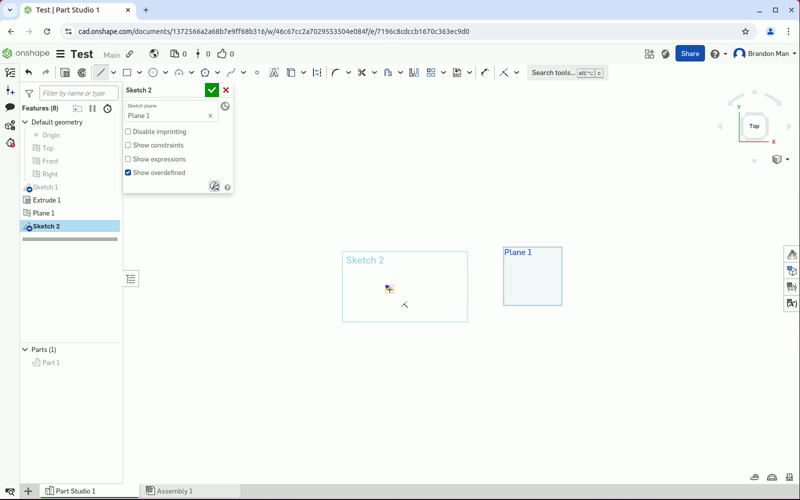
scroll(6)
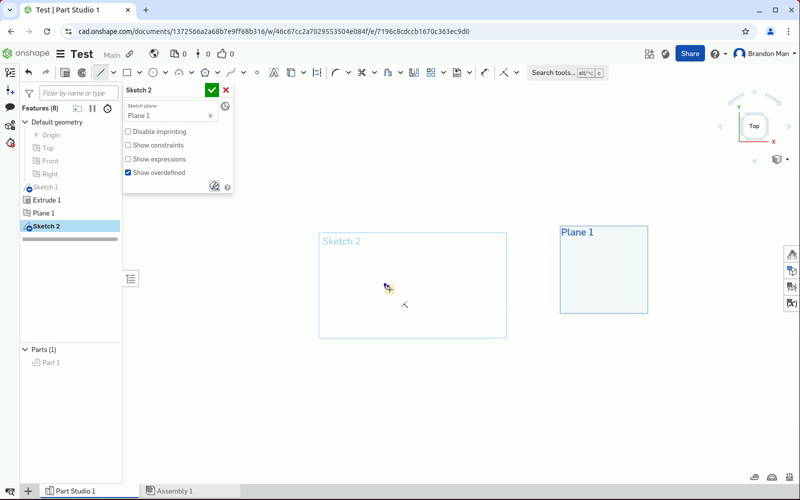
scroll(6)
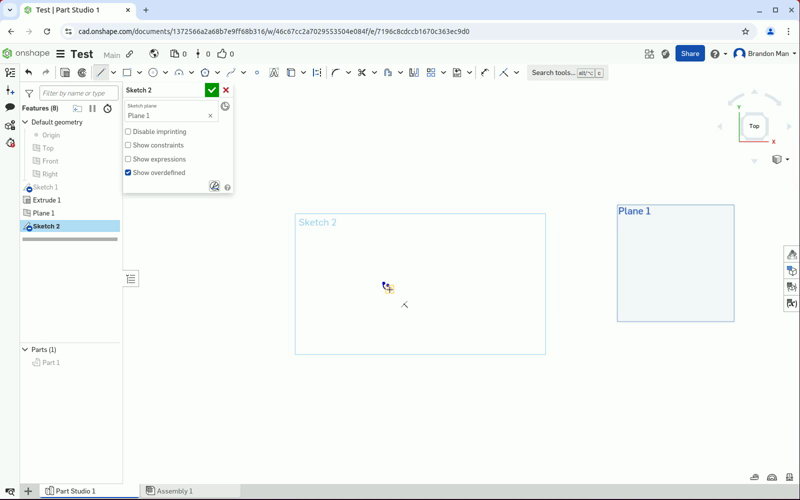
scroll(6)
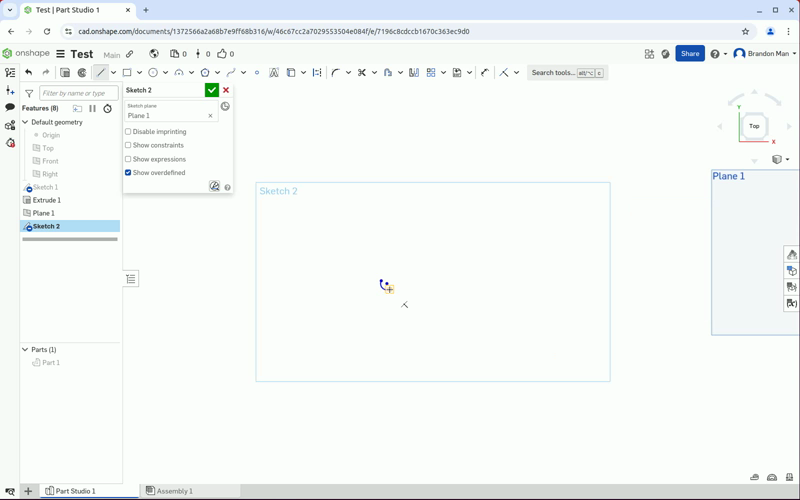
scroll(6)
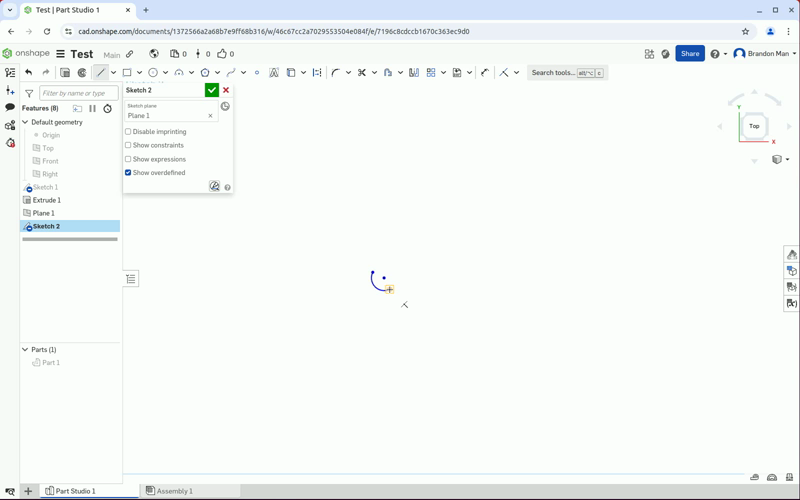
click(389, 289)
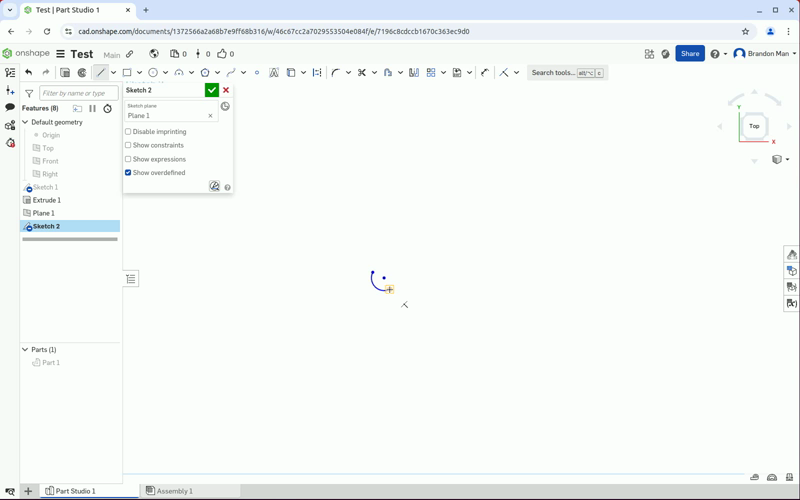
scroll(-6)
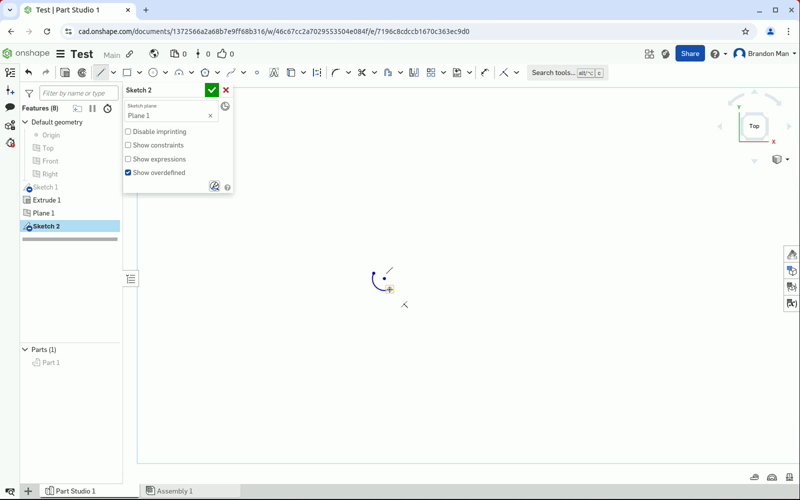
scroll(-6)
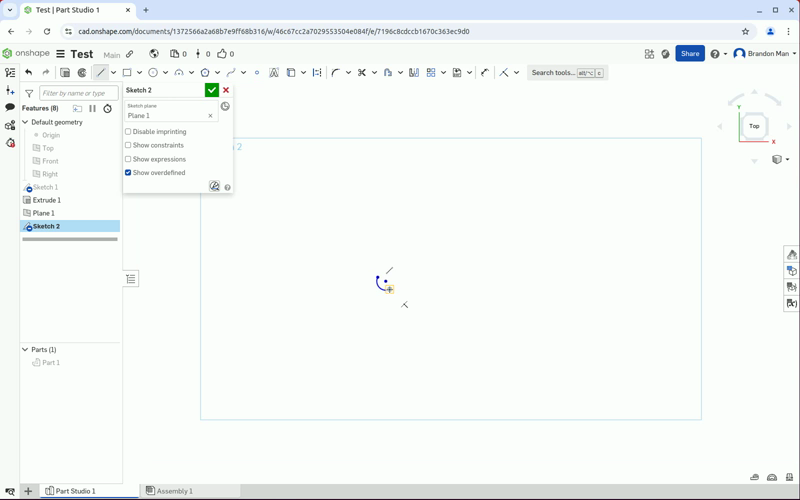
scroll(-6)
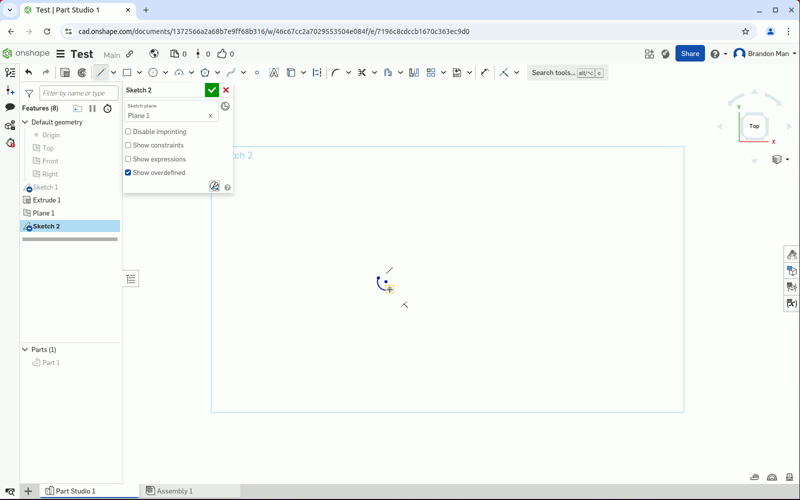
scroll(-6)
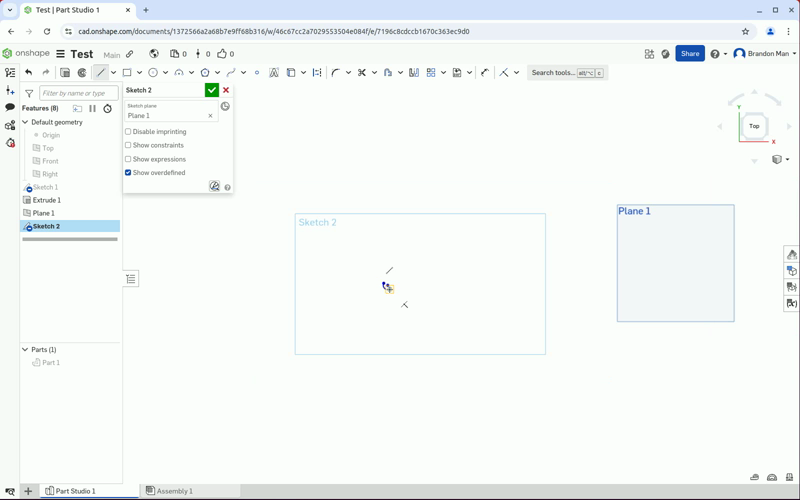
scroll(-6)
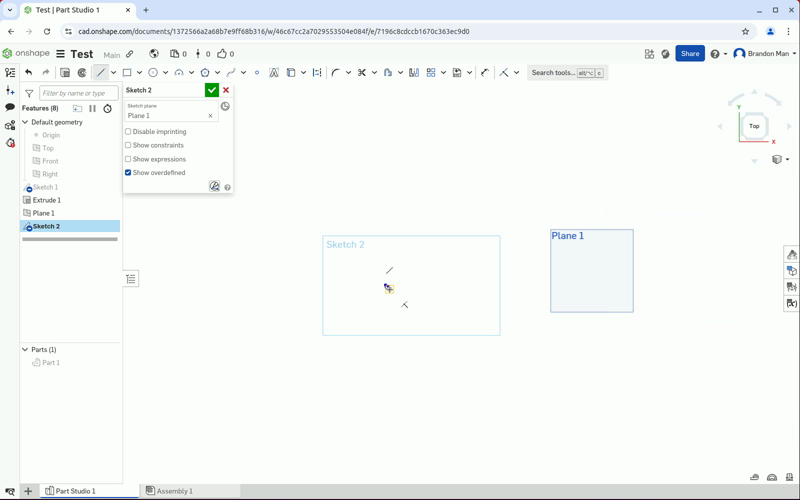
scroll(-6)
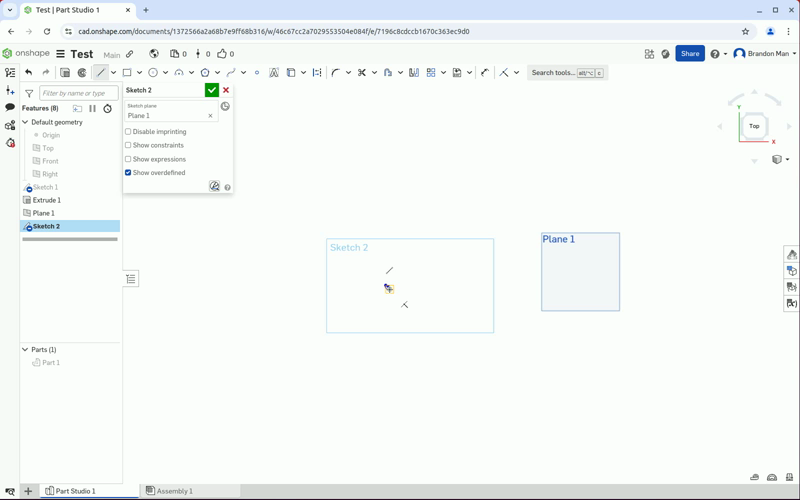
scroll(-6)
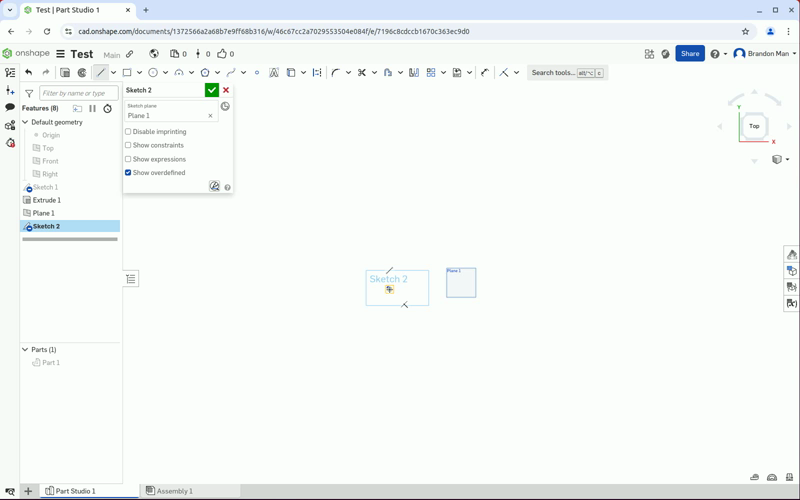
key_down(shift)
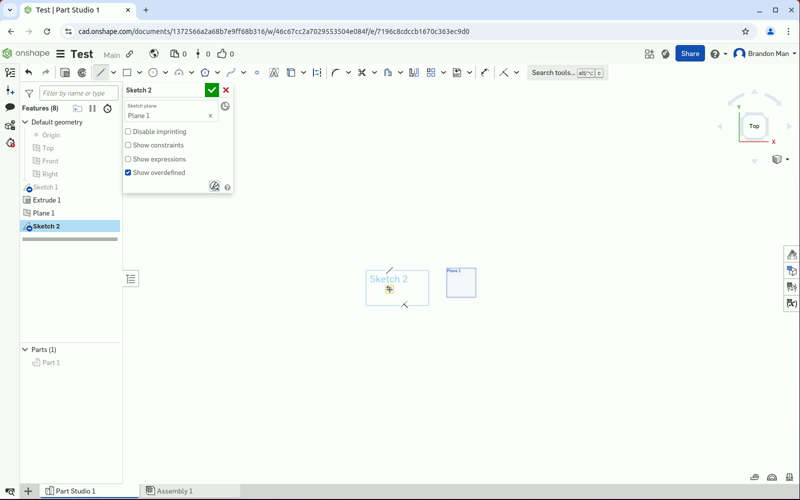
mouse_move(419, 289)
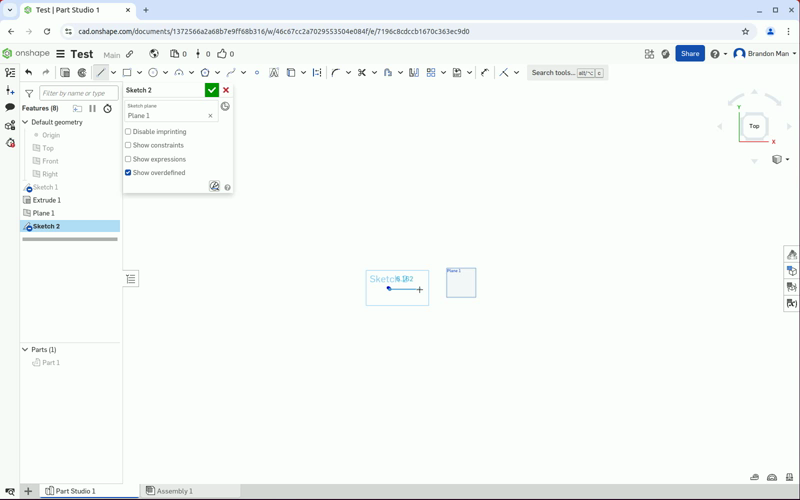
mouse_move(397, 289)
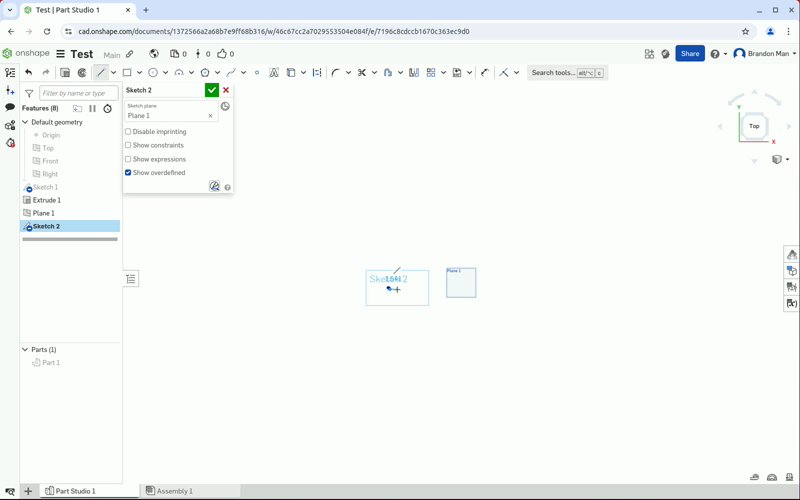
click(397, 289)
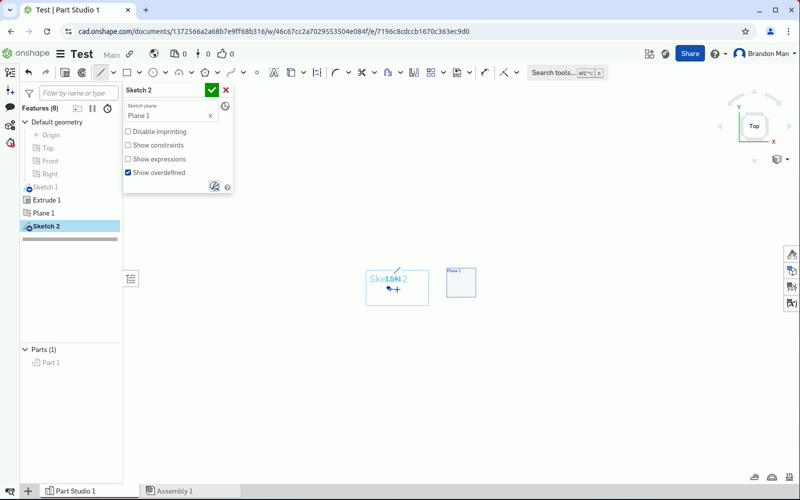
key_up(shift)
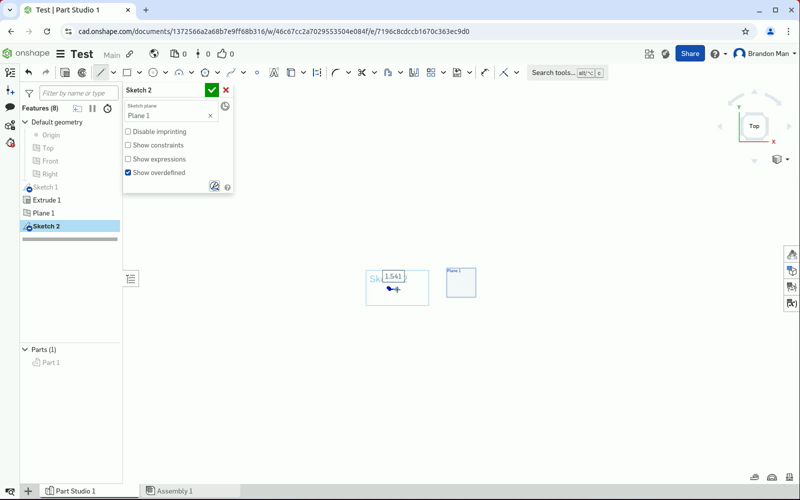
key(esc)
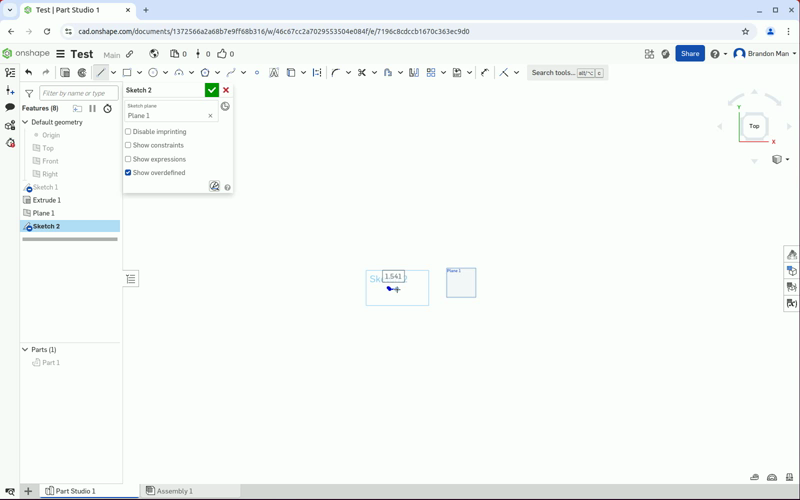
key(a)
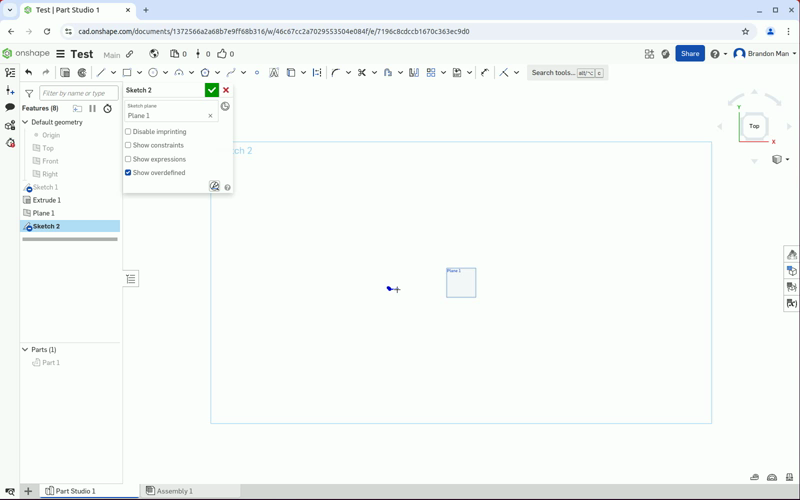
mouse_move(397, 289)
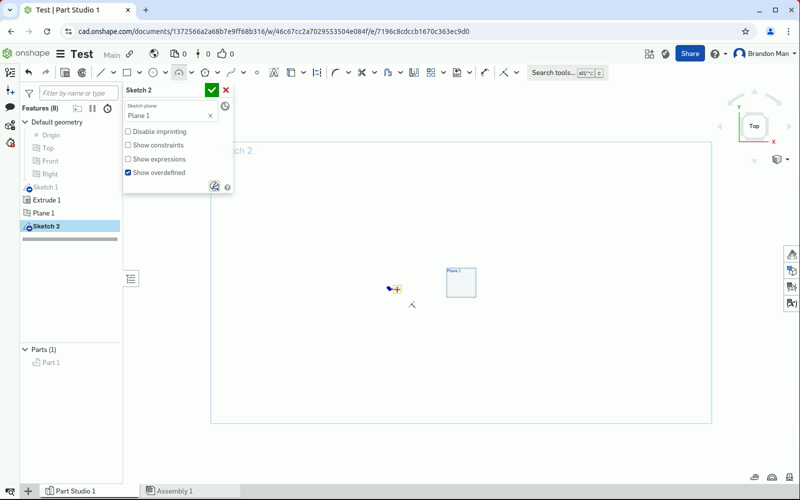
click(397, 289)
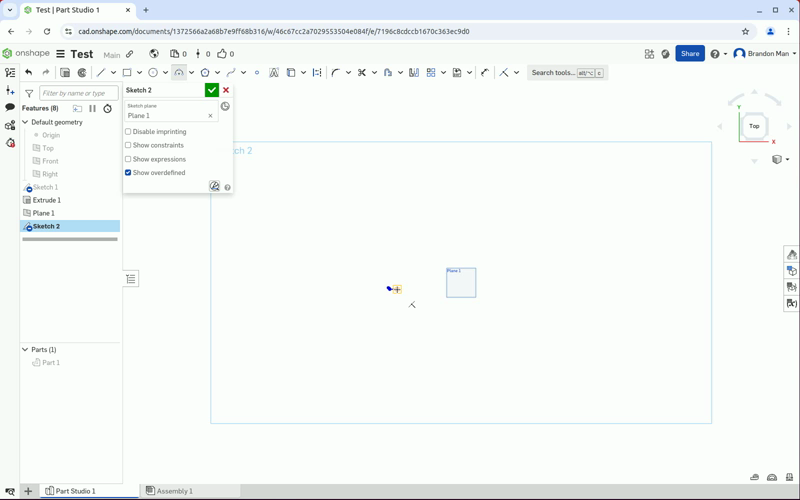
key_down(shift)
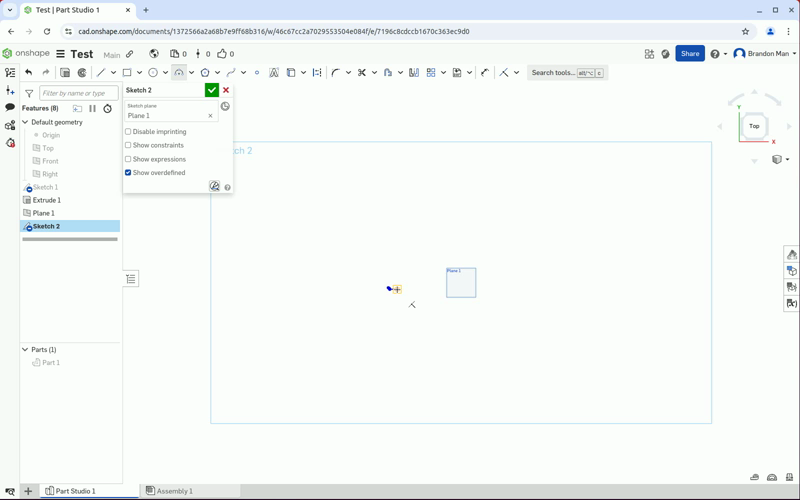
mouse_move(524, 290)
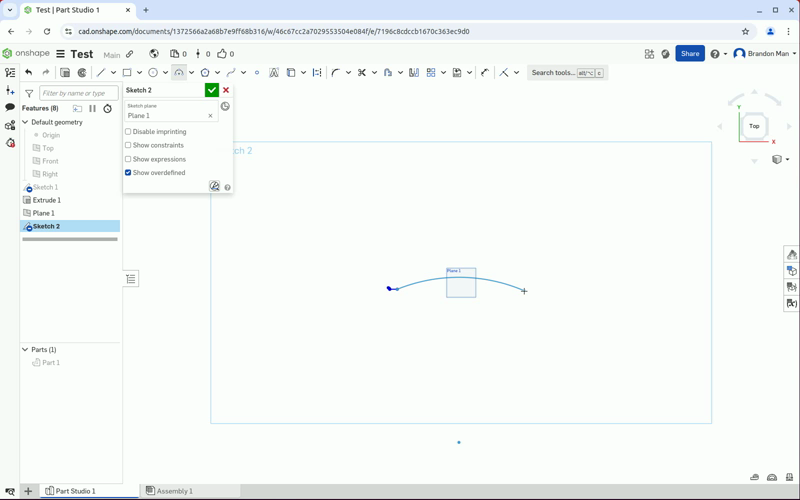
click(524, 290)
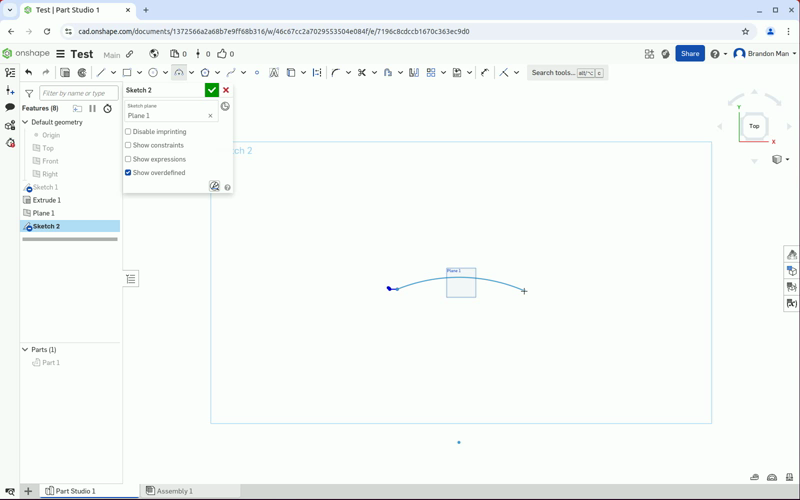
mouse_move(459, 346)
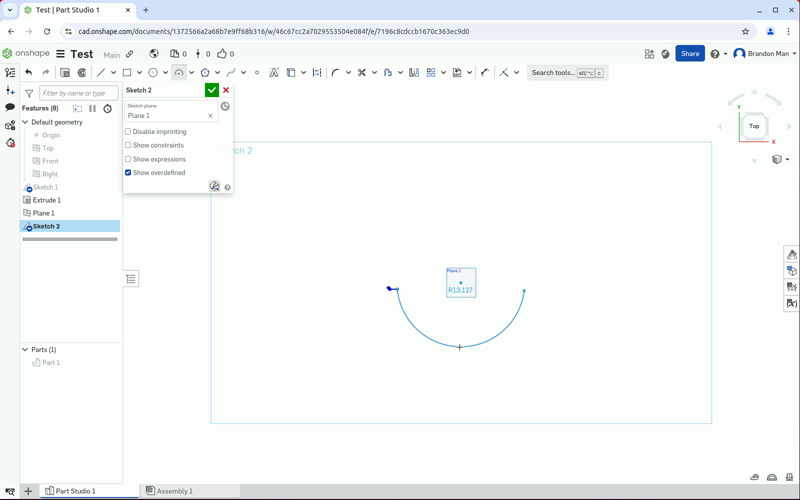
click(459, 346)
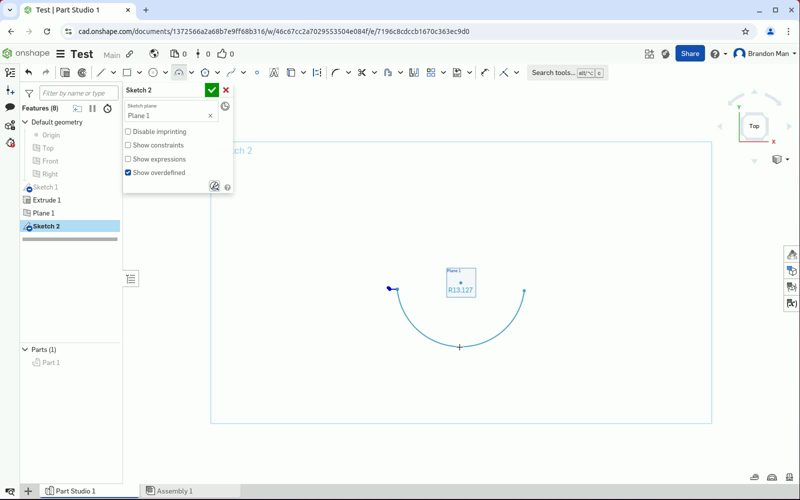
key_up(shift)
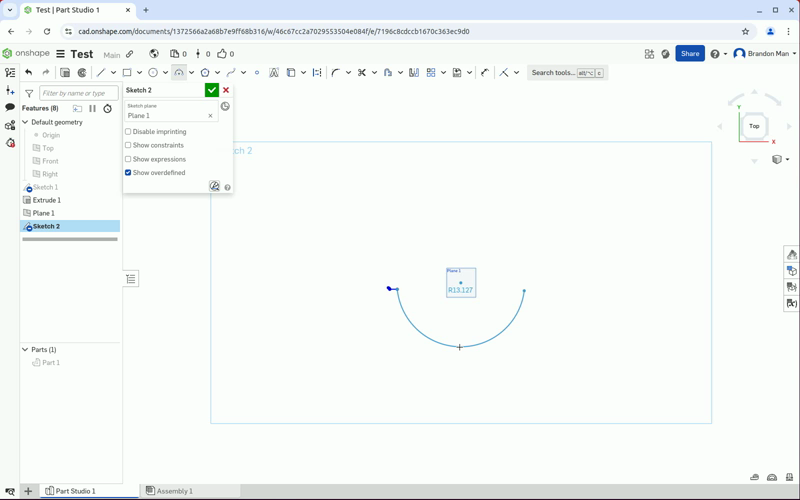
key(esc)
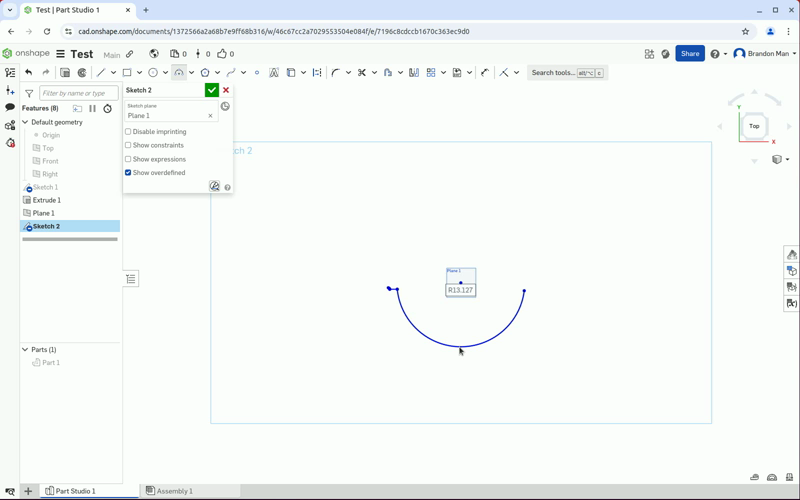
key(l)
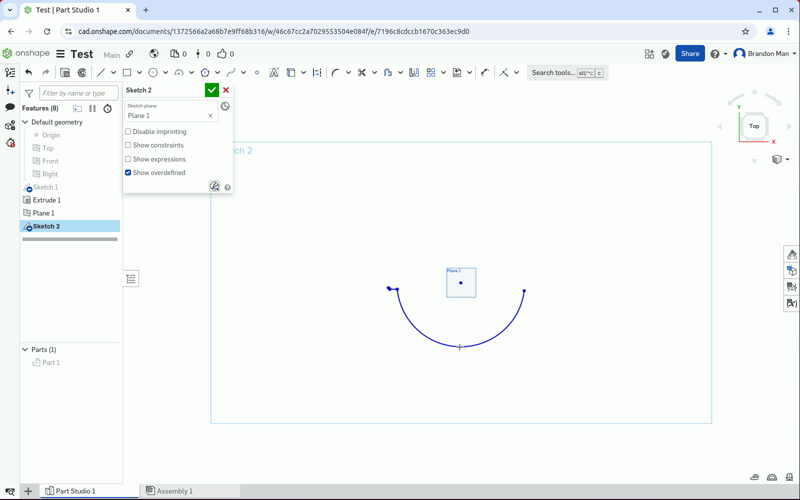
mouse_move(524, 290)
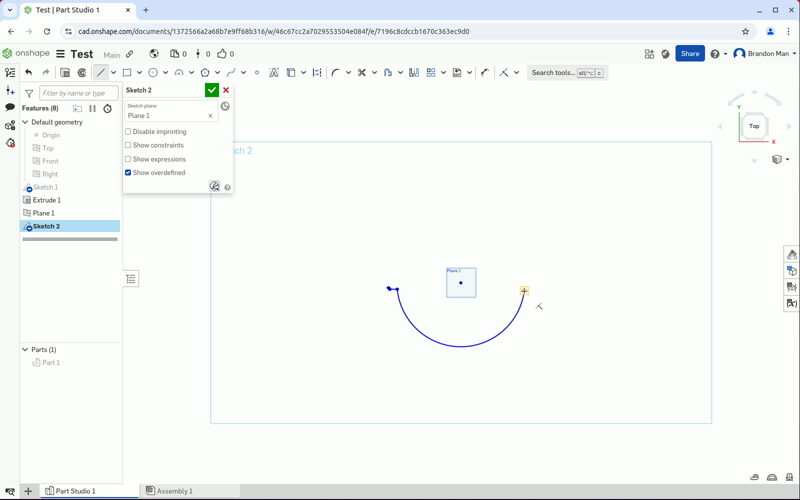
click(524, 290)
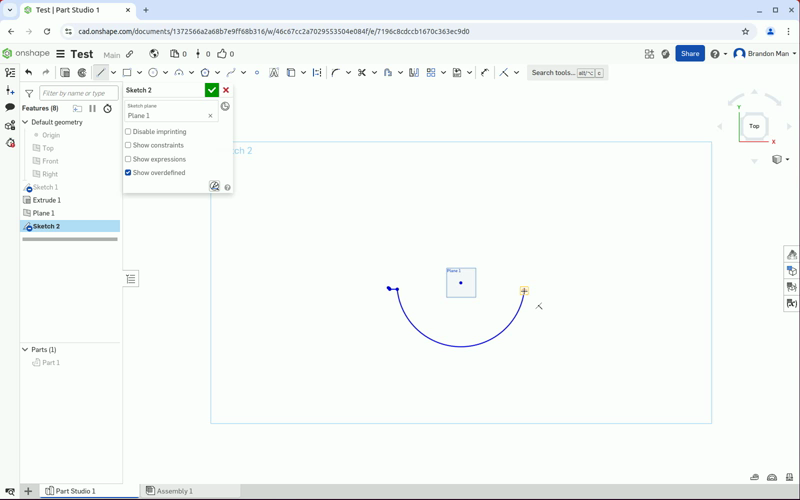
key_down(shift)
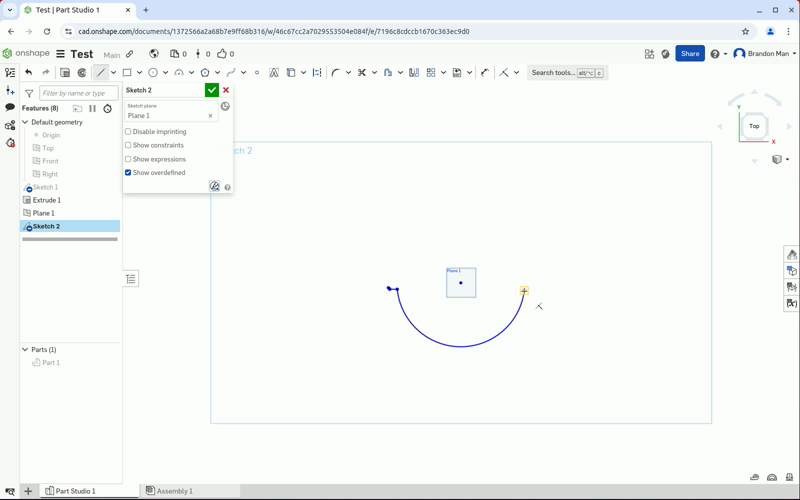
mouse_move(554, 290)
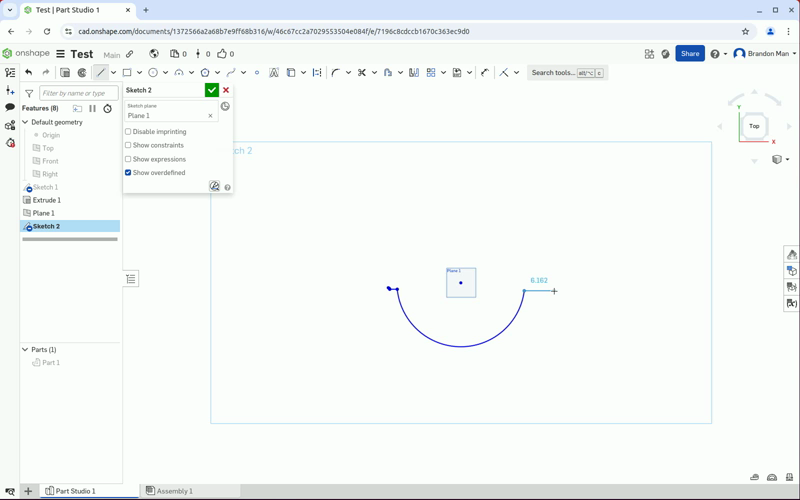
mouse_move(531, 290)
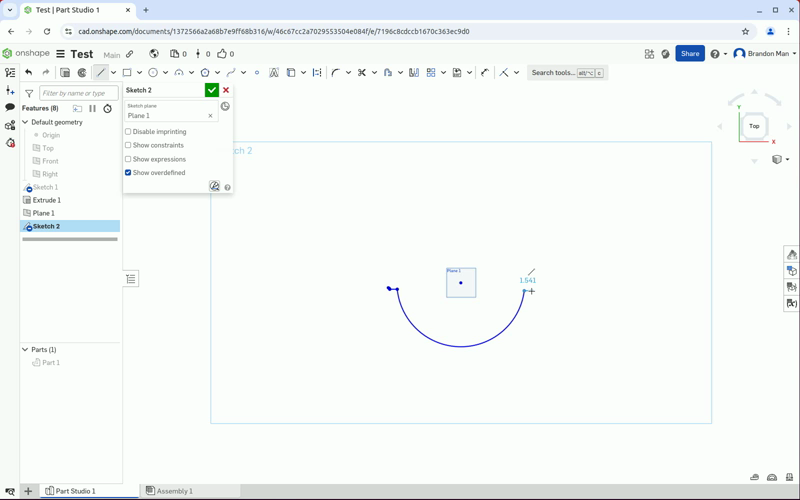
click(531, 290)
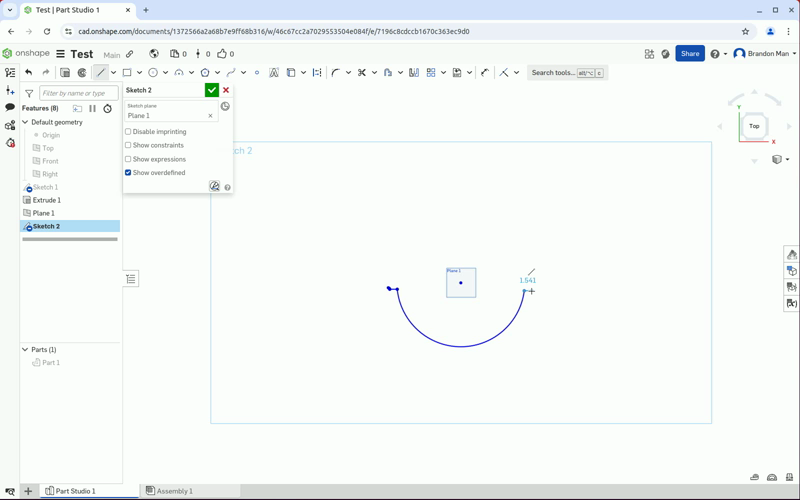
key_up(shift)
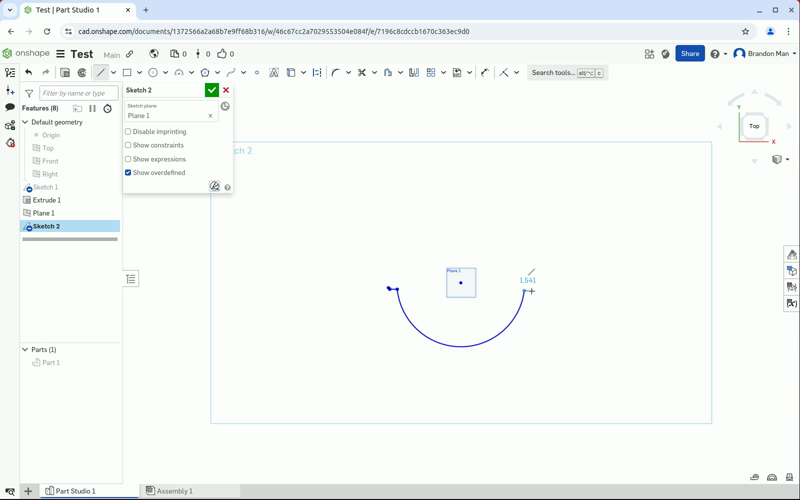
key(esc)
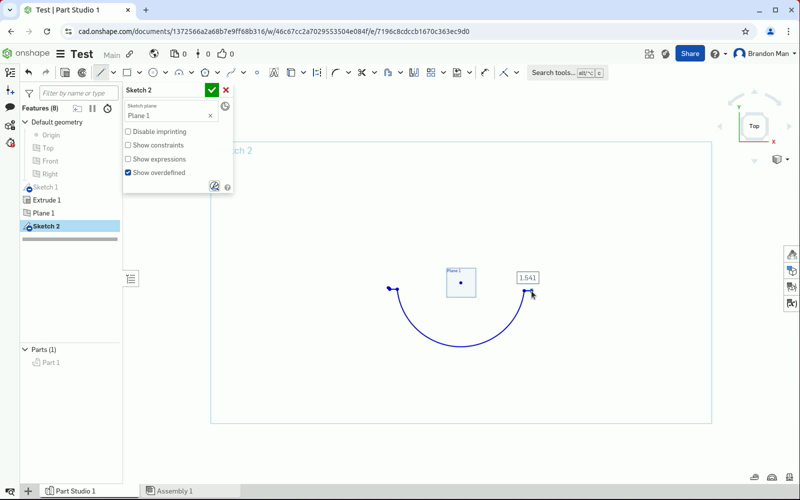
key(a)
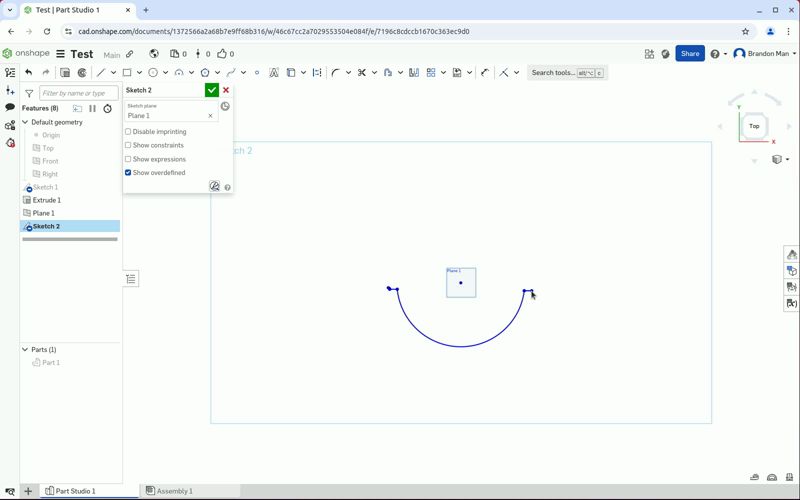
mouse_move(531, 290)
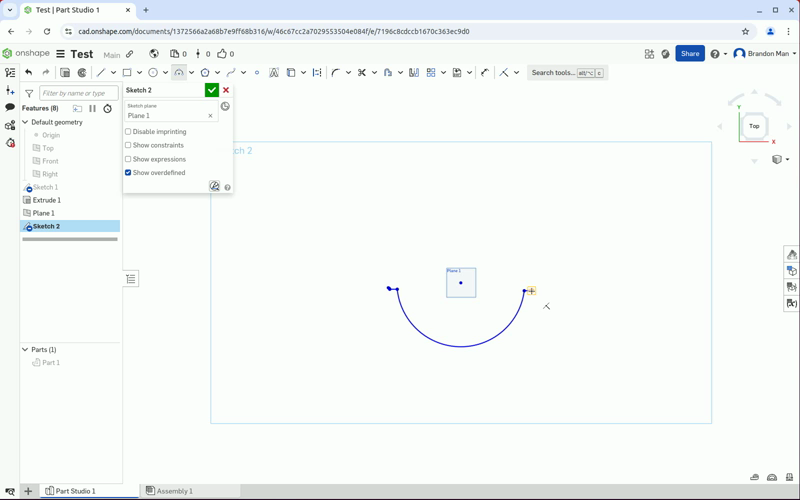
click(531, 290)
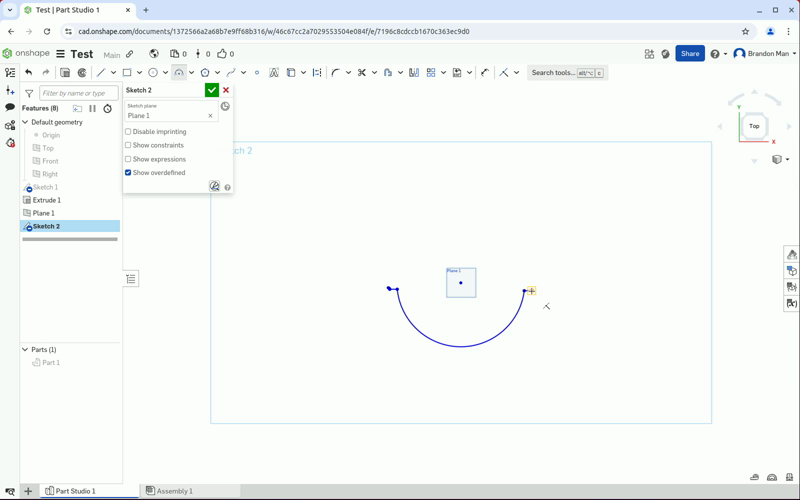
key_down(shift)
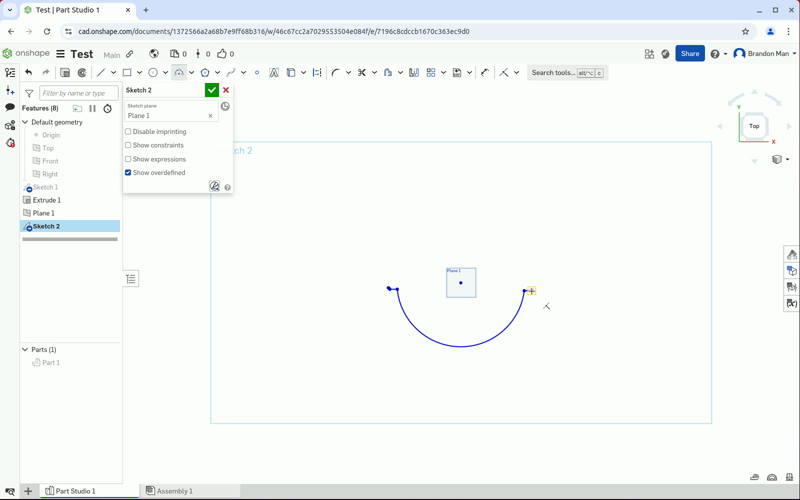
mouse_move(533, 289)
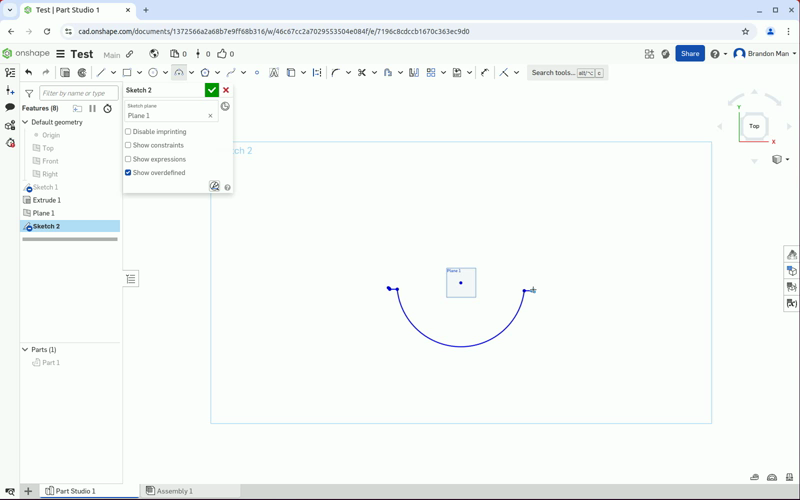
scroll(6)
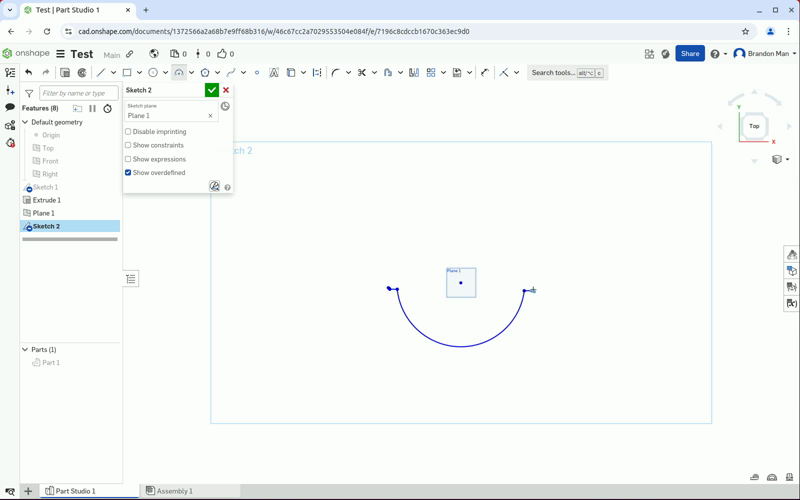
scroll(6)
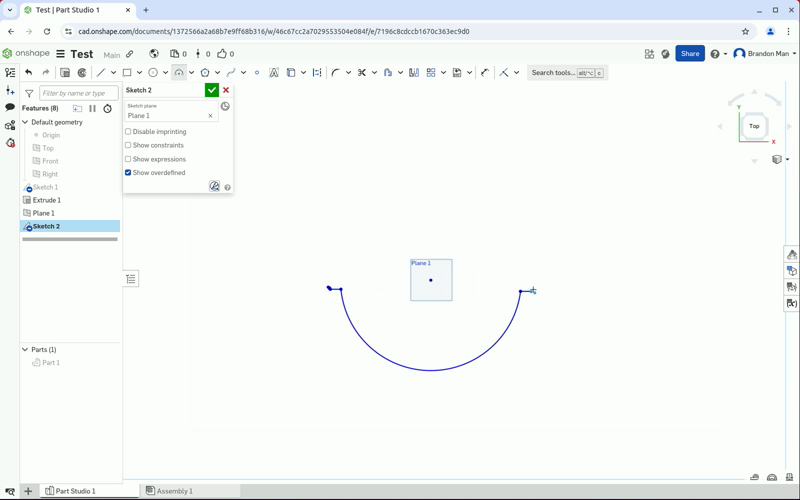
scroll(6)
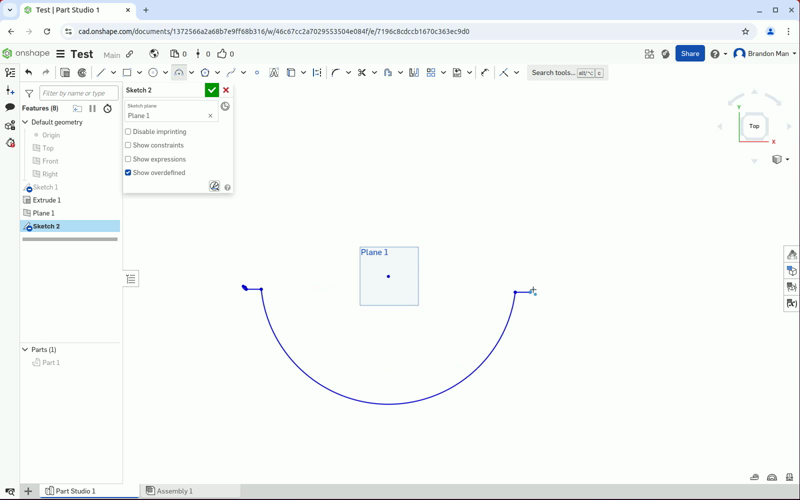
scroll(6)
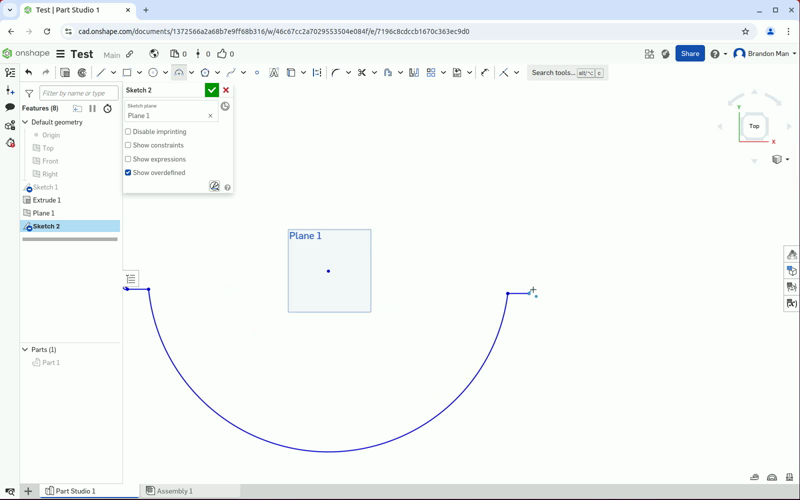
scroll(6)
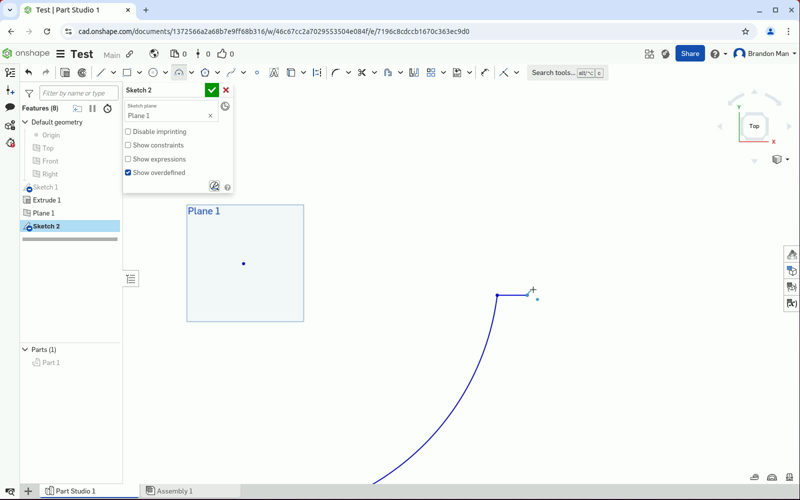
scroll(6)
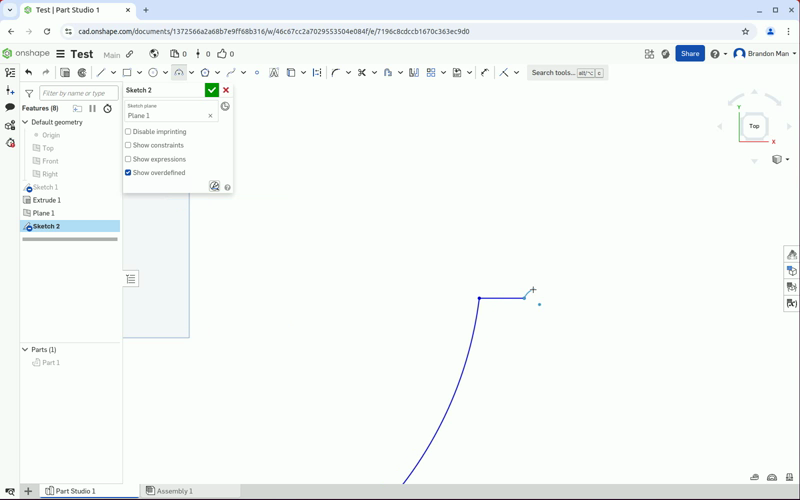
scroll(6)
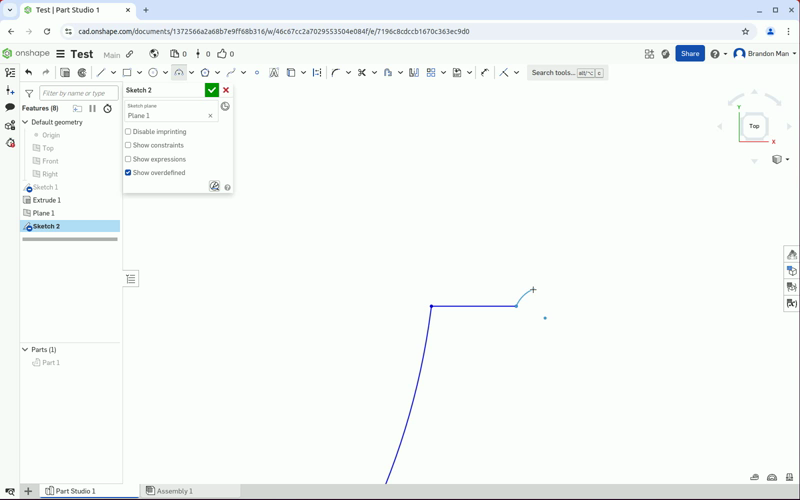
click(533, 289)
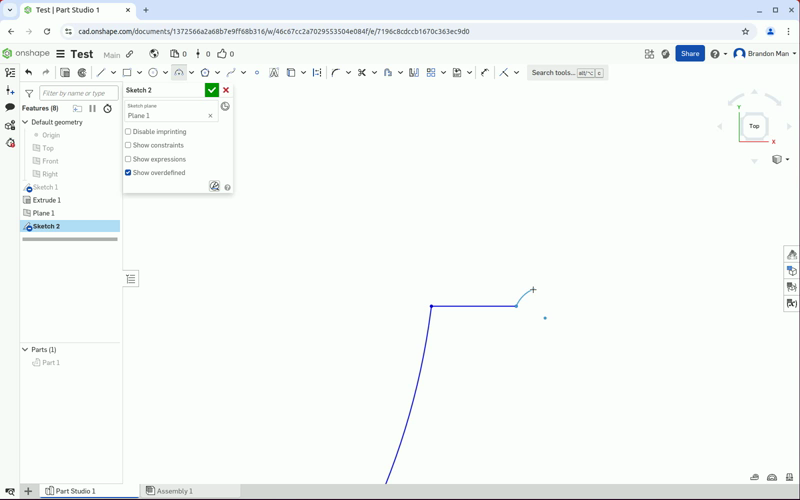
scroll(-6)
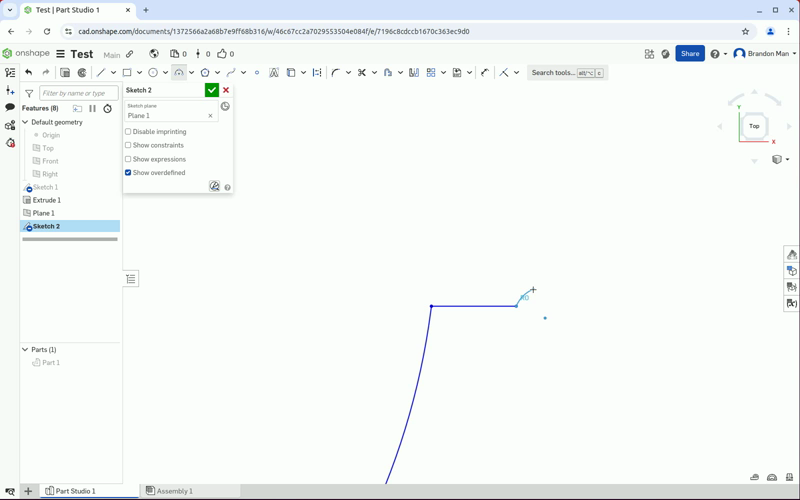
scroll(-6)
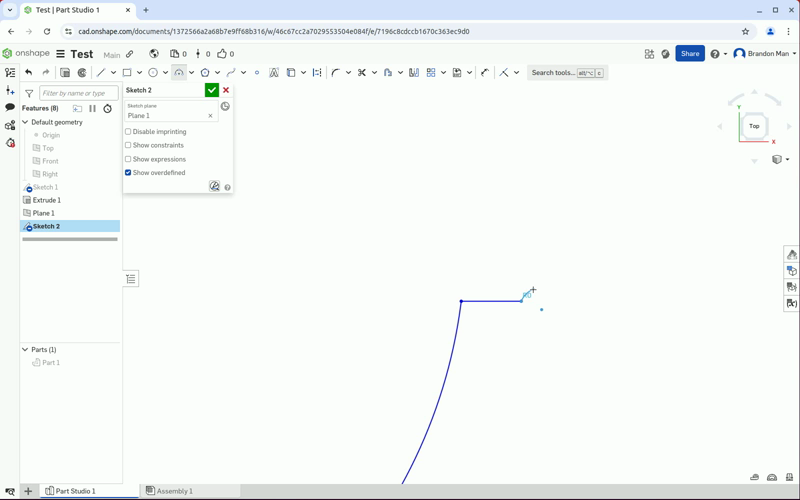
scroll(-6)
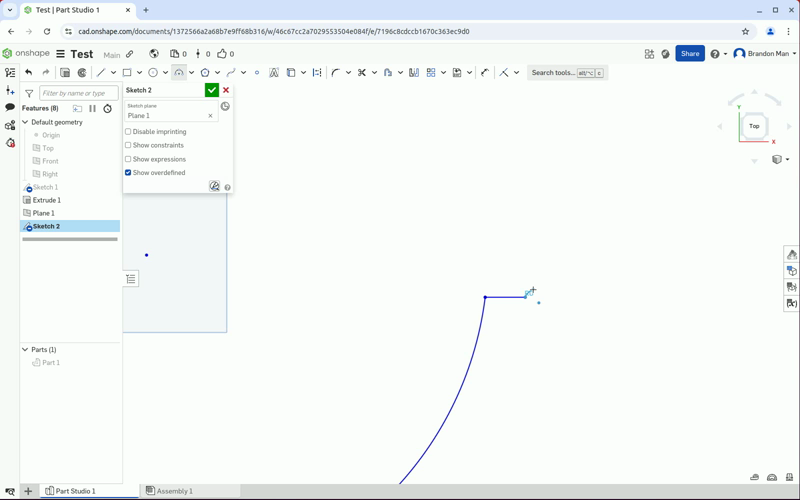
scroll(-6)
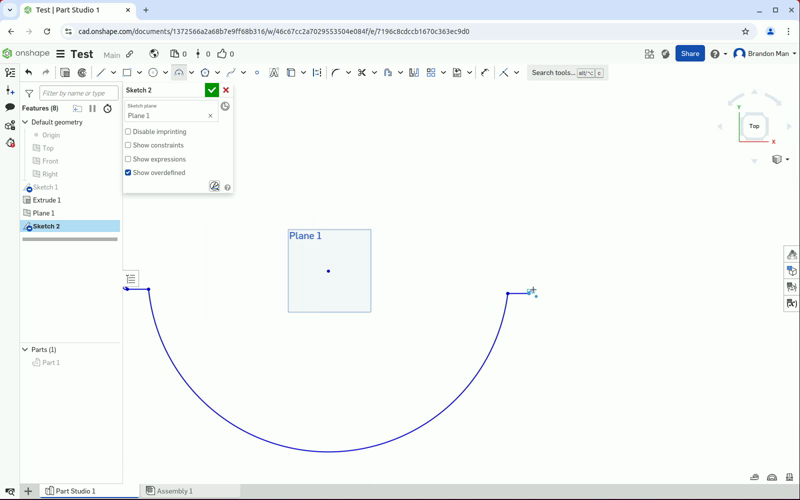
scroll(-6)
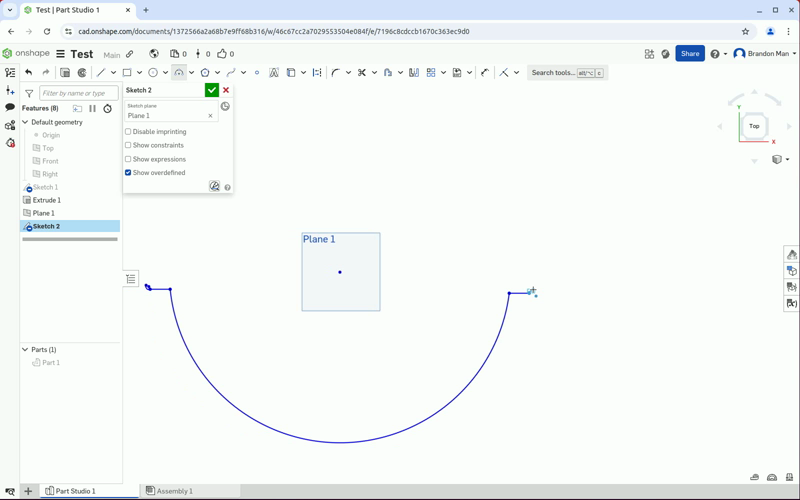
scroll(-6)
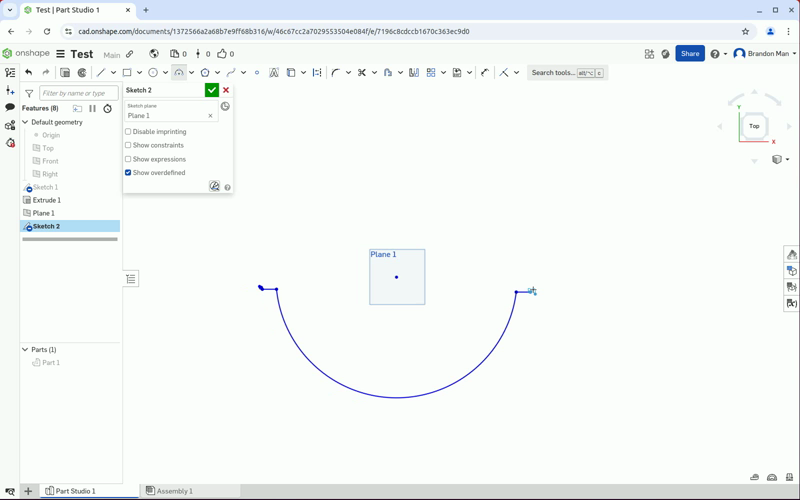
scroll(-6)
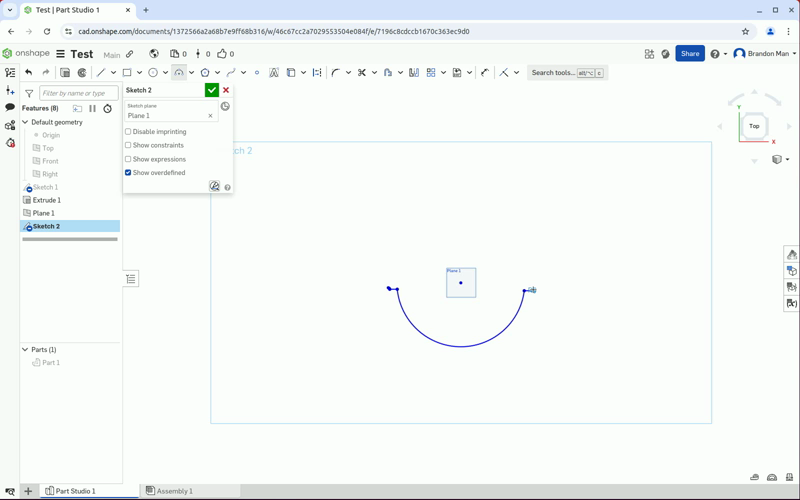
mouse_move(532, 290)
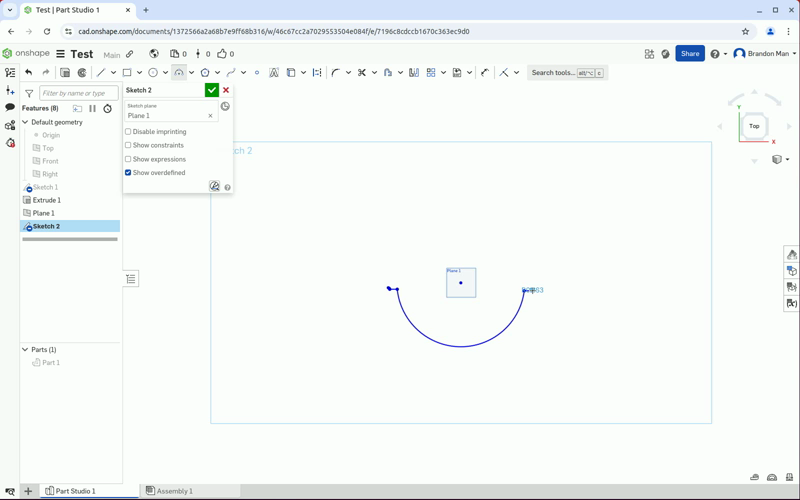
scroll(6)
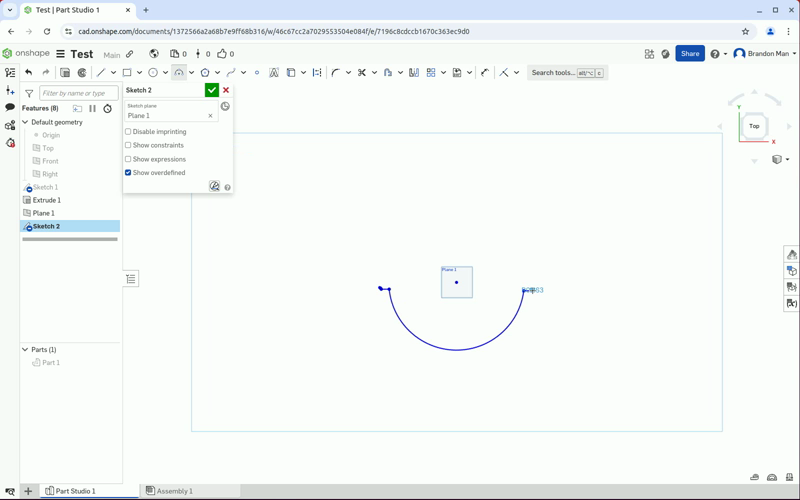
scroll(6)
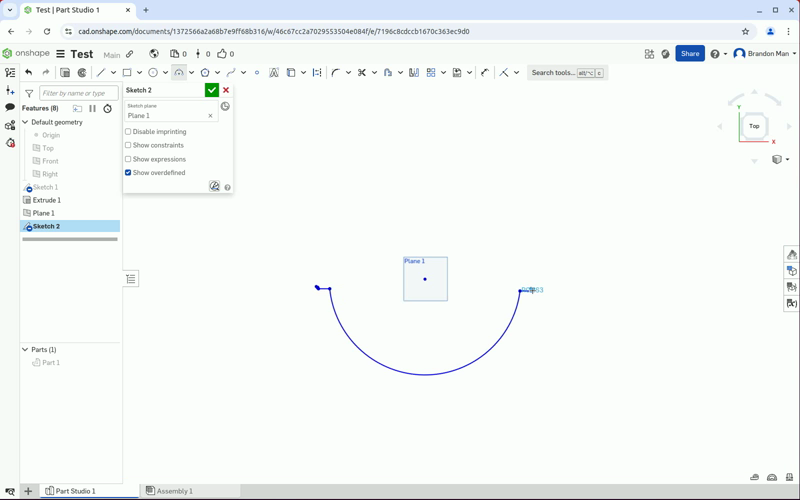
scroll(6)
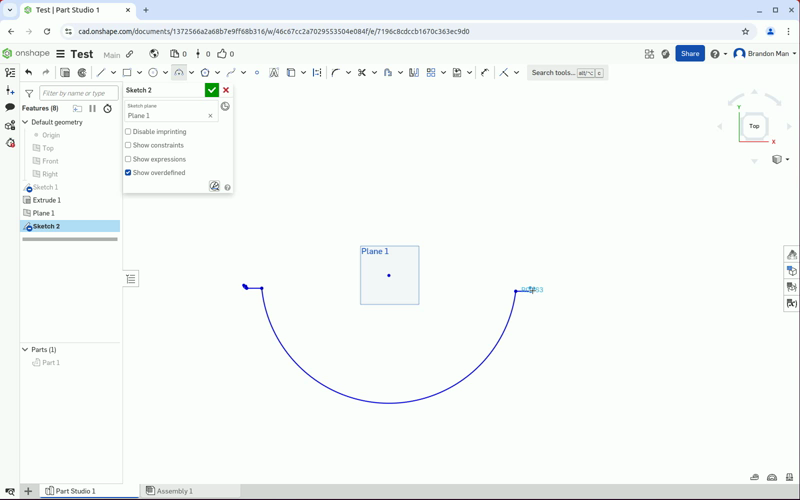
scroll(6)
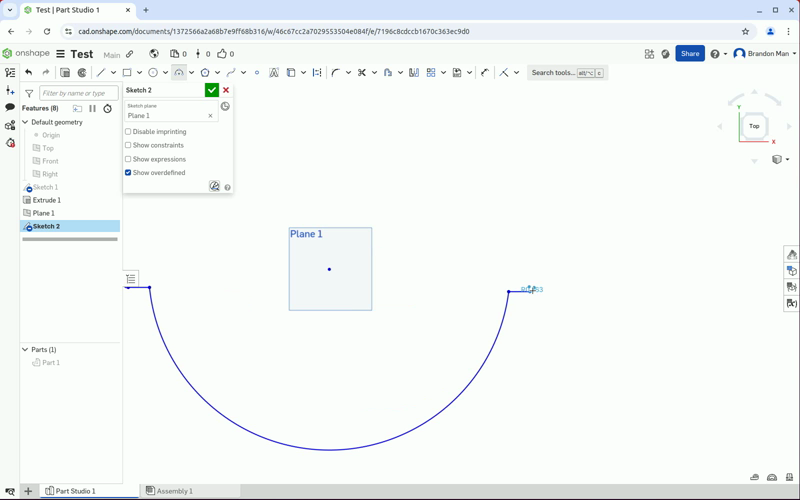
scroll(6)
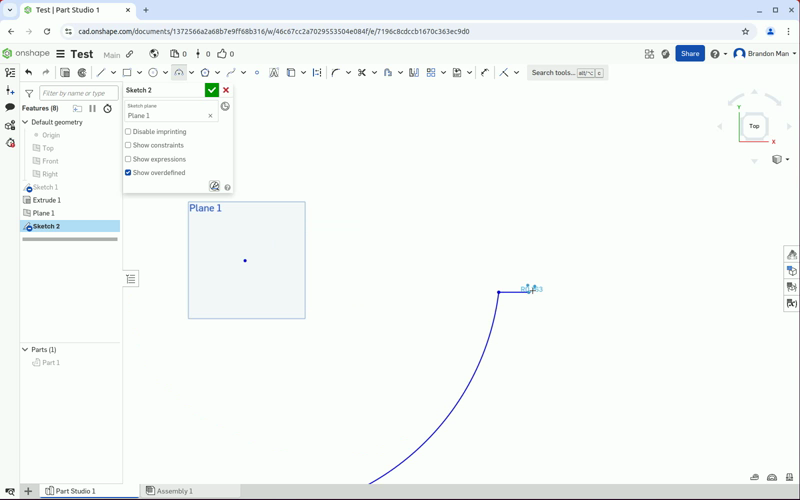
scroll(6)
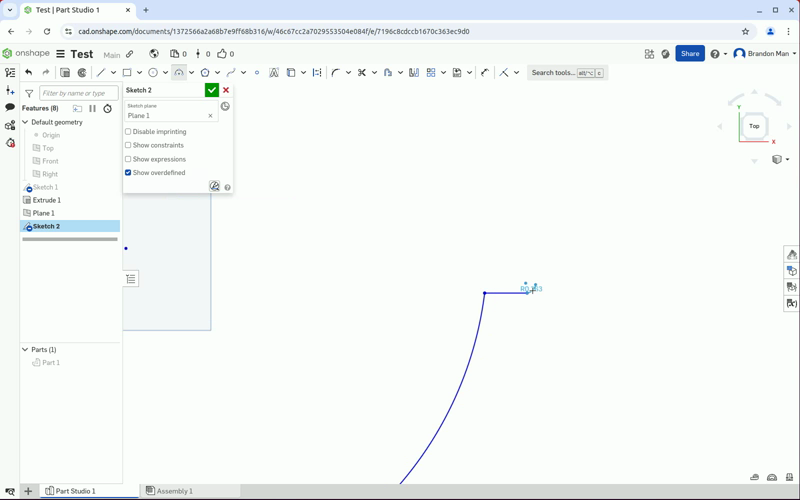
scroll(6)
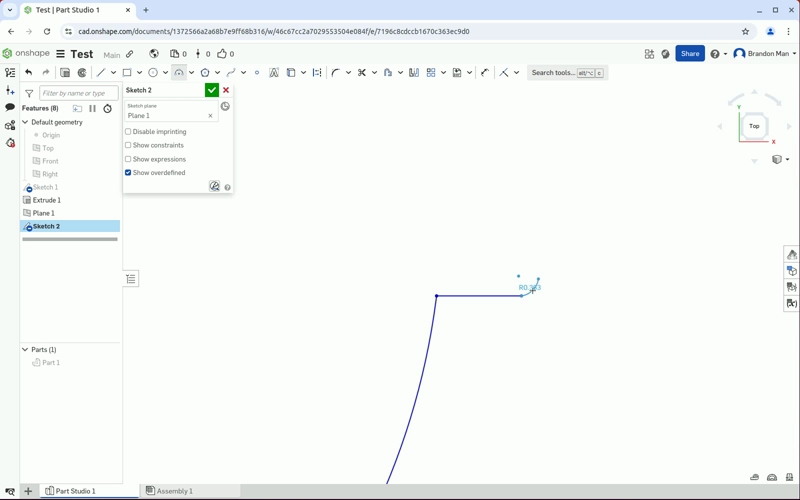
click(532, 290)
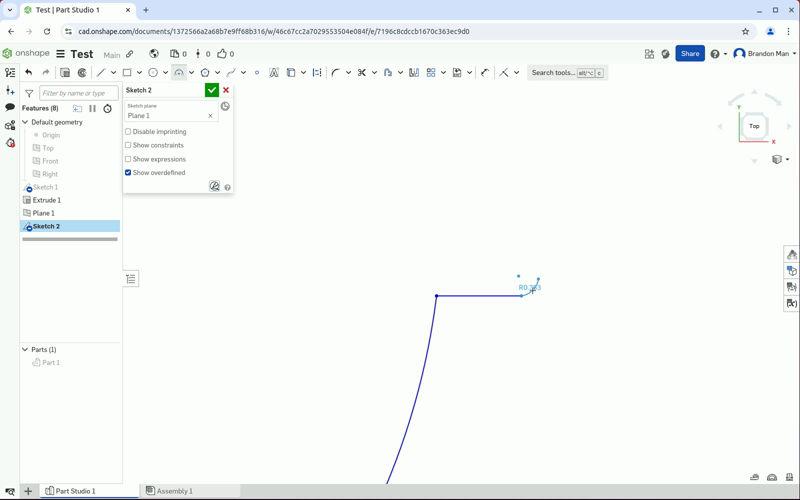
scroll(-6)
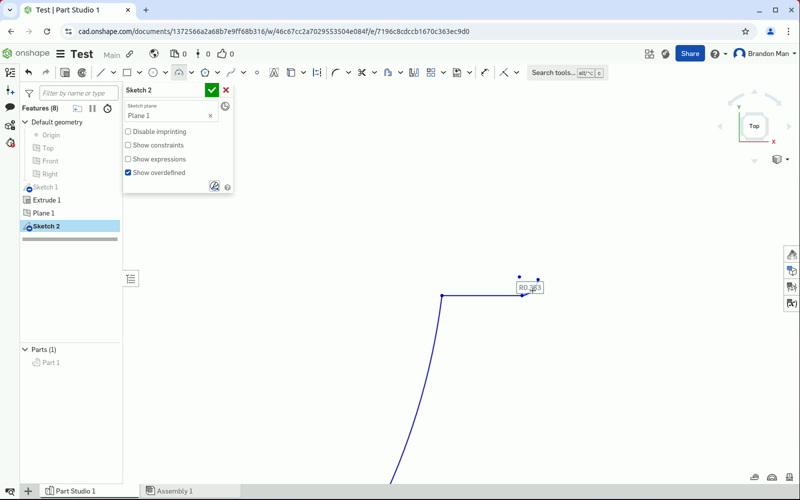
scroll(-6)
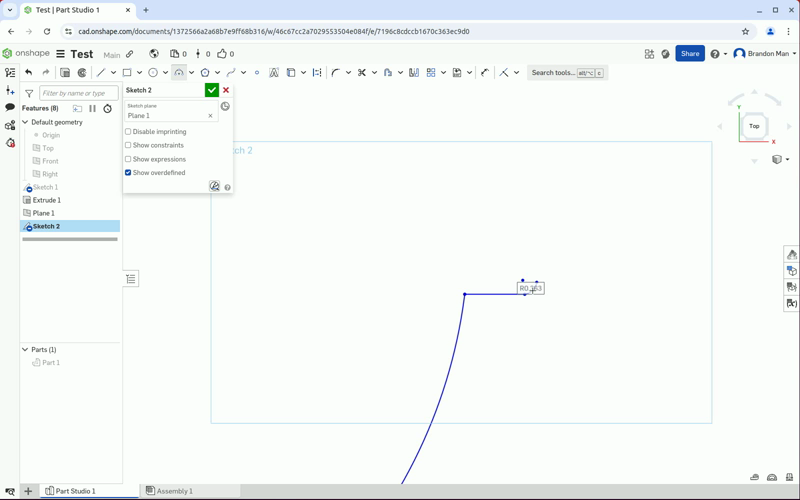
scroll(-6)
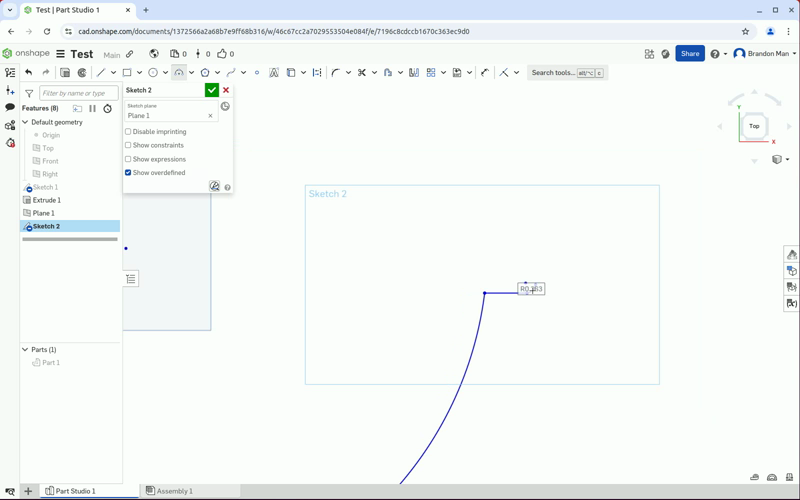
scroll(-6)
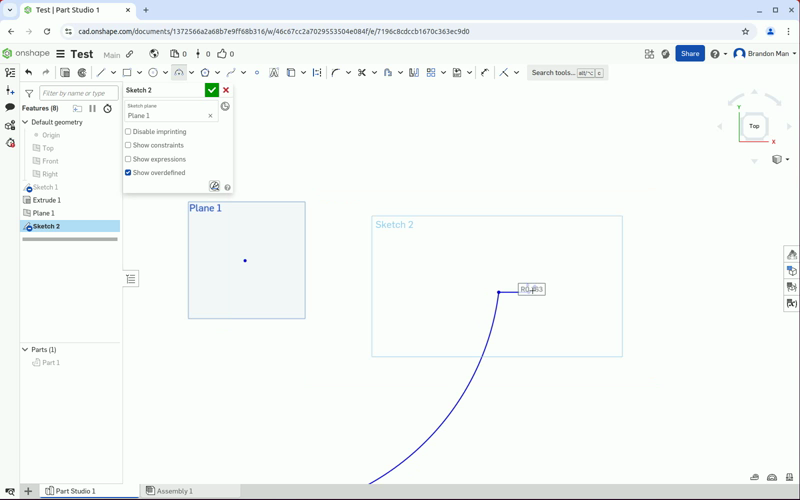
scroll(-6)
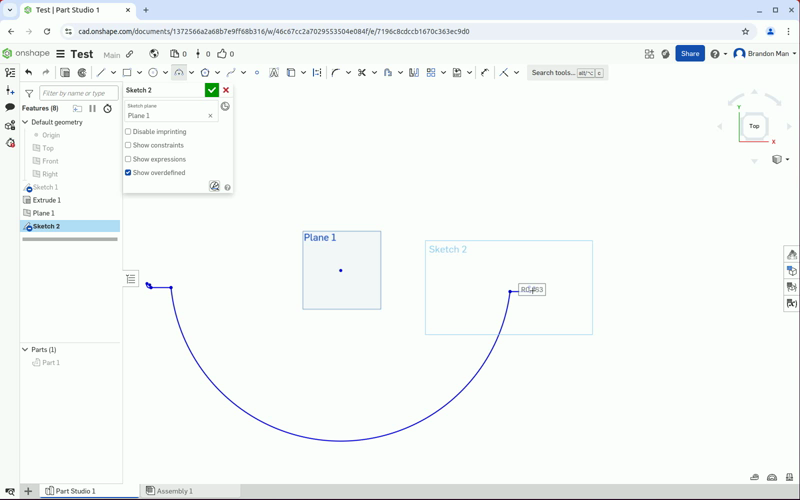
scroll(-6)
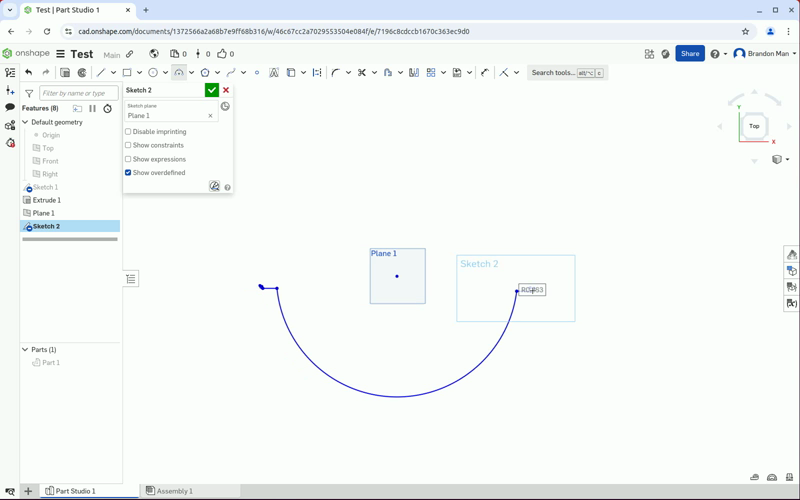
scroll(-6)
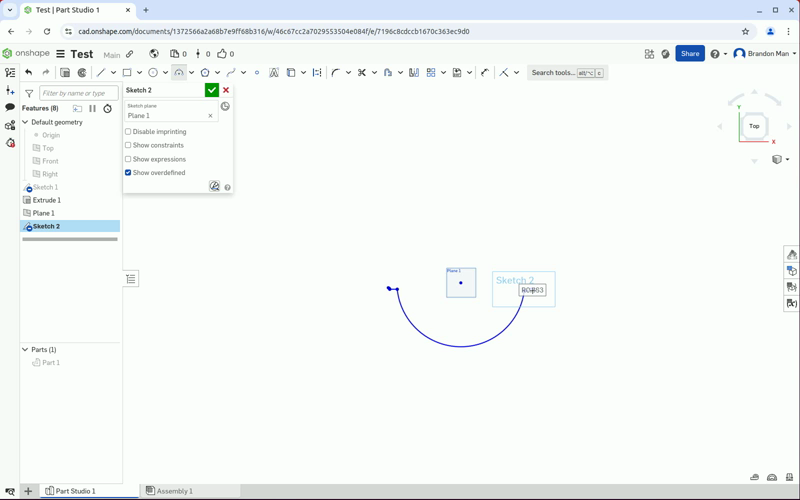
key_up(shift)
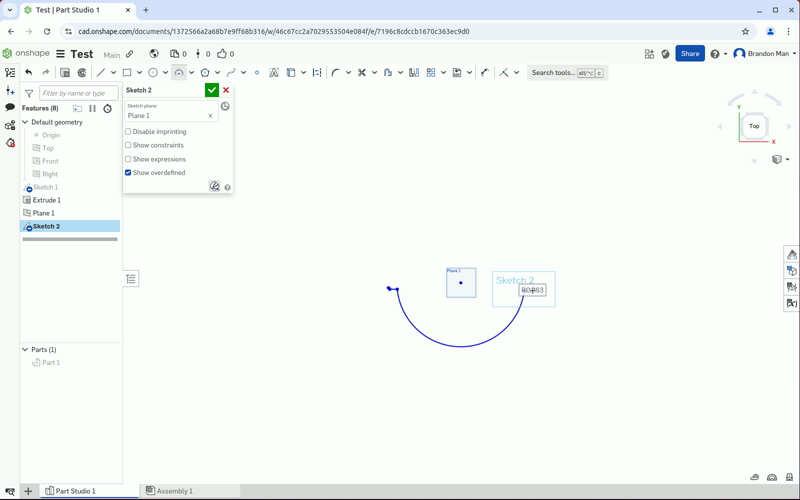
key(esc)
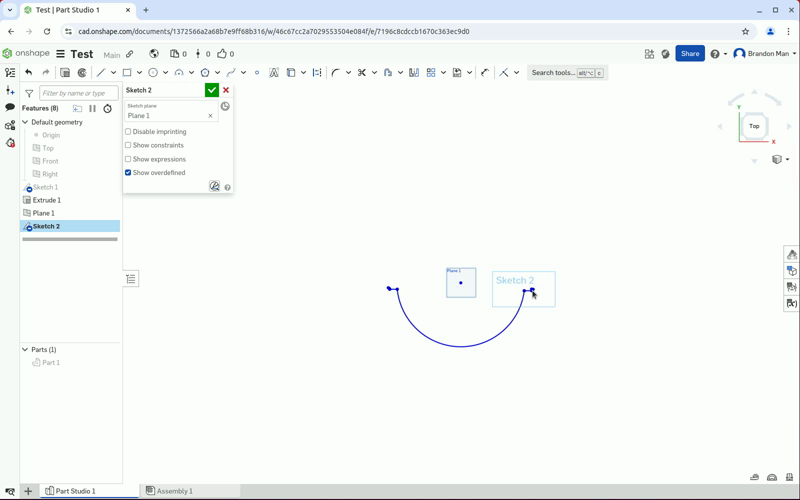
key(l)
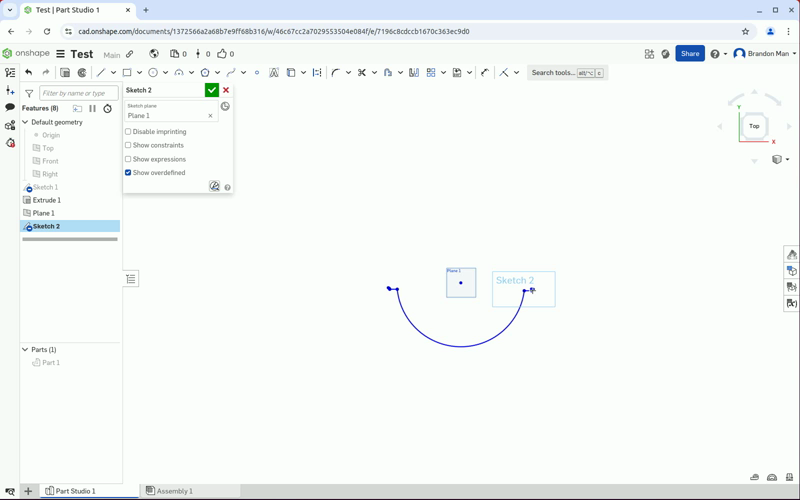
mouse_move(533, 289)
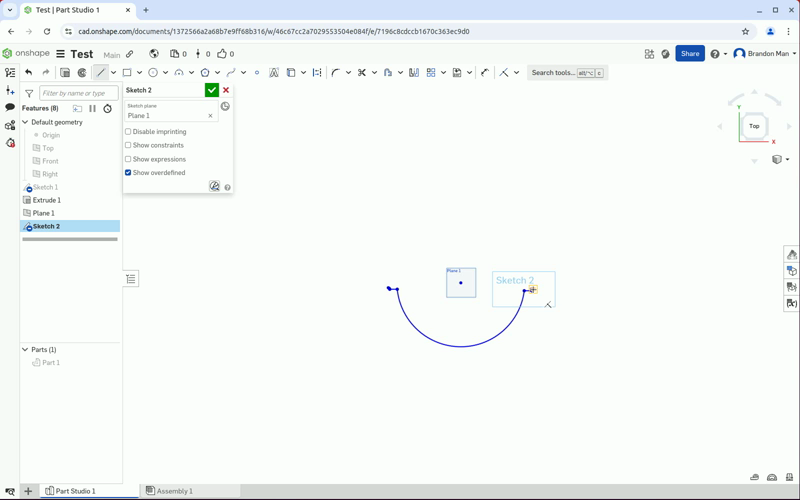
scroll(6)
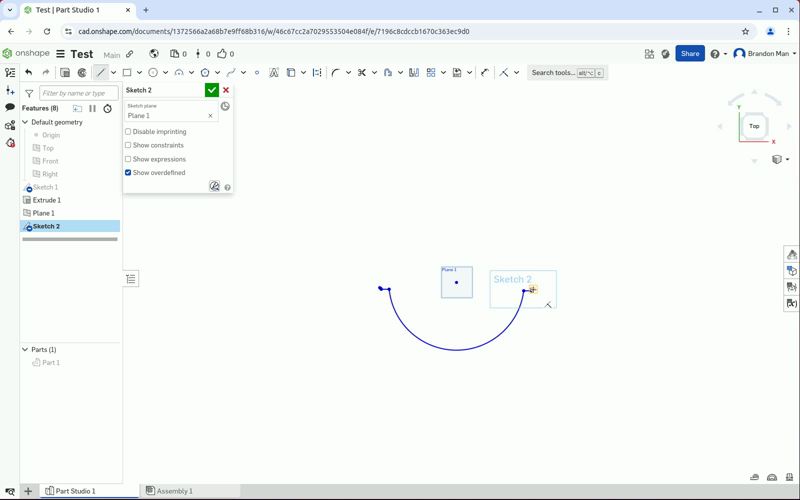
scroll(6)
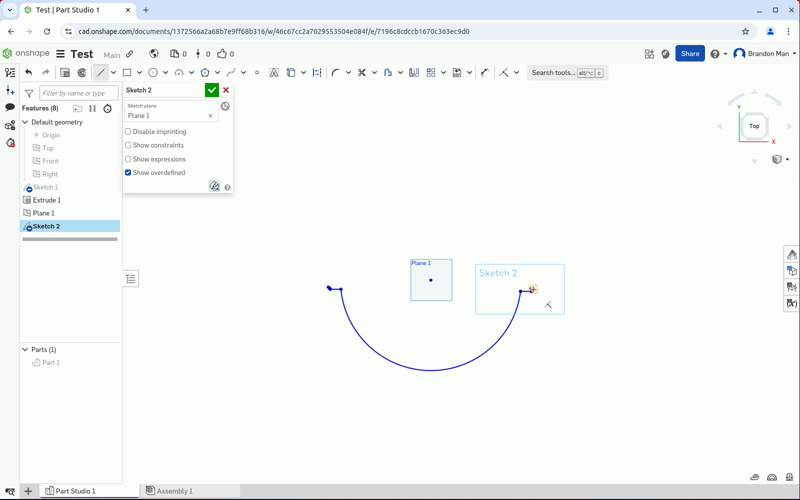
scroll(6)
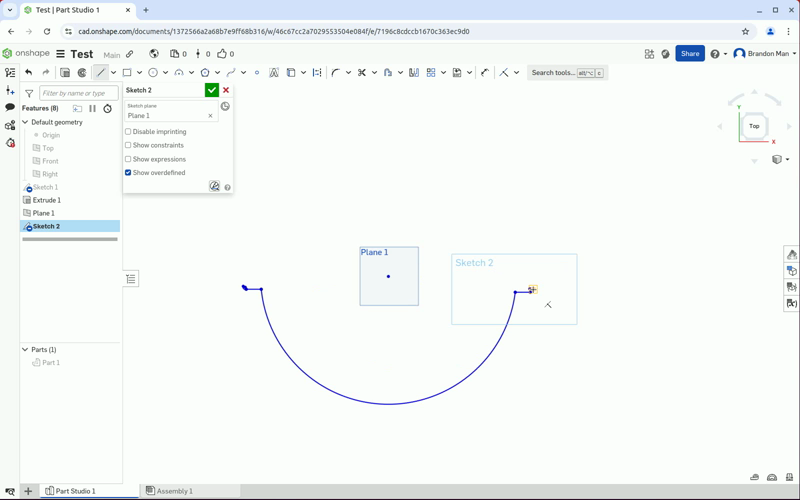
scroll(6)
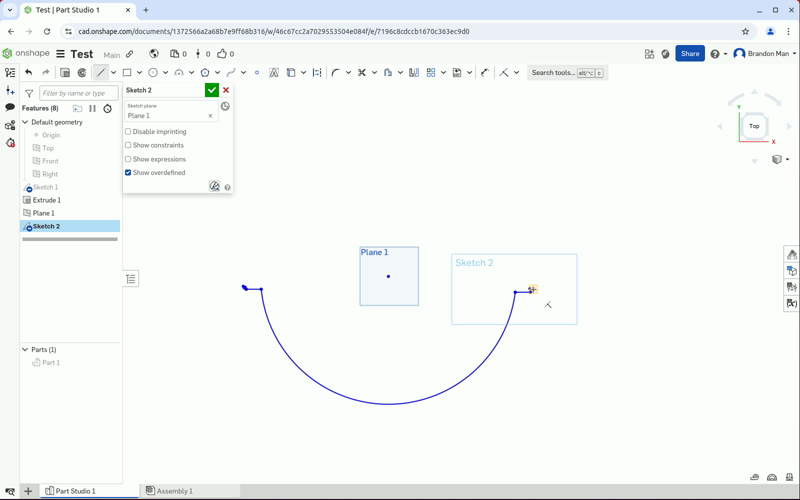
scroll(6)
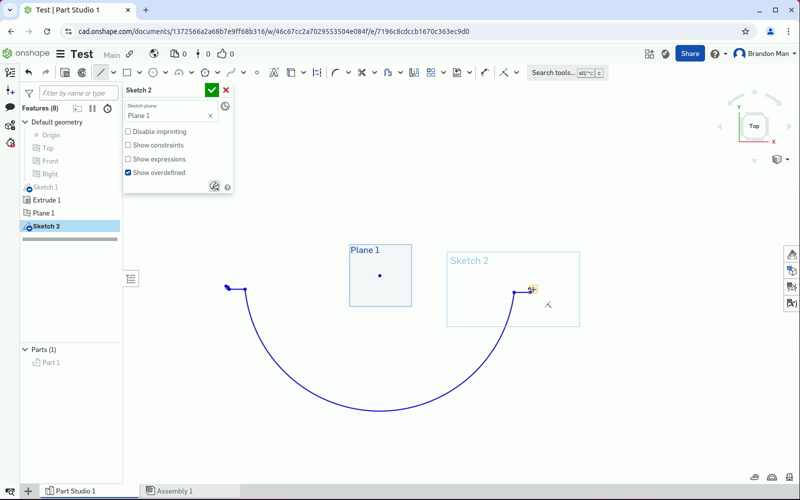
scroll(6)
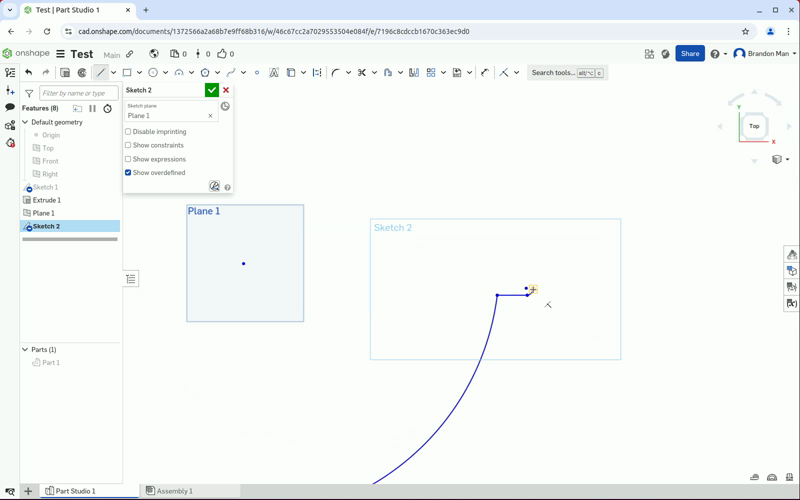
scroll(6)
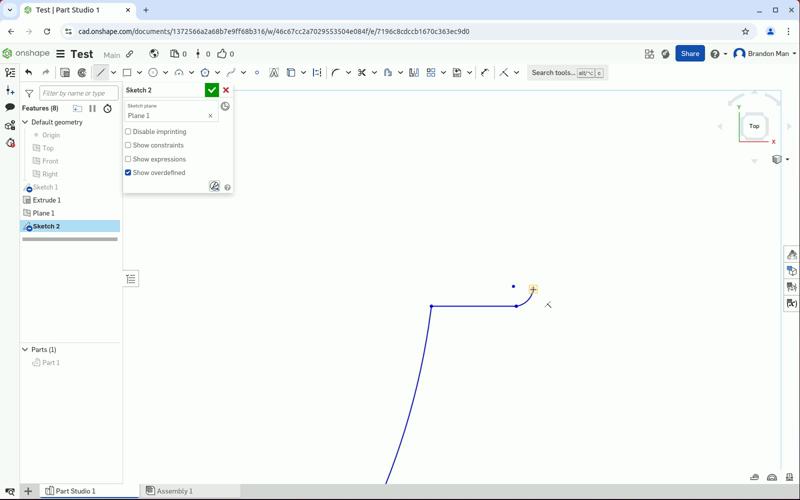
click(533, 289)
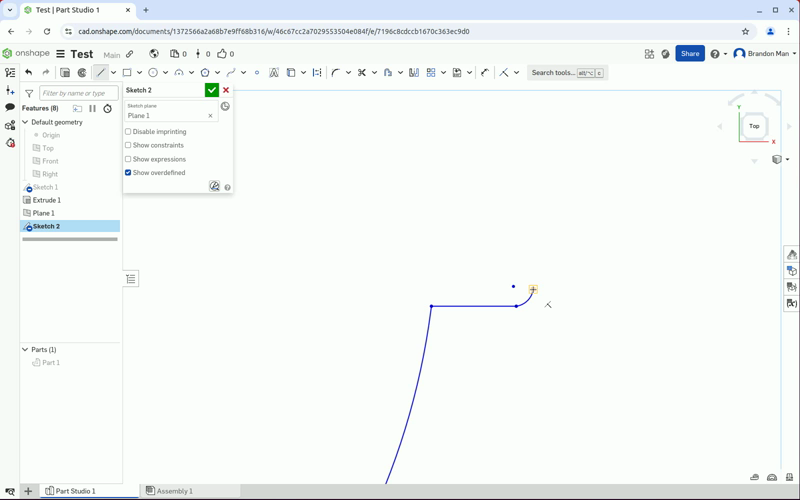
scroll(-6)
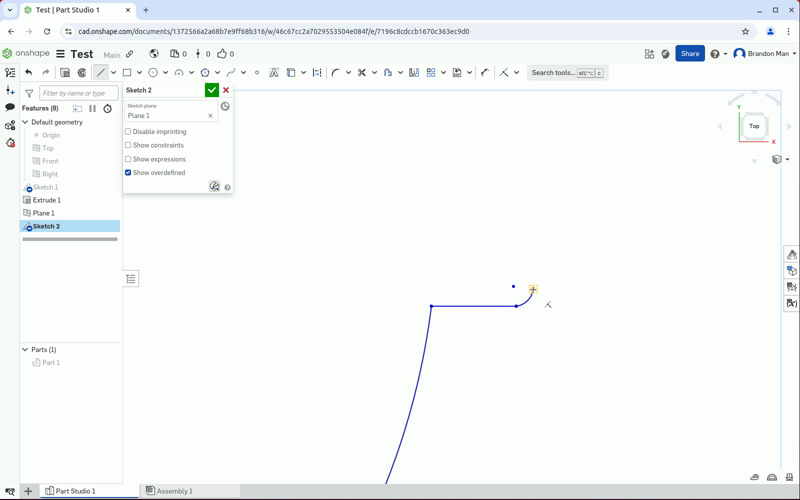
scroll(-6)
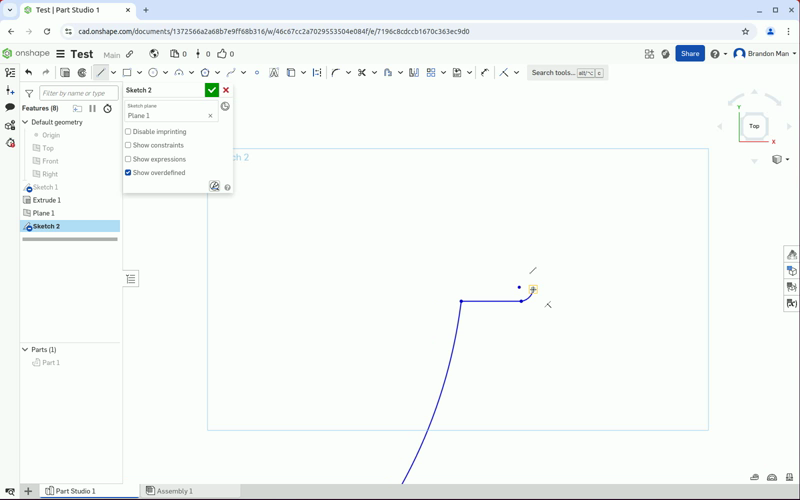
scroll(-6)
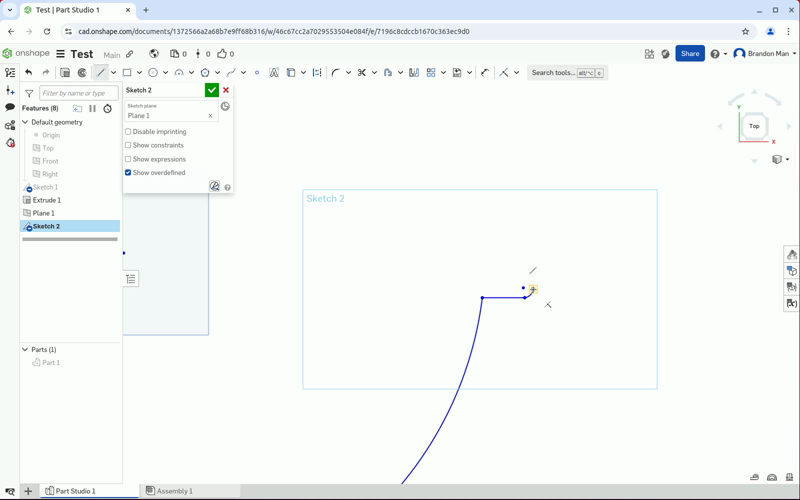
scroll(-6)
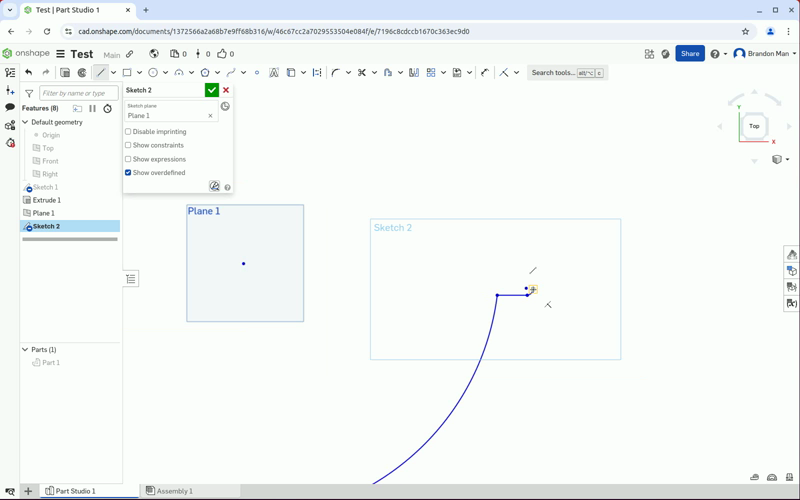
scroll(-6)
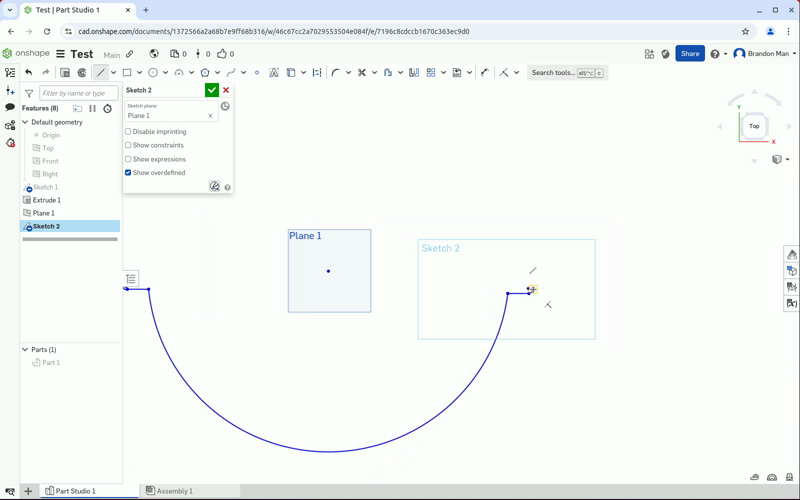
scroll(-6)
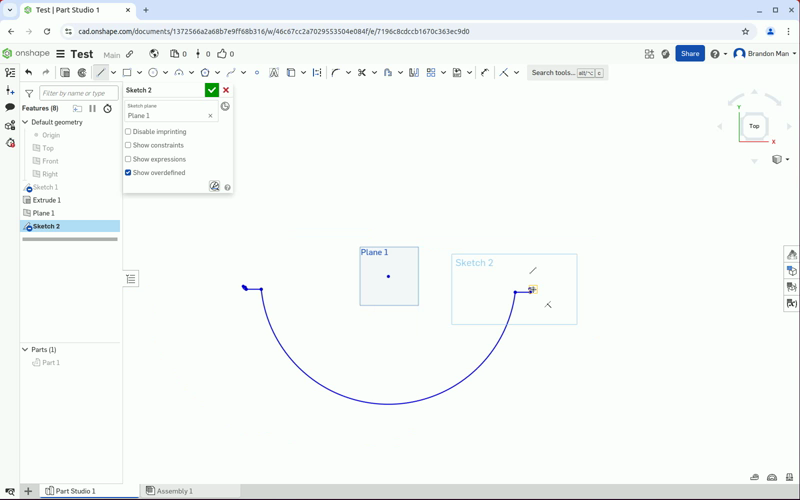
scroll(-6)
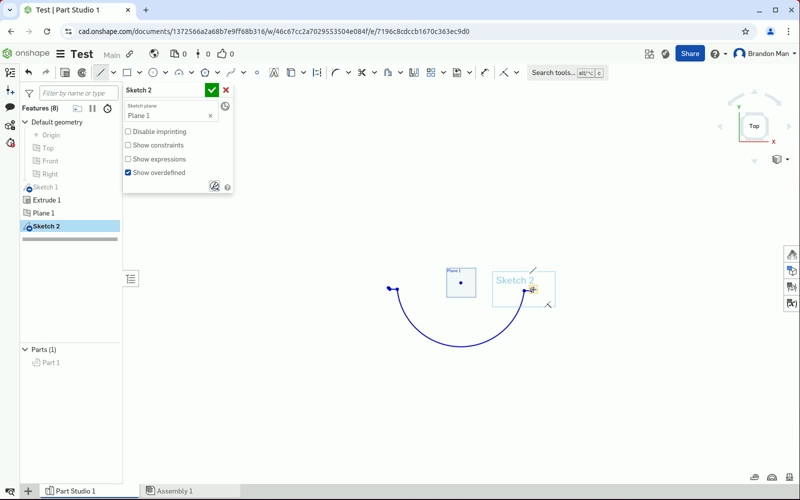
key_down(shift)
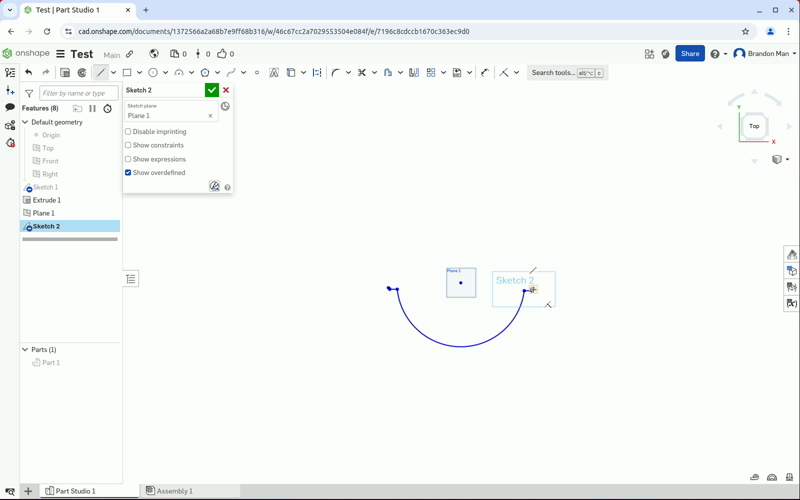
mouse_move(563, 289)
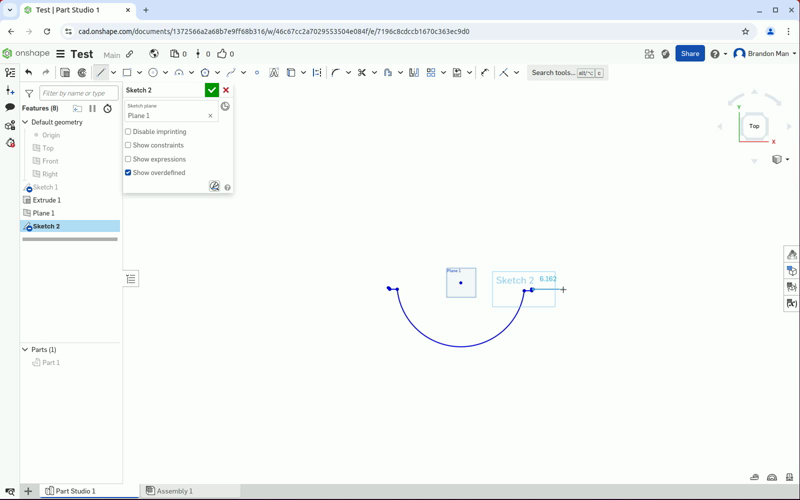
mouse_move(533, 275)
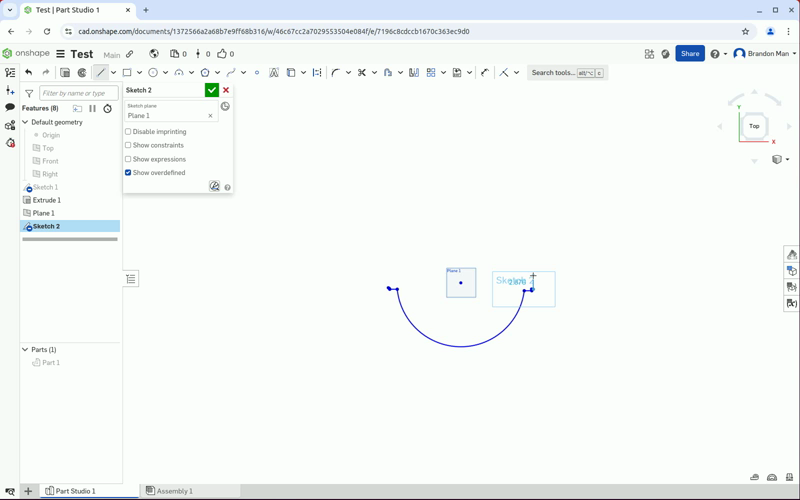
click(533, 275)
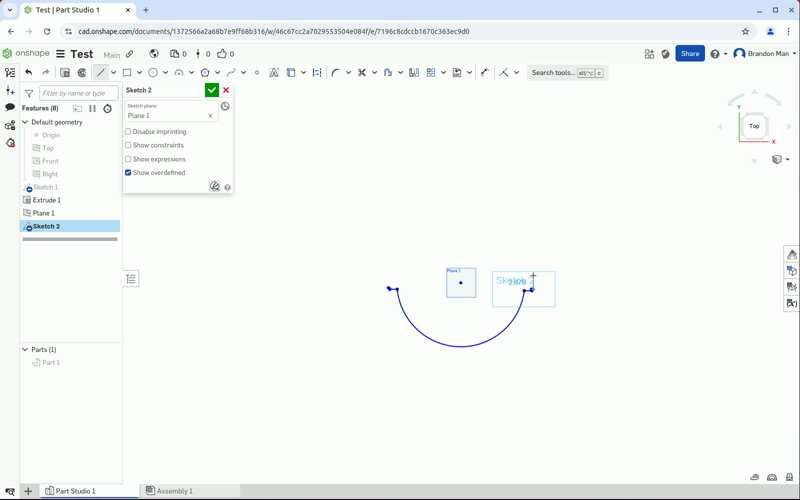
key_up(shift)
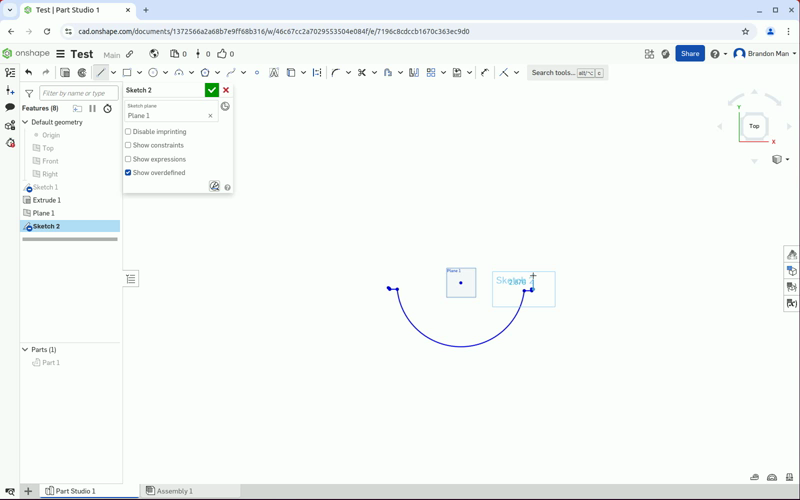
key(esc)
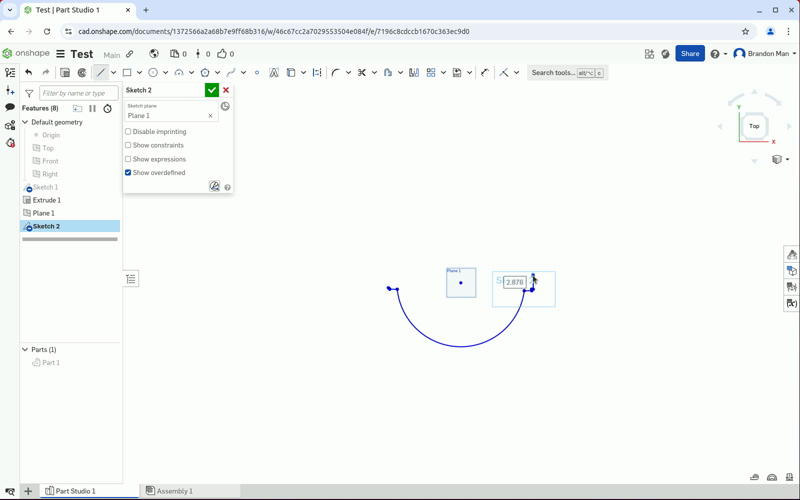
key(a)
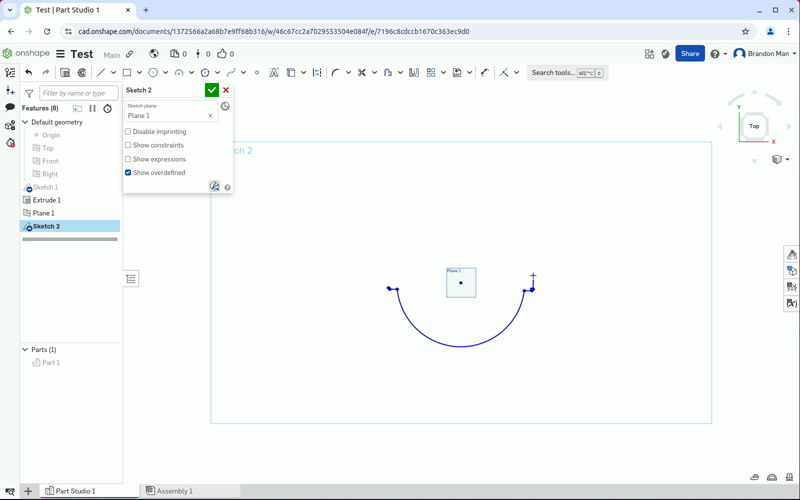
mouse_move(533, 275)
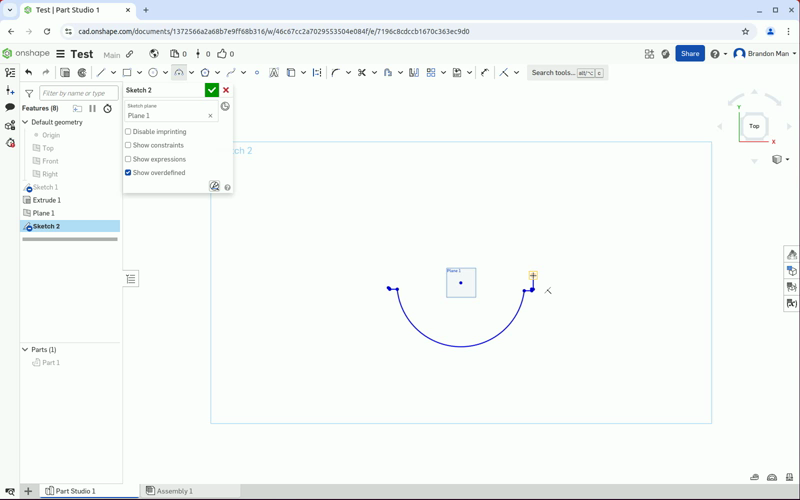
click(533, 275)
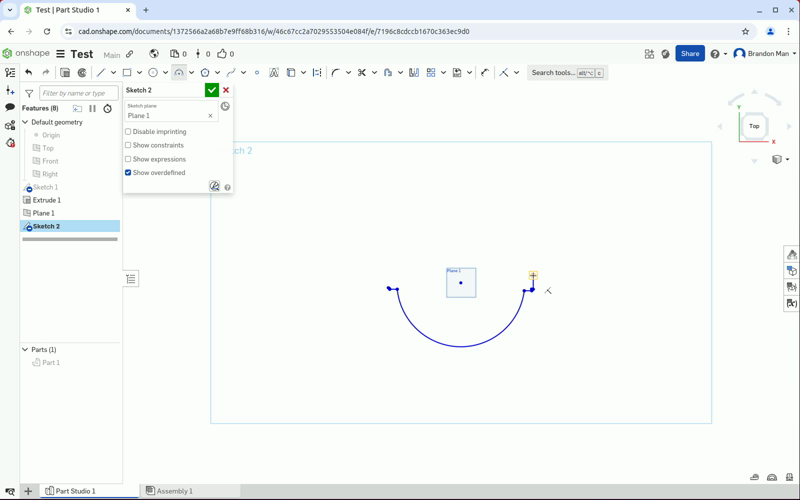
key_down(shift)
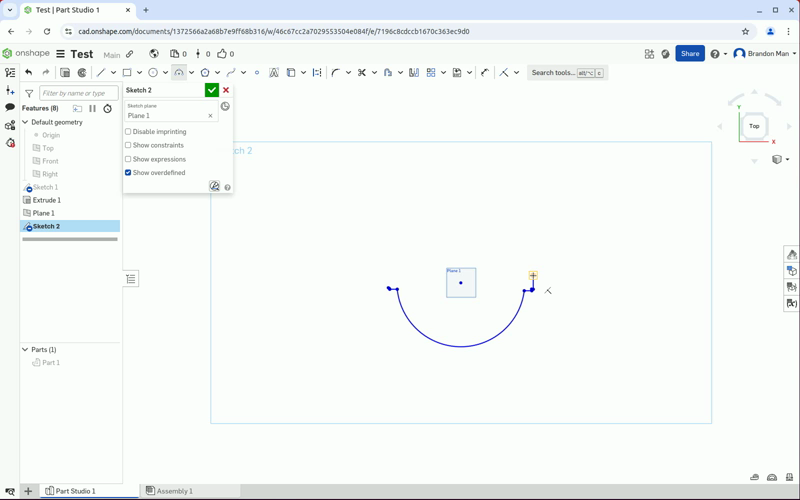
mouse_move(531, 272)
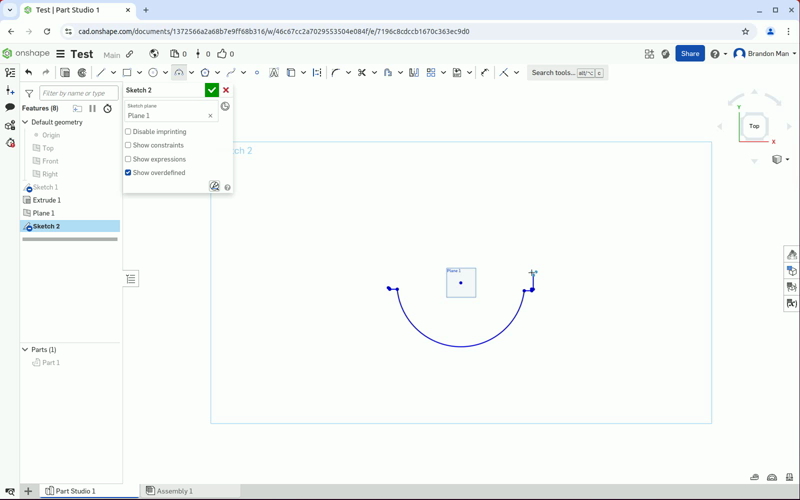
scroll(6)
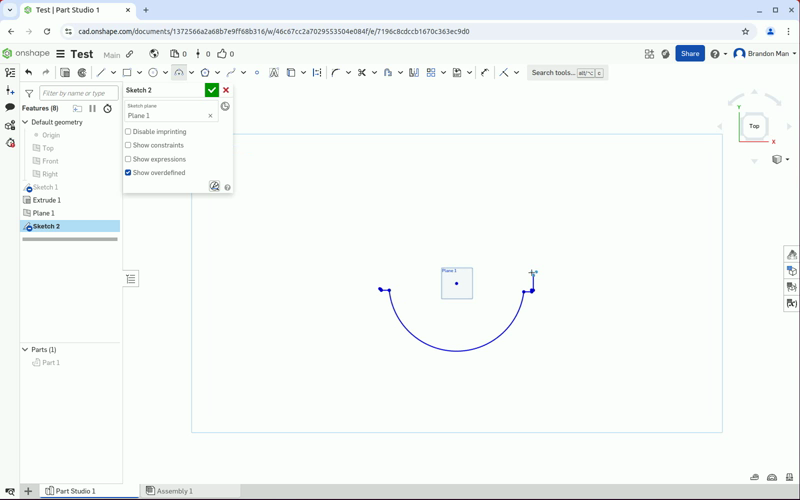
scroll(6)
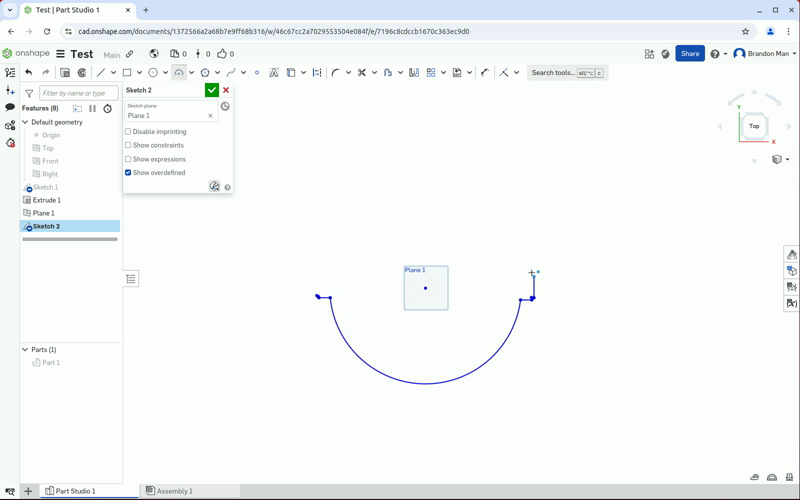
scroll(6)
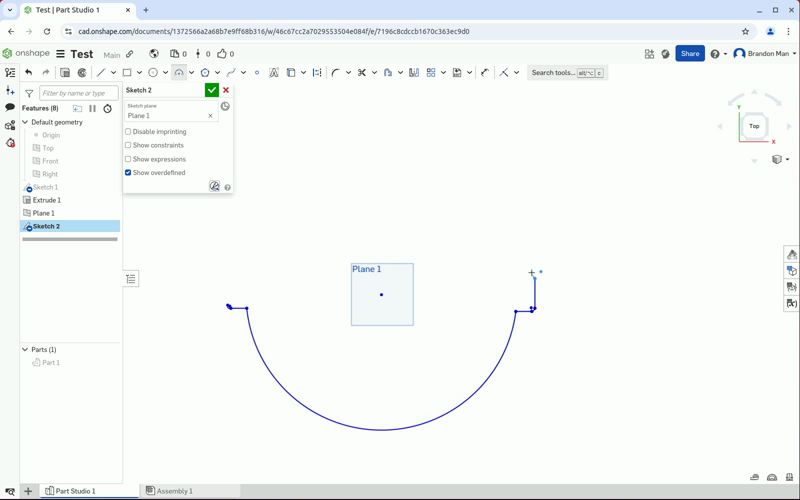
scroll(6)
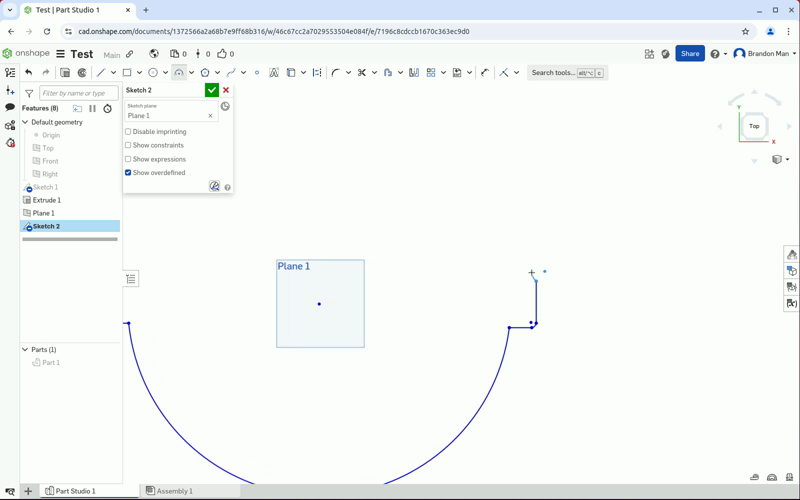
scroll(6)
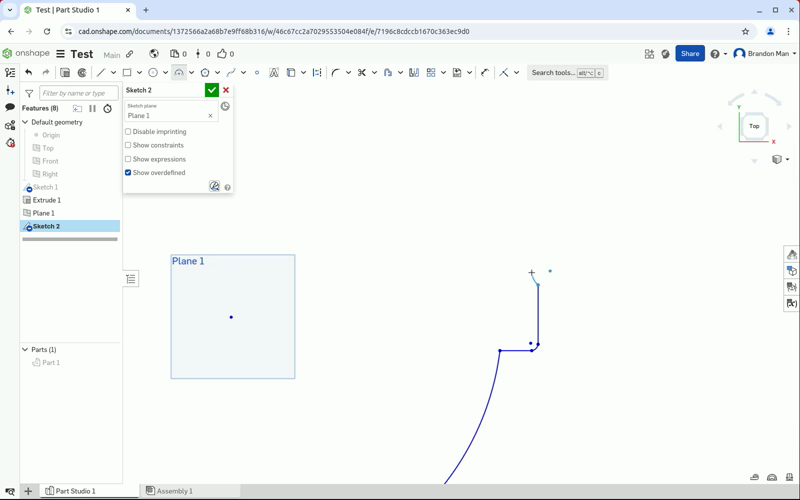
scroll(6)
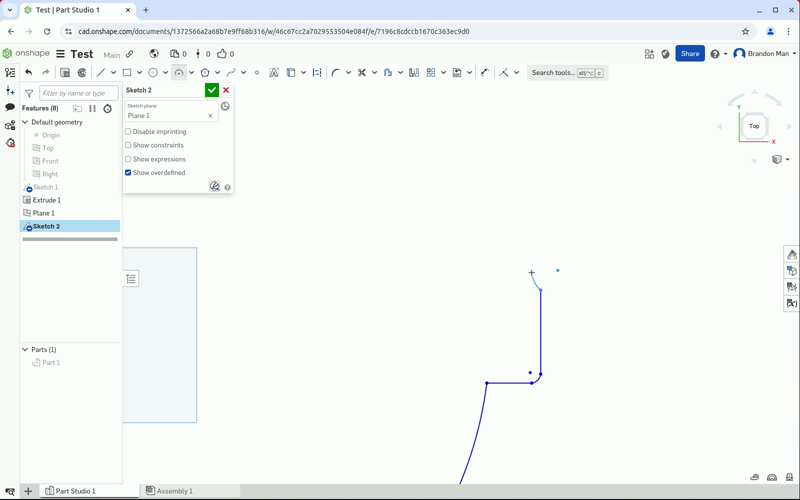
scroll(6)
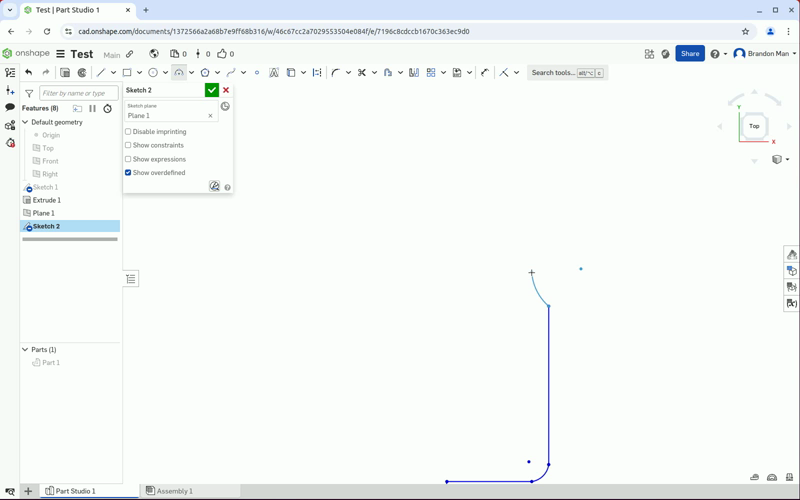
click(531, 272)
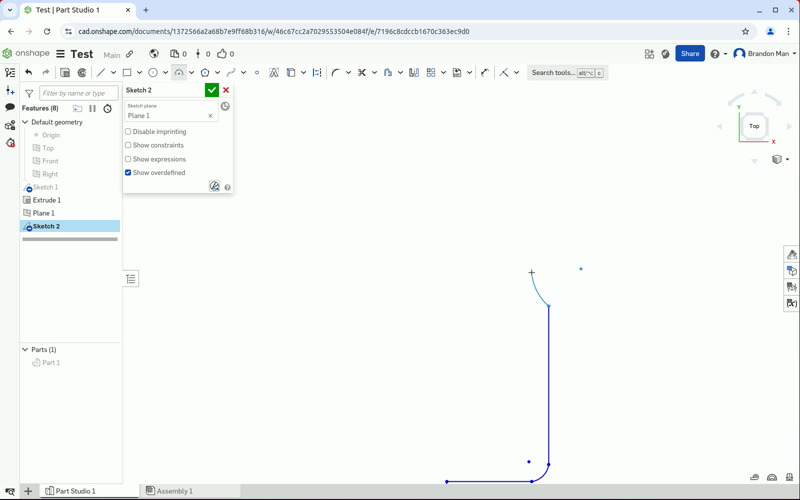
scroll(-6)
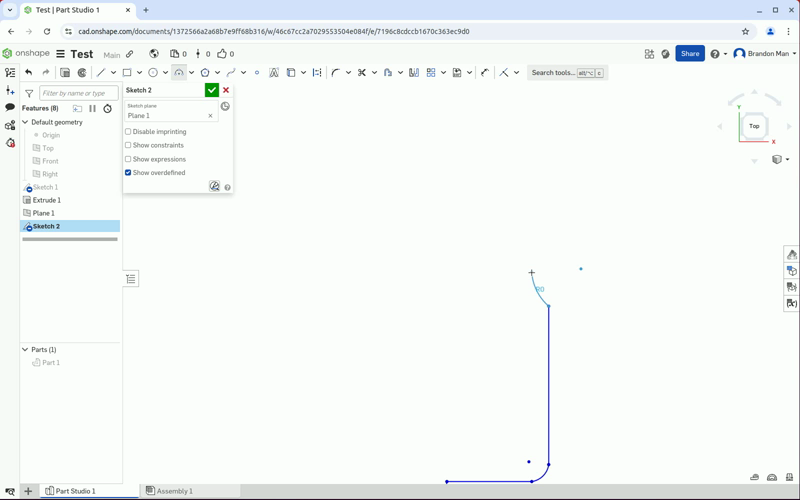
scroll(-6)
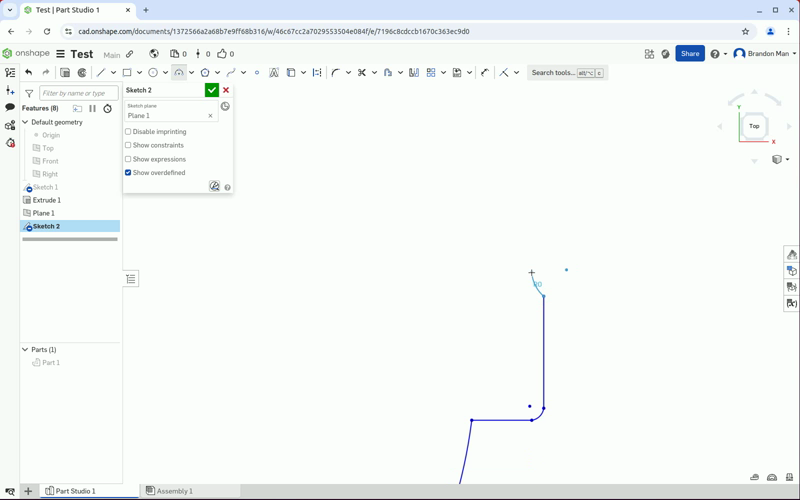
scroll(-6)
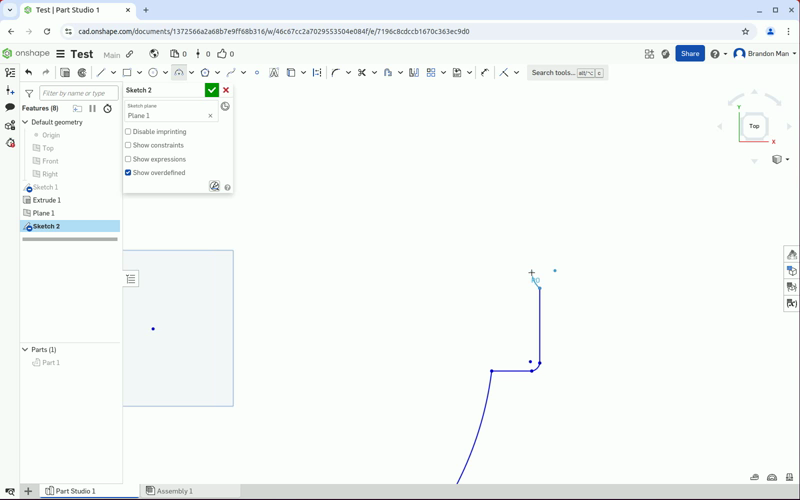
scroll(-6)
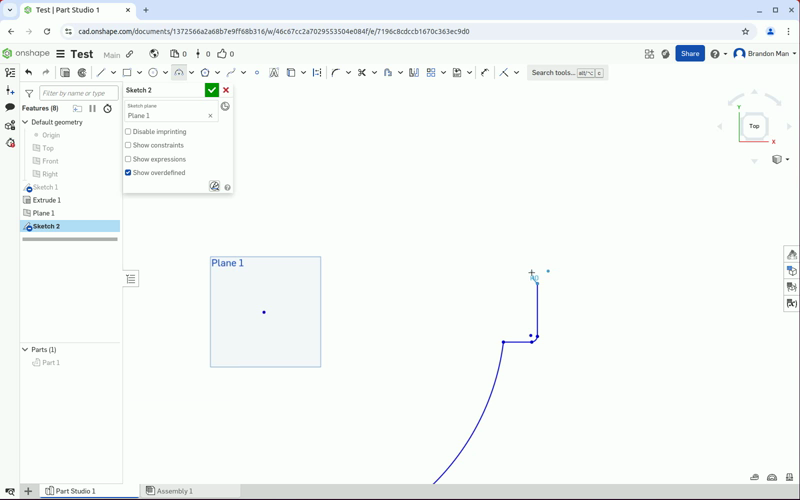
scroll(-6)
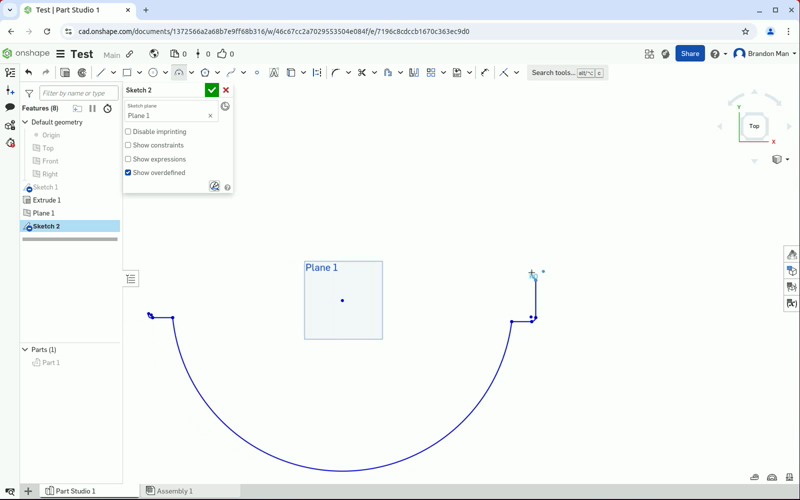
scroll(-6)
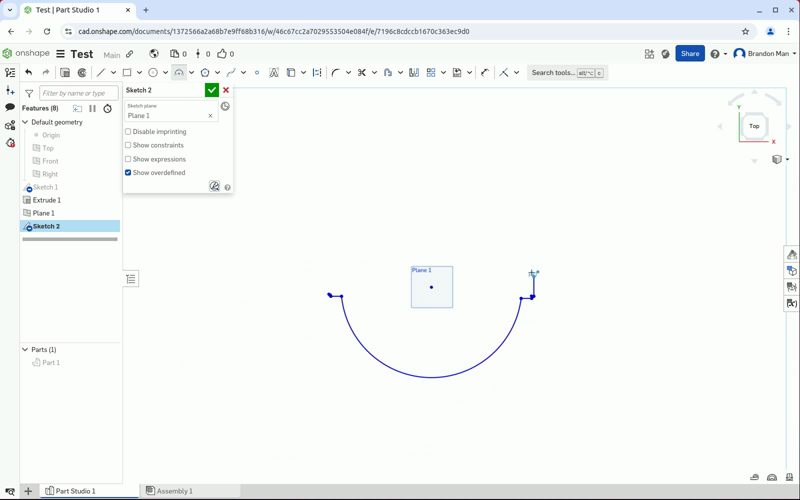
scroll(-6)
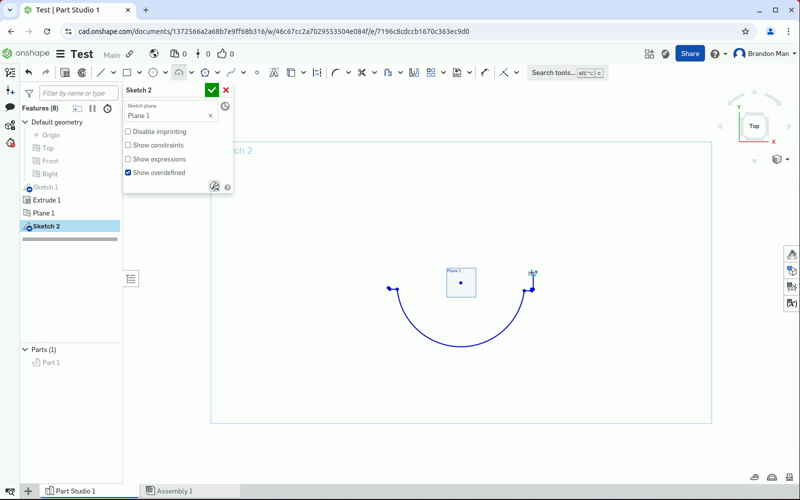
mouse_move(533, 273)
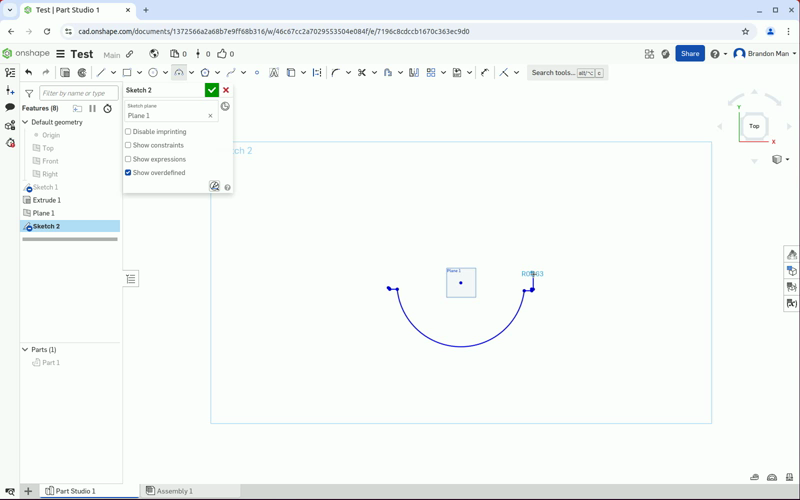
scroll(6)
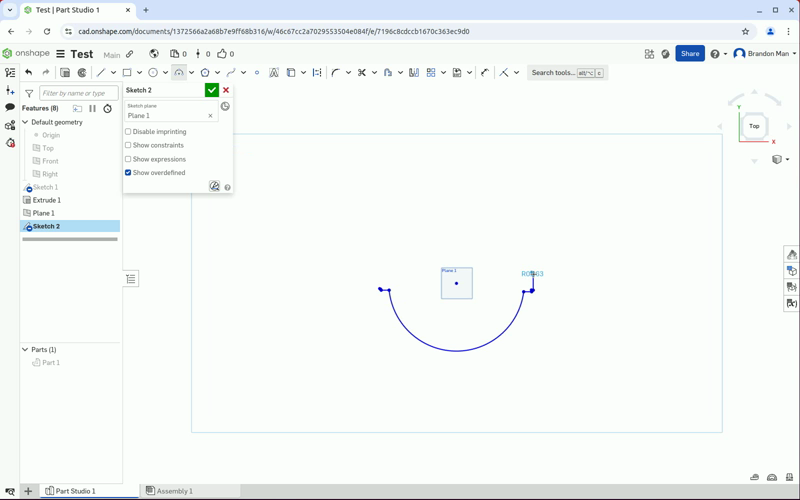
scroll(6)
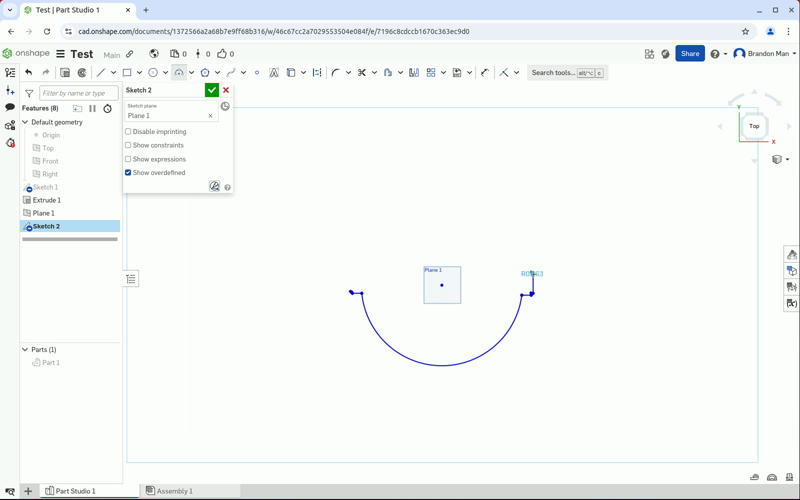
scroll(6)
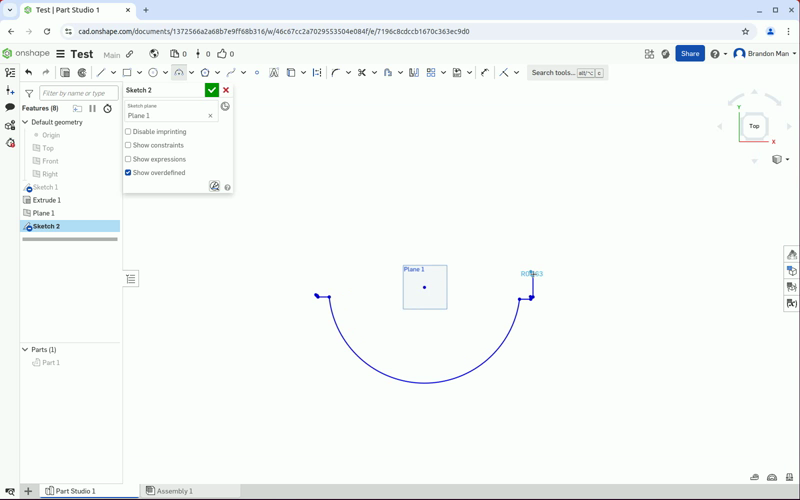
scroll(6)
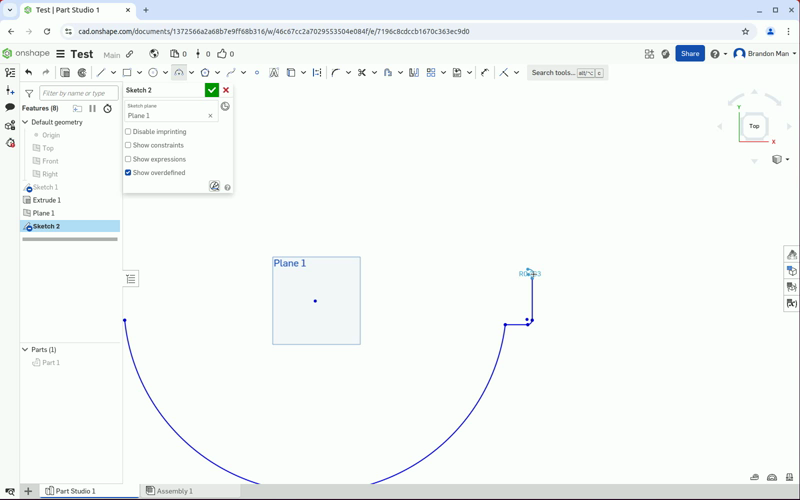
scroll(6)
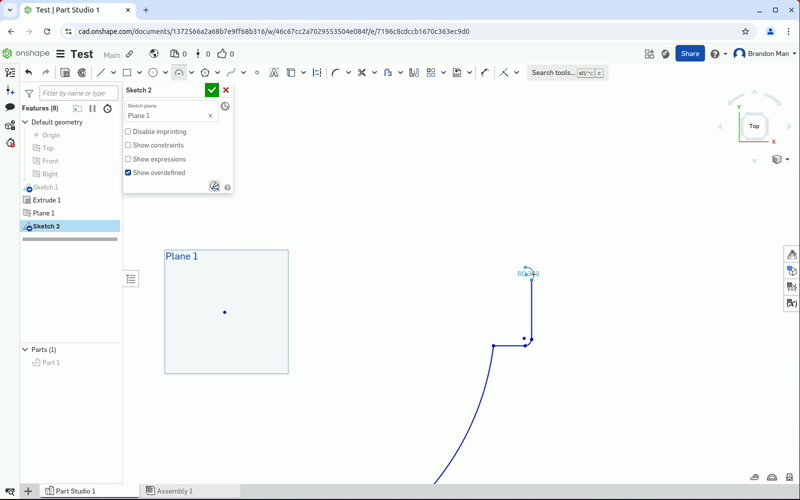
scroll(6)
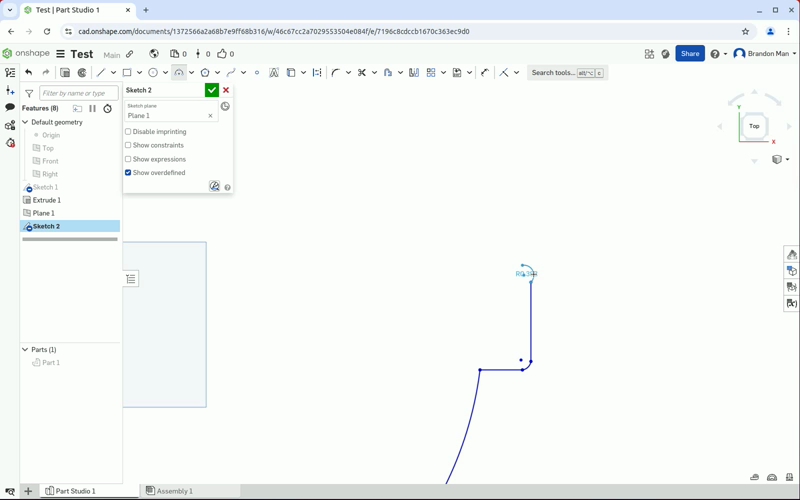
scroll(6)
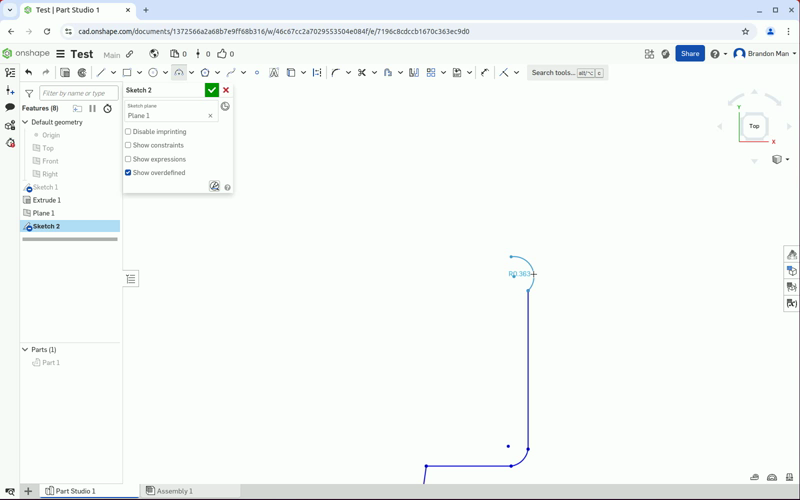
click(533, 273)
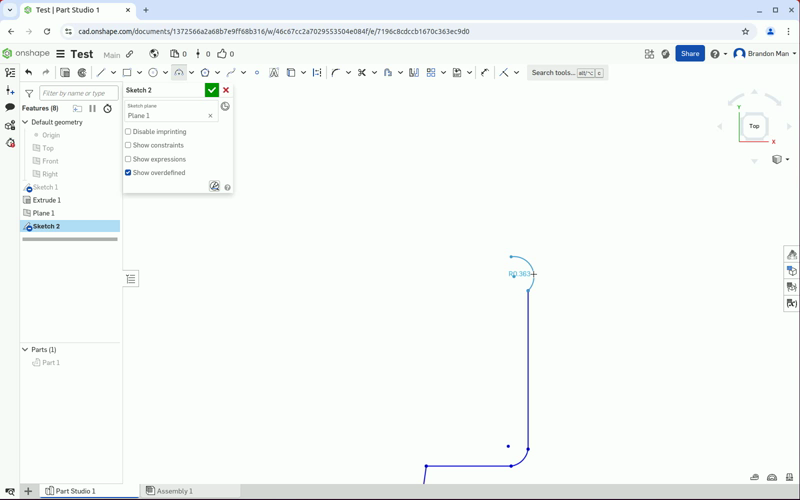
scroll(-6)
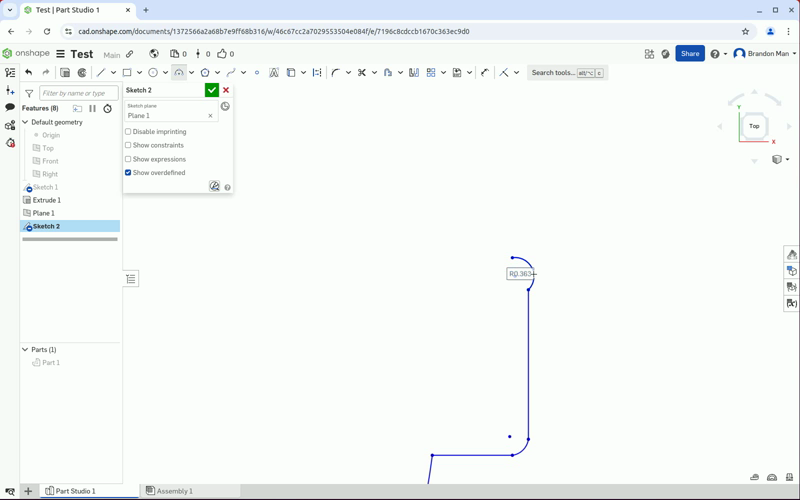
scroll(-6)
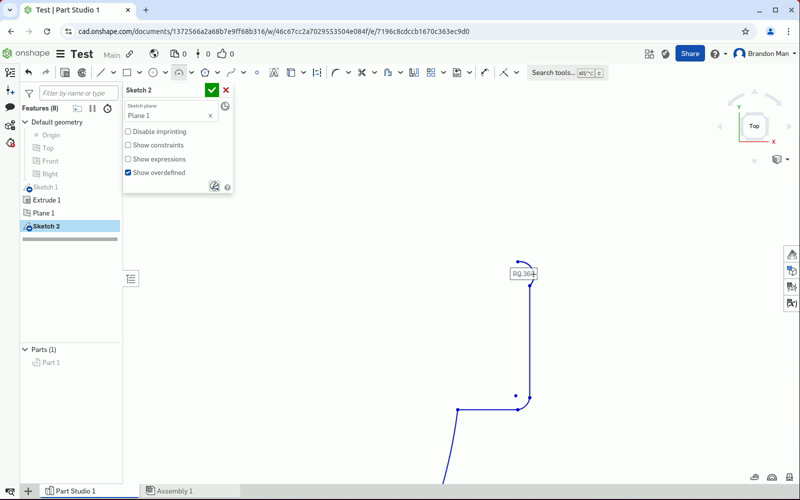
scroll(-6)
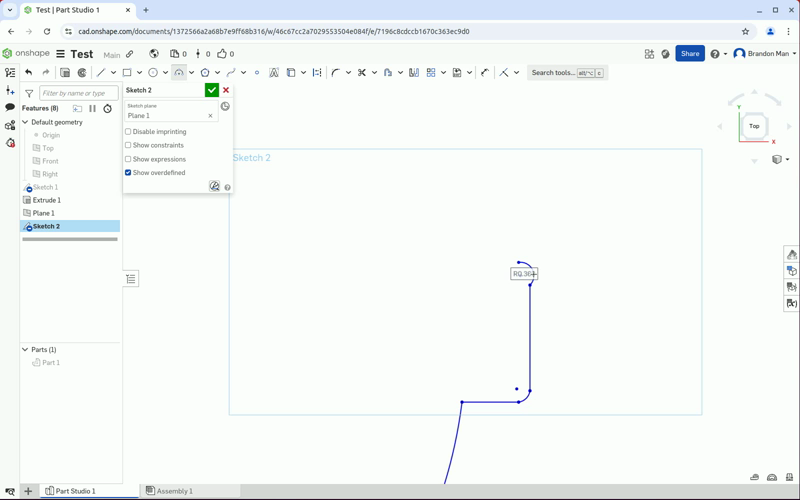
scroll(-6)
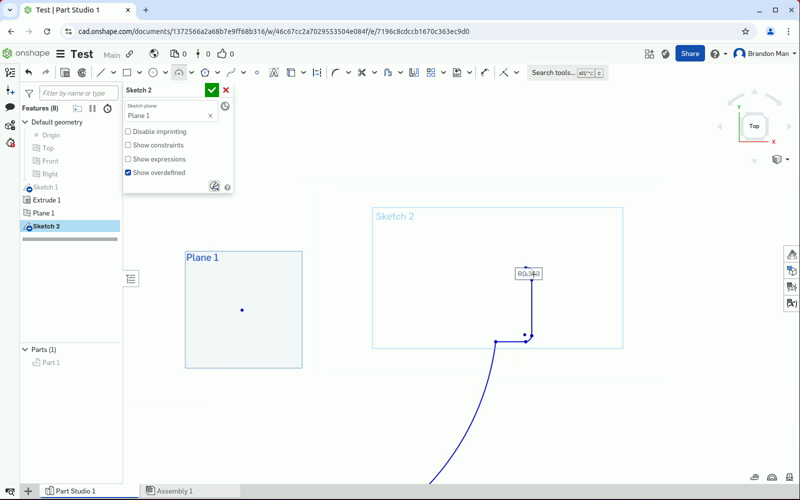
scroll(-6)
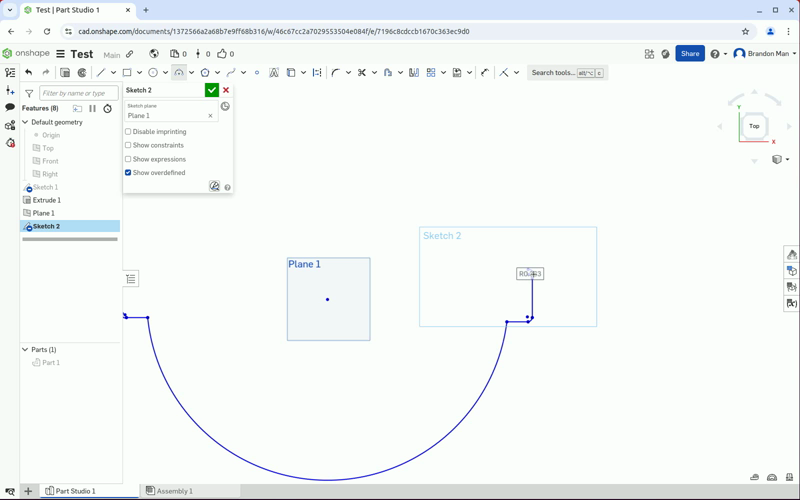
scroll(-6)
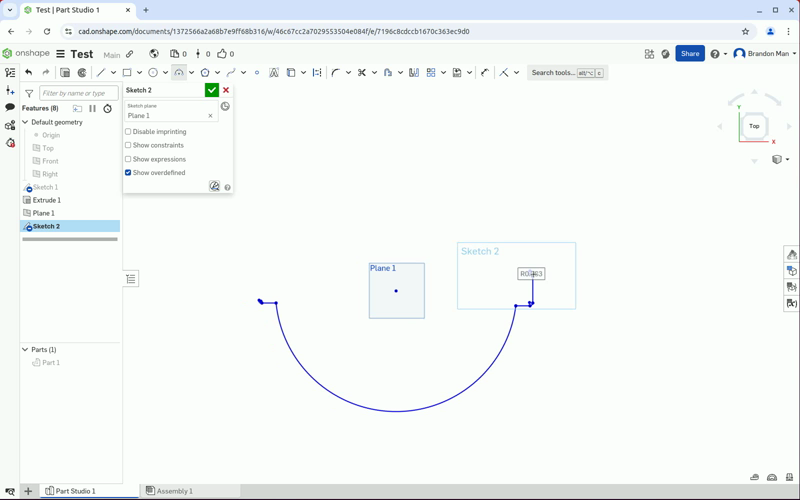
scroll(-6)
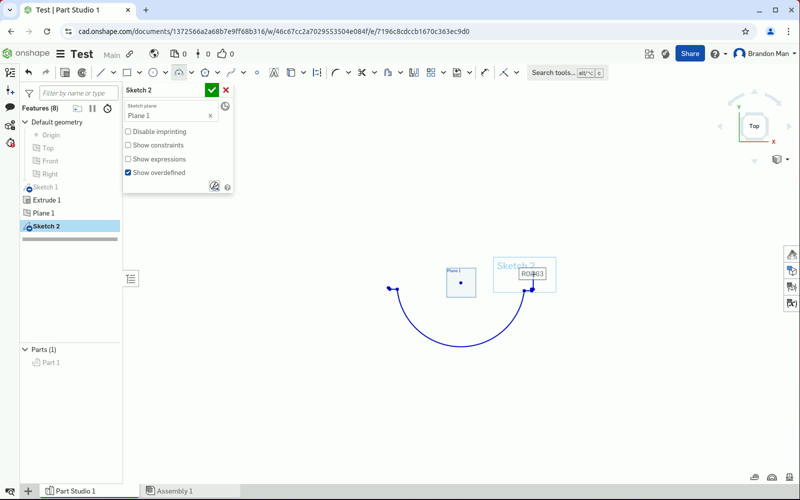
key_up(shift)
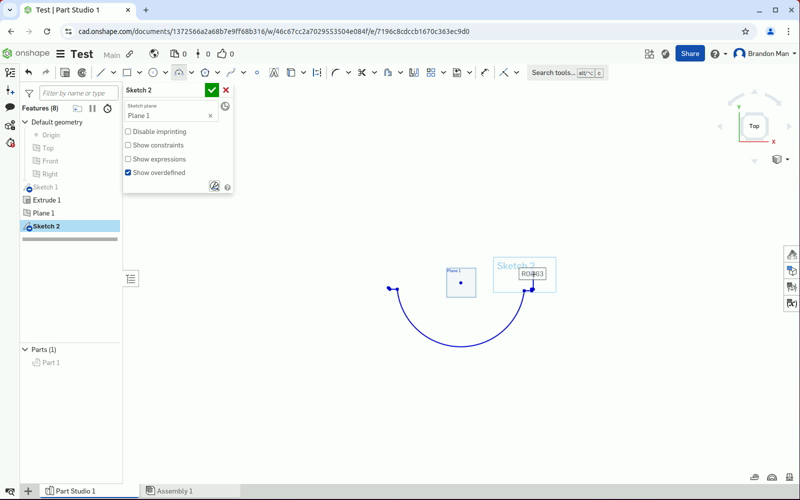
key(esc)
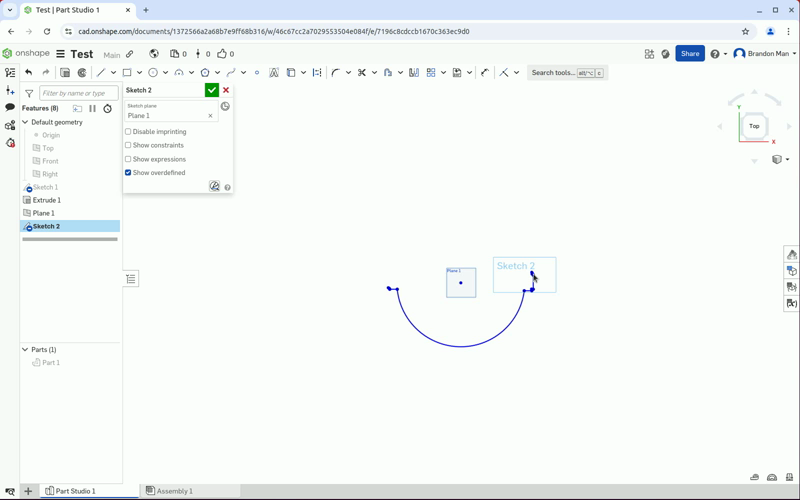
key(l)
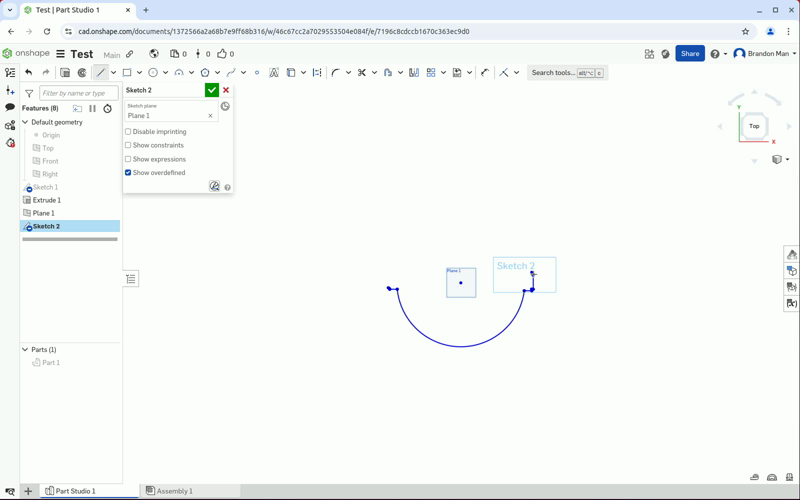
mouse_move(531, 272)
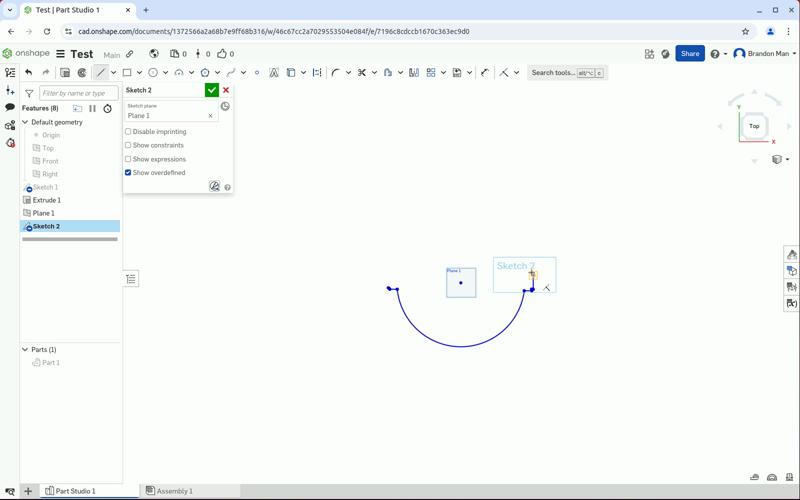
scroll(6)
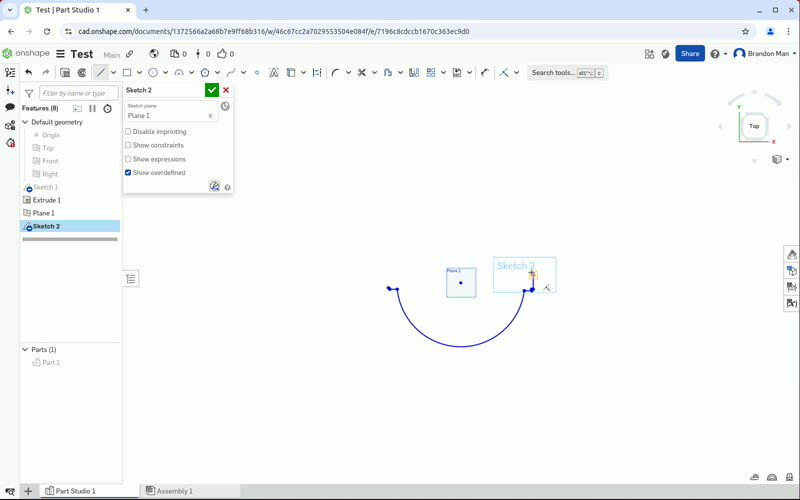
scroll(6)
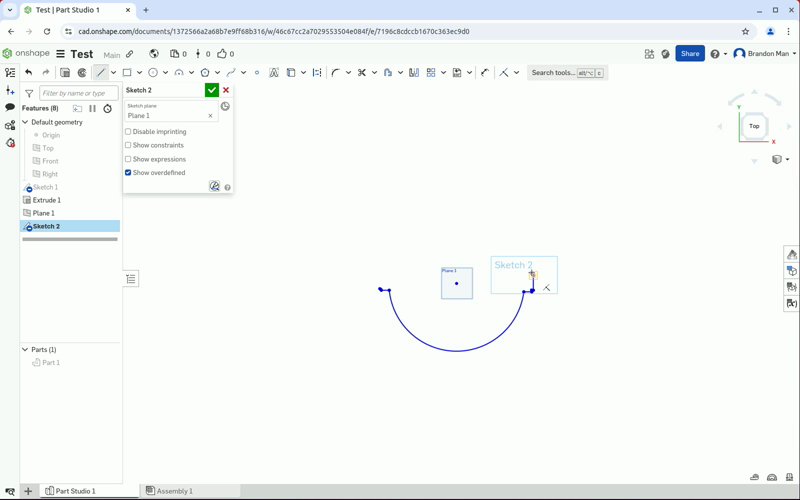
scroll(6)
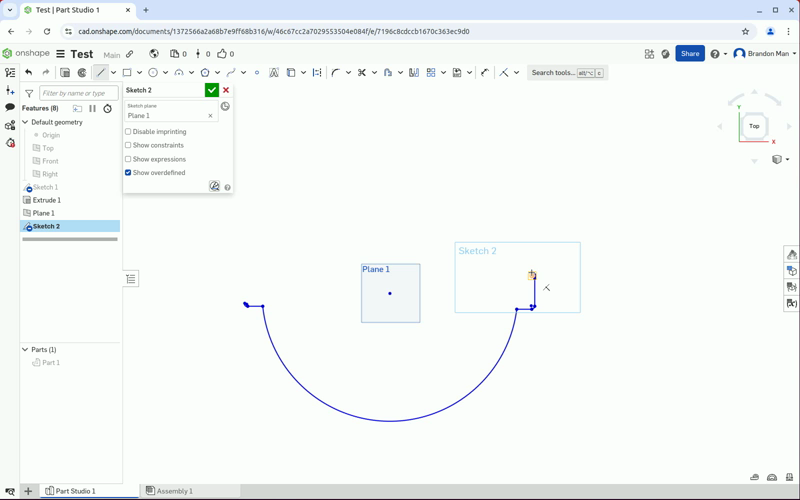
scroll(6)
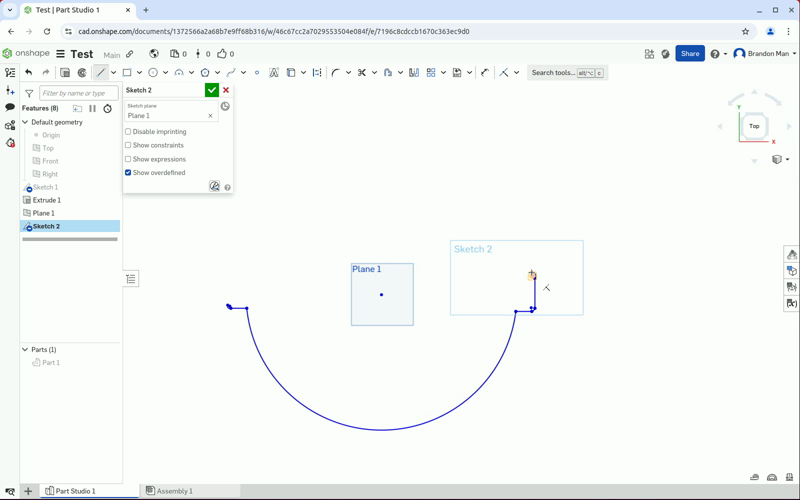
scroll(6)
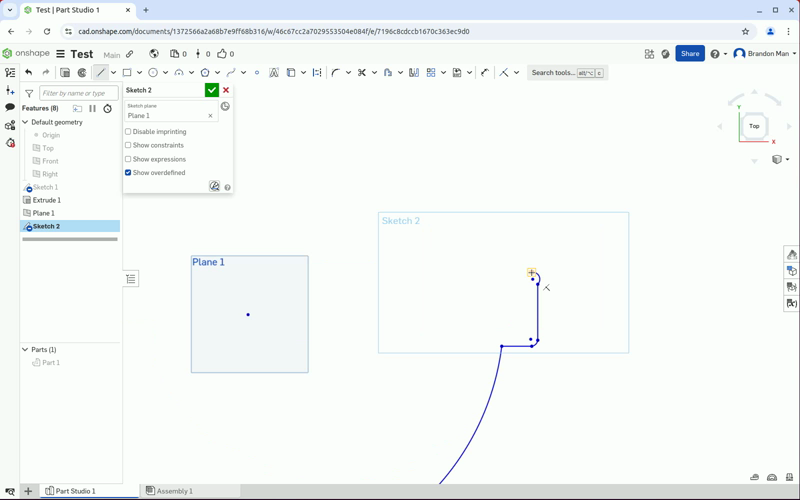
scroll(6)
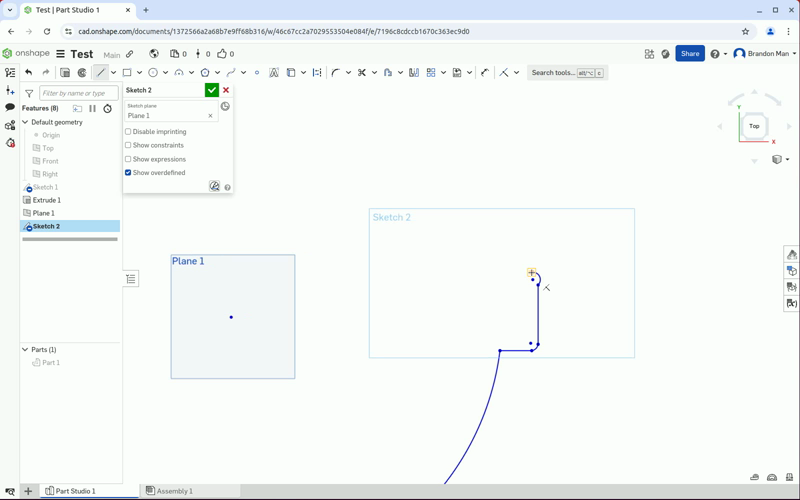
scroll(6)
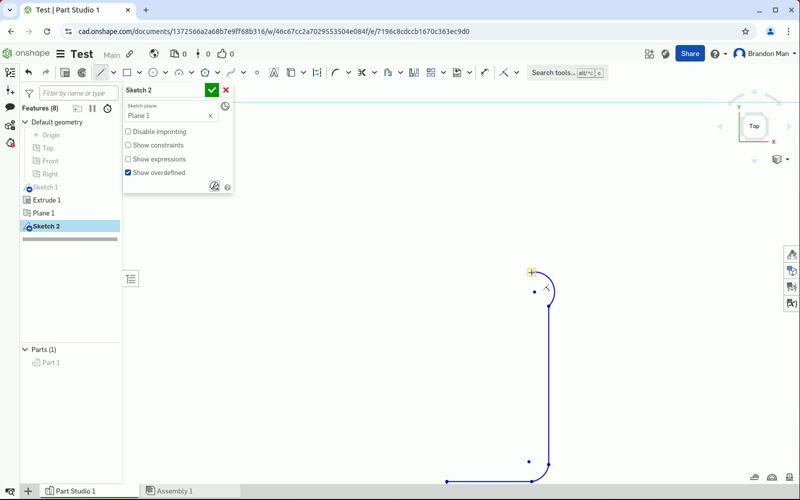
click(531, 272)
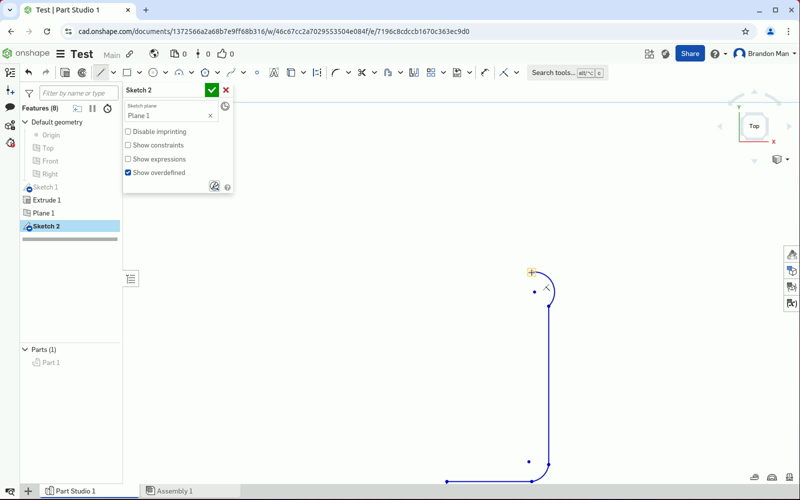
scroll(-6)
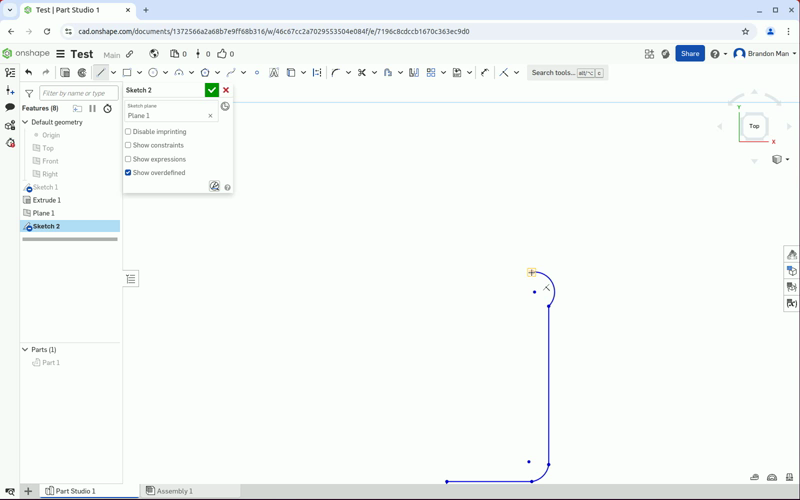
scroll(-6)
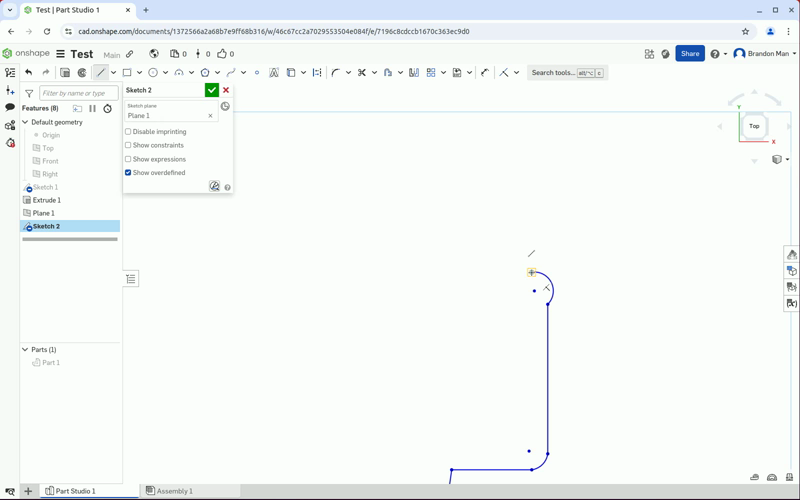
scroll(-6)
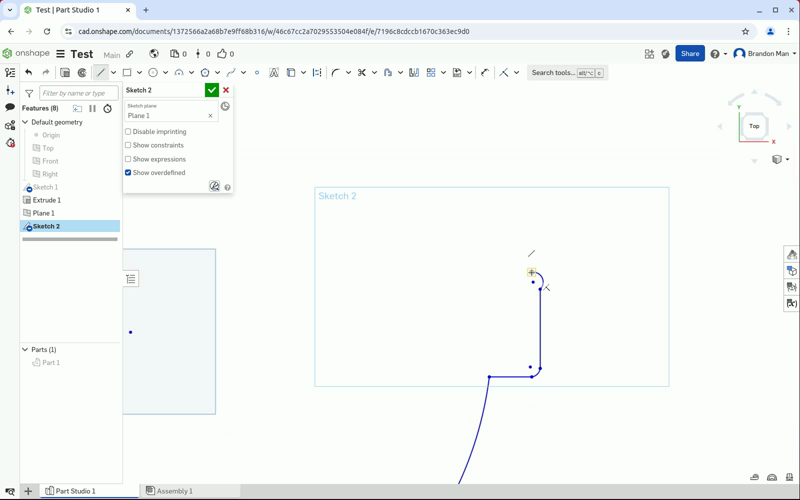
scroll(-6)
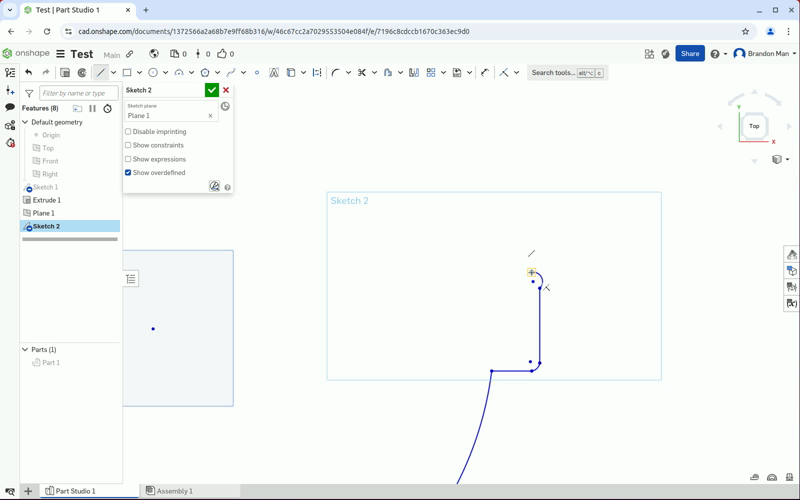
scroll(-6)
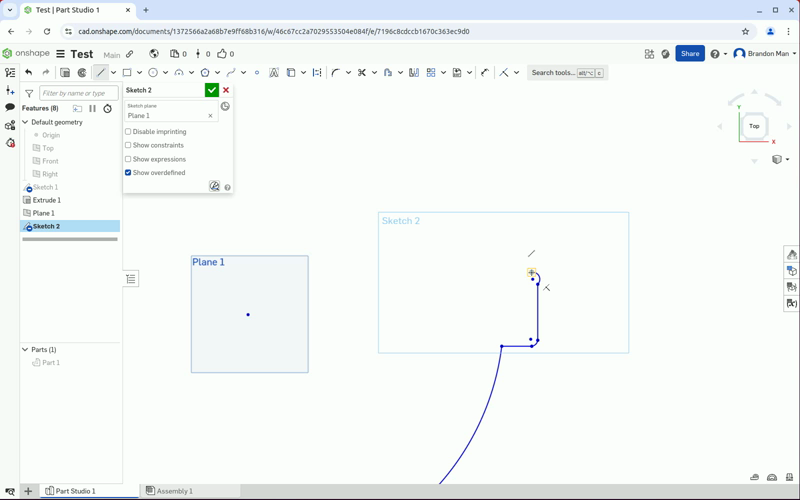
scroll(-6)
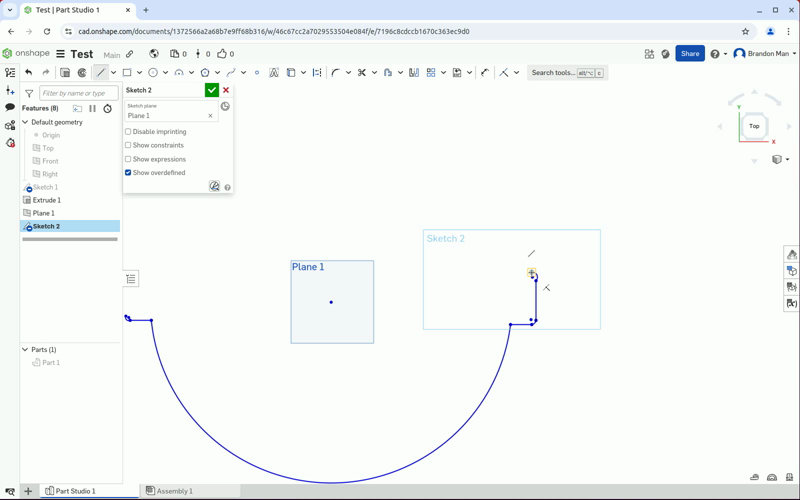
scroll(-6)
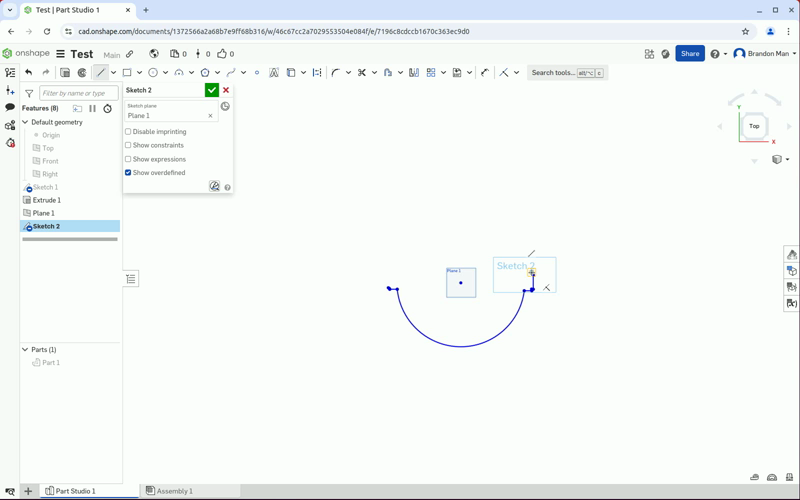
key_down(shift)
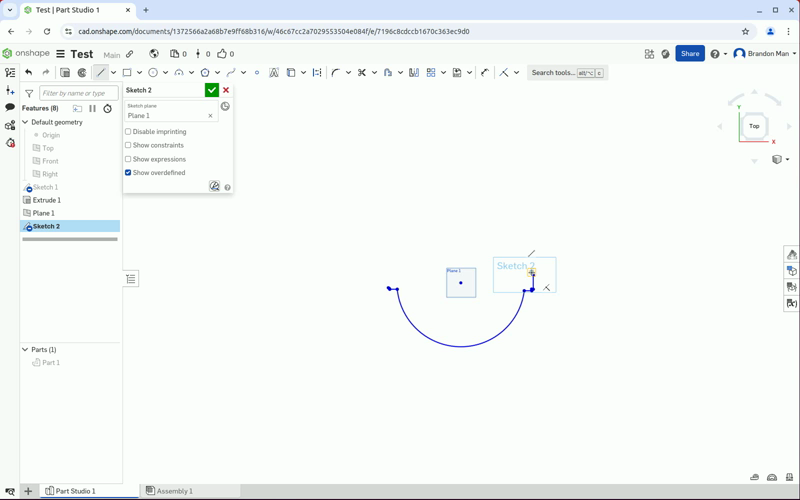
mouse_move(561, 272)
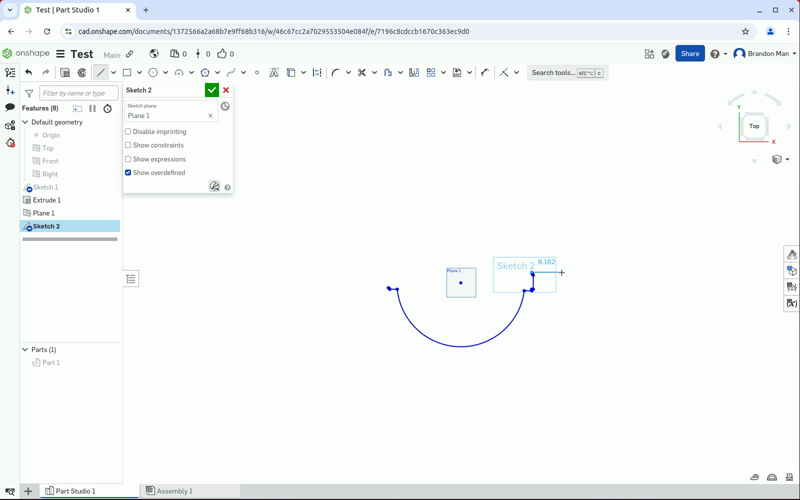
mouse_move(524, 272)
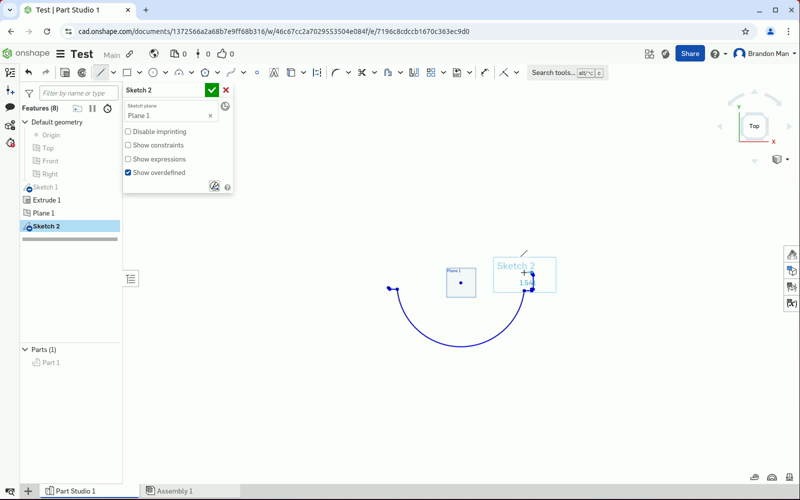
click(524, 272)
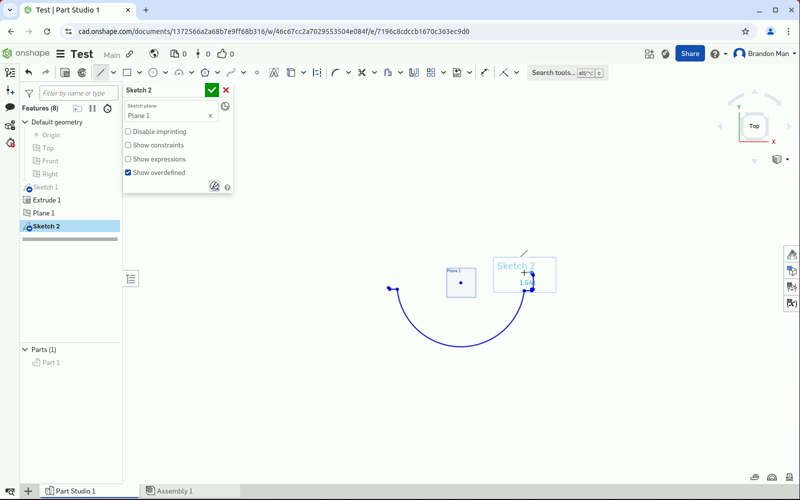
key_up(shift)
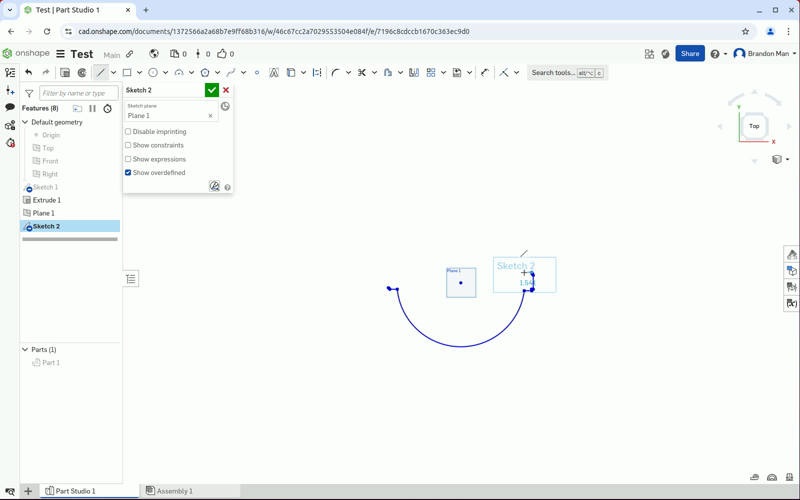
key(esc)
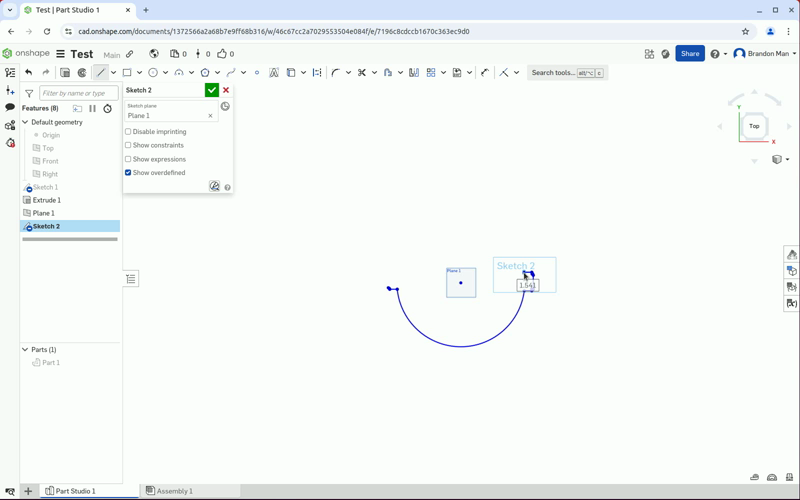
key(a)
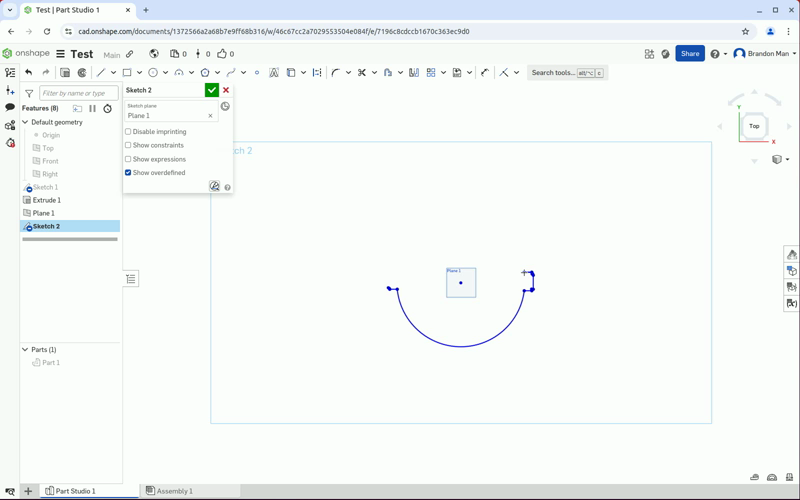
mouse_move(524, 272)
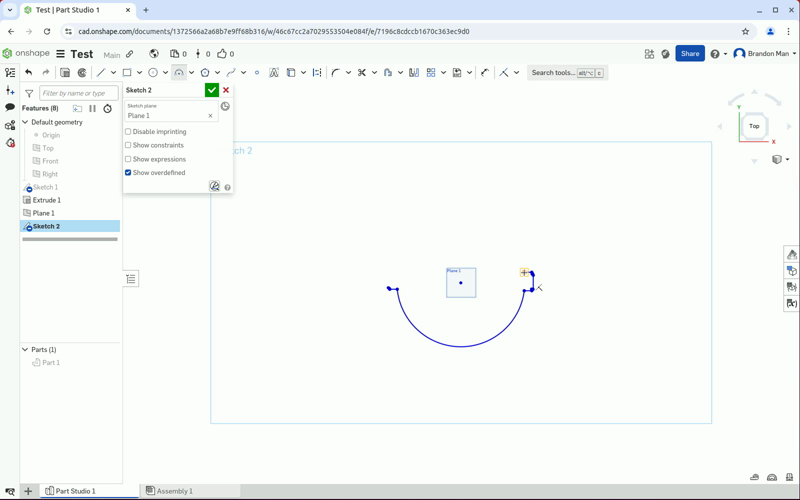
click(524, 272)
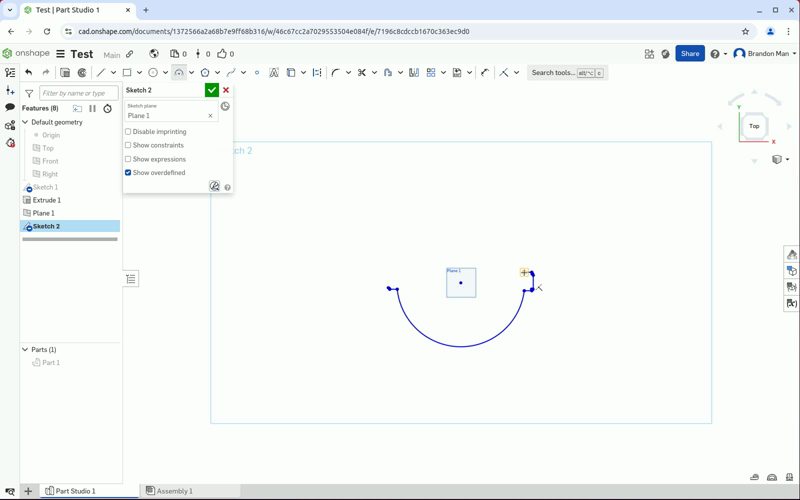
key_down(shift)
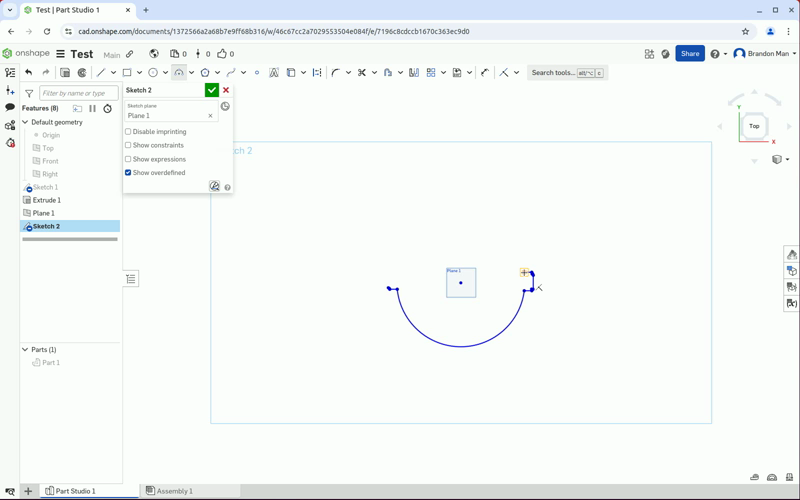
mouse_move(397, 270)
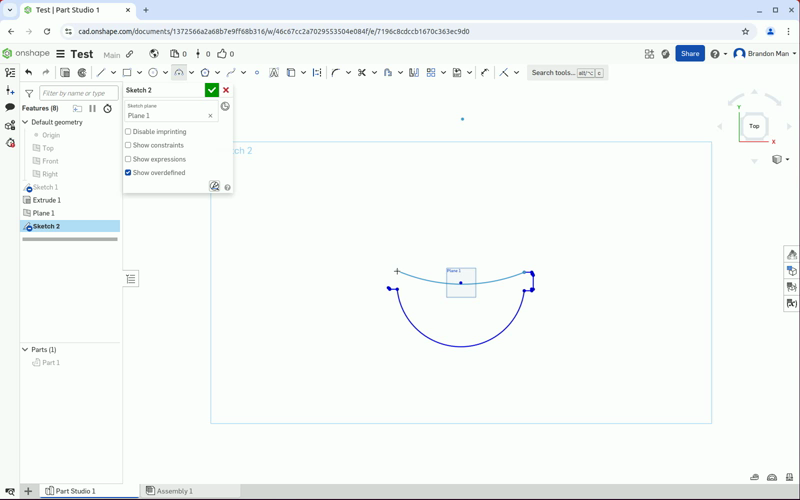
click(397, 270)
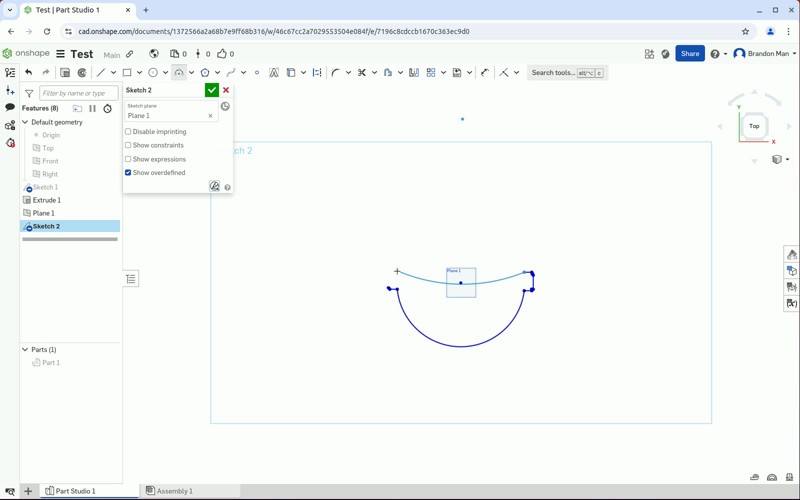
mouse_move(461, 218)
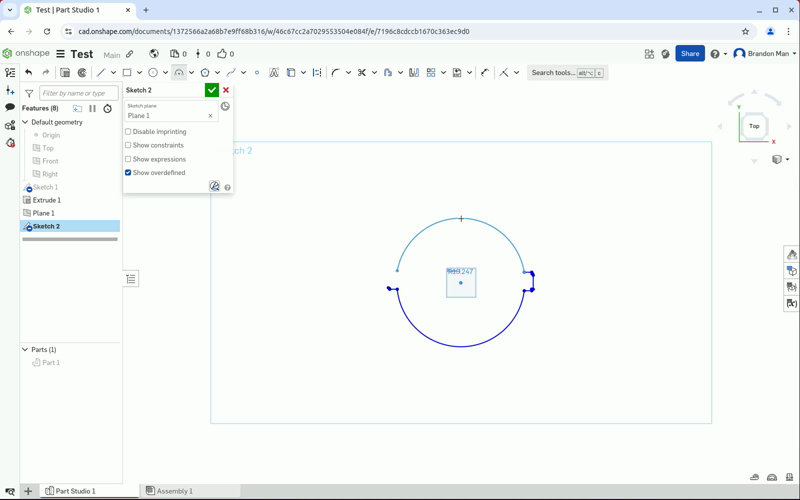
click(461, 218)
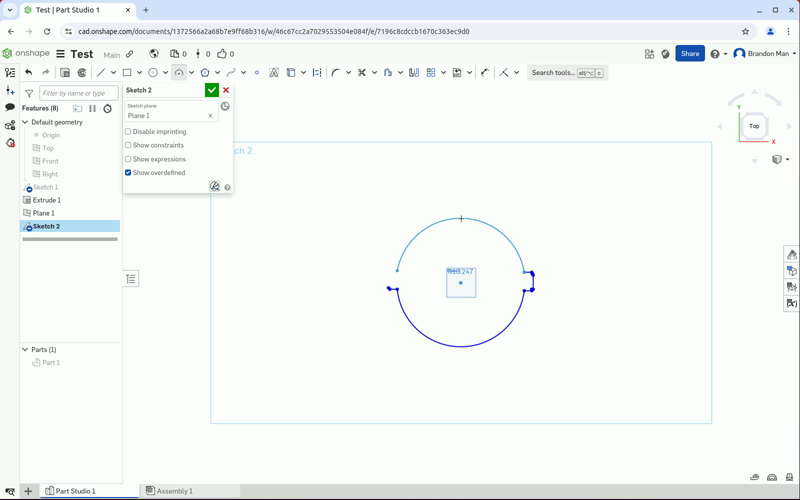
key_up(shift)
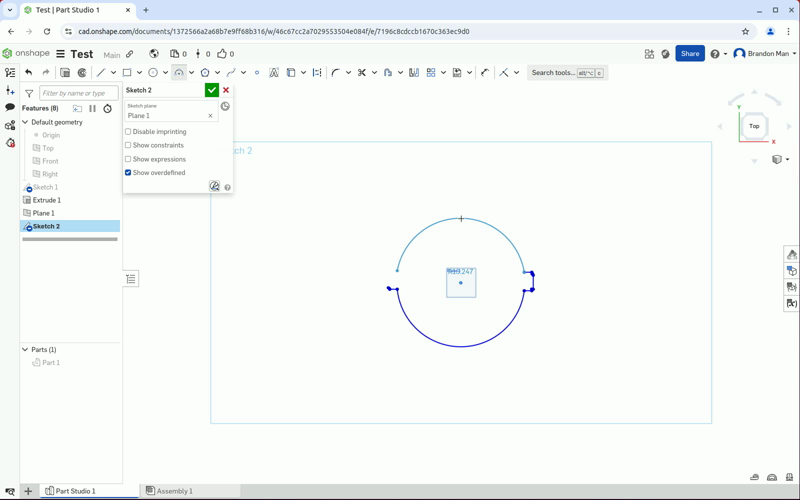
key(esc)
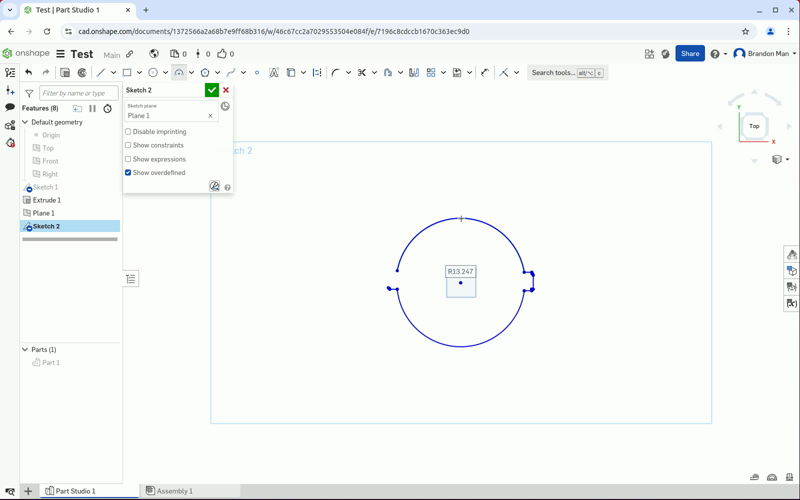
key(l)
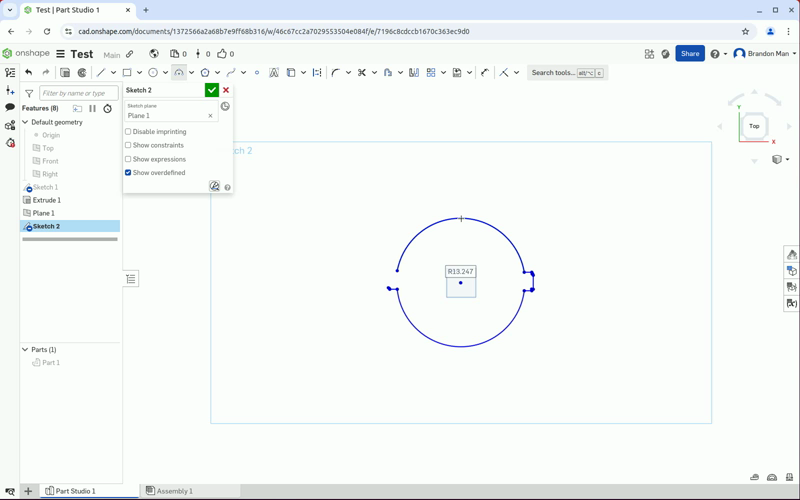
mouse_move(397, 270)
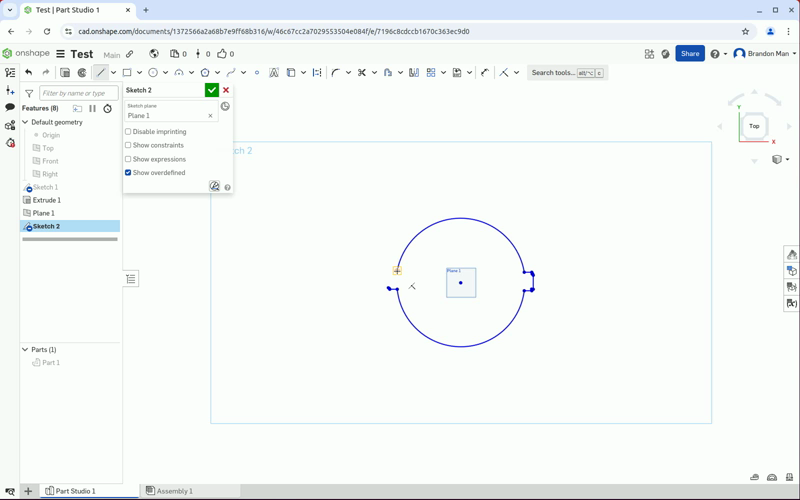
click(397, 270)
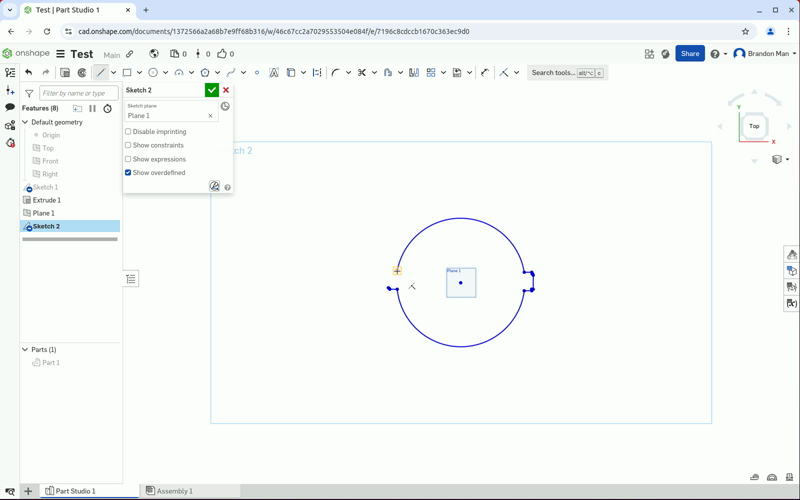
key_down(shift)
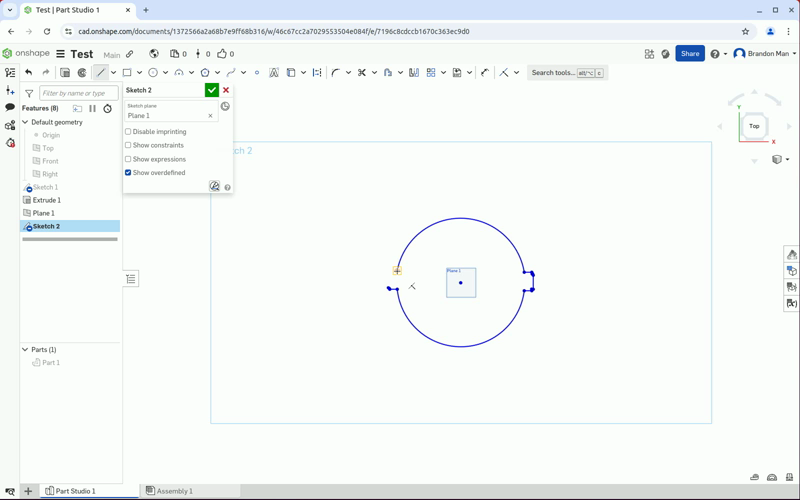
mouse_move(427, 270)
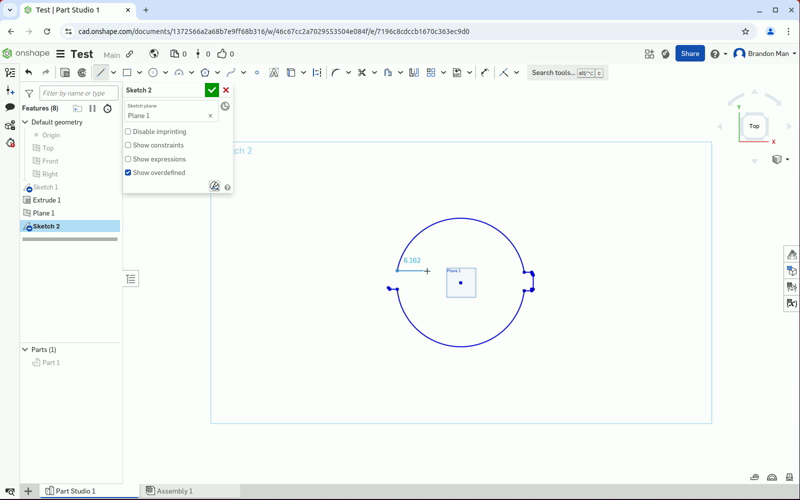
mouse_move(389, 270)
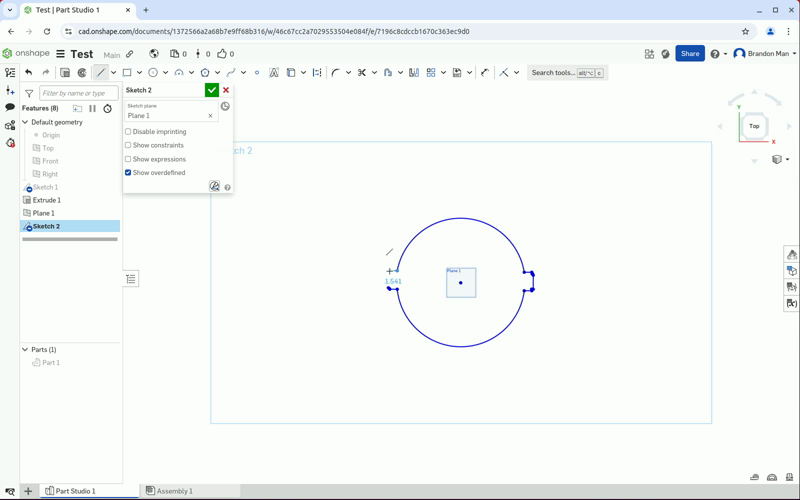
click(389, 270)
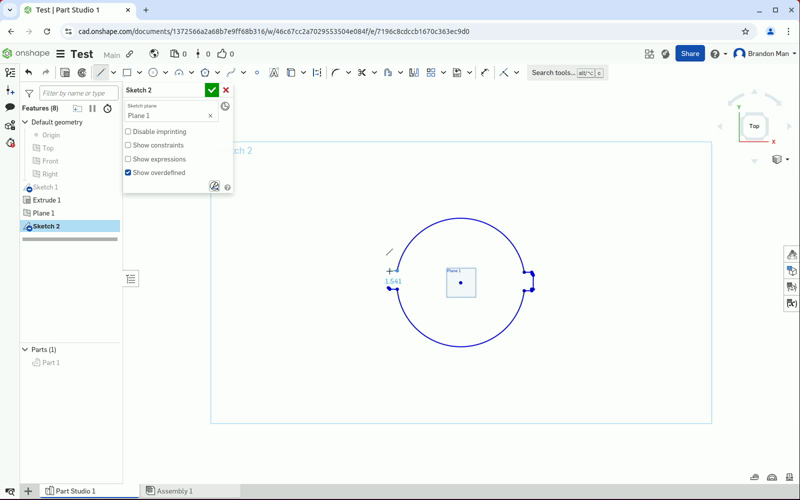
key_up(shift)
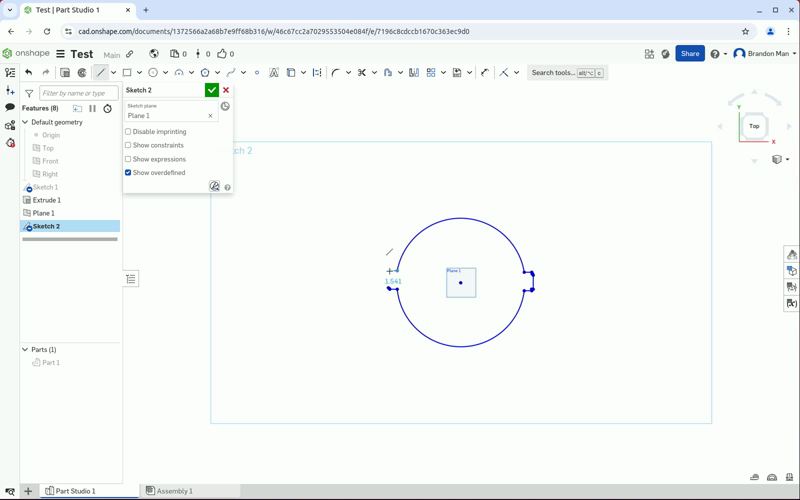
key(esc)
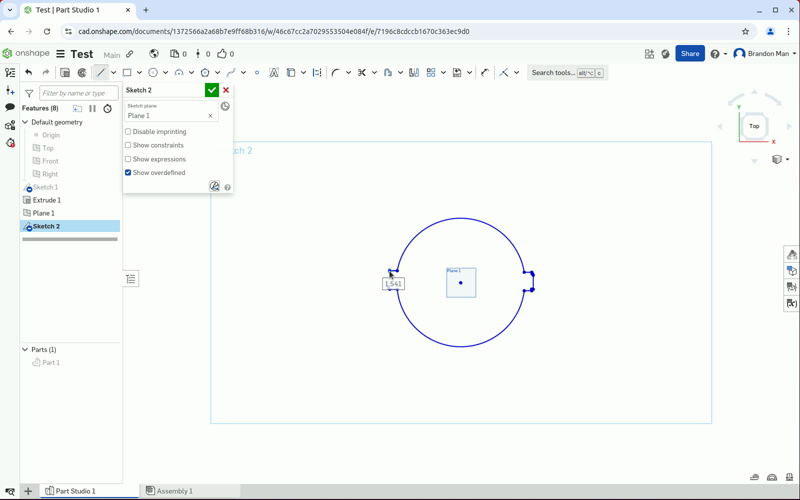
key(a)
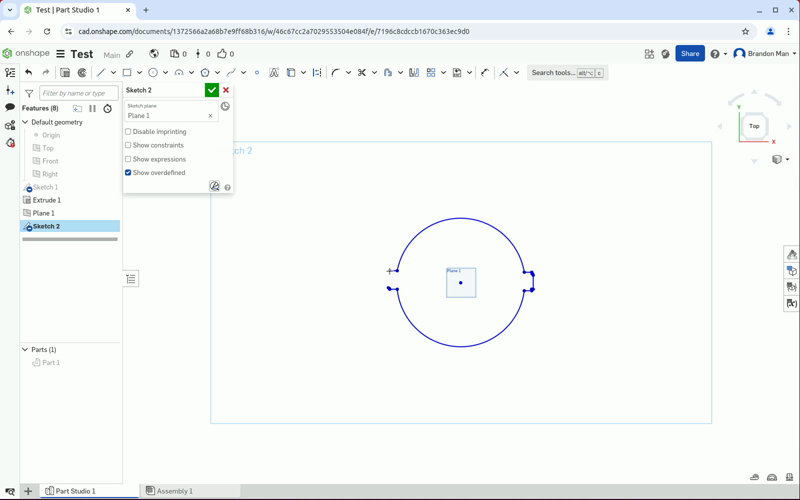
mouse_move(389, 270)
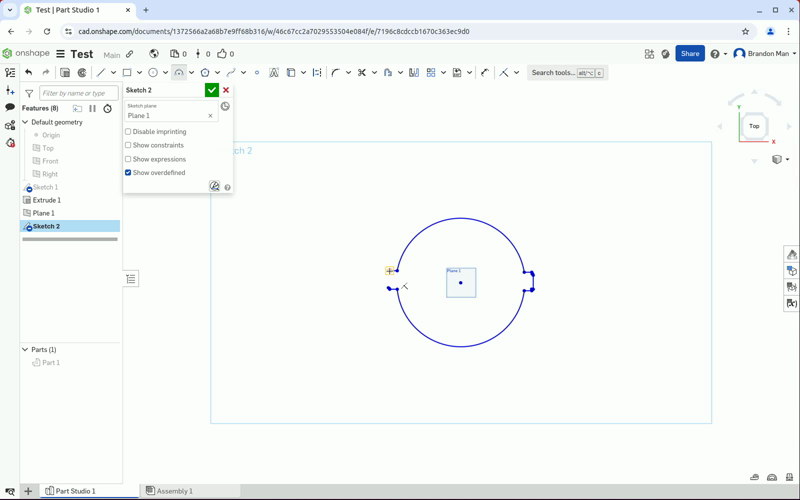
click(389, 270)
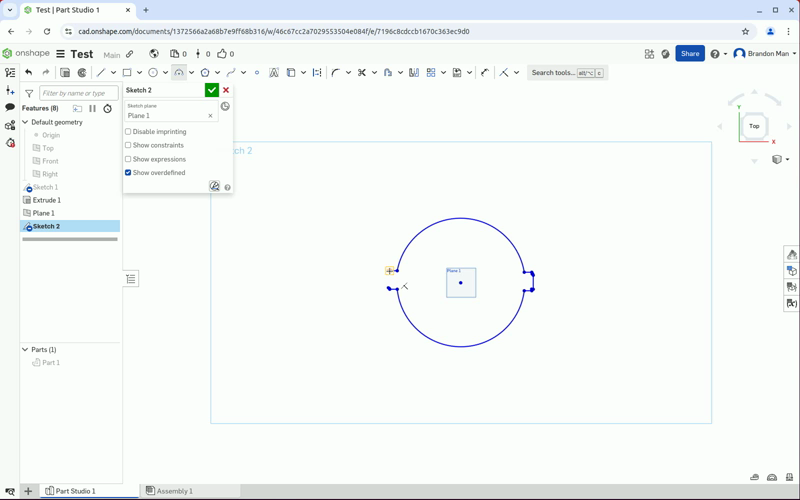
key_down(shift)
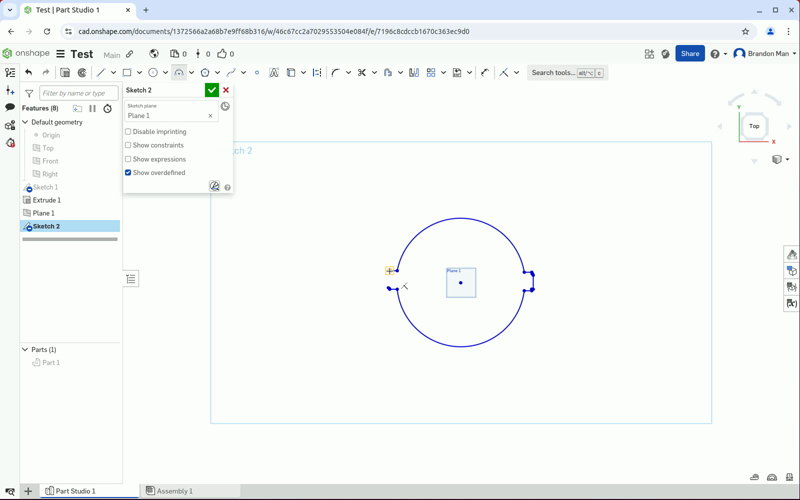
mouse_move(388, 273)
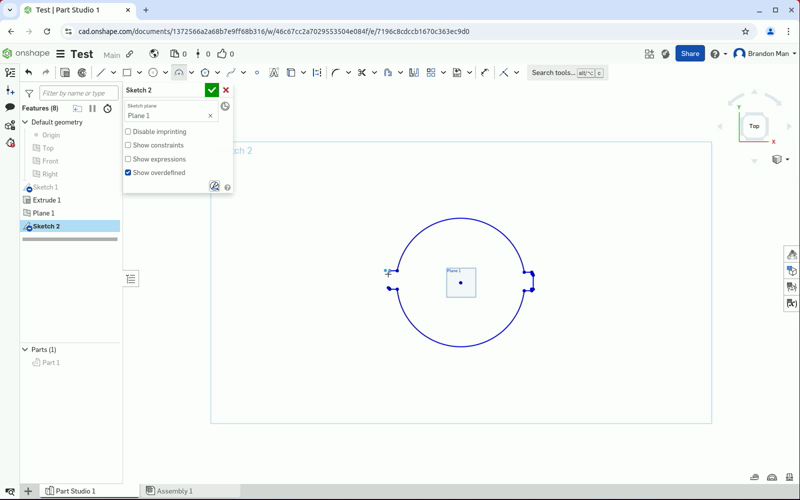
scroll(6)
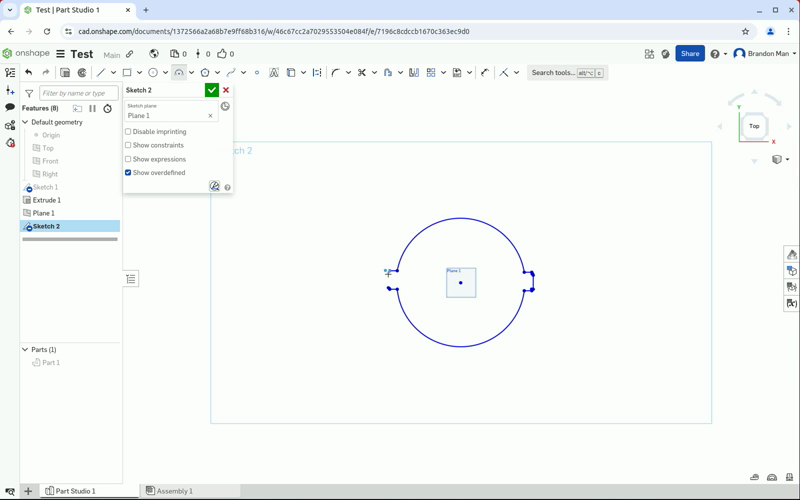
scroll(6)
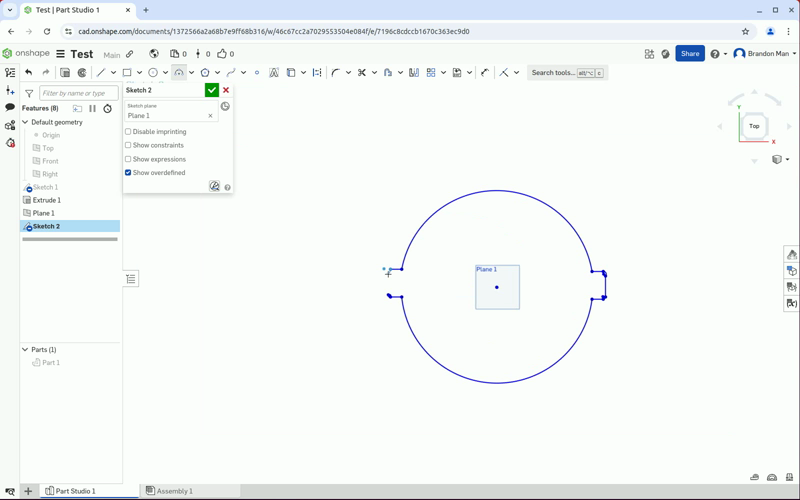
scroll(6)
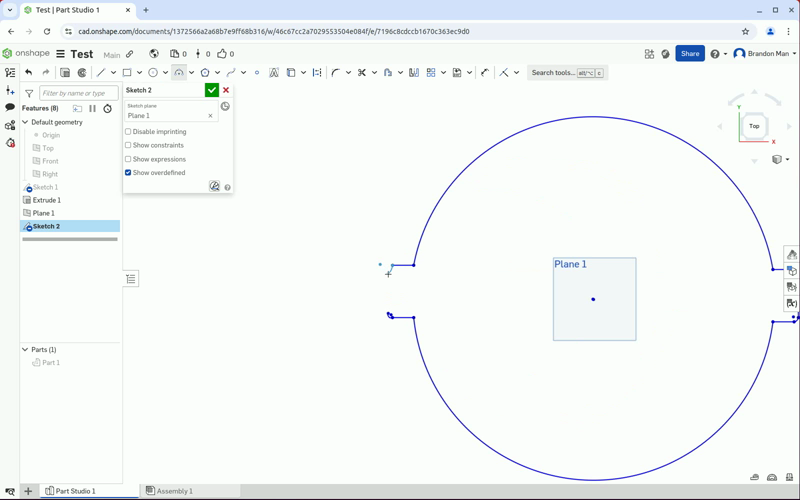
scroll(6)
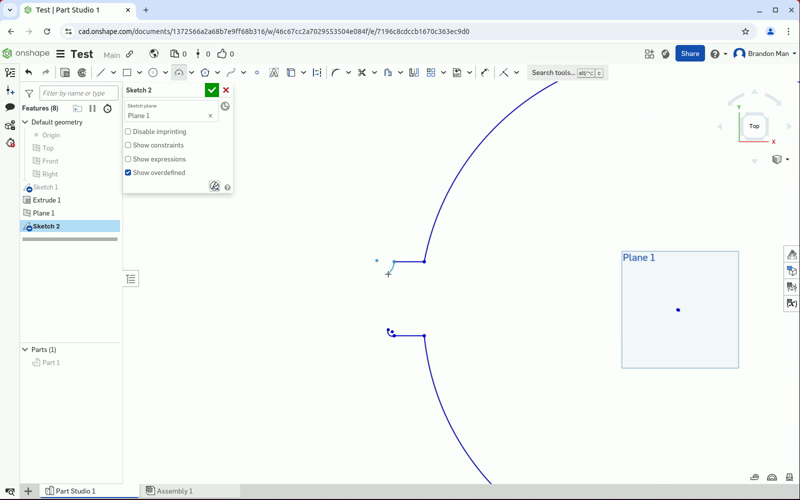
scroll(6)
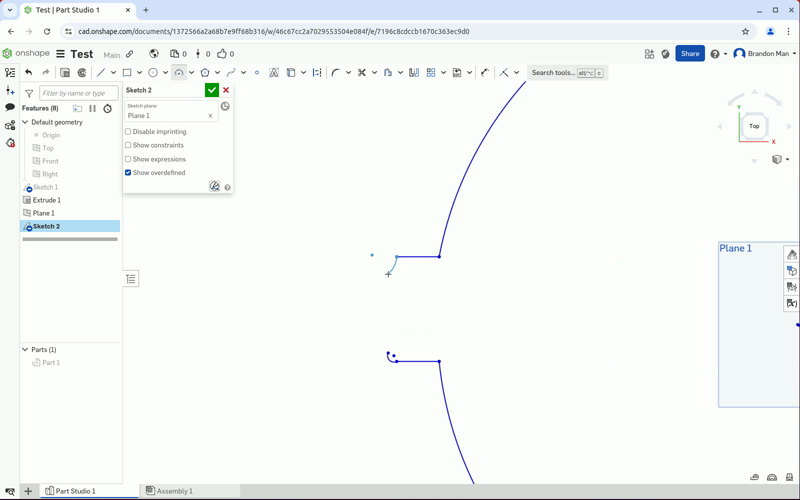
scroll(6)
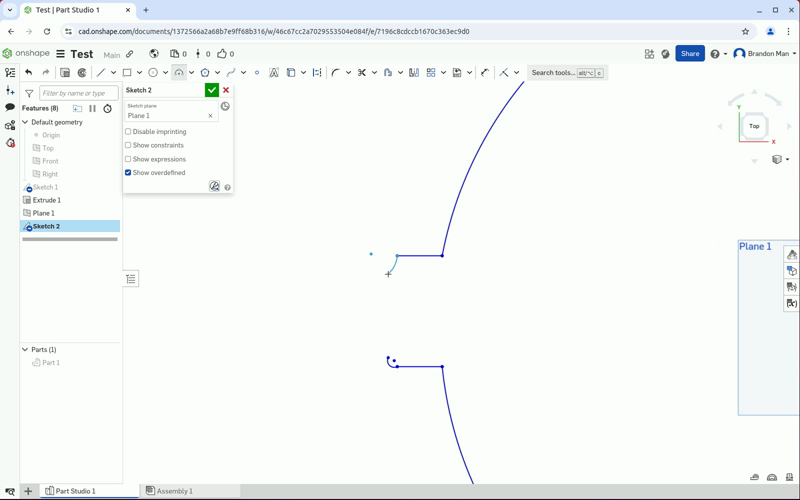
scroll(6)
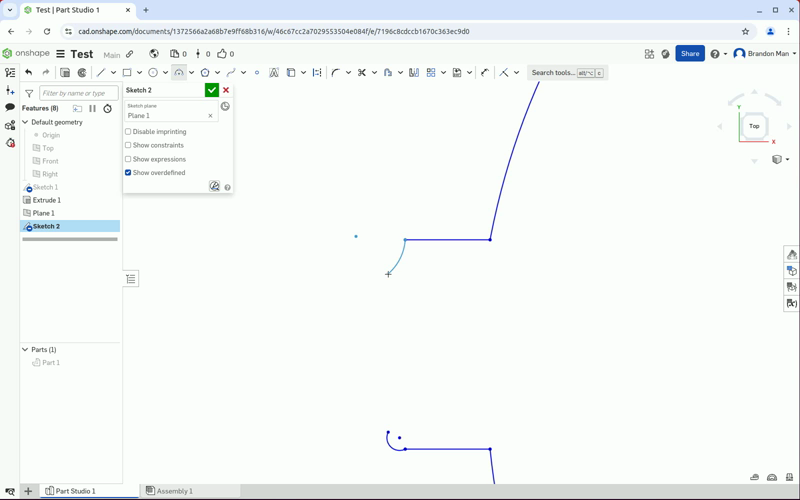
click(388, 273)
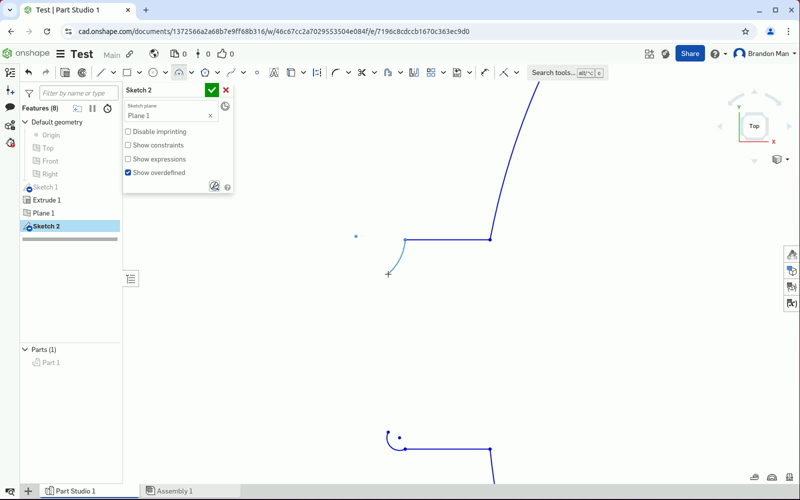
scroll(-6)
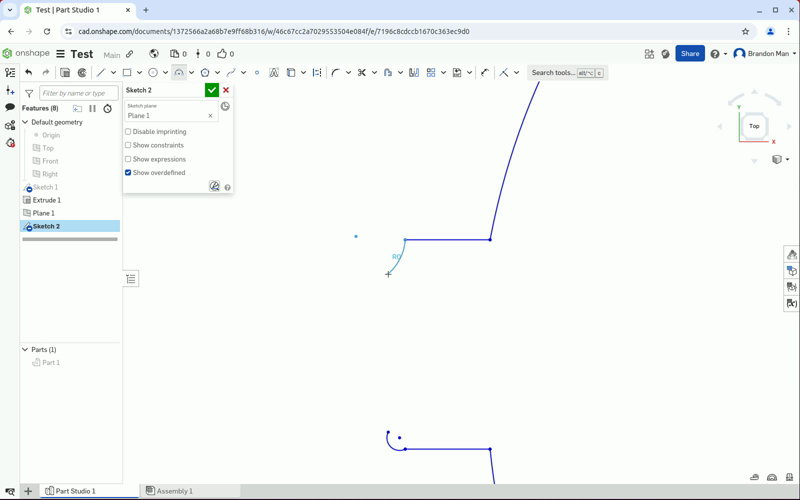
scroll(-6)
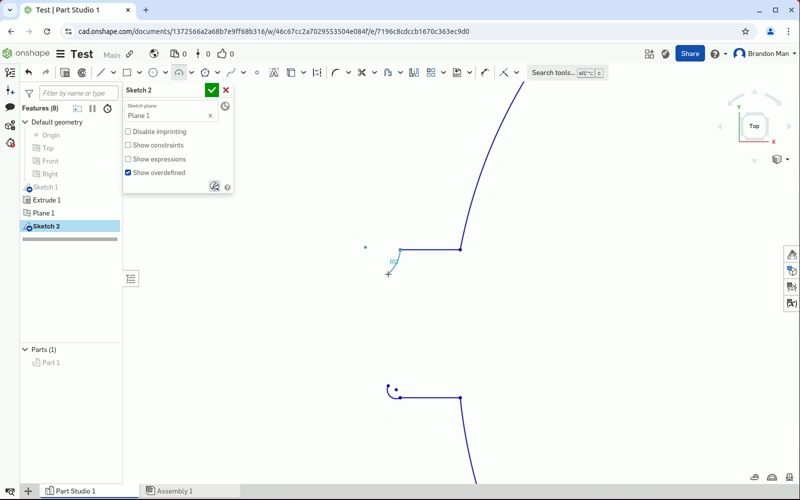
scroll(-6)
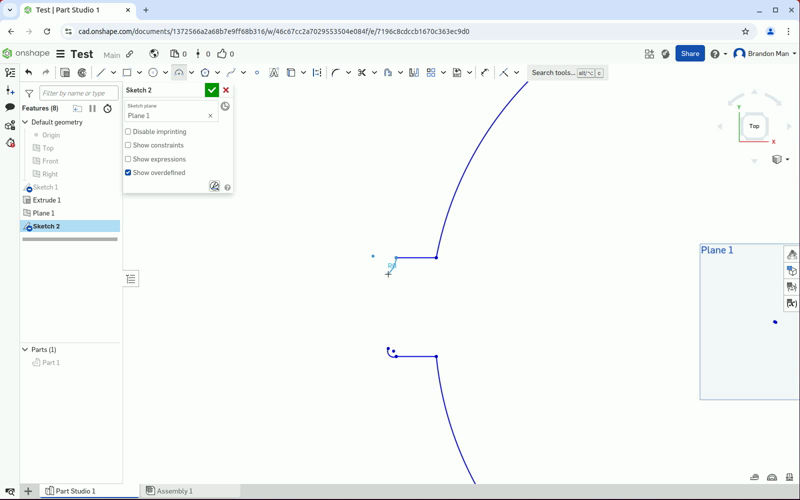
scroll(-6)
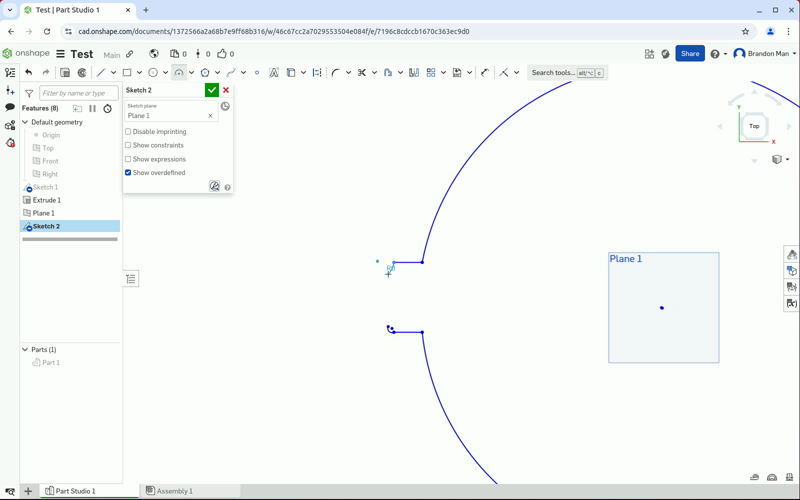
scroll(-6)
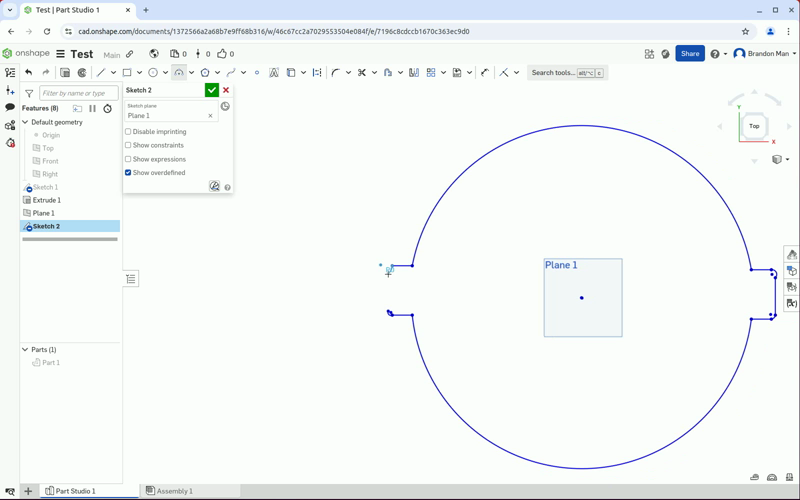
scroll(-6)
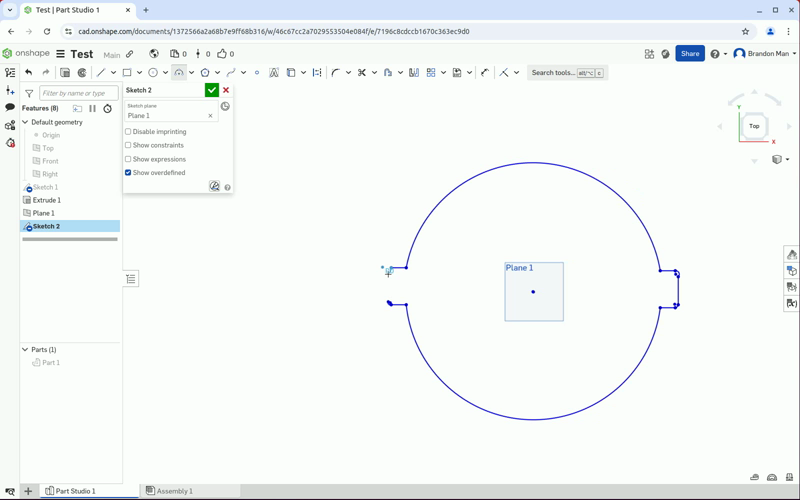
scroll(-6)
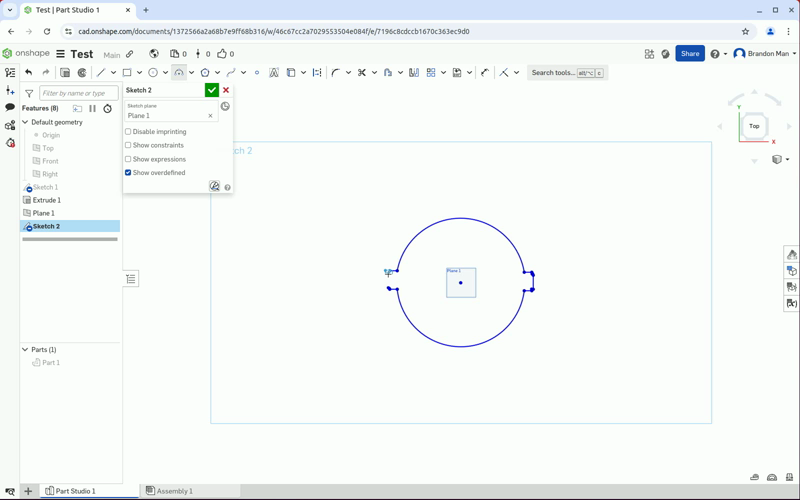
mouse_move(387, 272)
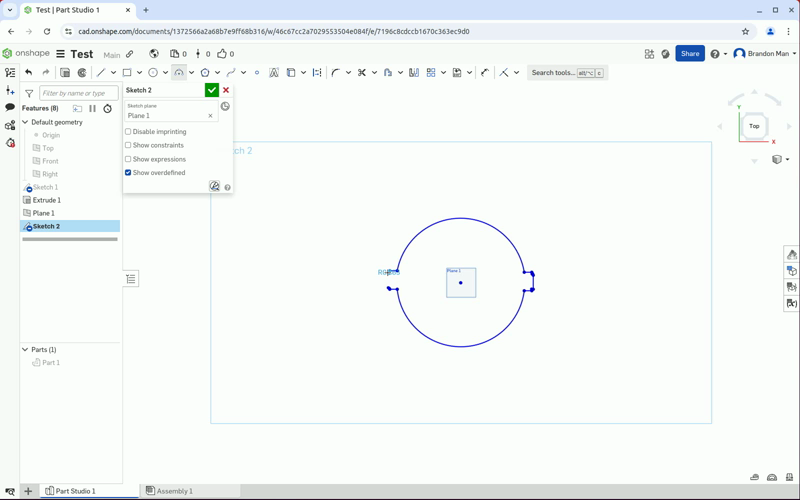
scroll(6)
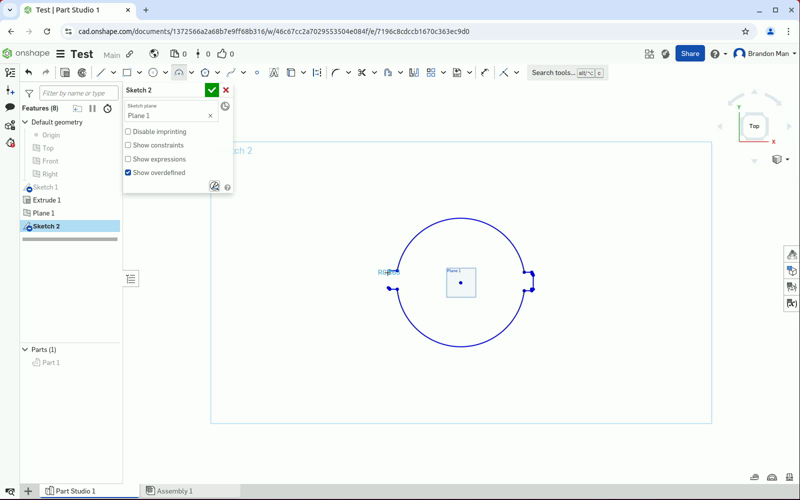
scroll(6)
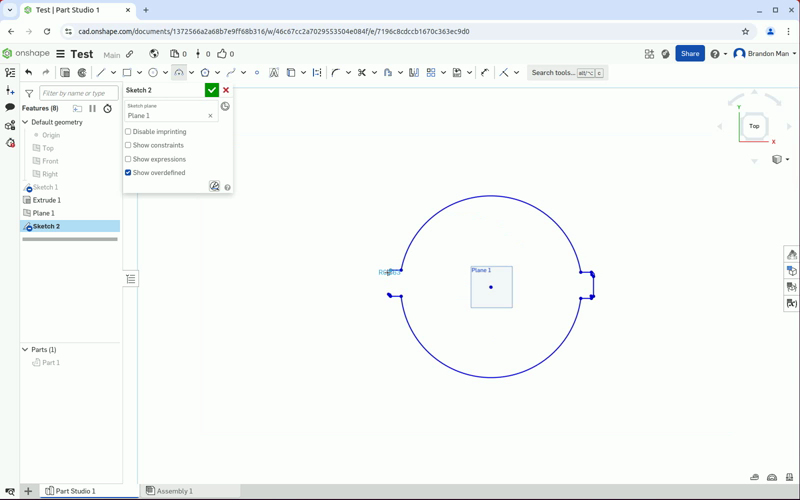
scroll(6)
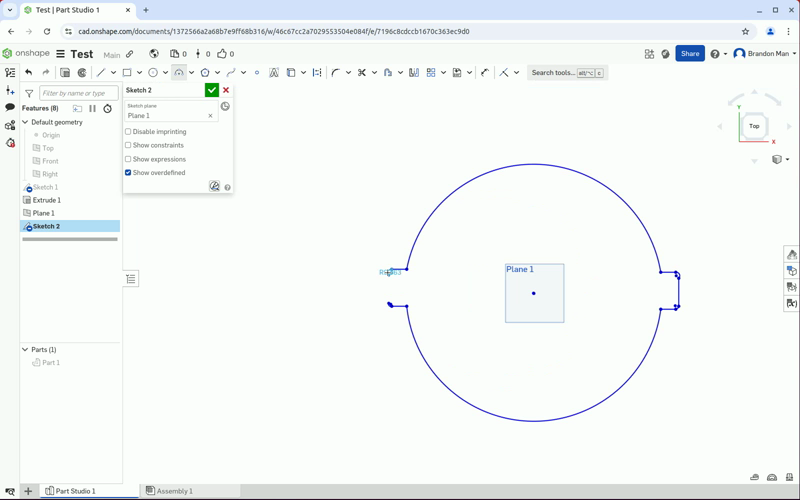
scroll(6)
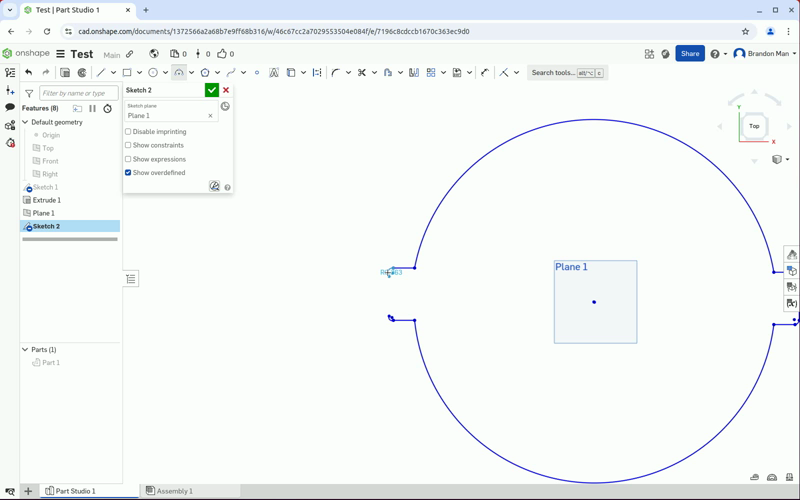
scroll(6)
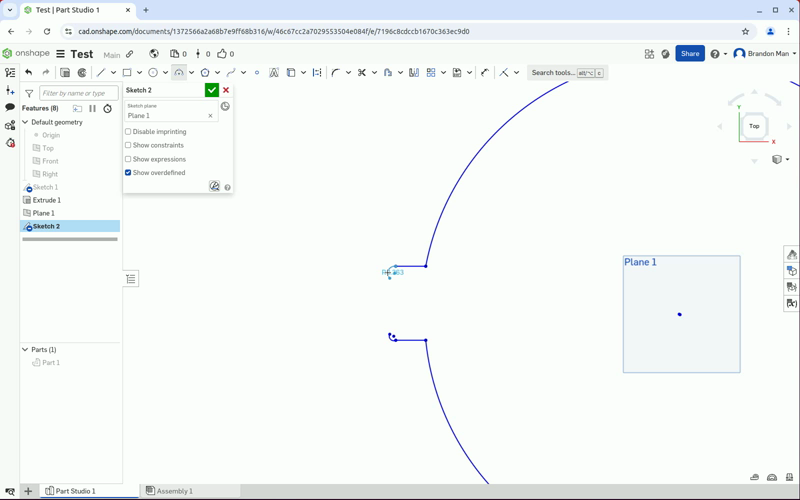
scroll(6)
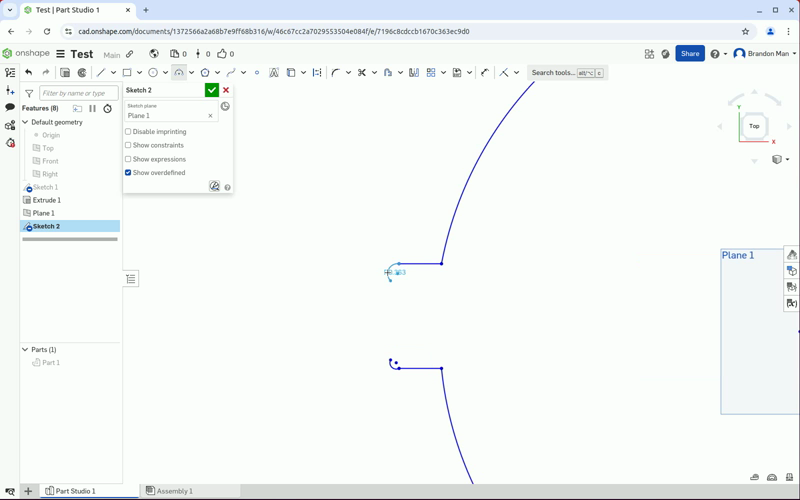
scroll(6)
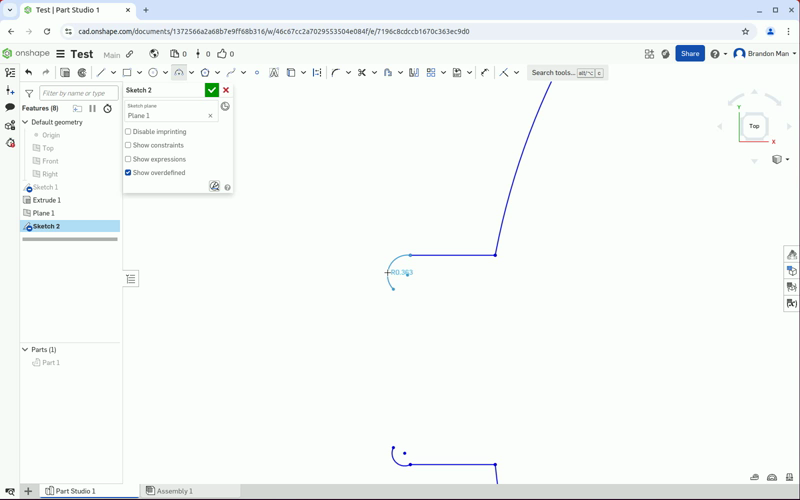
click(387, 272)
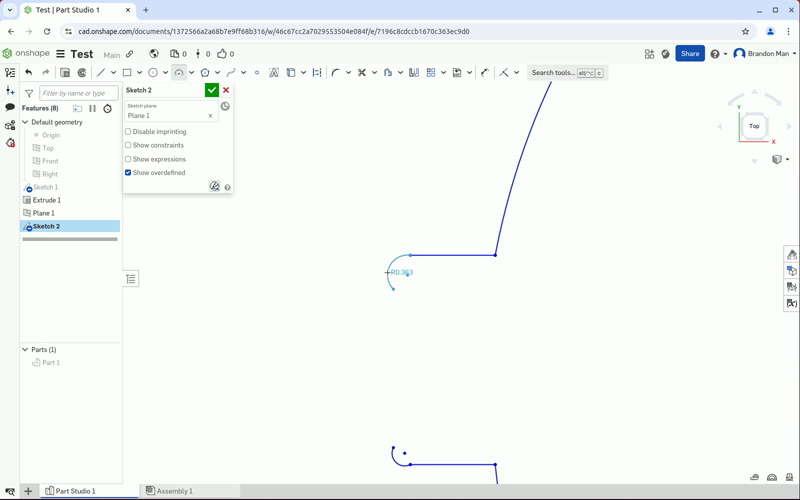
scroll(-6)
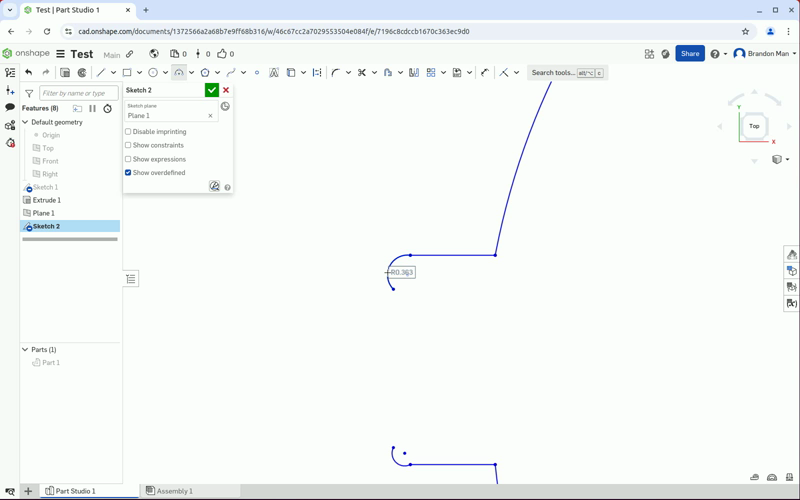
scroll(-6)
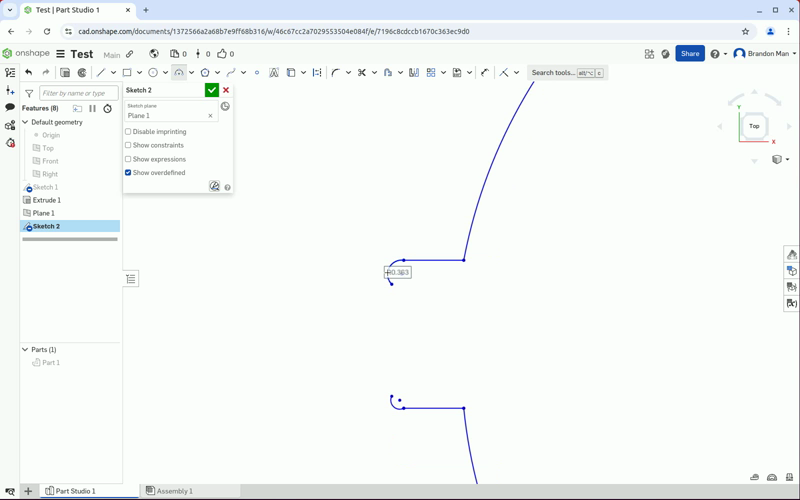
scroll(-6)
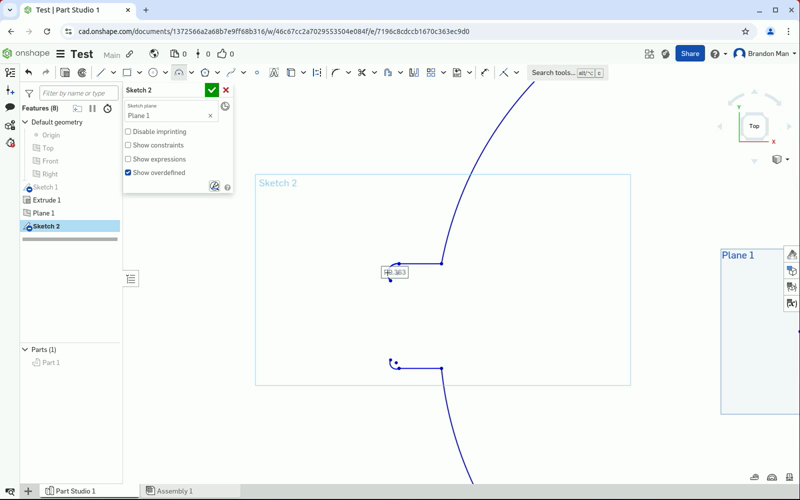
scroll(-6)
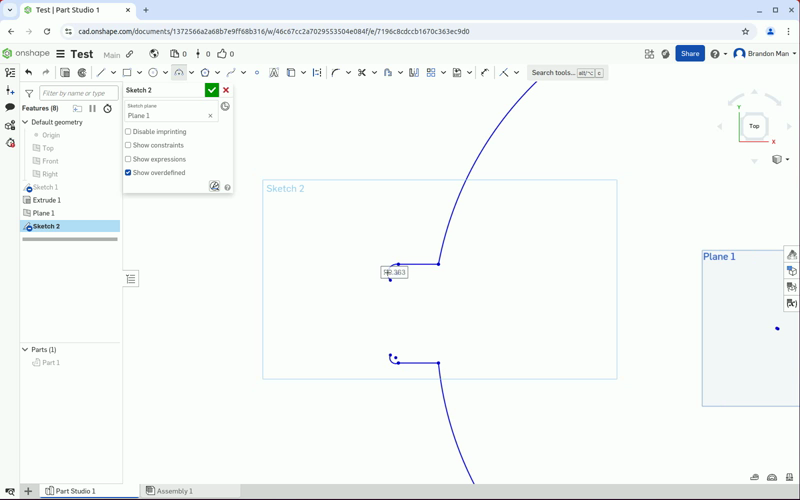
scroll(-6)
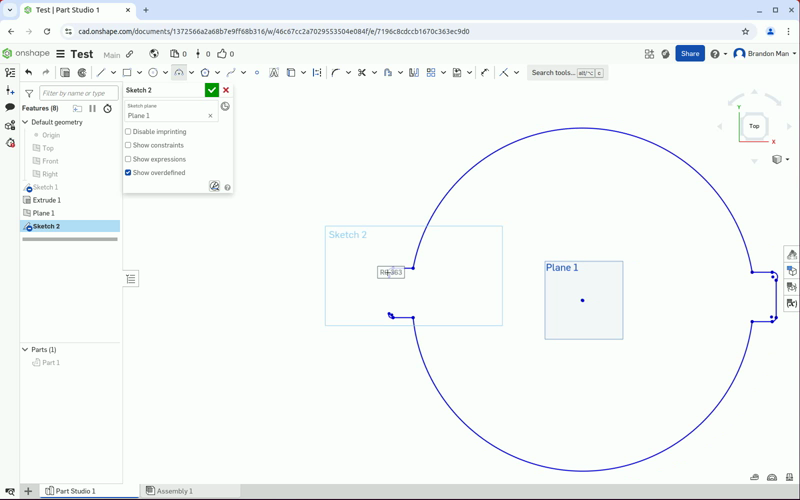
scroll(-6)
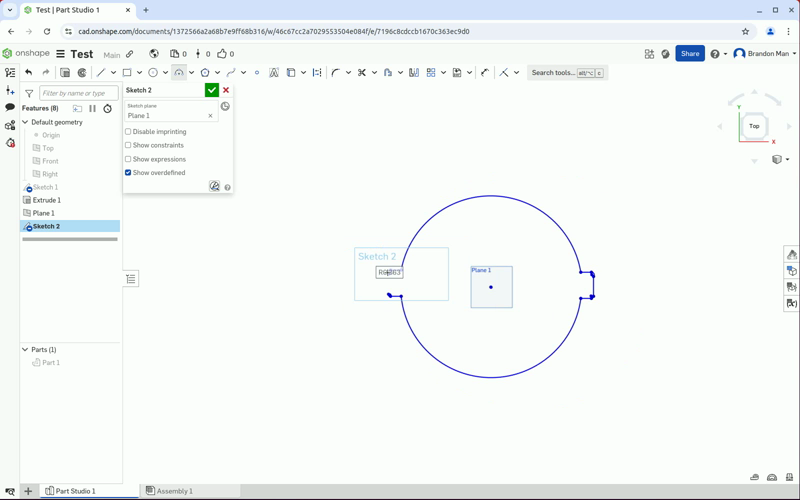
scroll(-6)
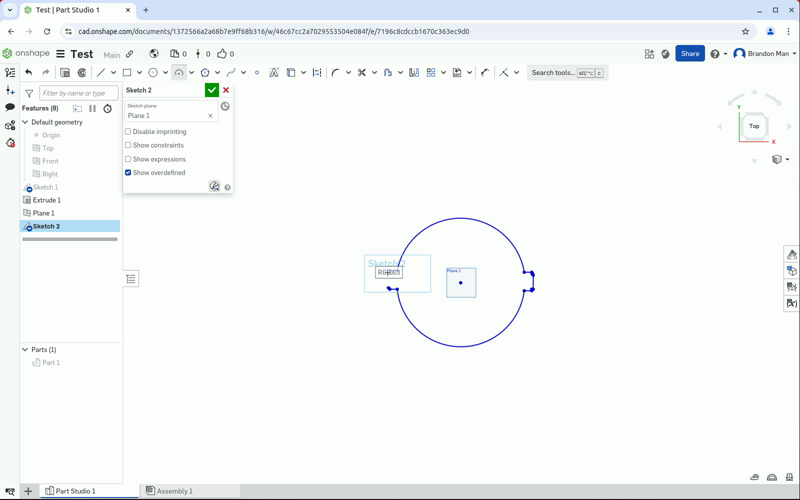
key_up(shift)
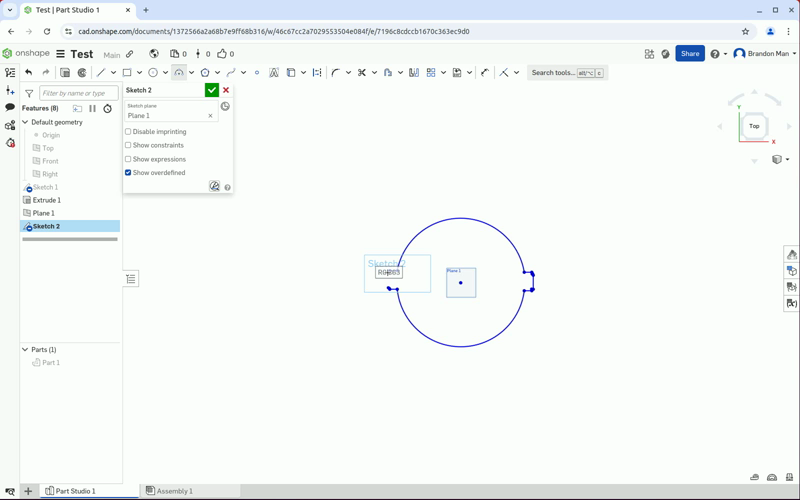
key(esc)
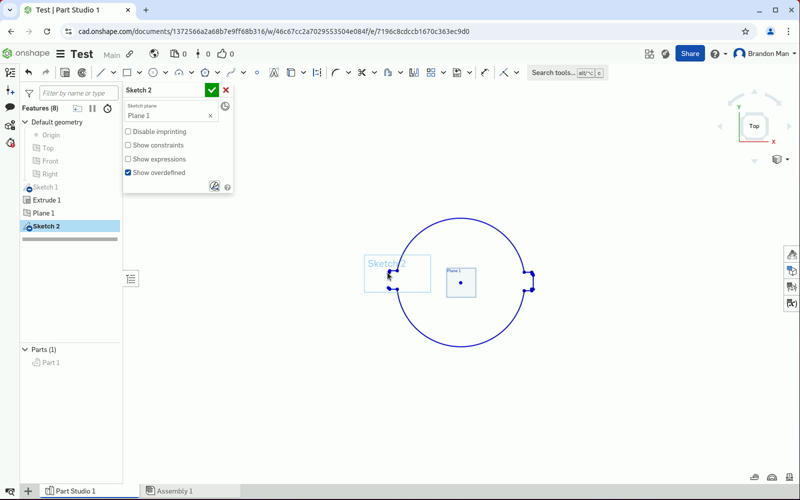
key(l)
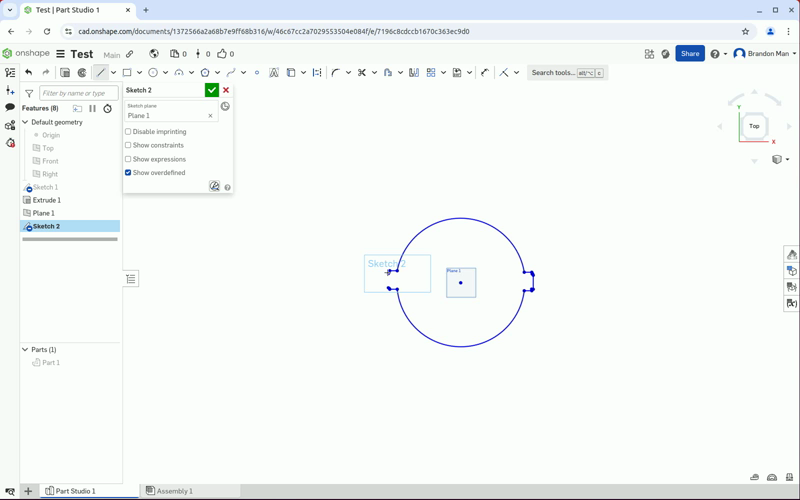
mouse_move(388, 273)
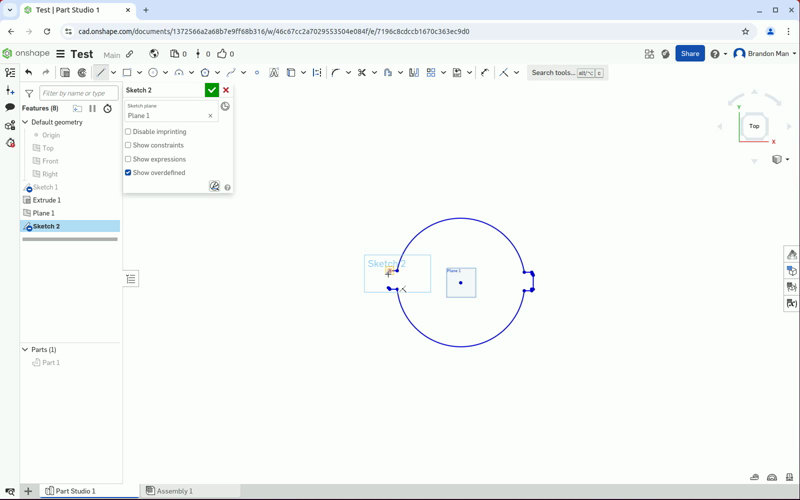
scroll(6)
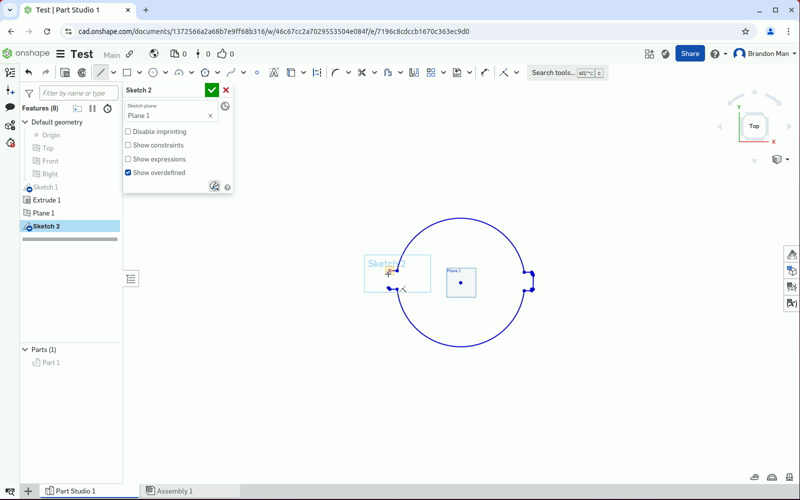
scroll(6)
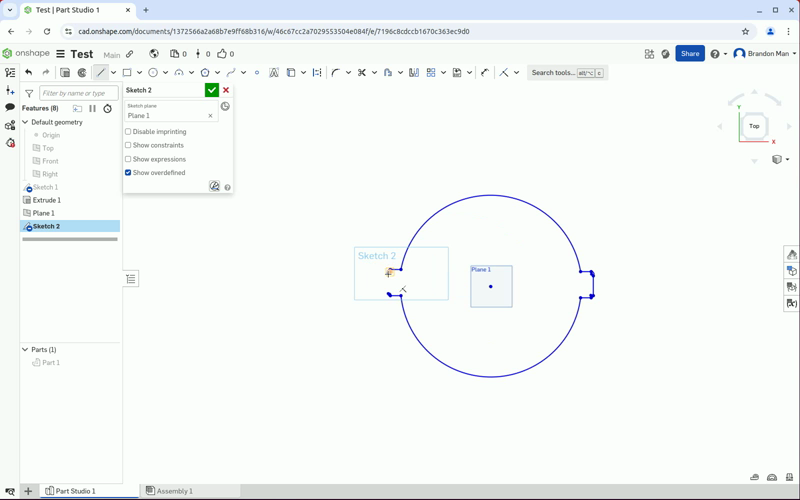
scroll(6)
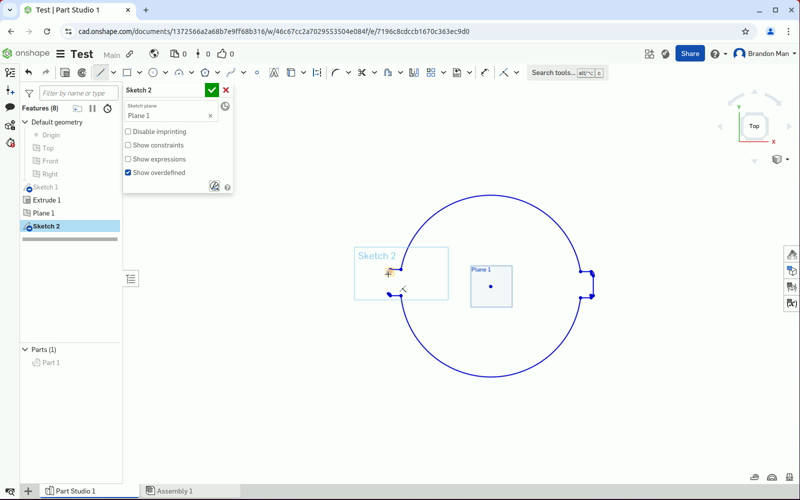
scroll(6)
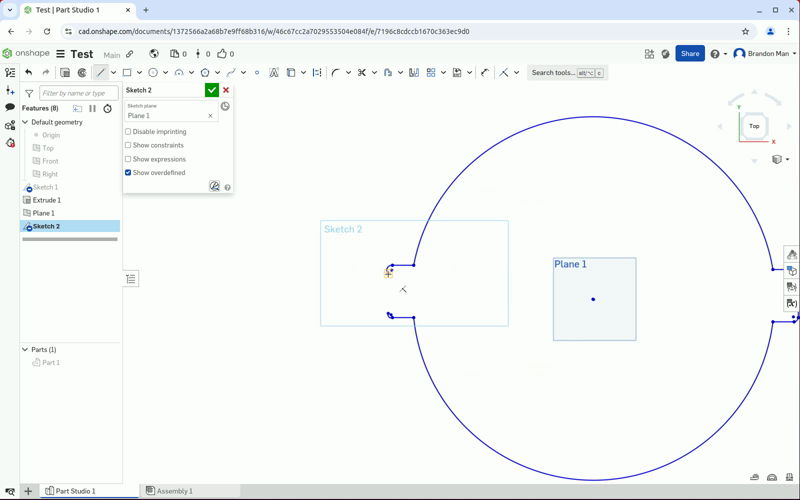
scroll(6)
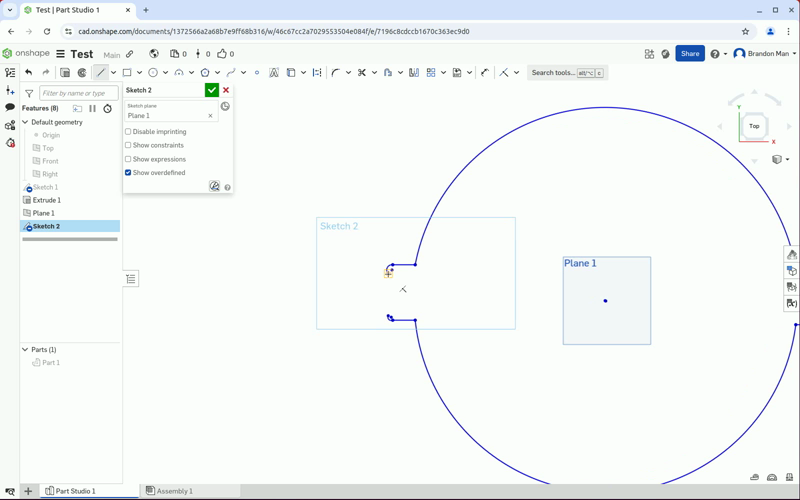
scroll(6)
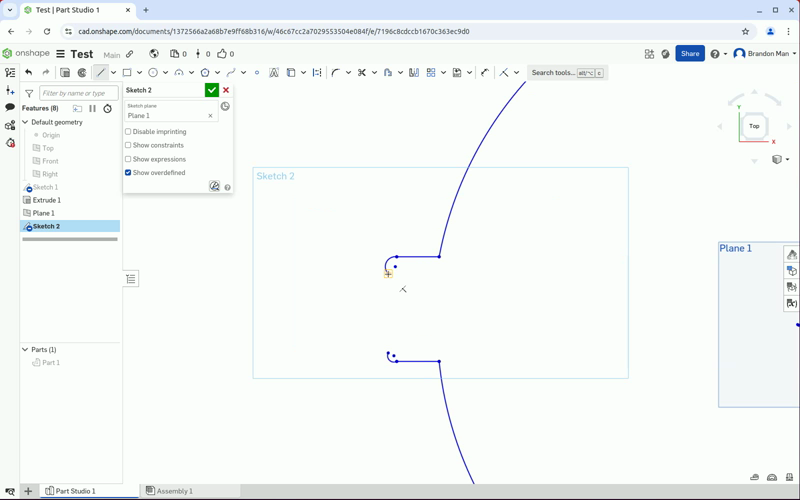
scroll(6)
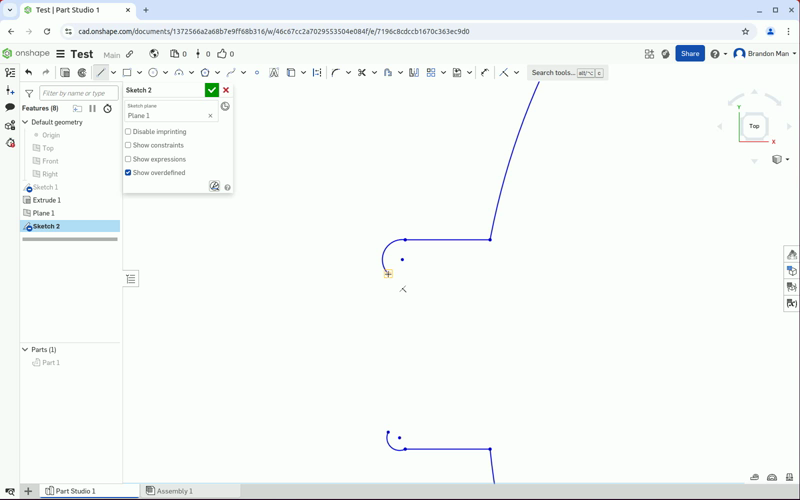
click(388, 273)
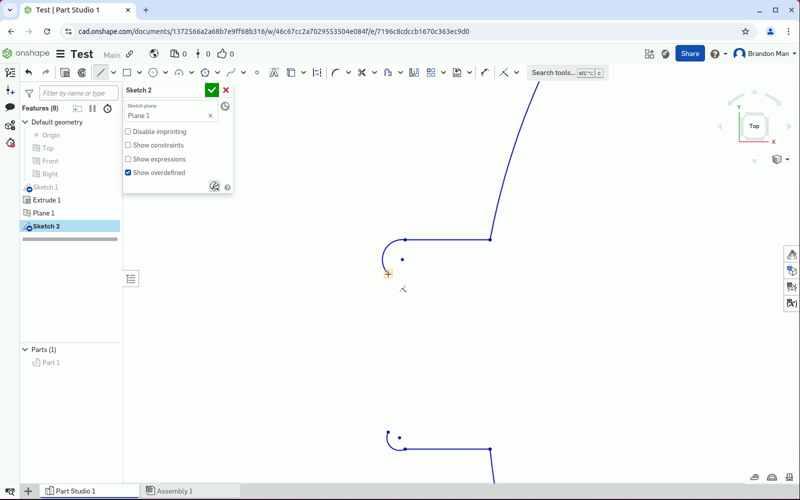
scroll(-6)
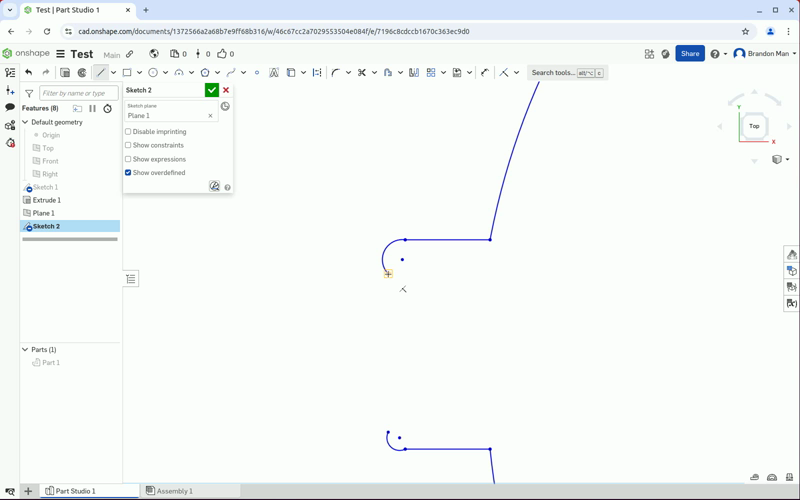
scroll(-6)
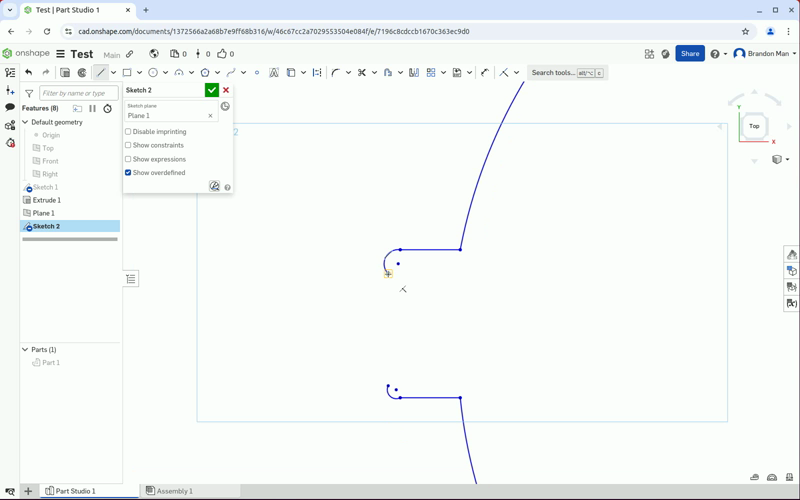
scroll(-6)
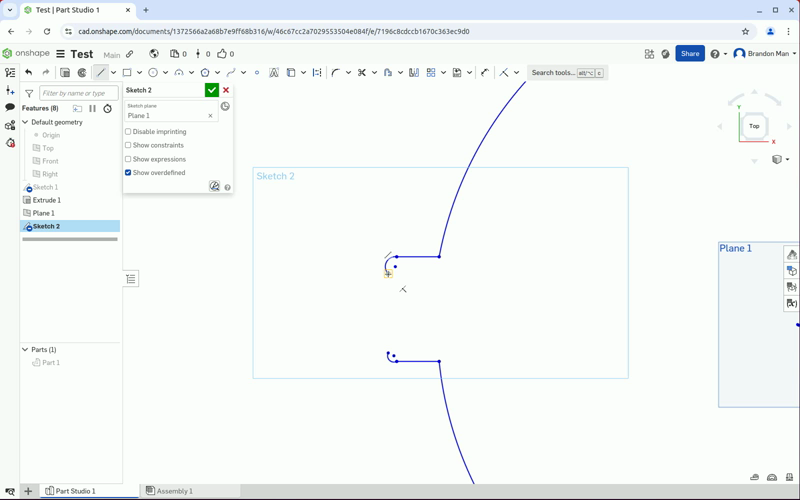
scroll(-6)
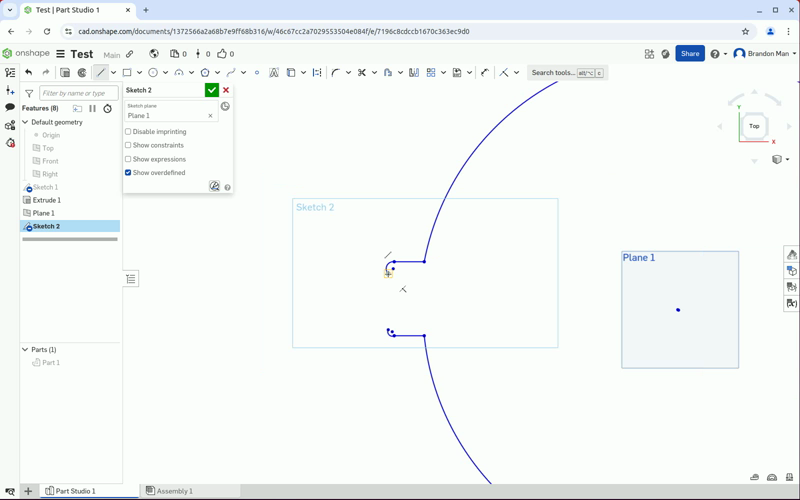
scroll(-6)
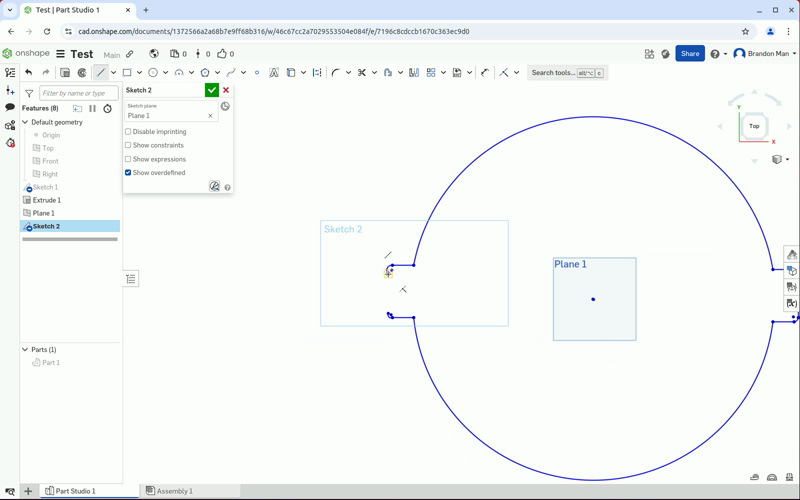
scroll(-6)
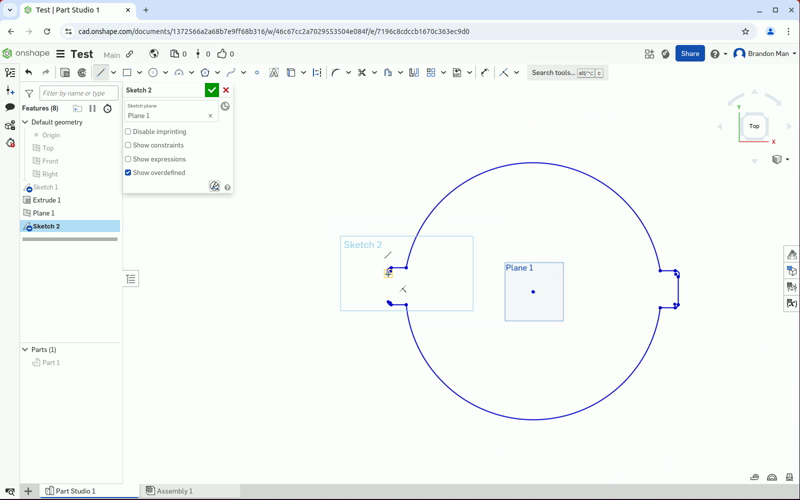
scroll(-6)
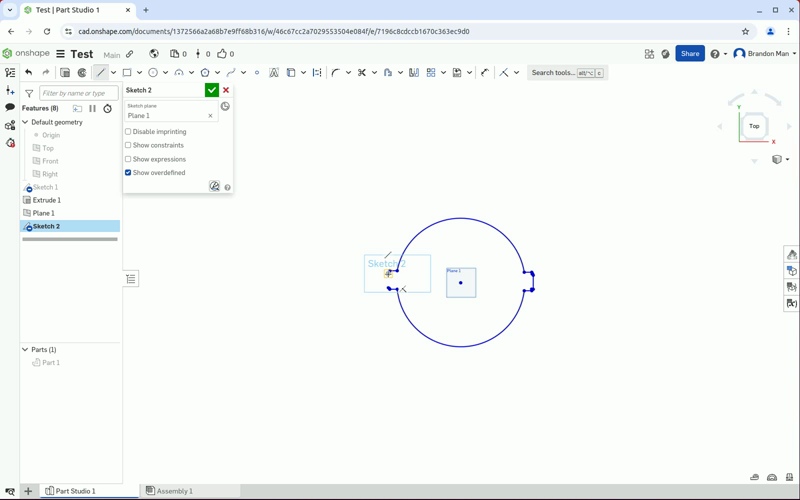
mouse_move(418, 273)
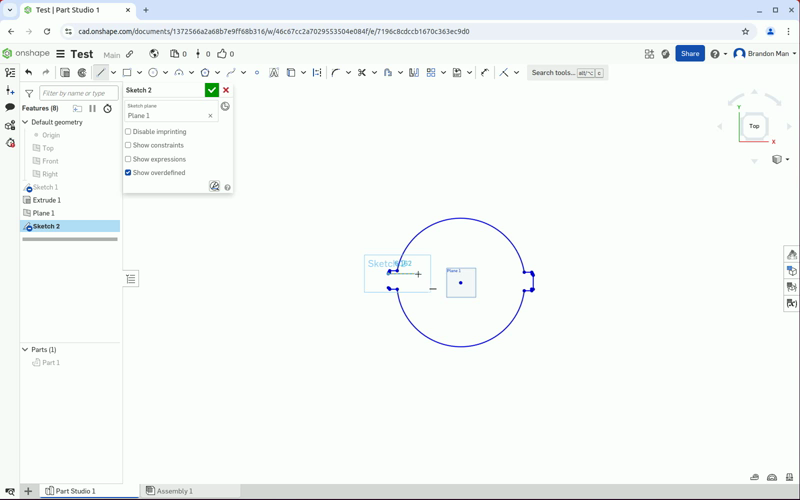
key_down(shift)
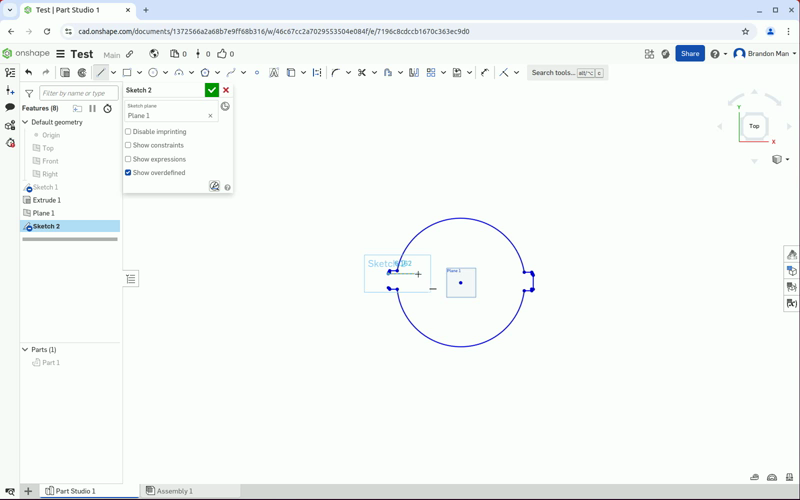
mouse_move(388, 287)
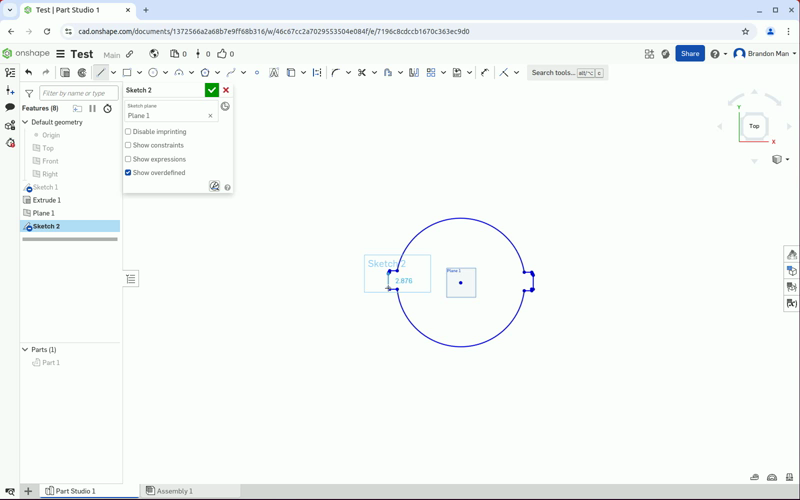
scroll(6)
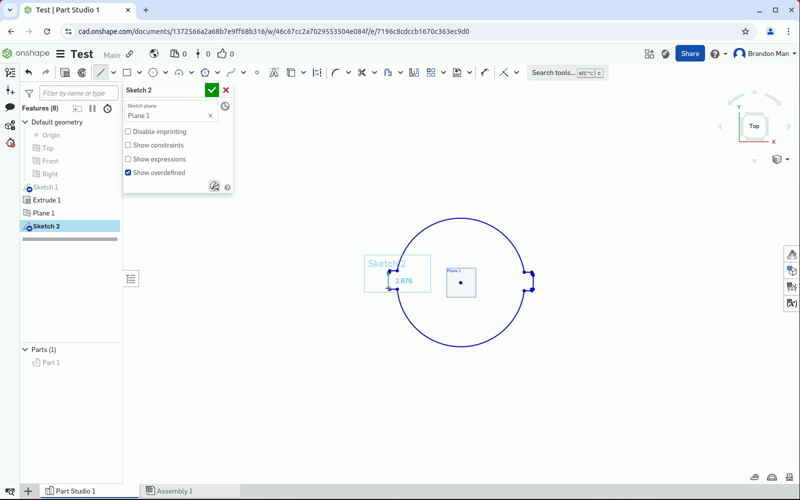
scroll(6)
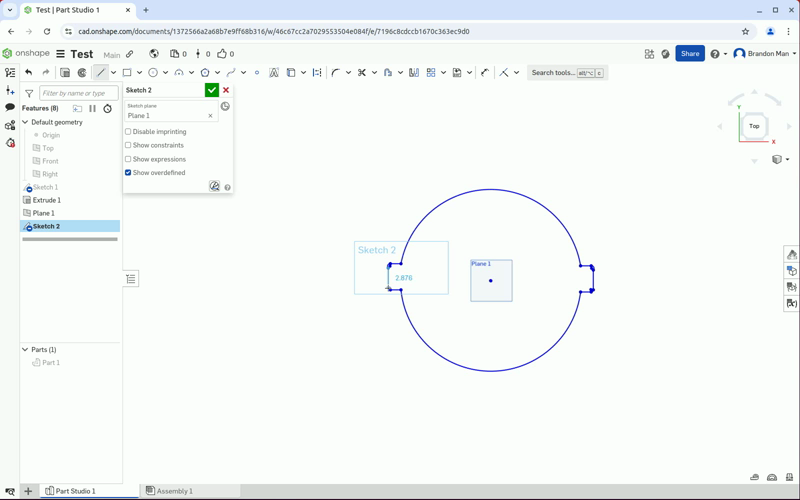
scroll(6)
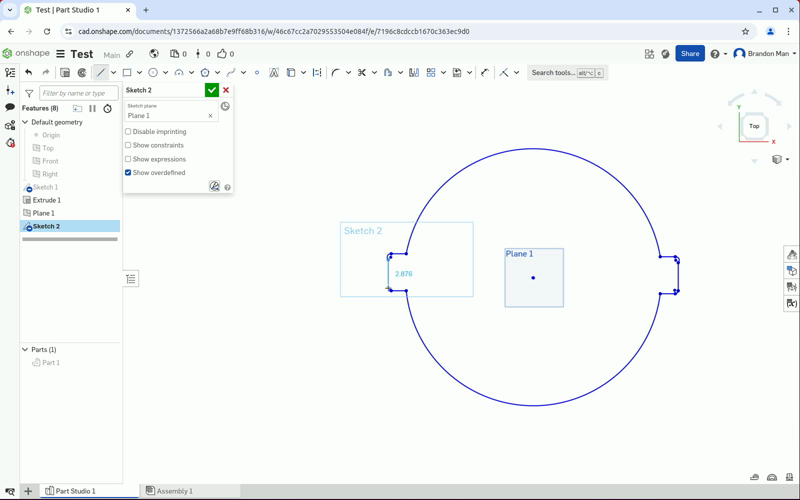
scroll(6)
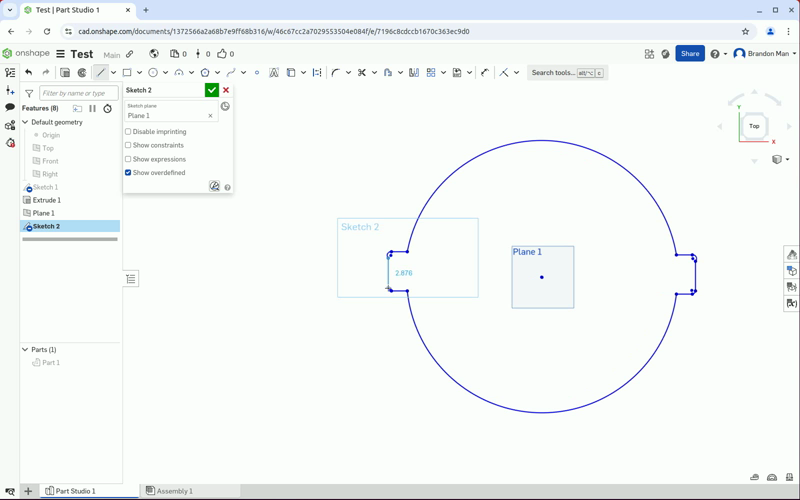
scroll(6)
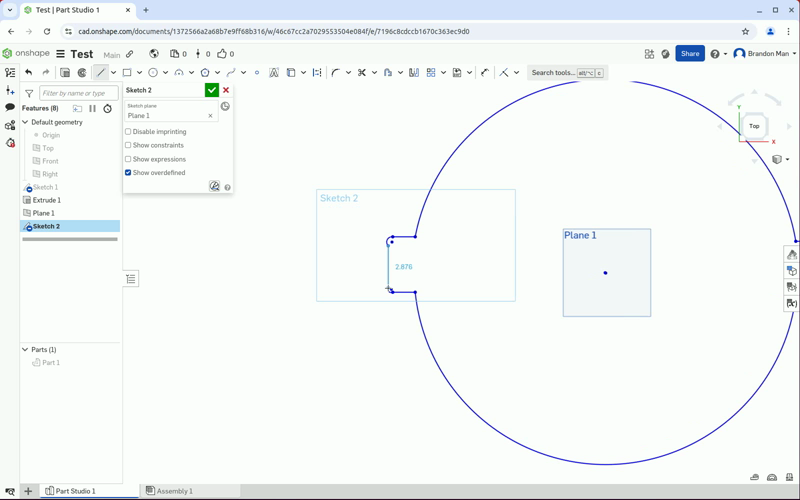
scroll(6)
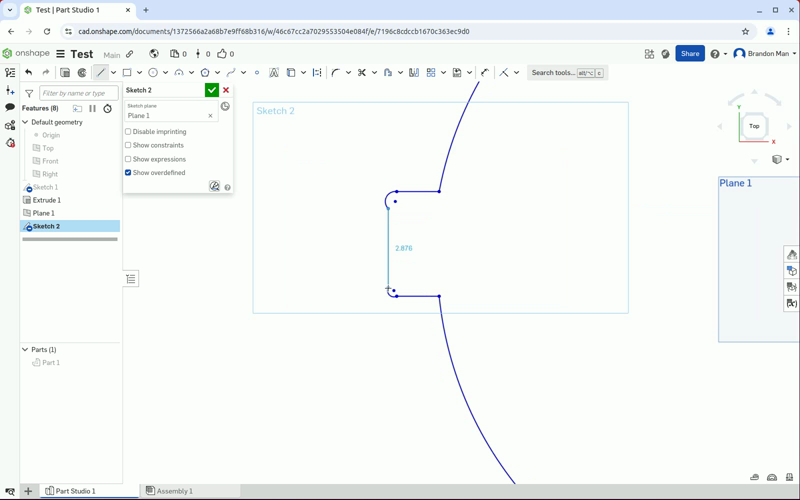
scroll(6)
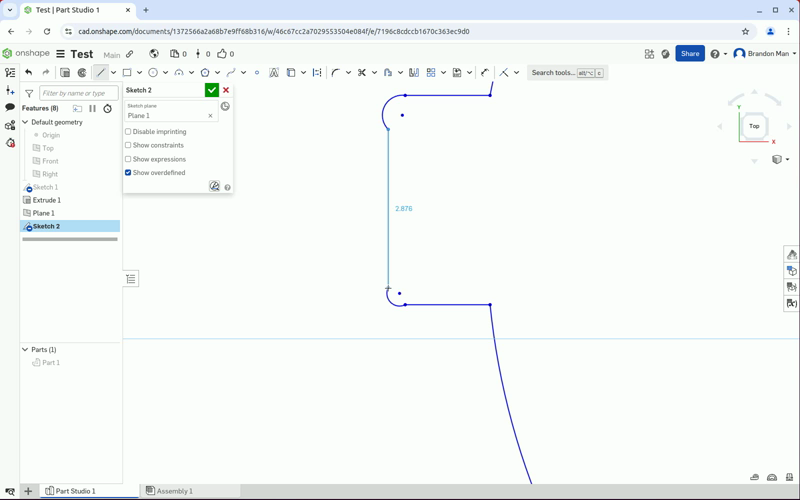
key_up(shift)
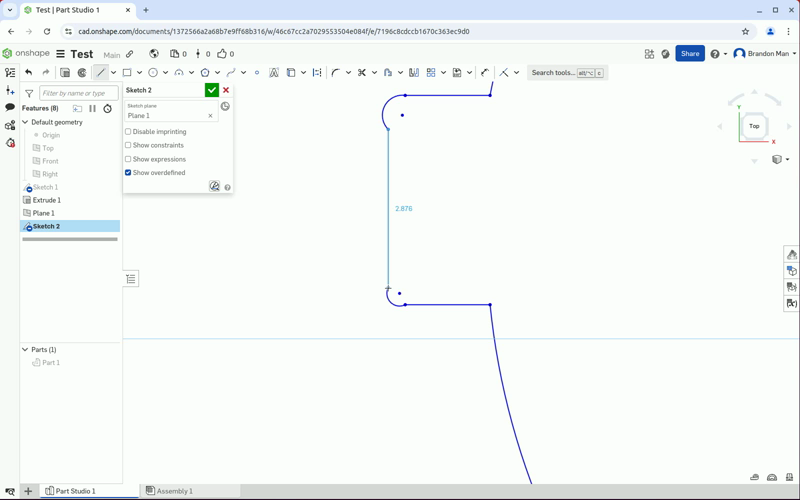
click(388, 287)
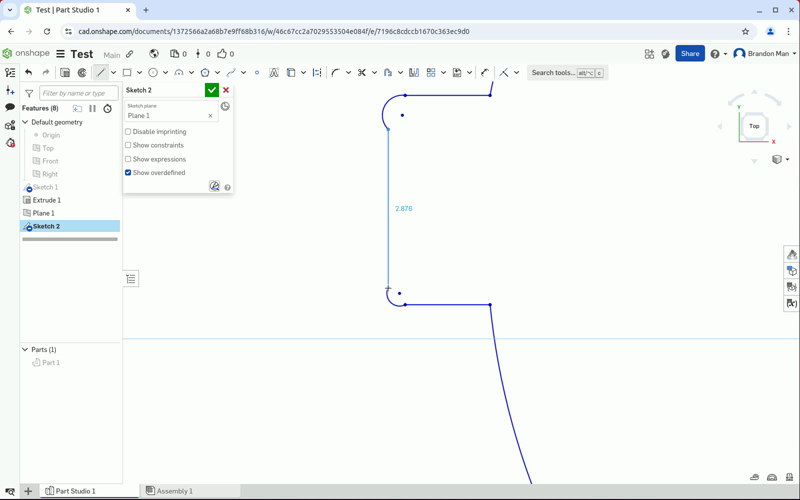
scroll(-6)
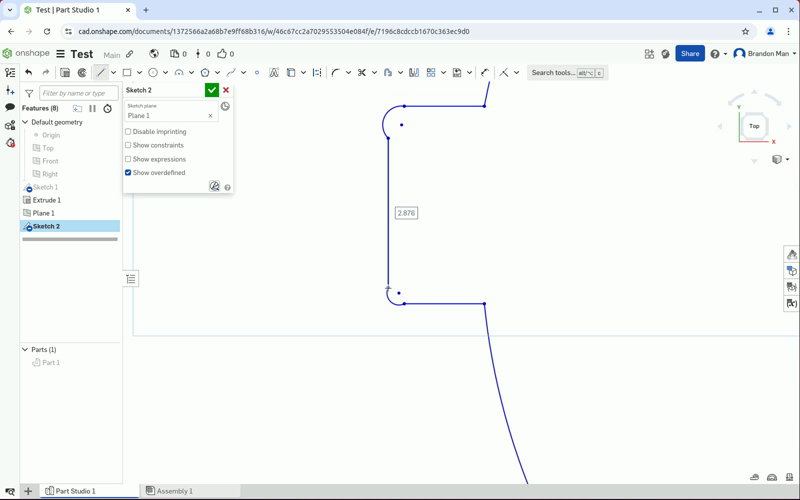
scroll(-6)
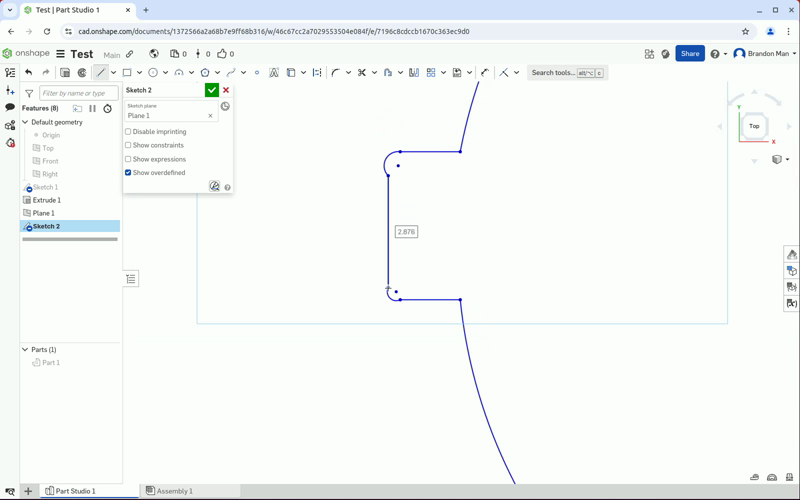
scroll(-6)
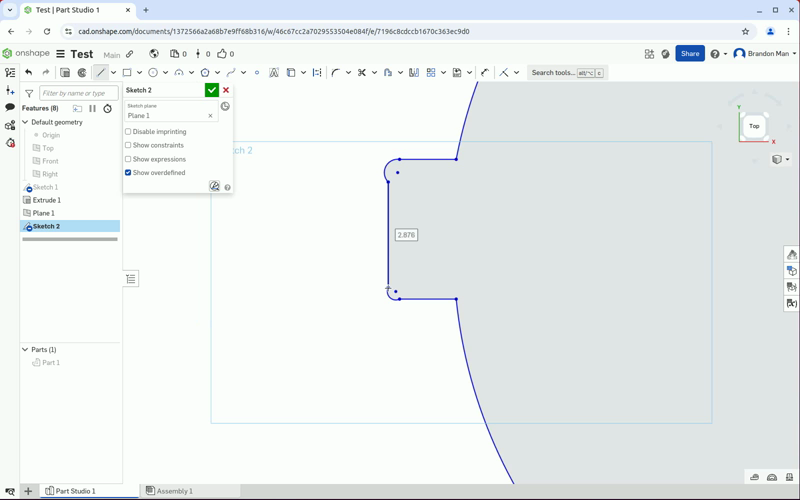
scroll(-6)
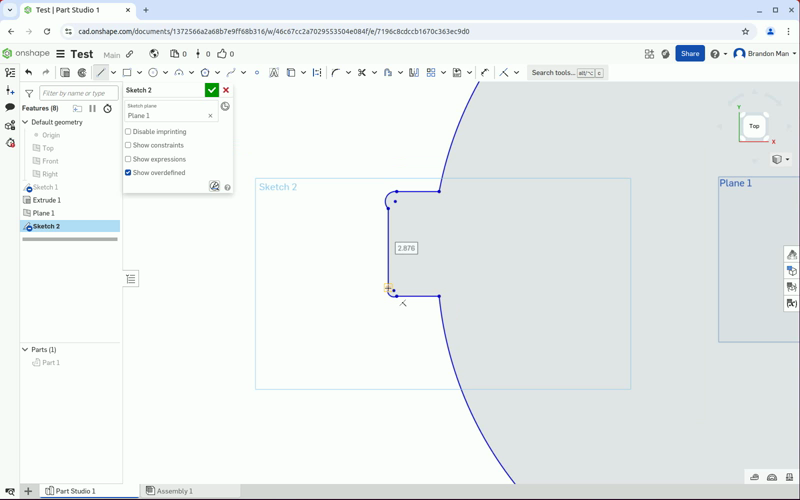
scroll(-6)
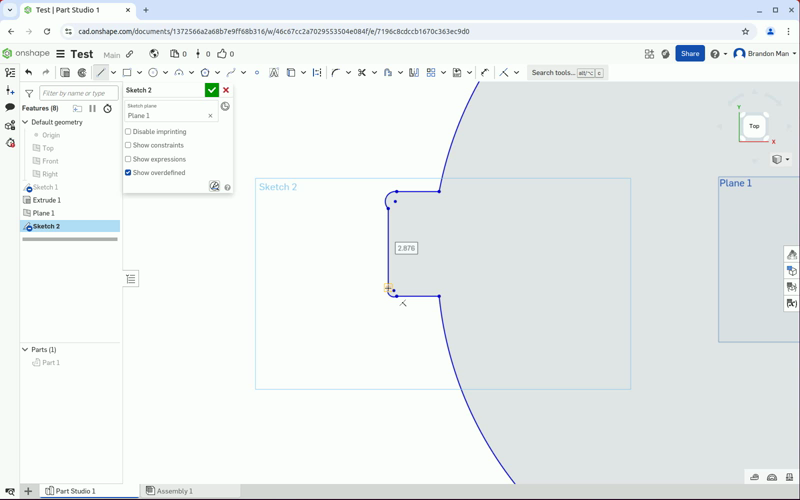
scroll(-6)
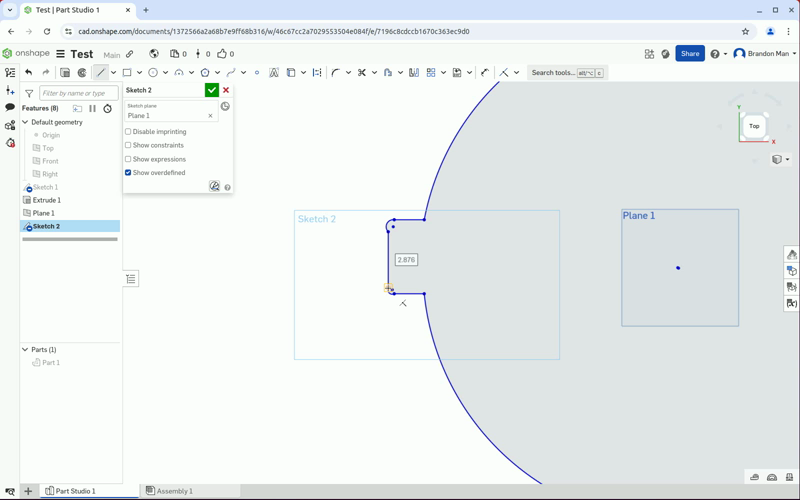
scroll(-6)
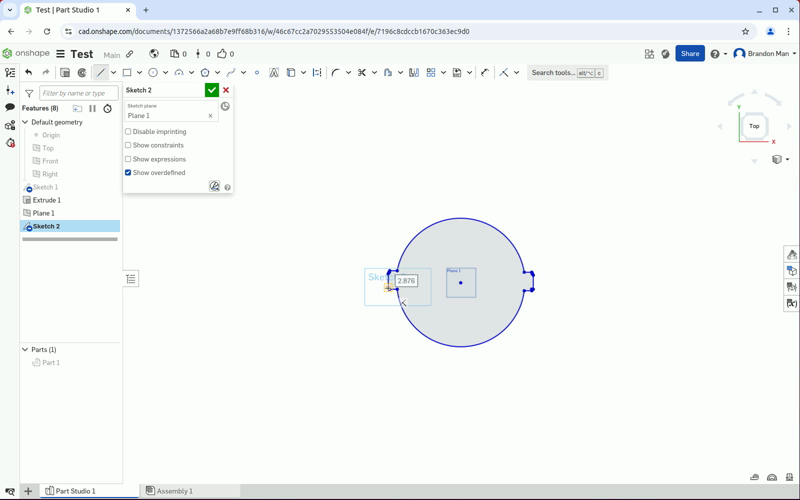
key(esc)
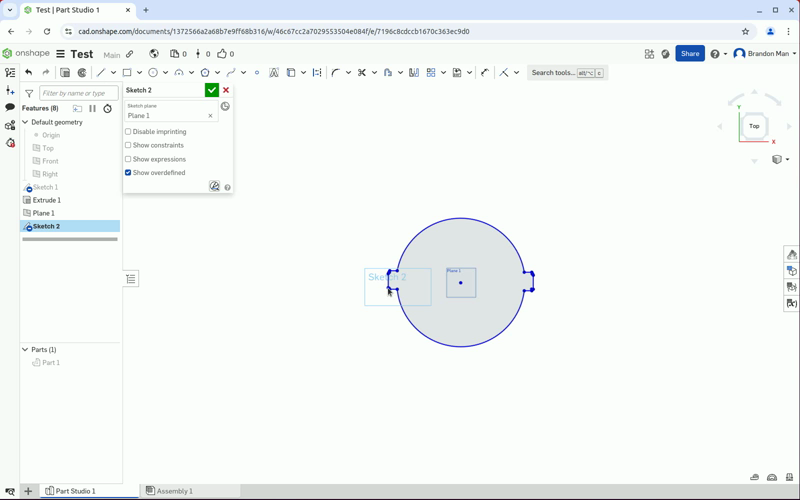
mouse_move(464, 259)
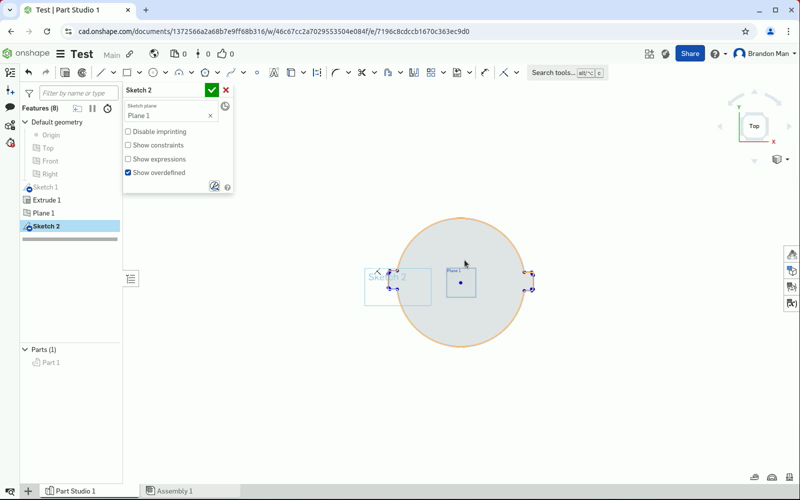
click(464, 259)
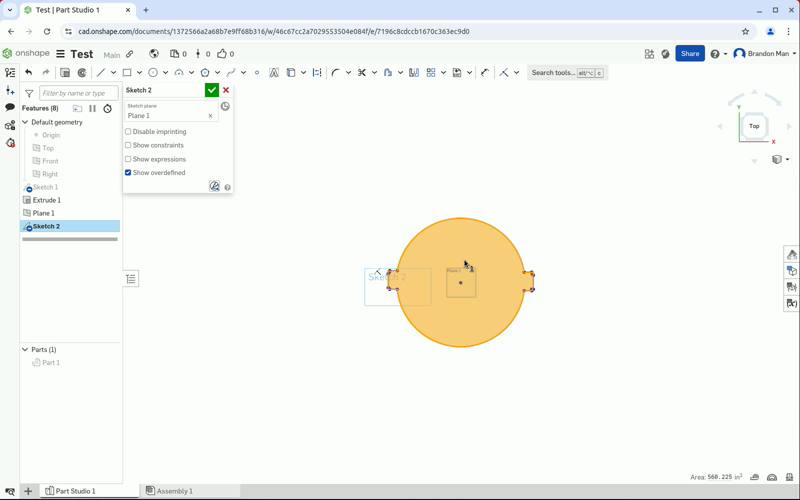
mouse_move(73, 352)
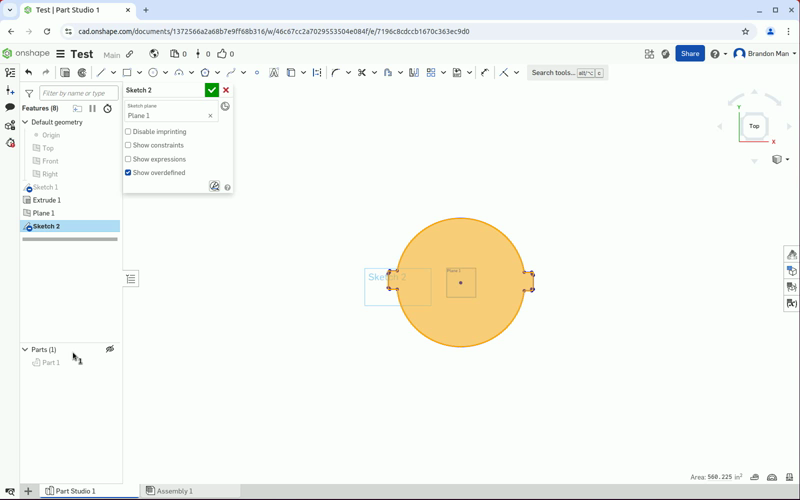
key(shift+y)
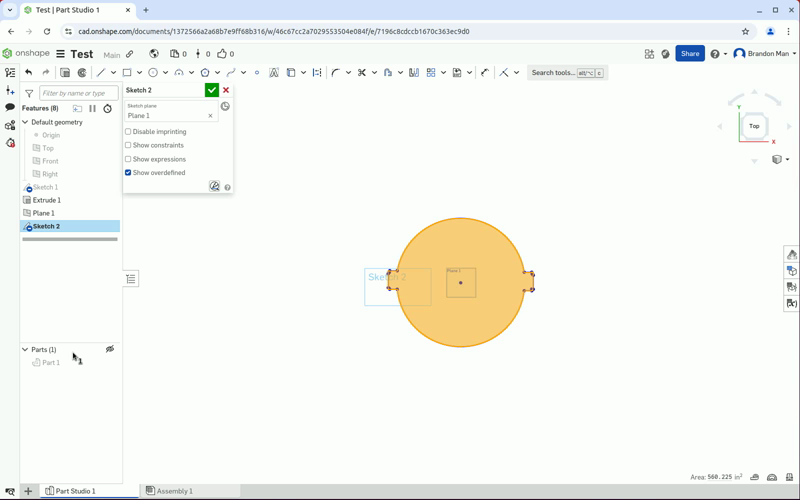
key(shift+e)
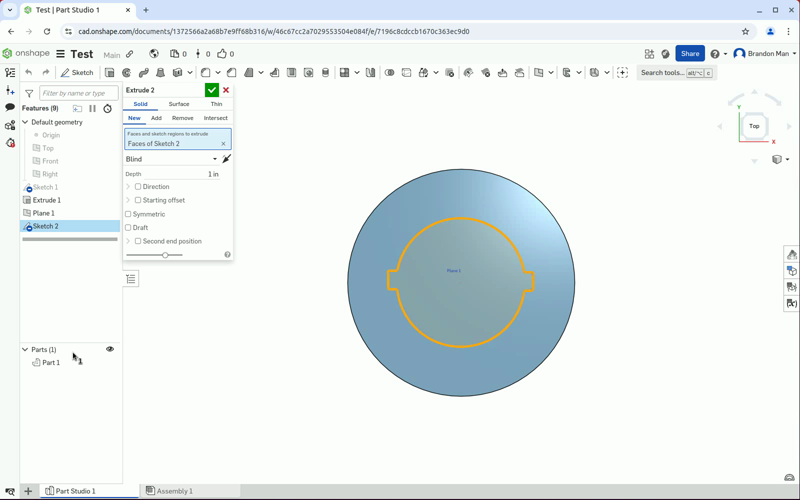
mouse_move(143, 106)
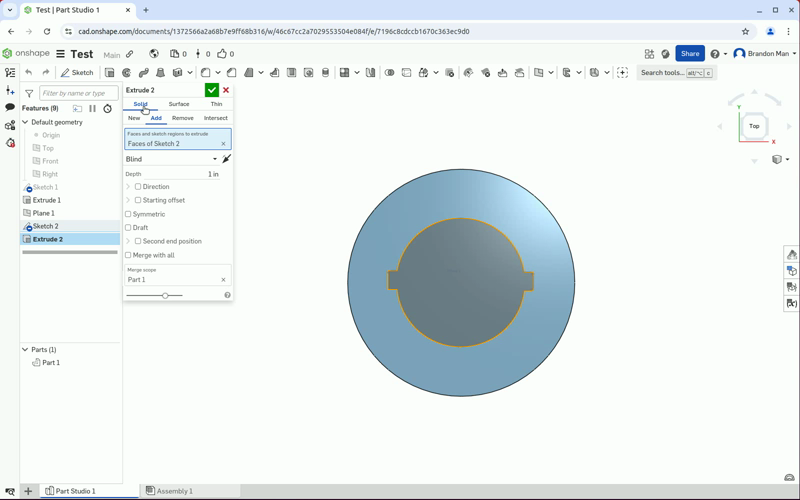
click(143, 106)
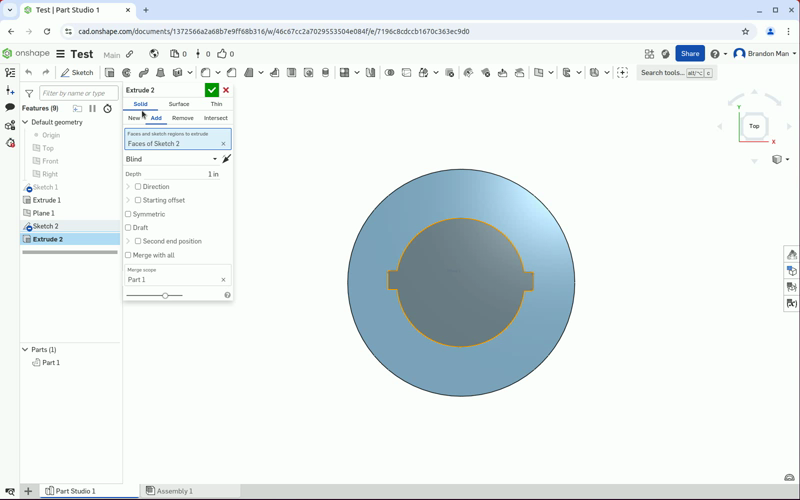
mouse_move(137, 120)
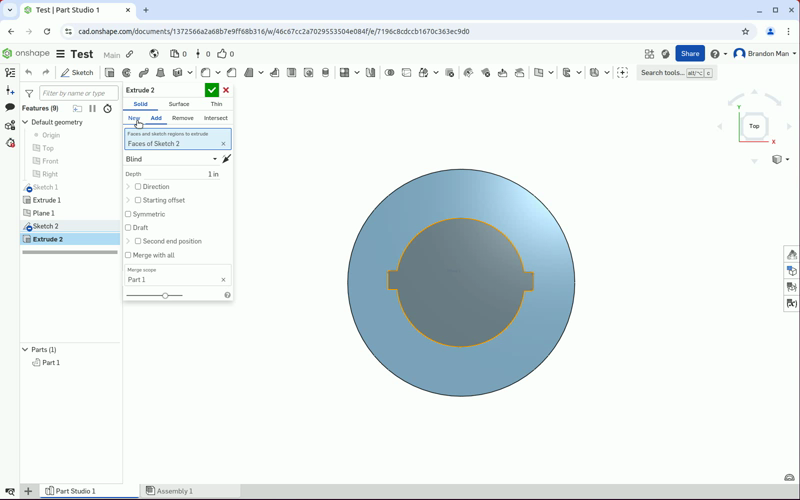
click(137, 120)
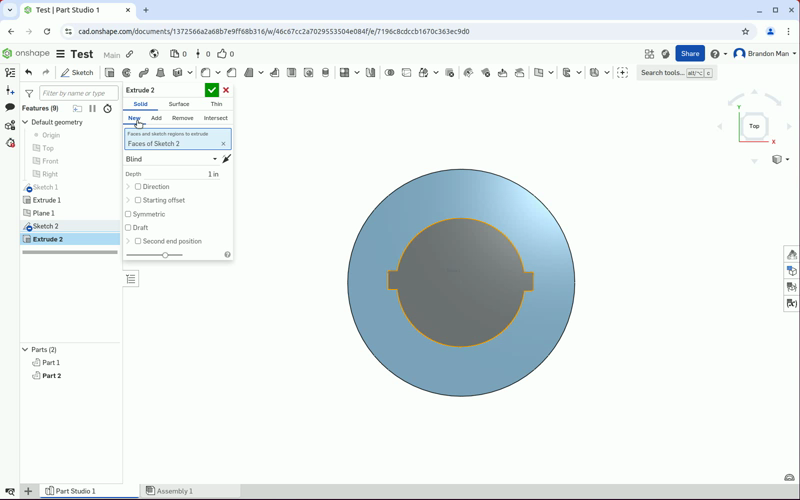
key(tab, 4)
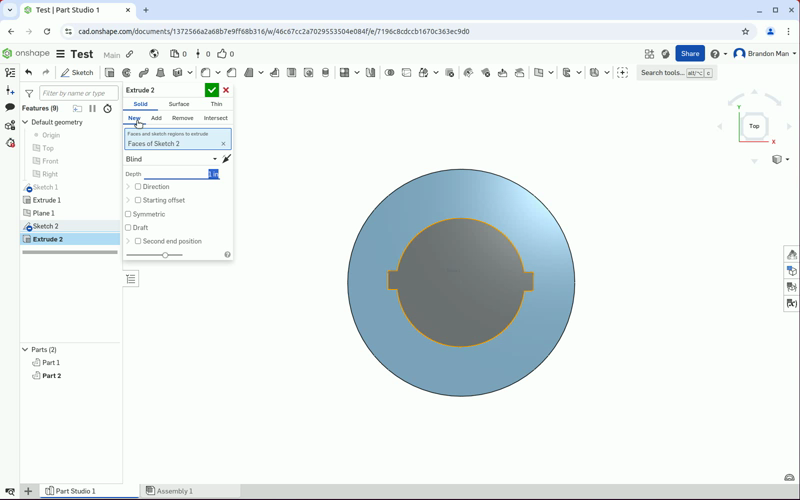
text(1.204)
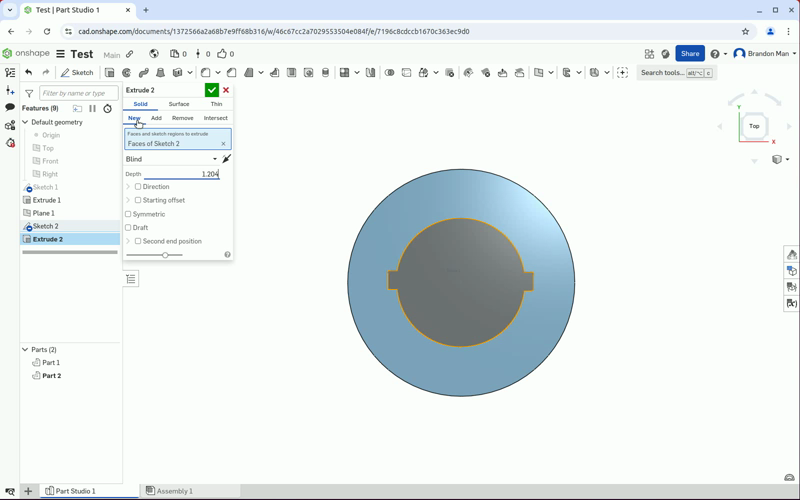
key(enter)
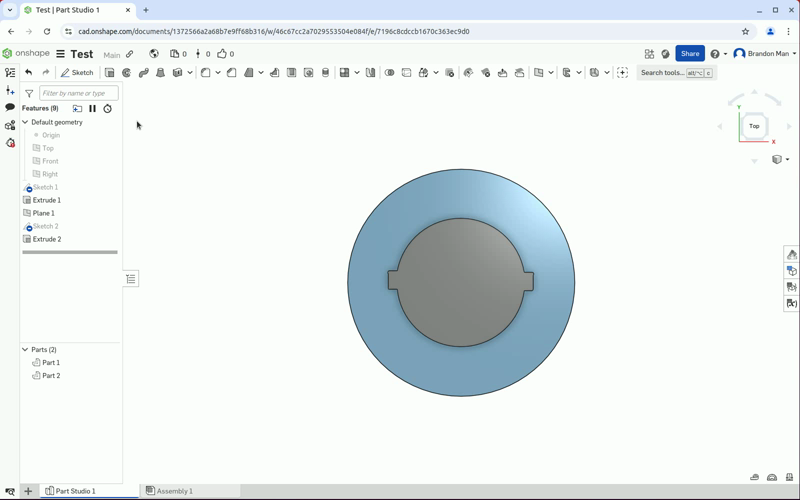
key(shift+h)
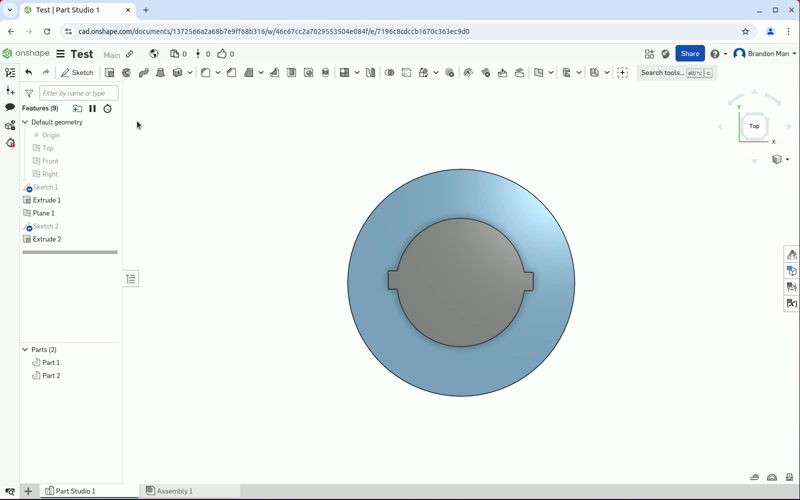
key(shift+h)
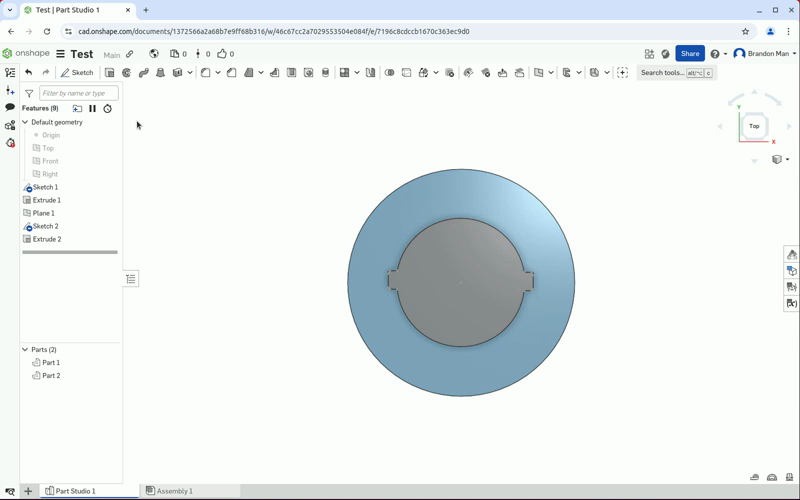
key(shift+7)
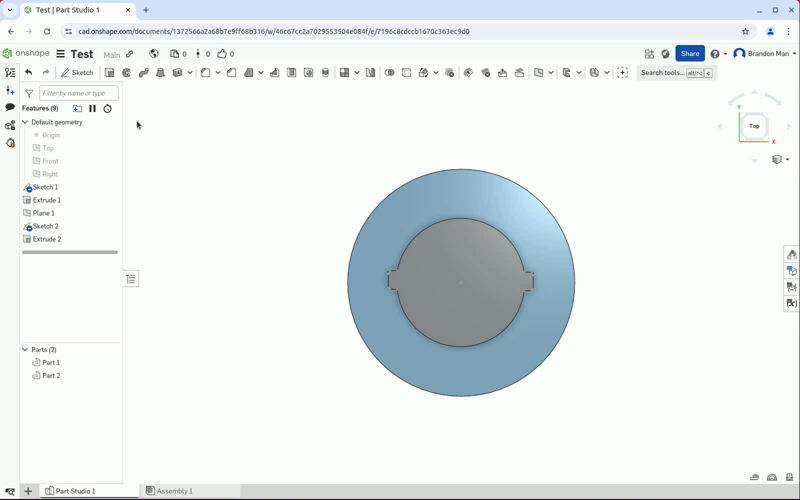
key(up, 3)
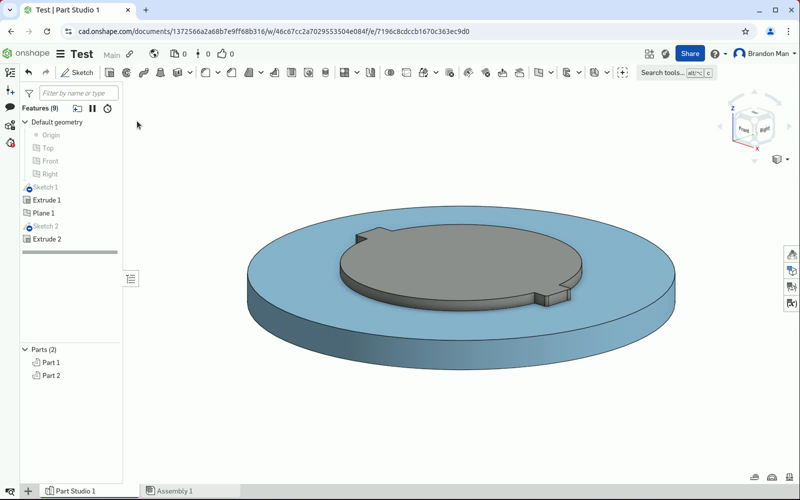
key(left, 3)
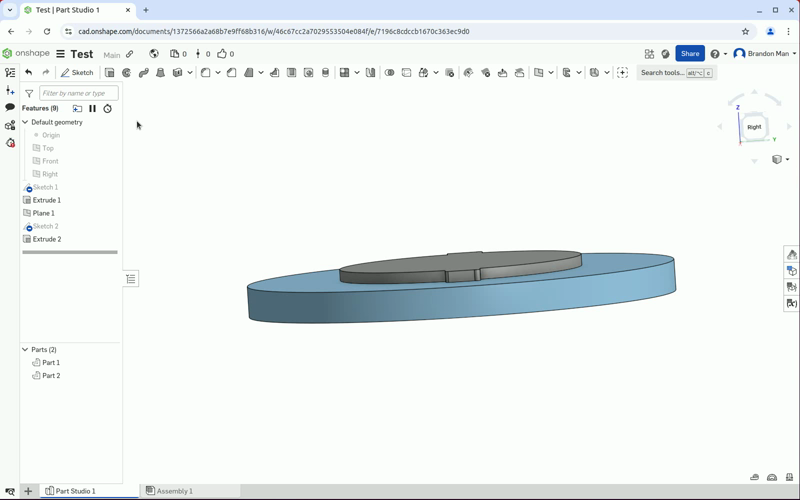
key(right, 3)
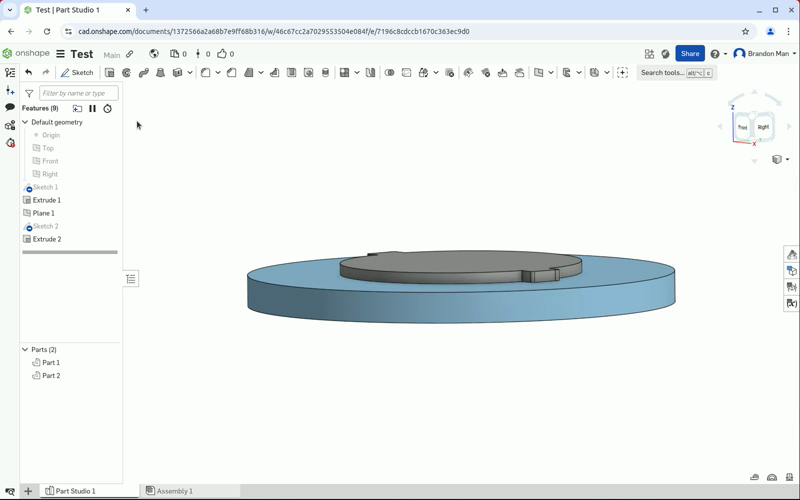
key(down, 3)
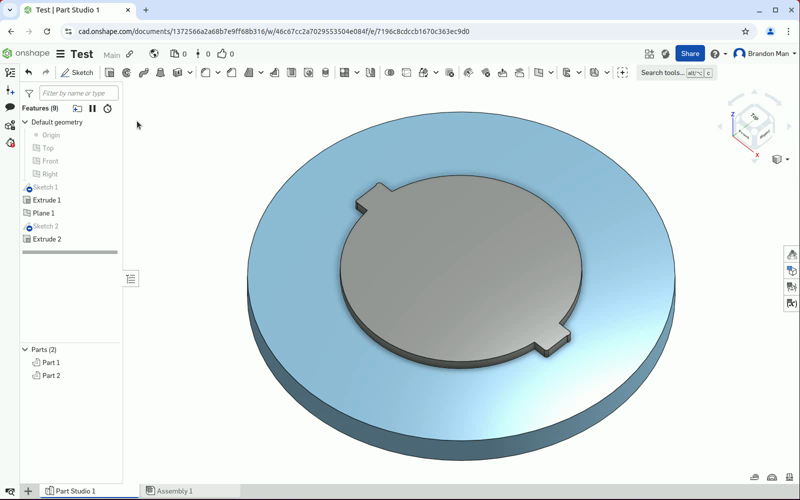
mouse_move(73, 189)
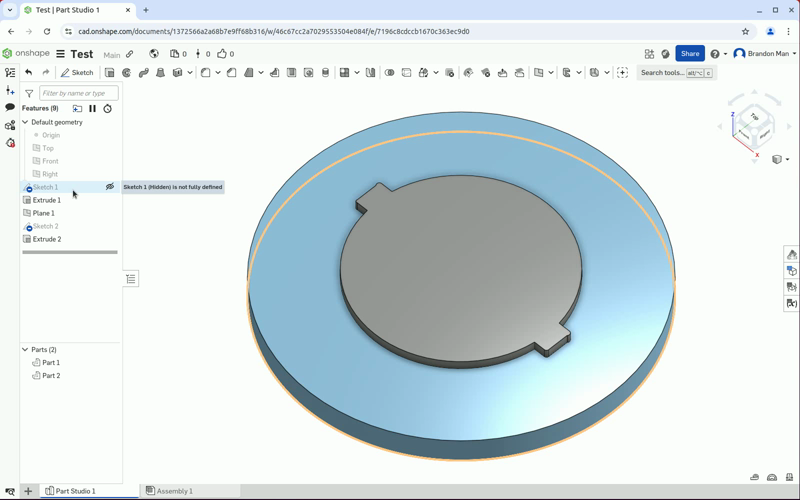
click(73, 189)